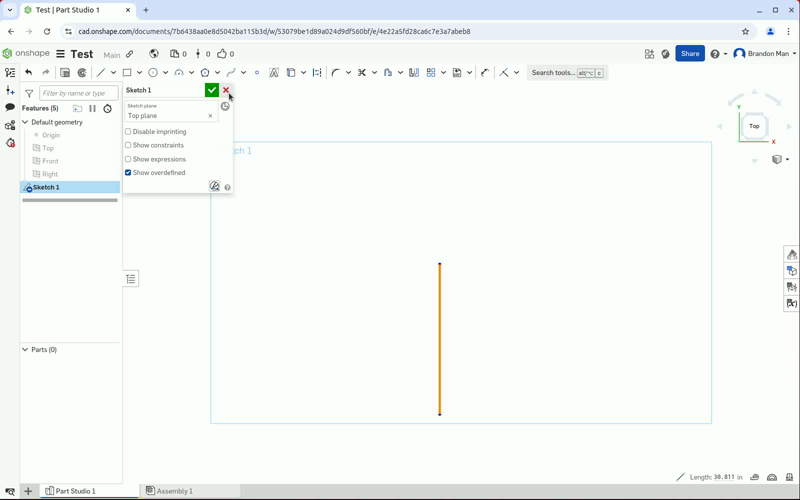
key(shift+h)
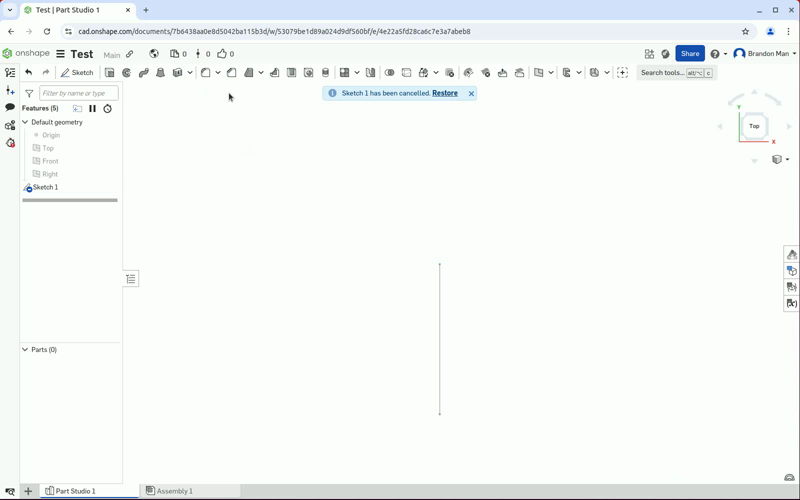
key(shift+s)
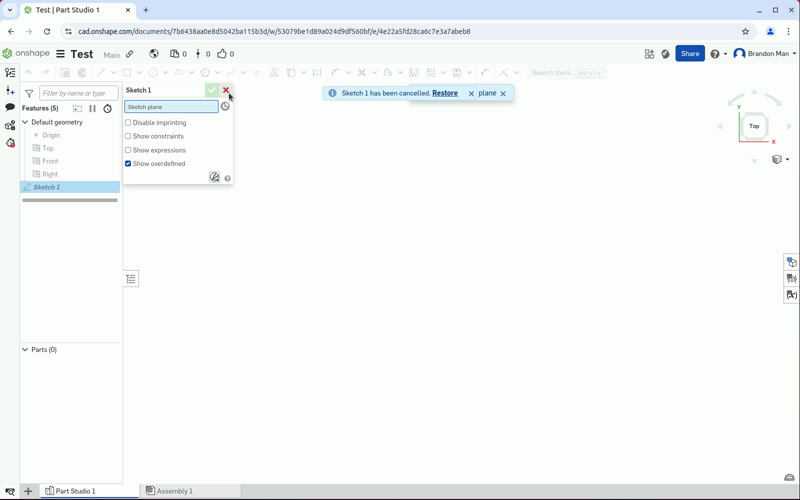
mouse_move(73, 150)
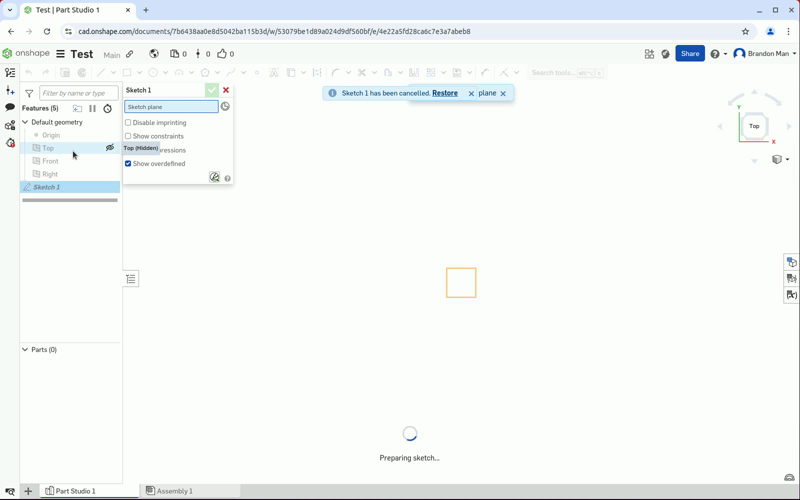
click(73, 150)
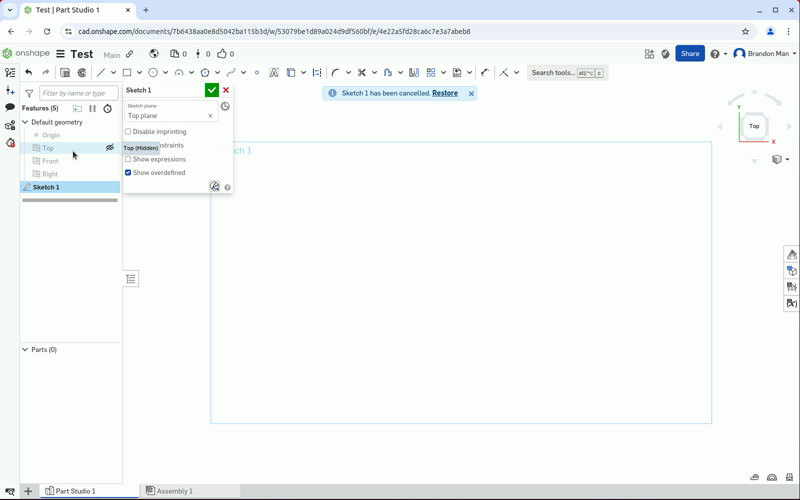
mouse_move(73, 352)
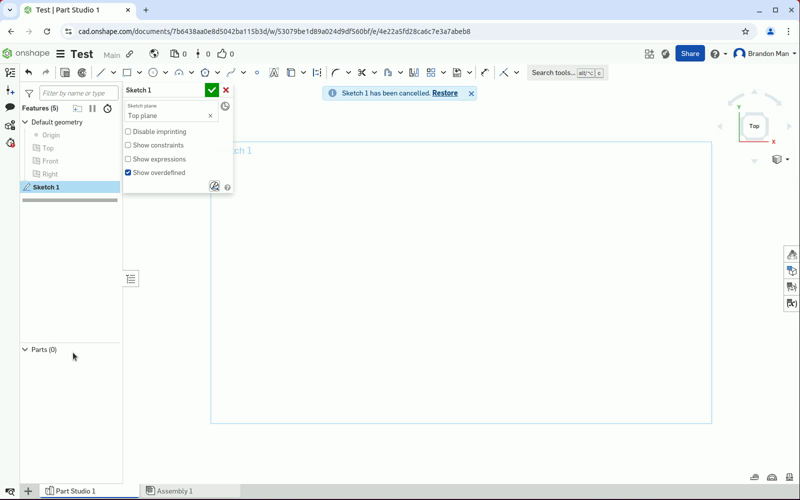
key(y)
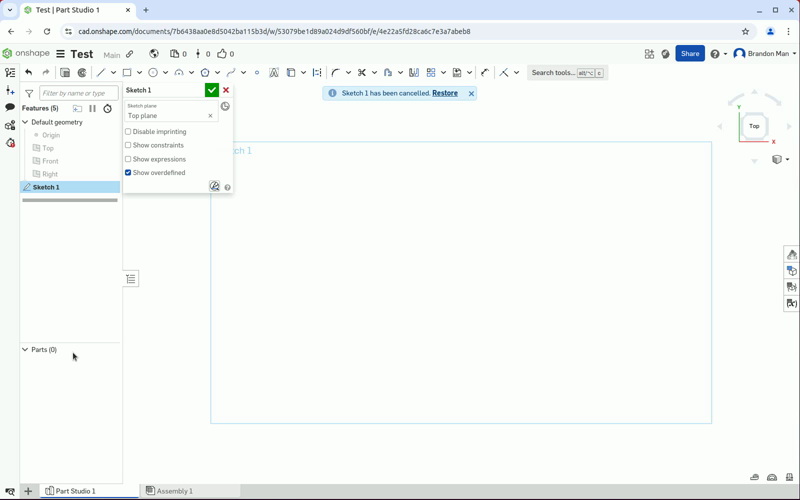
key(l)
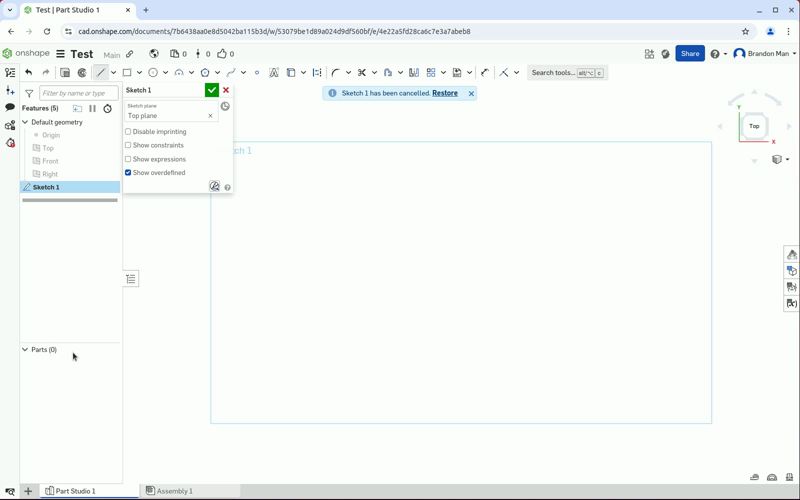
key_down(shift)
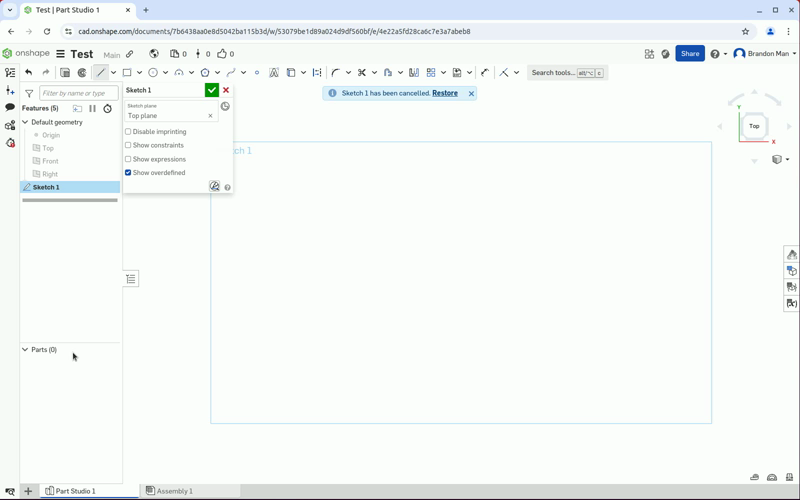
mouse_move(348, 282)
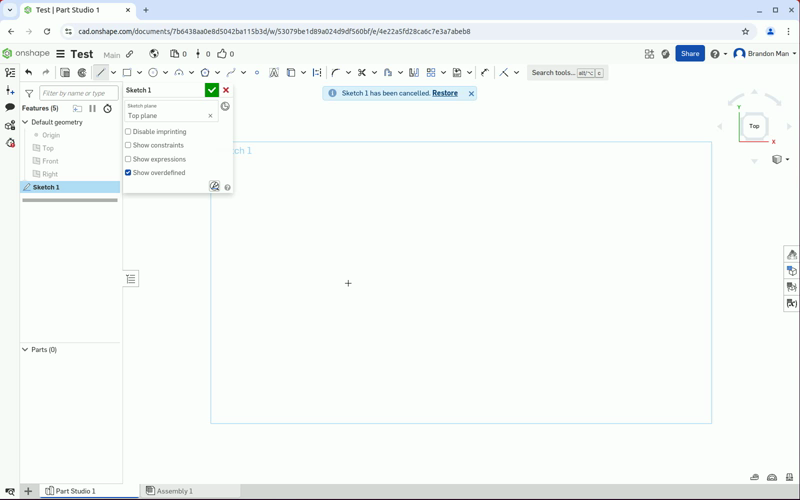
click(348, 282)
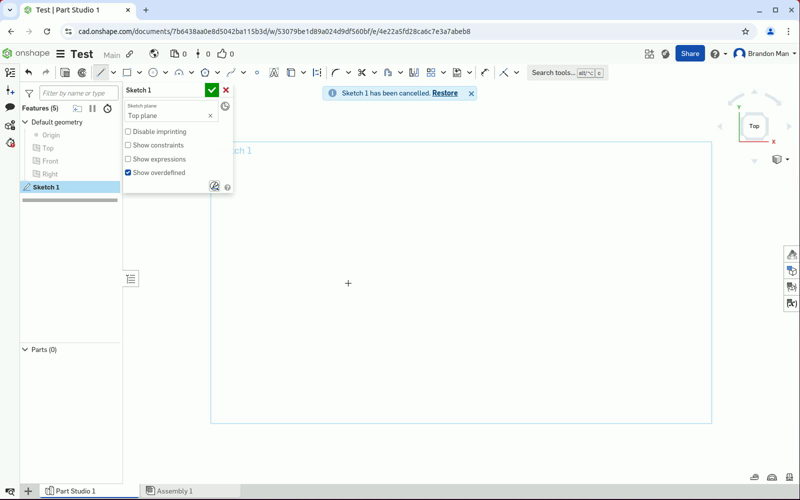
key_up(shift)
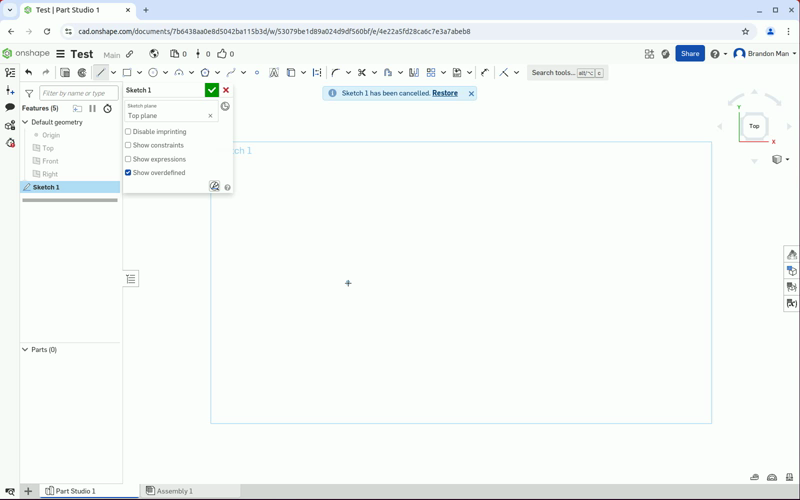
key_down(shift)
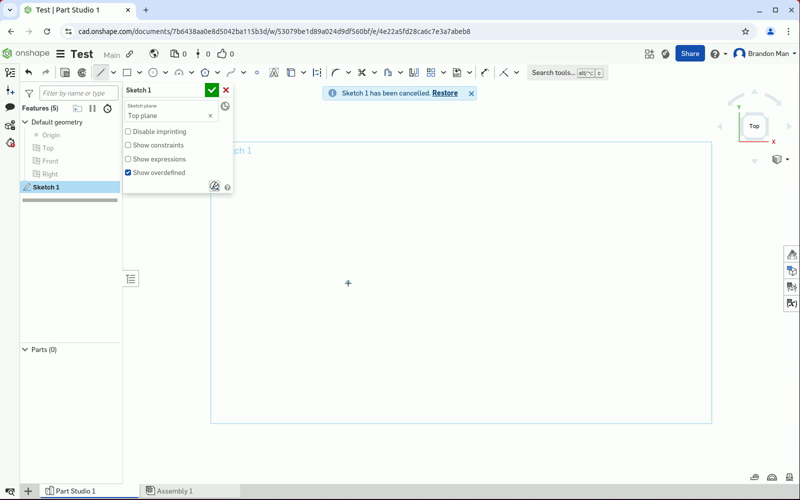
mouse_move(560, 282)
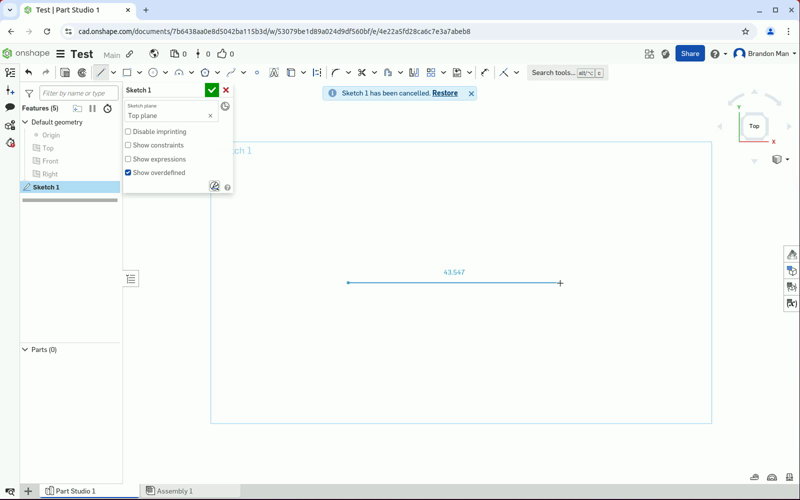
click(560, 282)
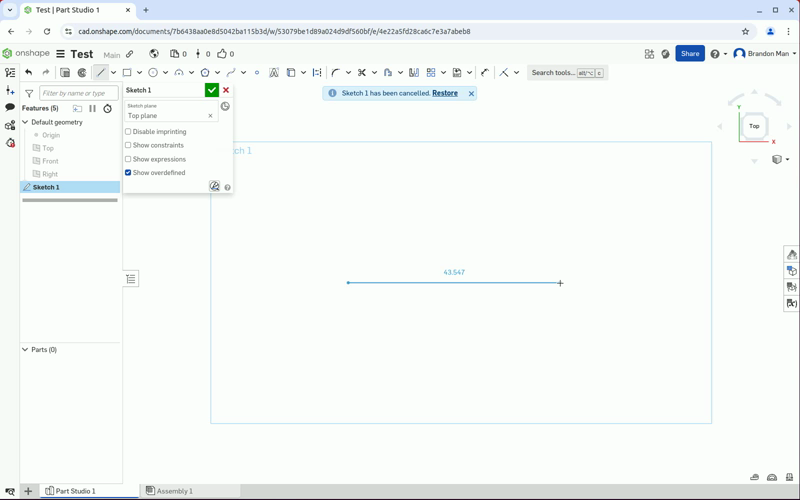
key_up(shift)
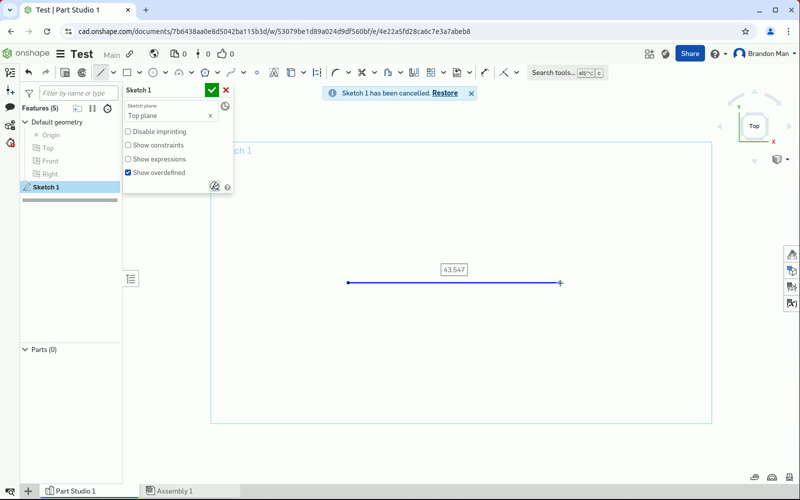
key_down(shift)
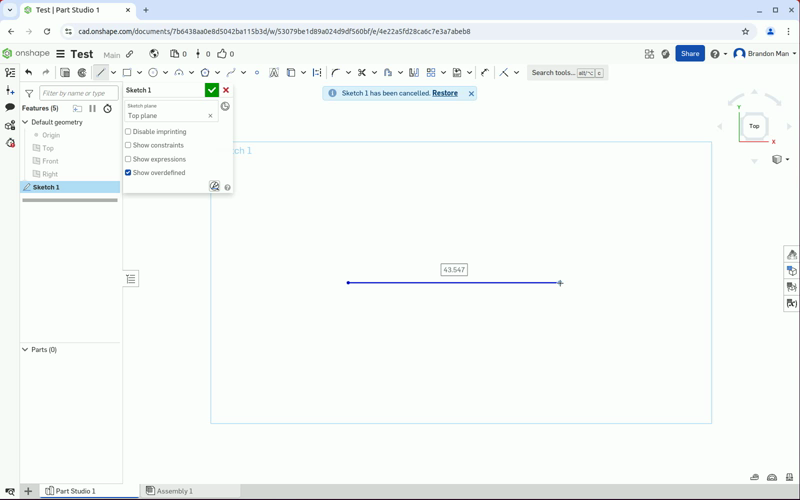
mouse_move(589, 282)
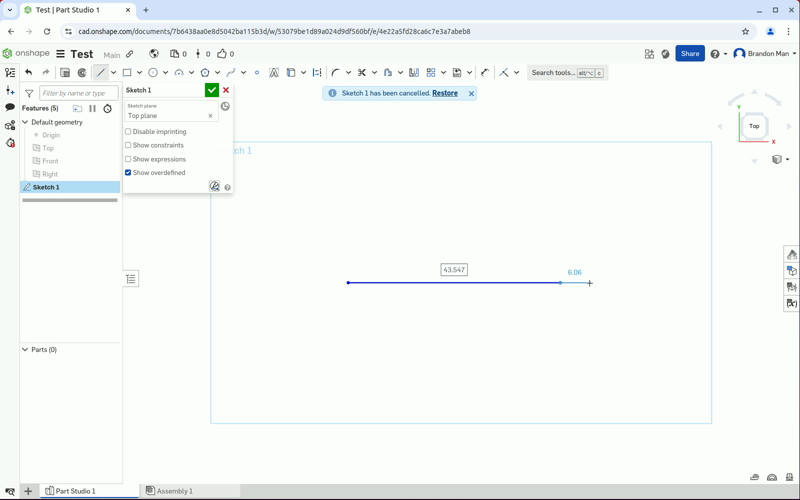
mouse_move(553, 236)
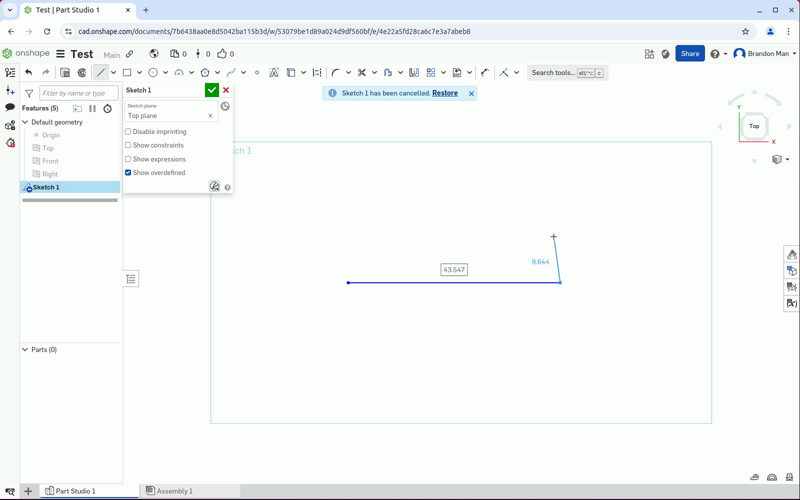
click(553, 236)
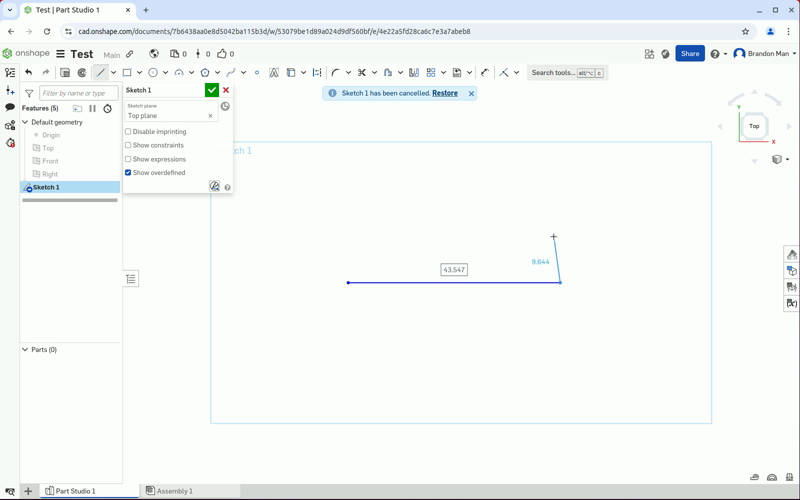
key_up(shift)
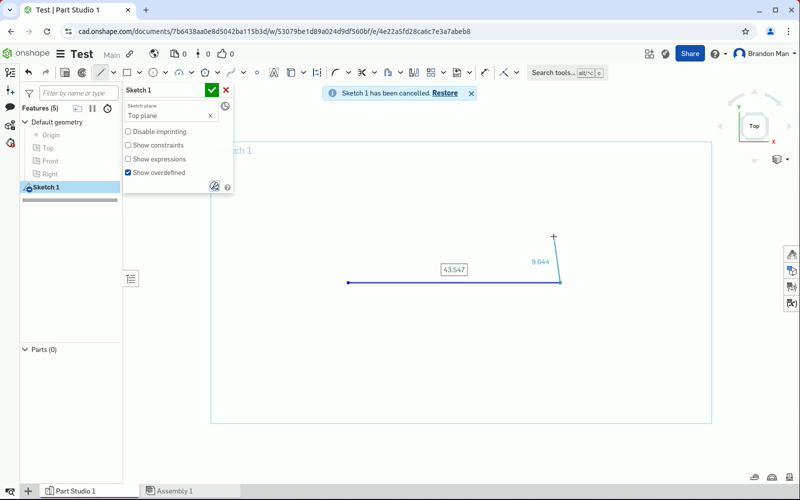
key(esc)
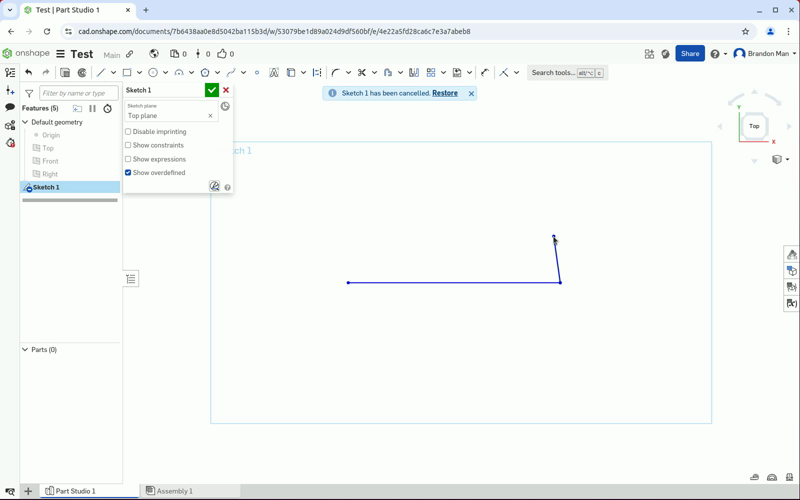
key(a)
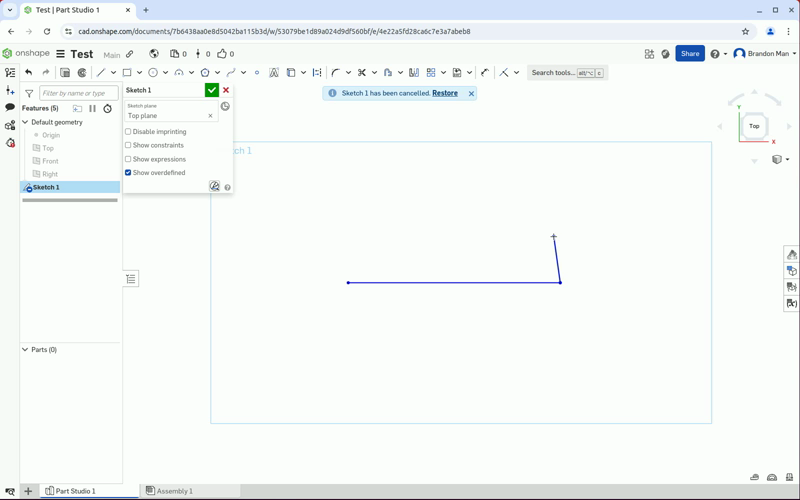
mouse_move(553, 236)
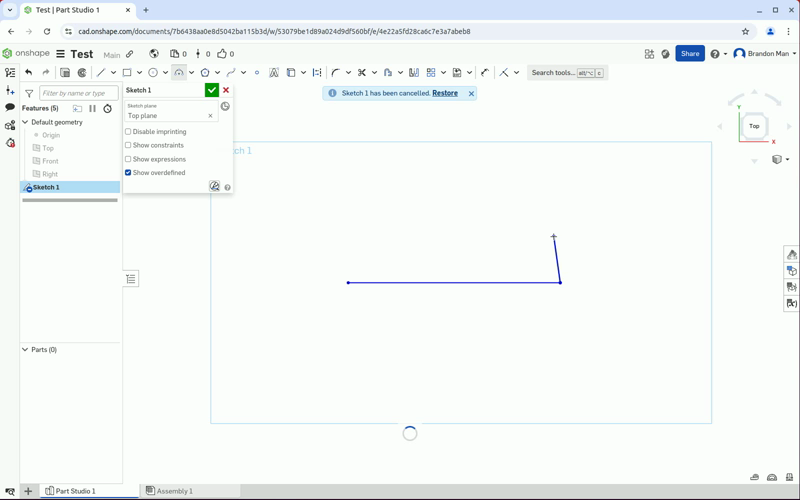
click(553, 236)
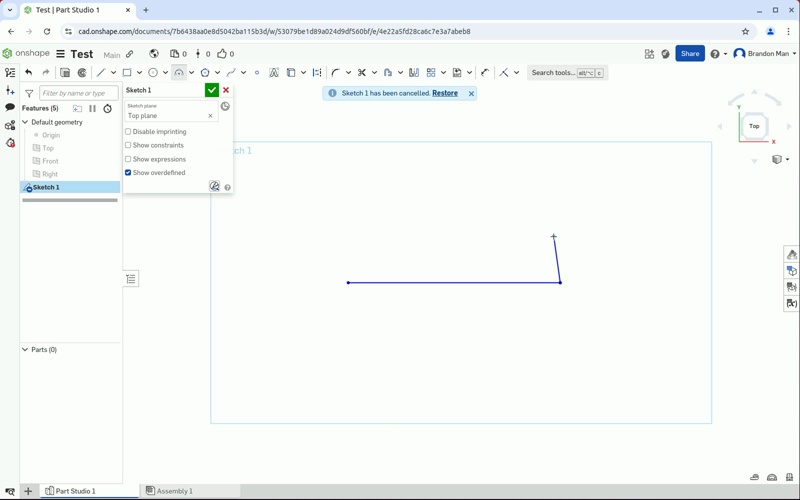
key_down(shift)
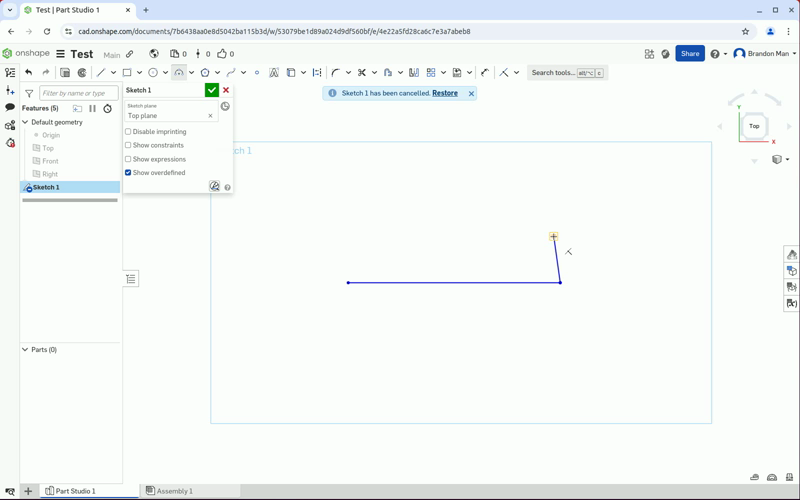
mouse_move(544, 218)
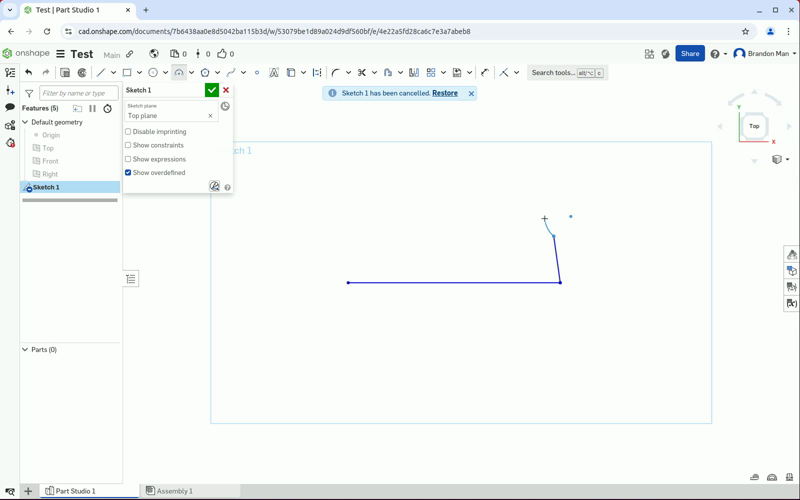
click(544, 218)
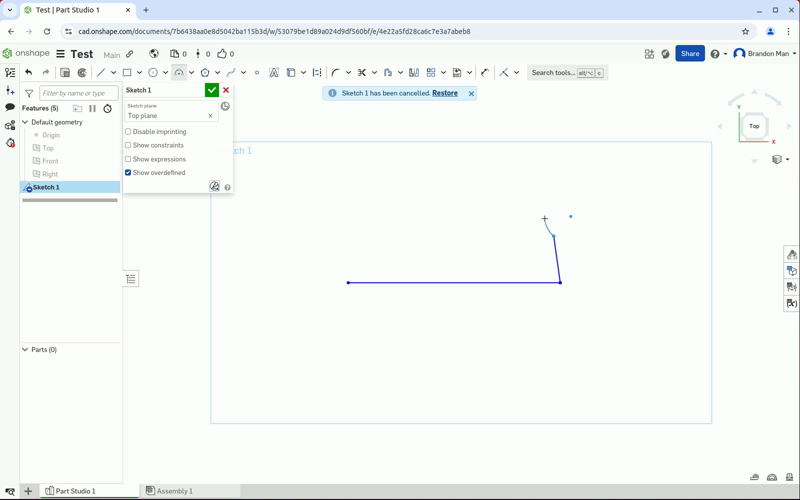
mouse_move(550, 226)
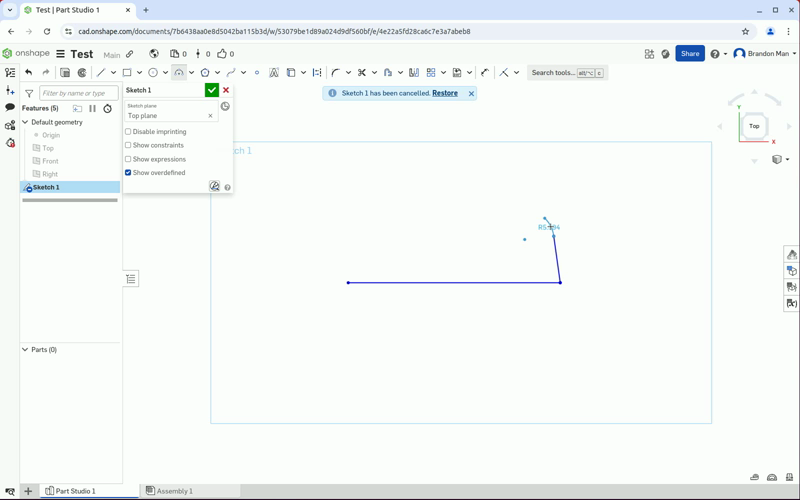
click(550, 226)
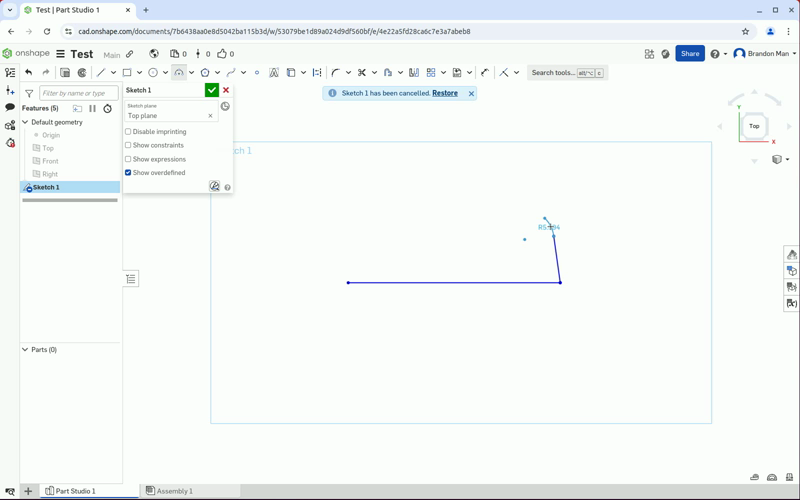
key_up(shift)
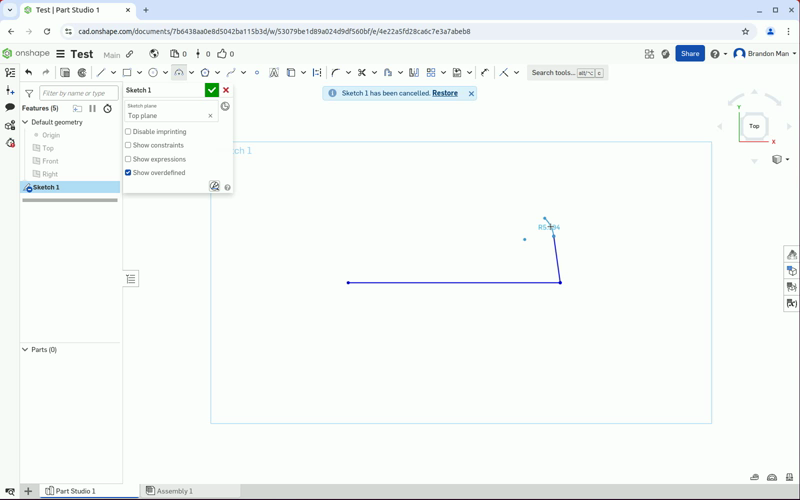
mouse_move(544, 218)
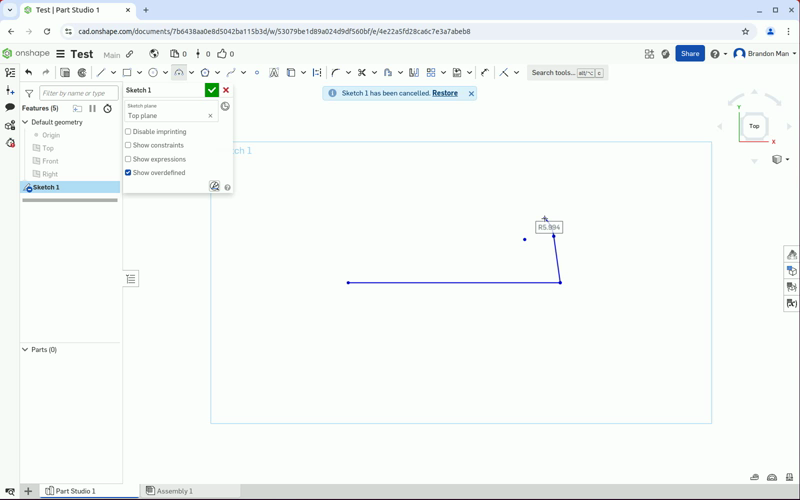
click(544, 218)
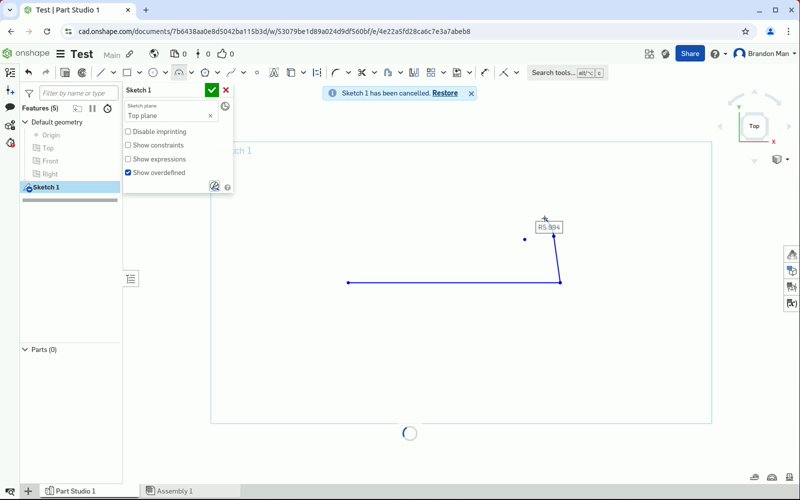
key_down(shift)
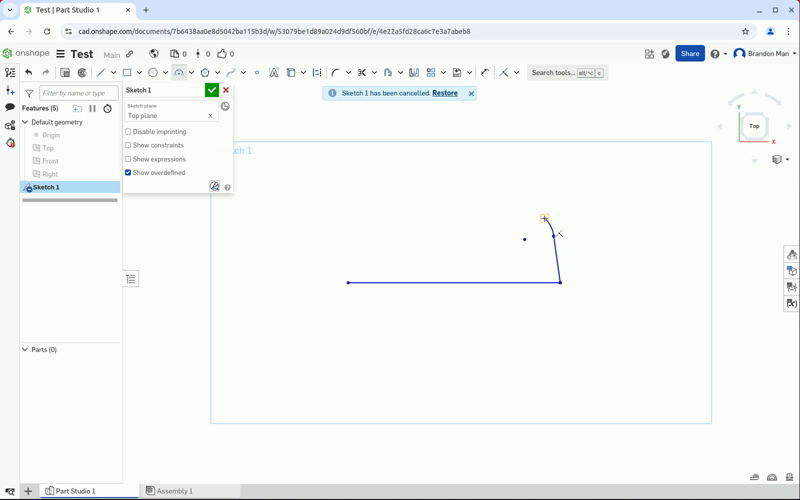
mouse_move(542, 218)
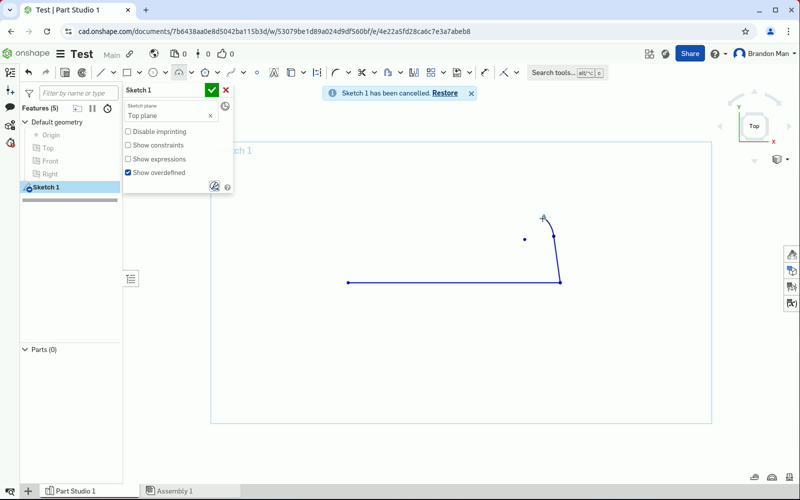
scroll(6)
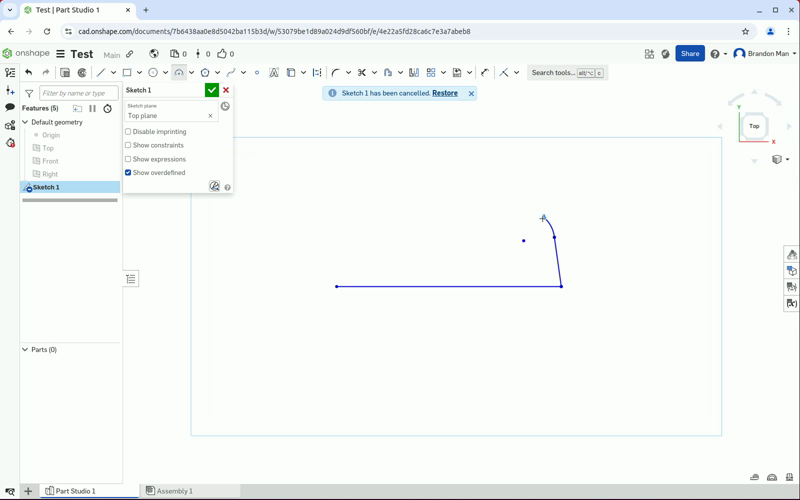
scroll(6)
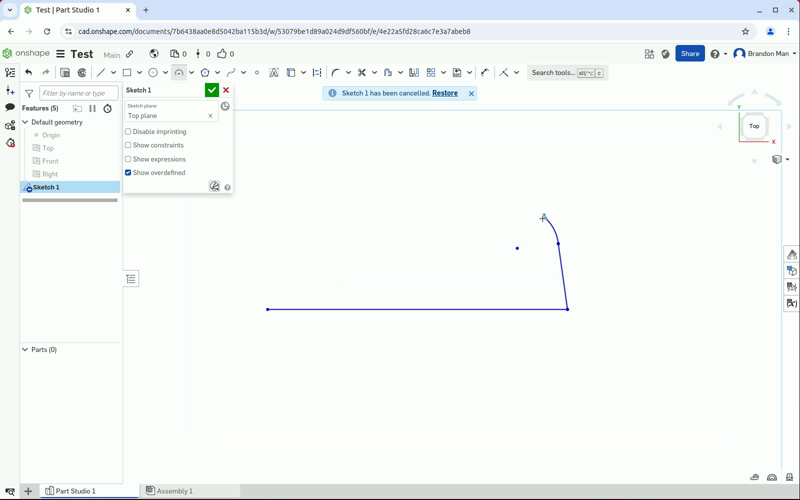
scroll(6)
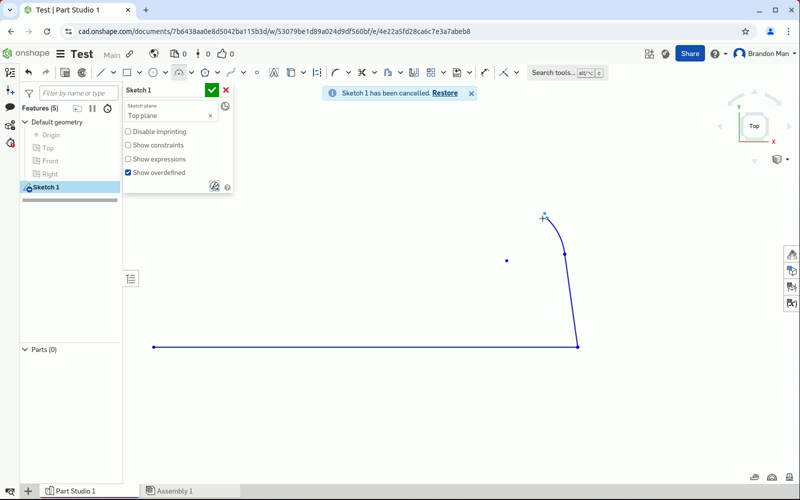
scroll(6)
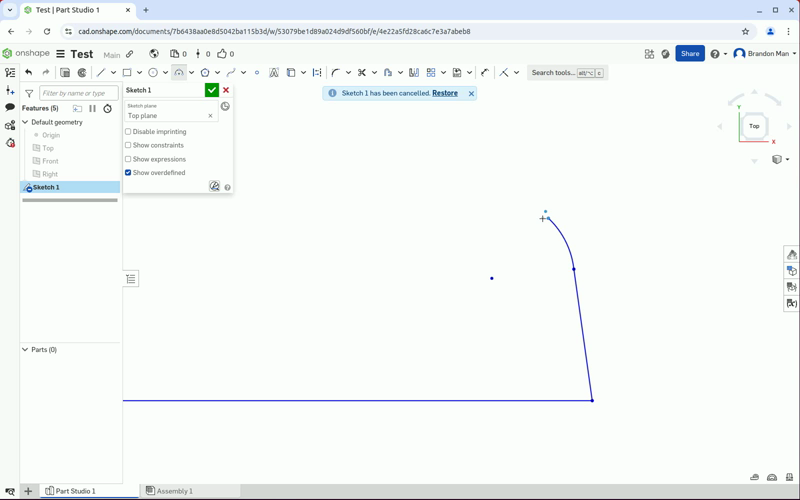
scroll(6)
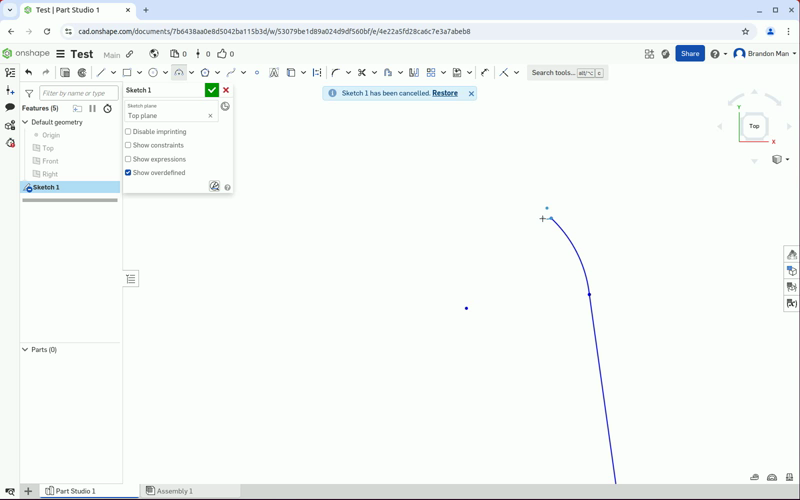
scroll(6)
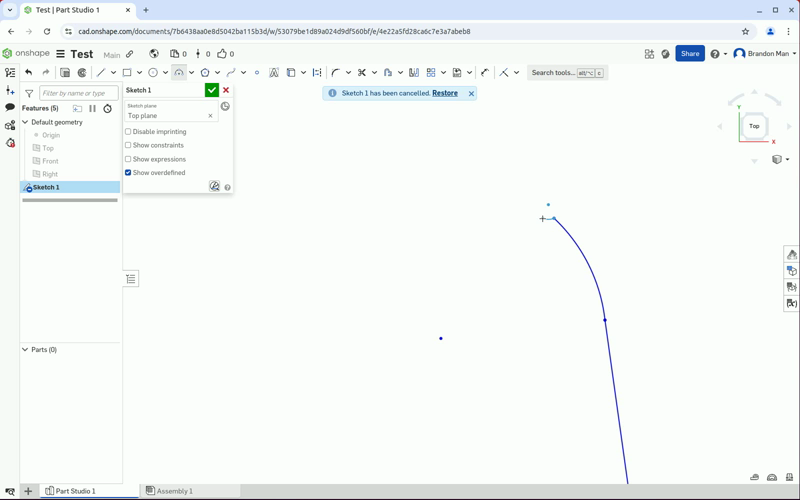
scroll(6)
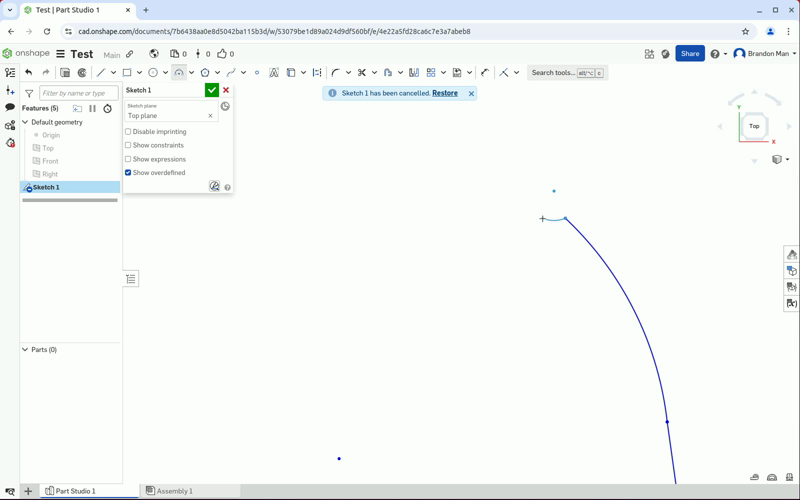
click(542, 218)
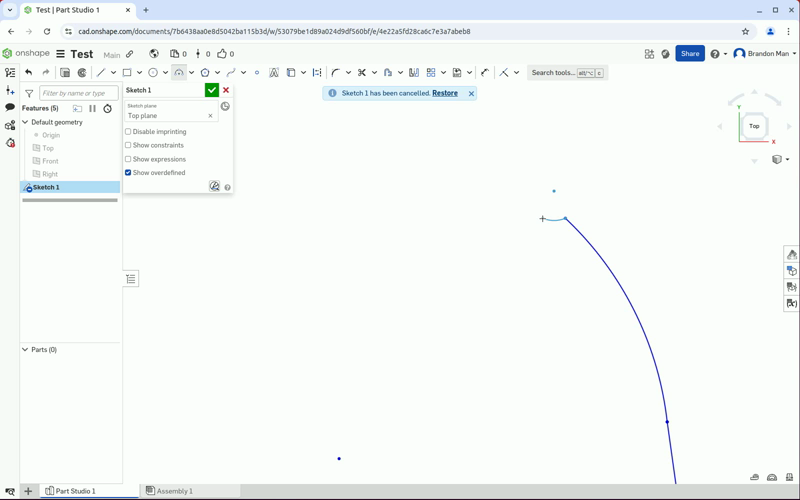
scroll(-6)
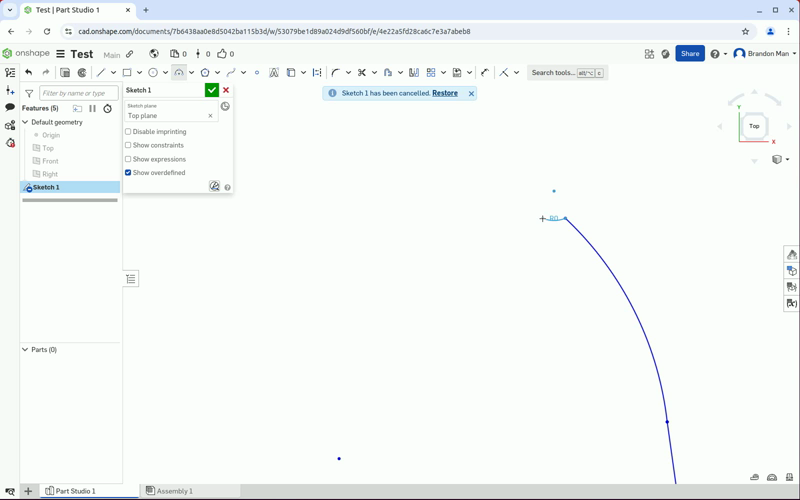
scroll(-6)
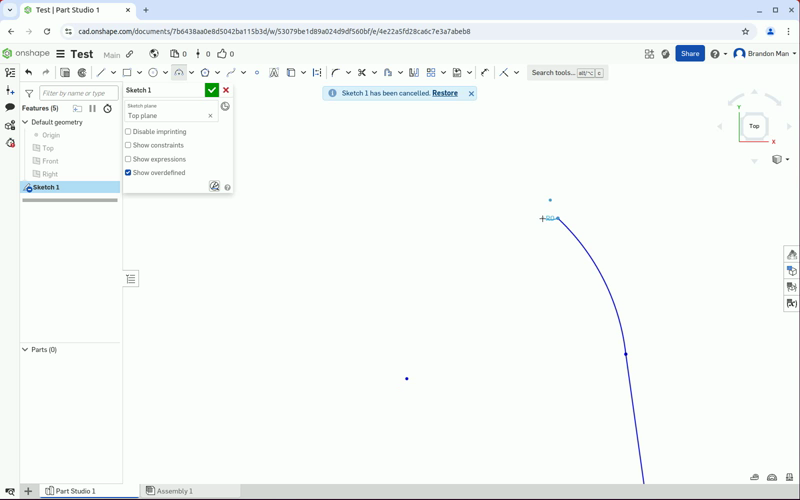
scroll(-6)
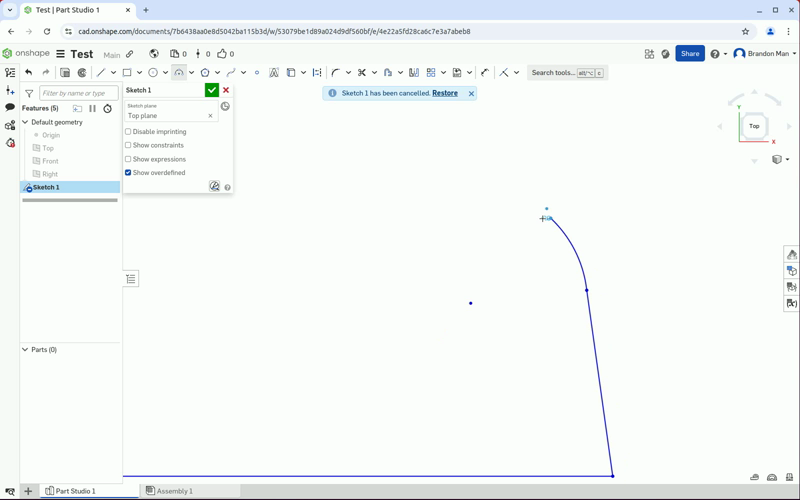
scroll(-6)
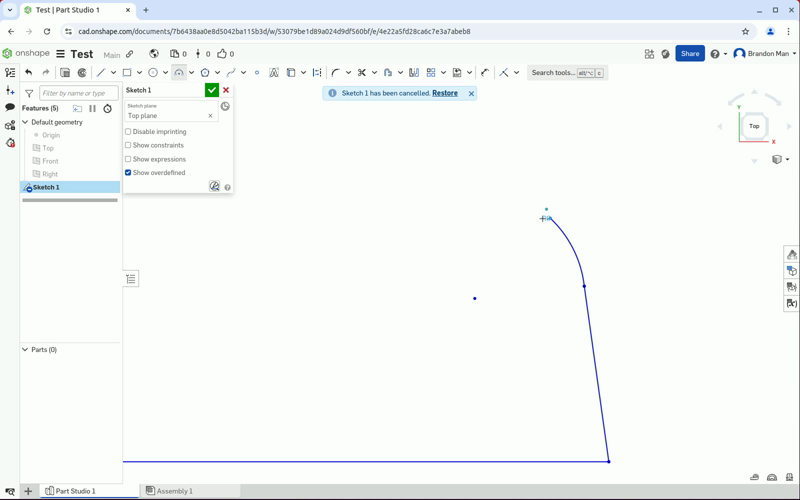
scroll(-6)
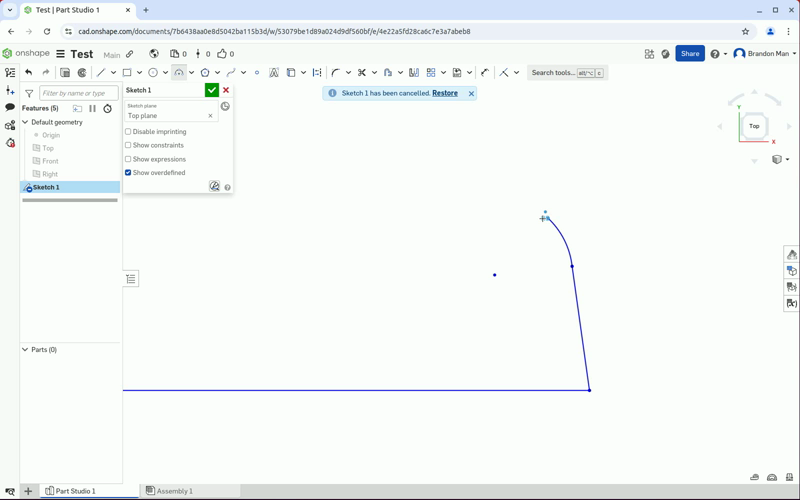
scroll(-6)
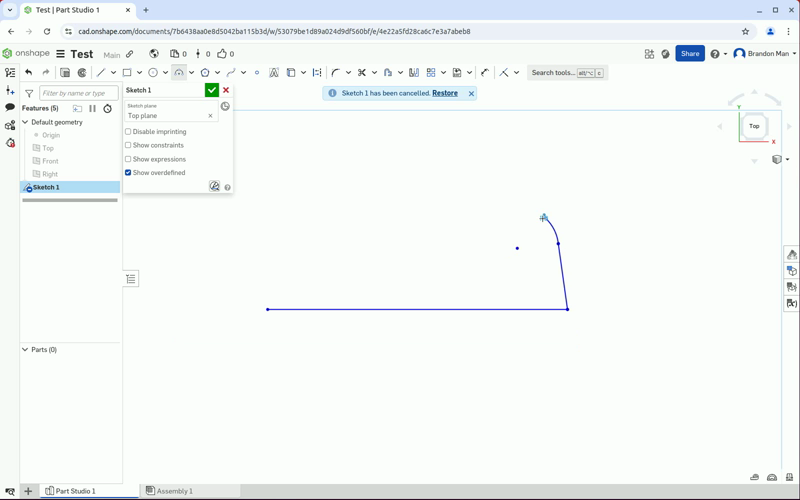
scroll(-6)
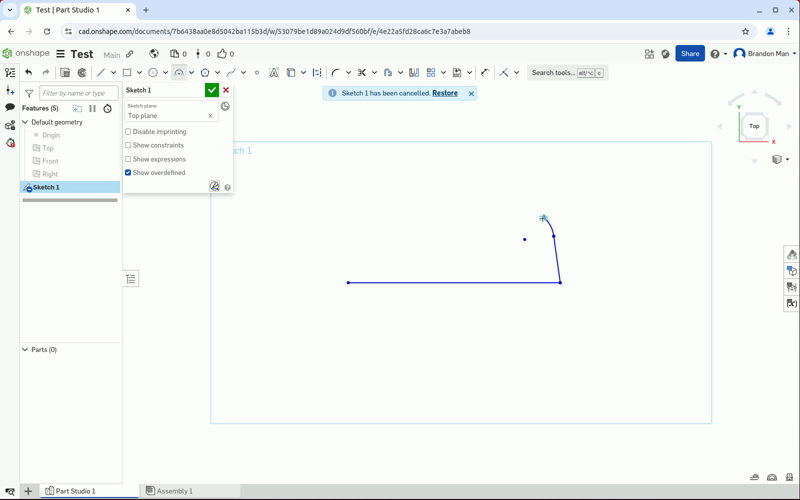
mouse_move(543, 217)
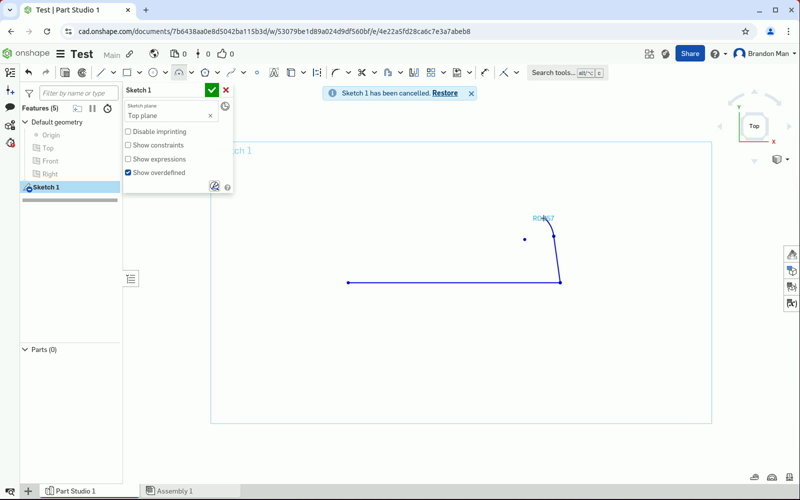
scroll(6)
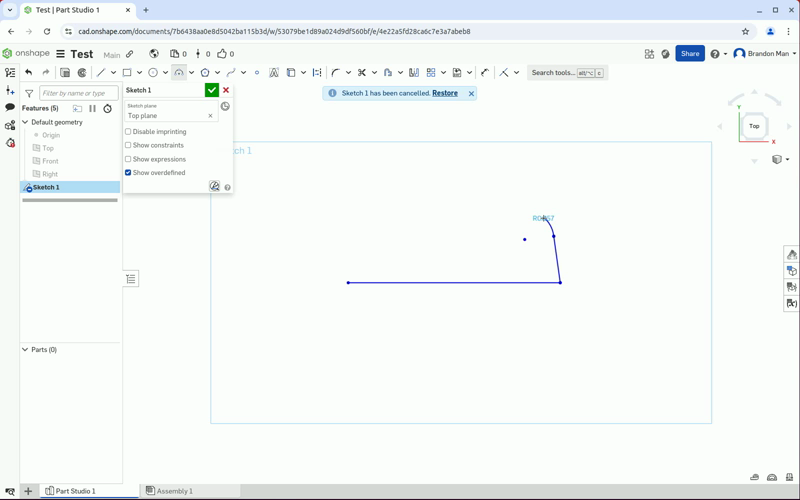
scroll(6)
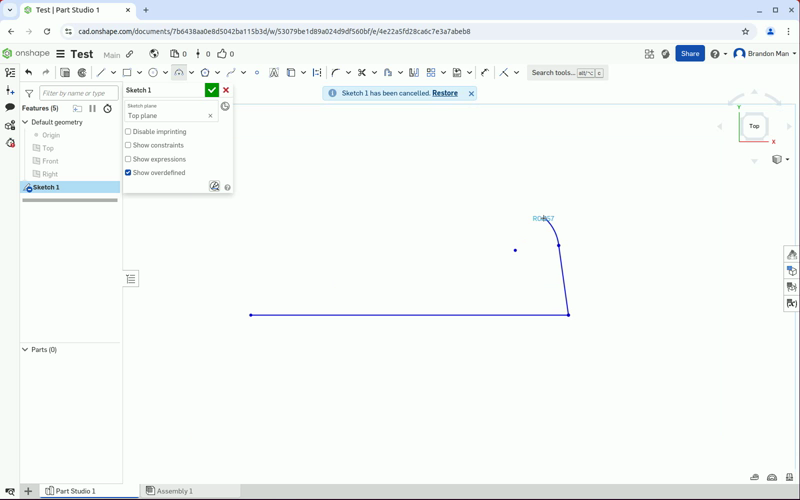
scroll(6)
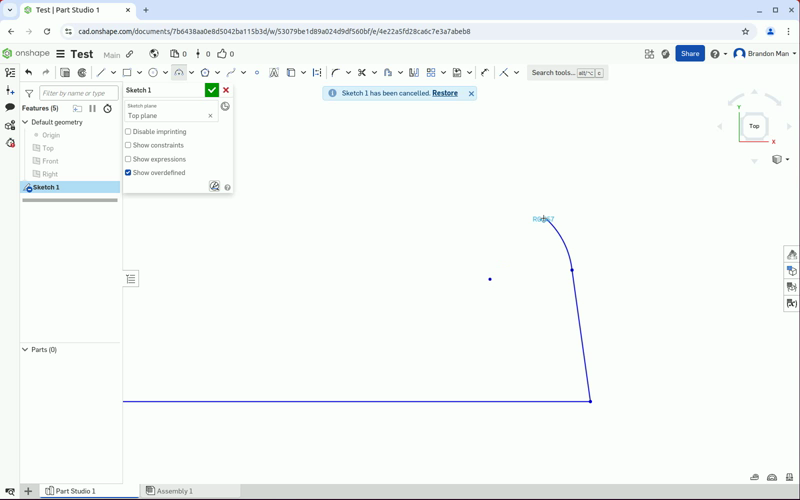
scroll(6)
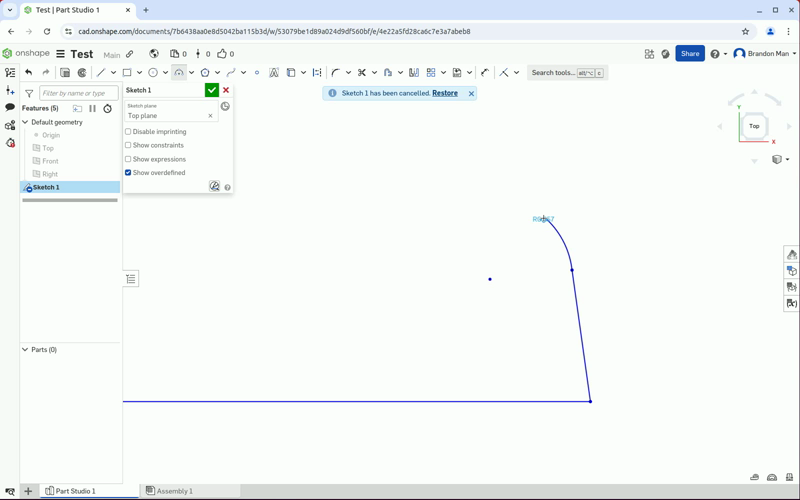
scroll(6)
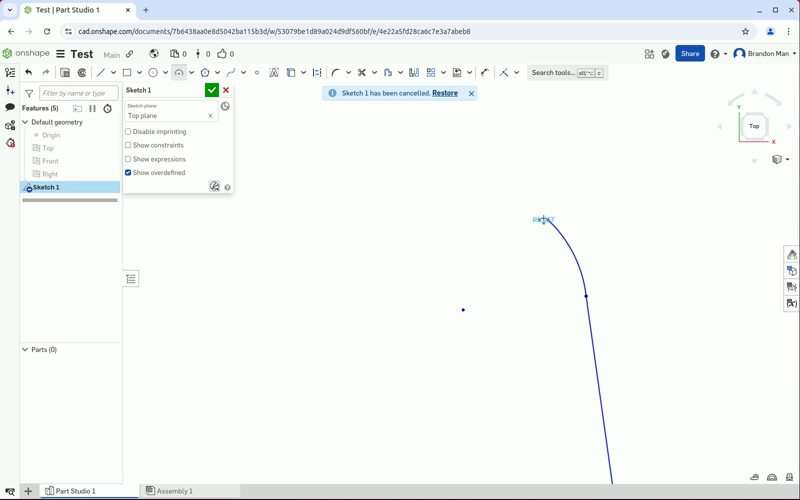
scroll(6)
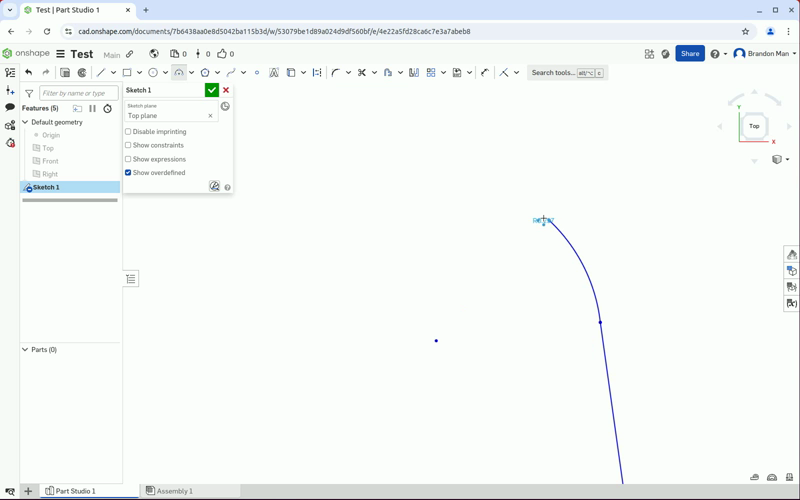
scroll(6)
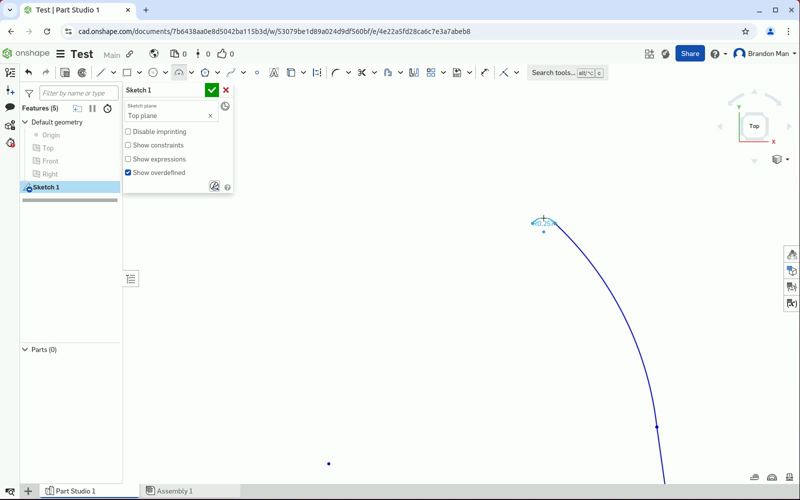
click(543, 217)
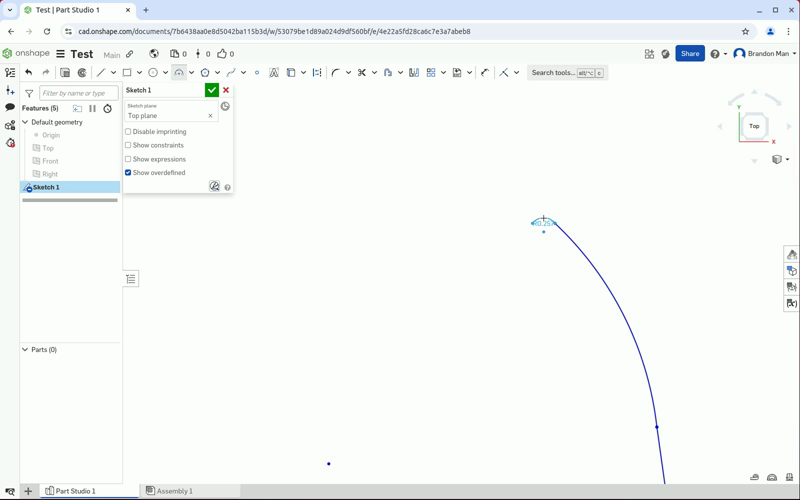
scroll(-6)
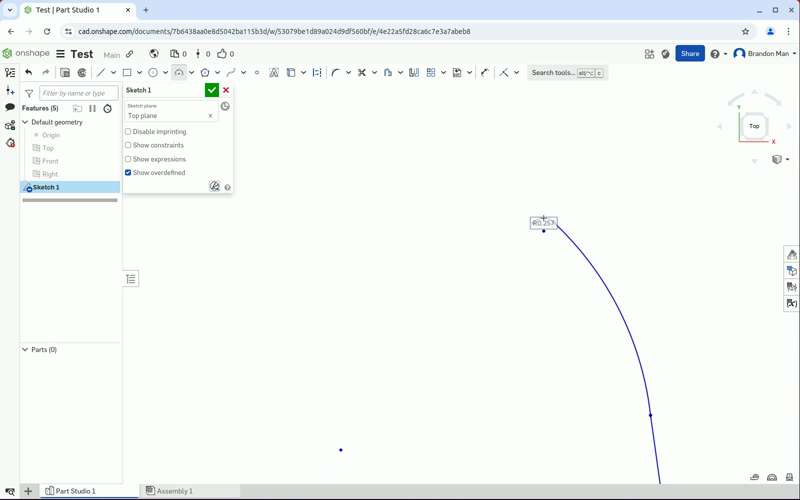
scroll(-6)
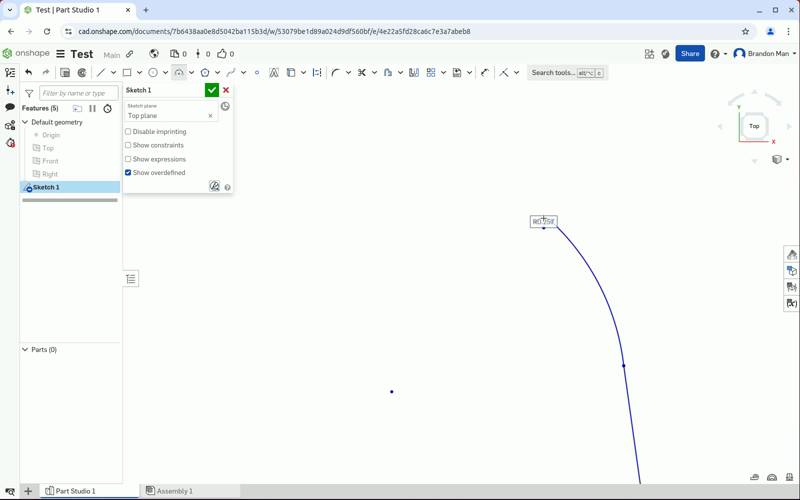
scroll(-6)
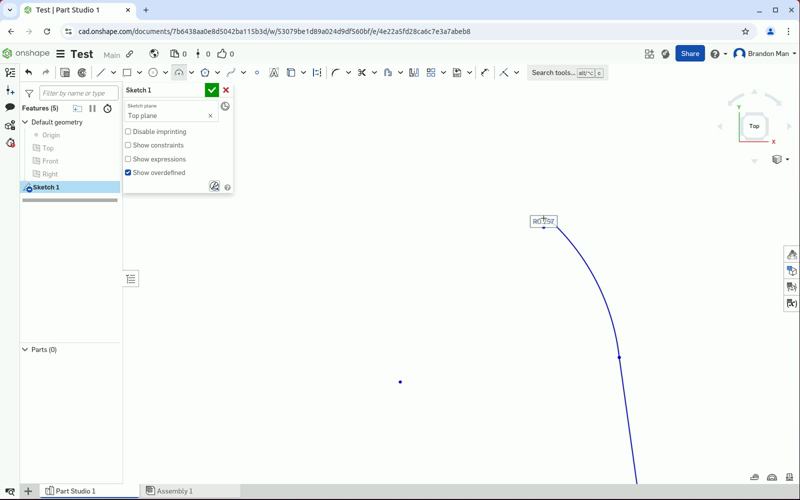
scroll(-6)
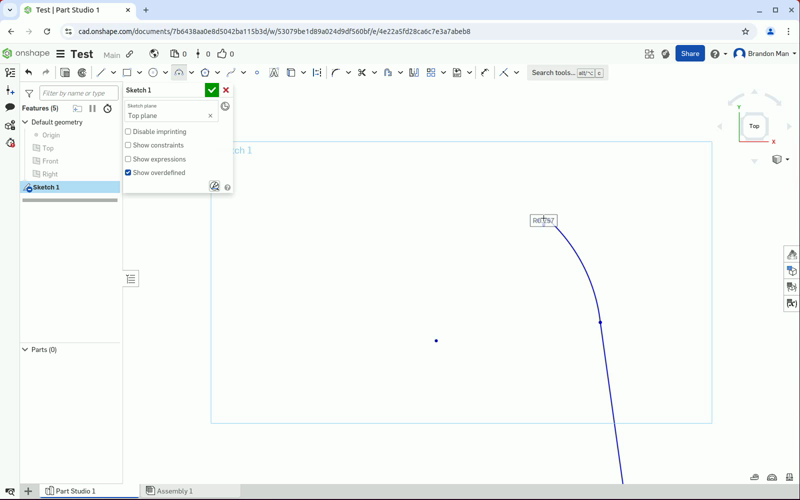
scroll(-6)
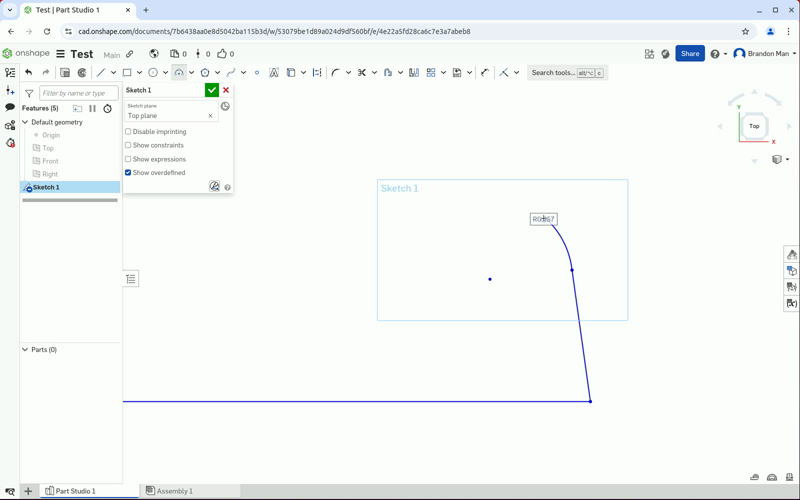
scroll(-6)
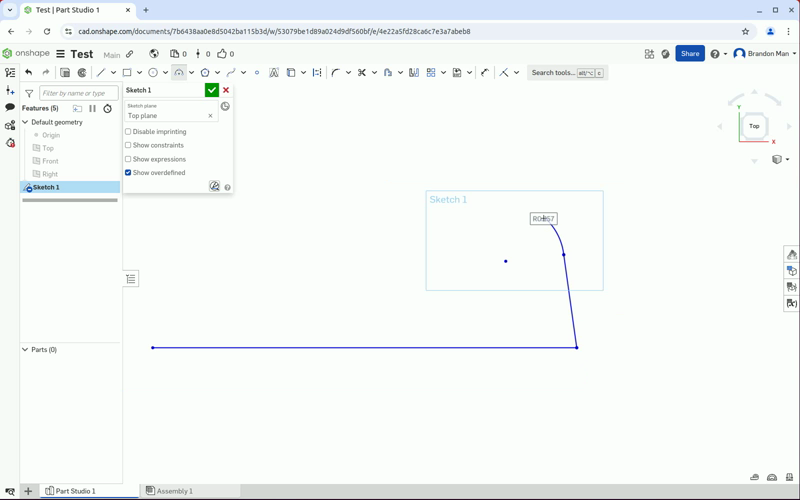
scroll(-6)
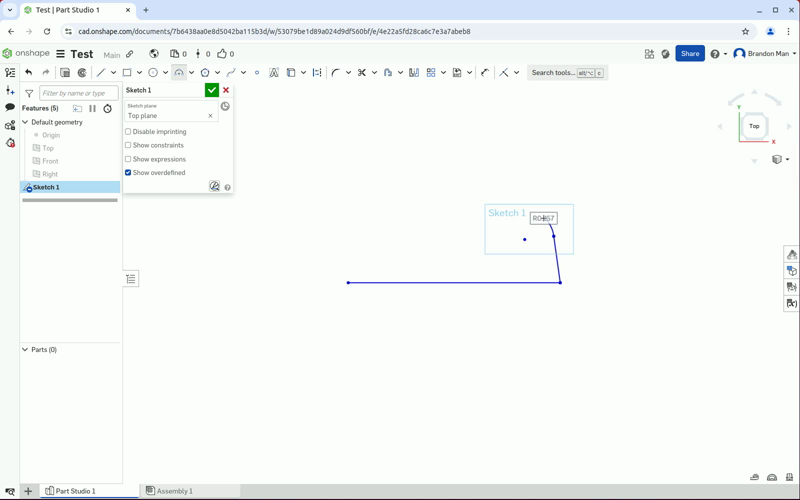
key_up(shift)
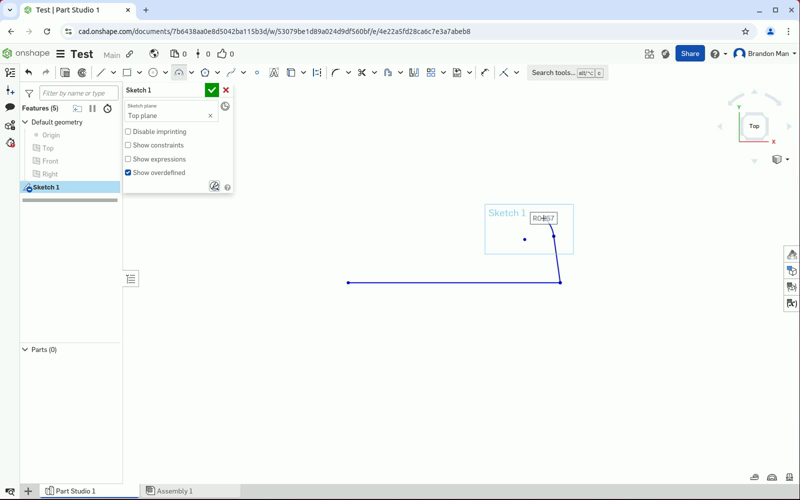
key(esc)
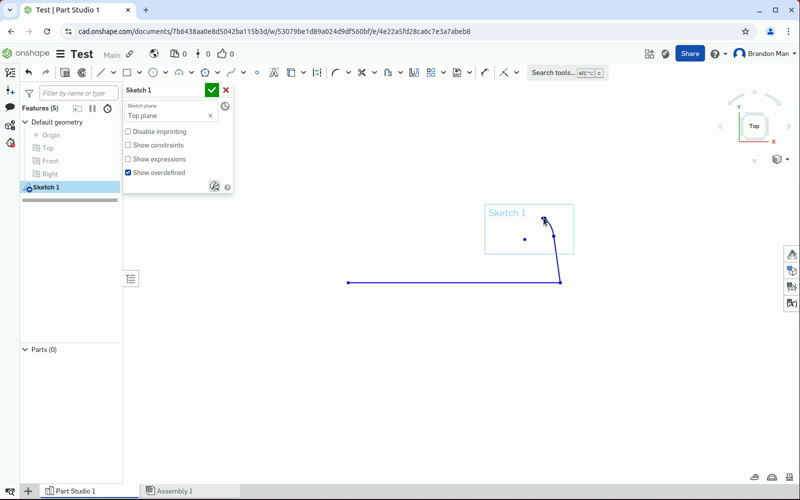
key(l)
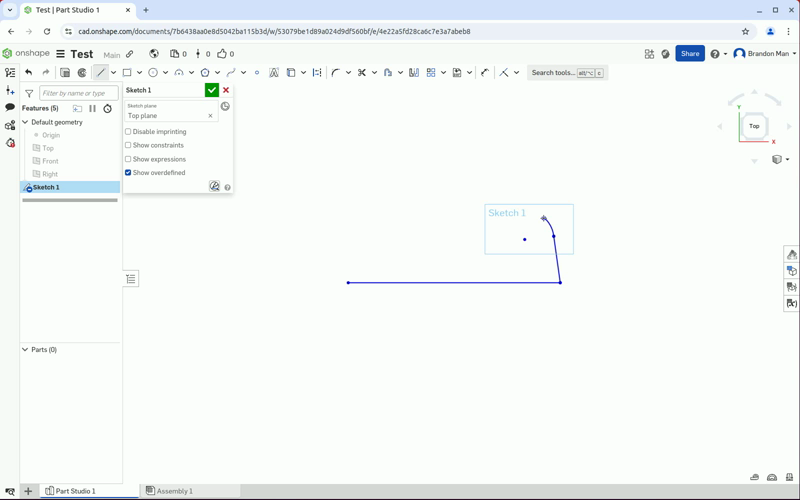
mouse_move(542, 218)
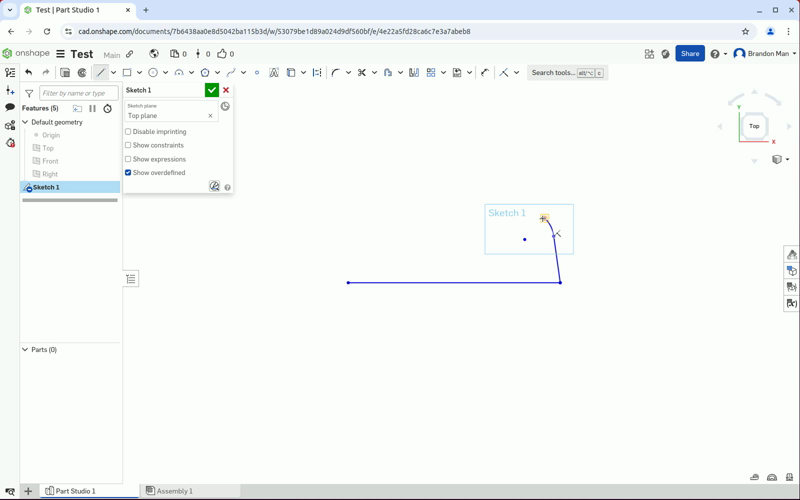
scroll(6)
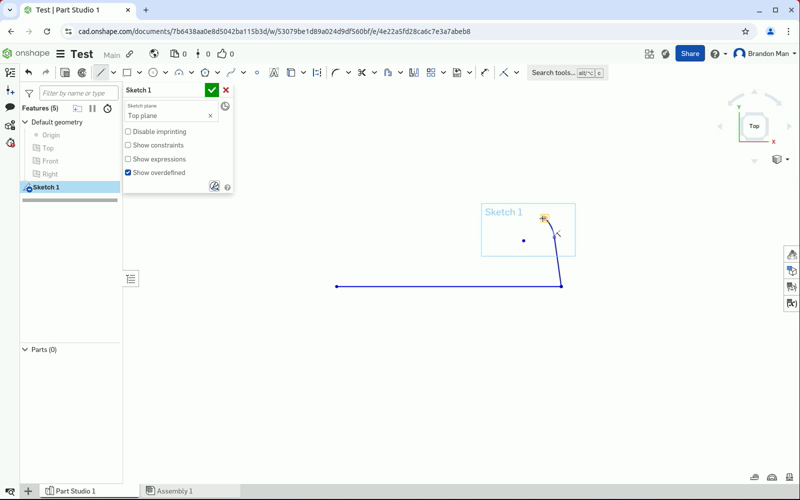
scroll(6)
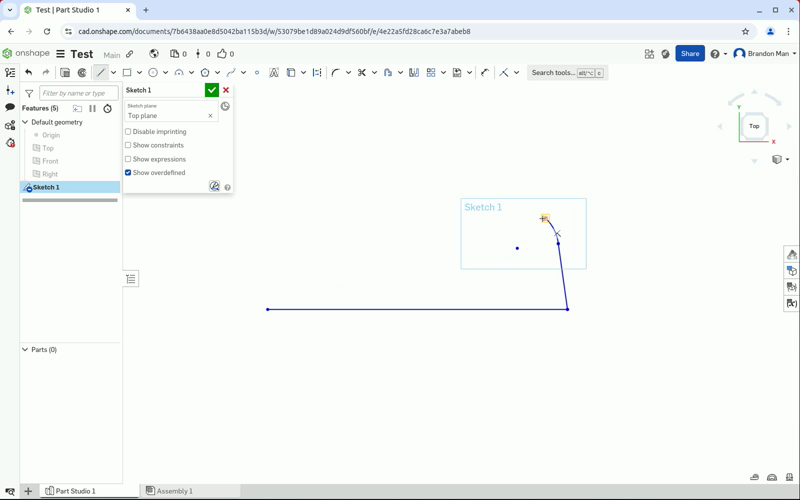
scroll(6)
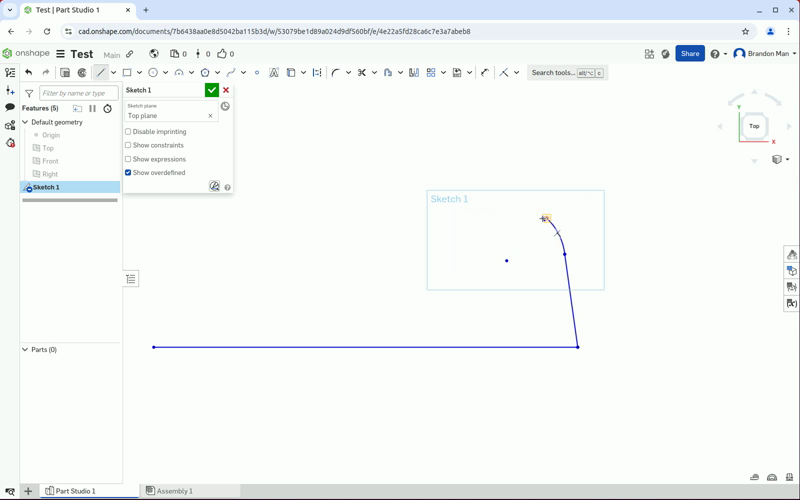
scroll(6)
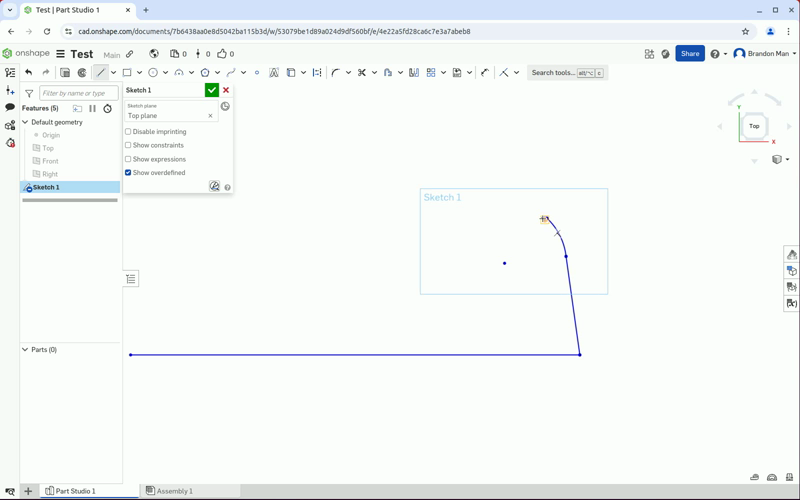
scroll(6)
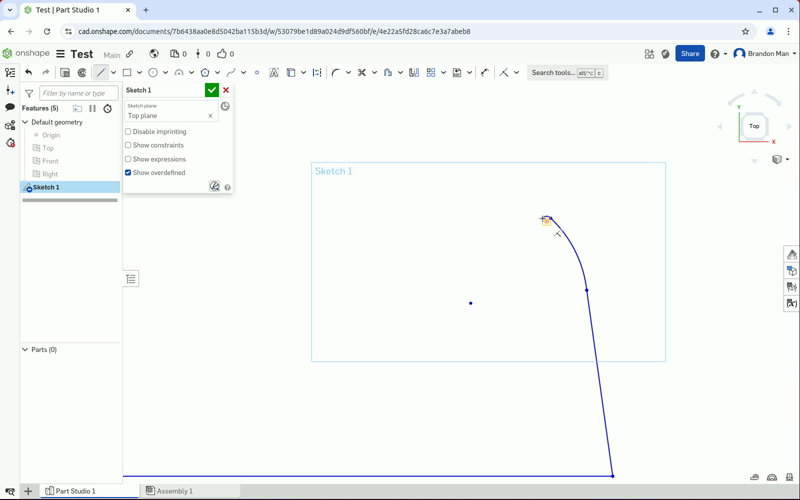
scroll(6)
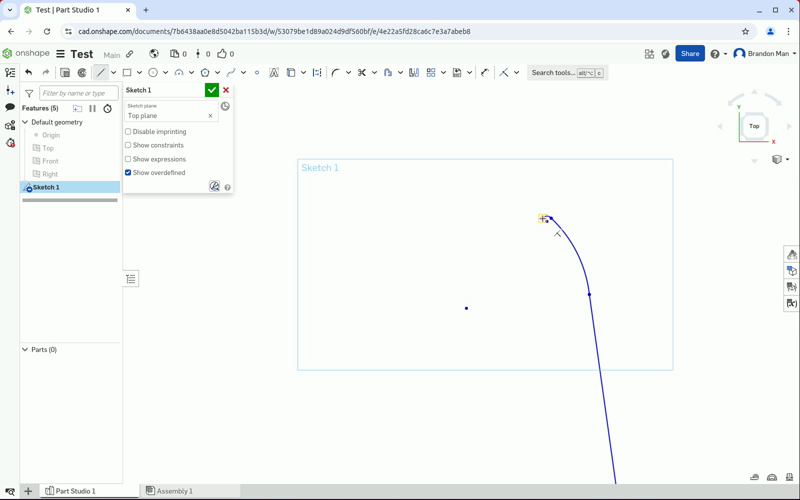
scroll(6)
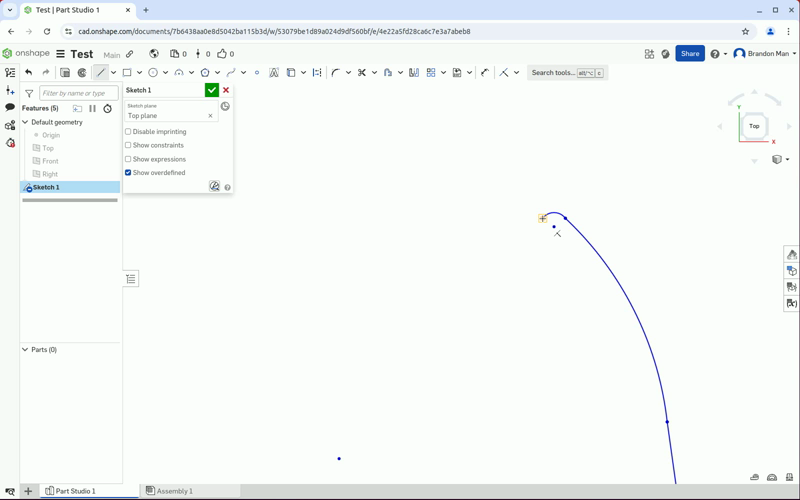
click(542, 218)
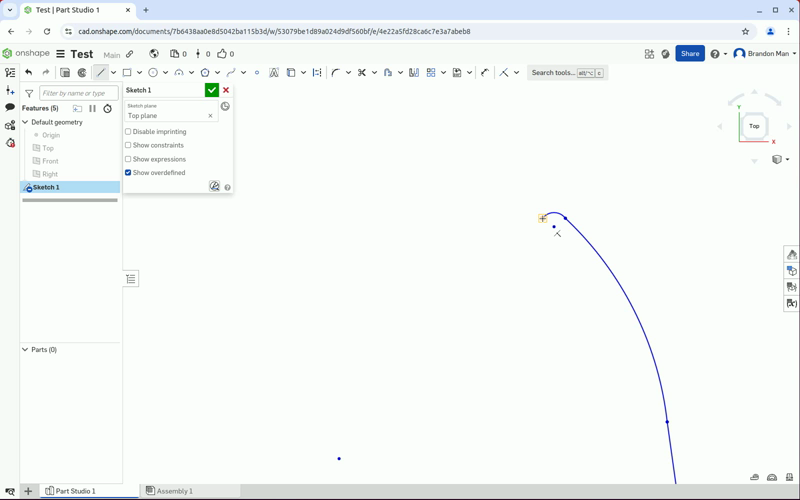
scroll(-6)
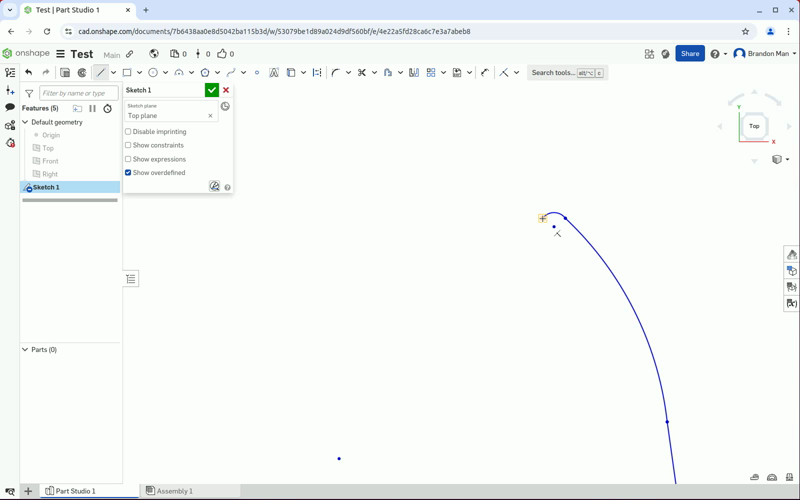
scroll(-6)
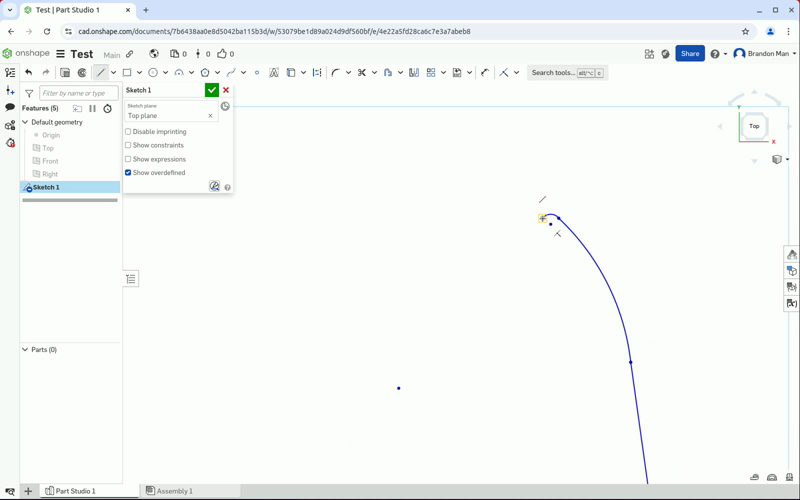
scroll(-6)
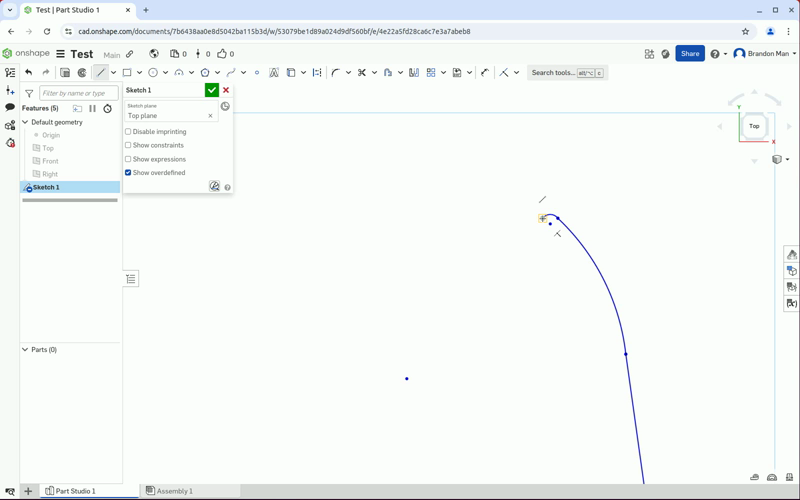
scroll(-6)
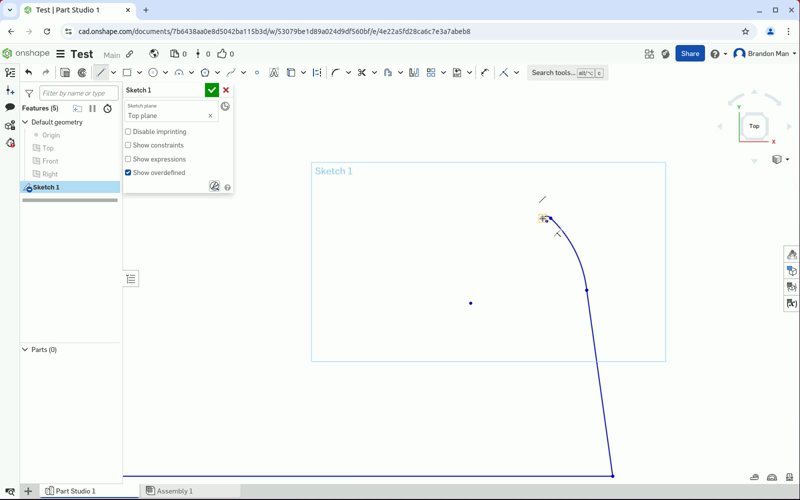
scroll(-6)
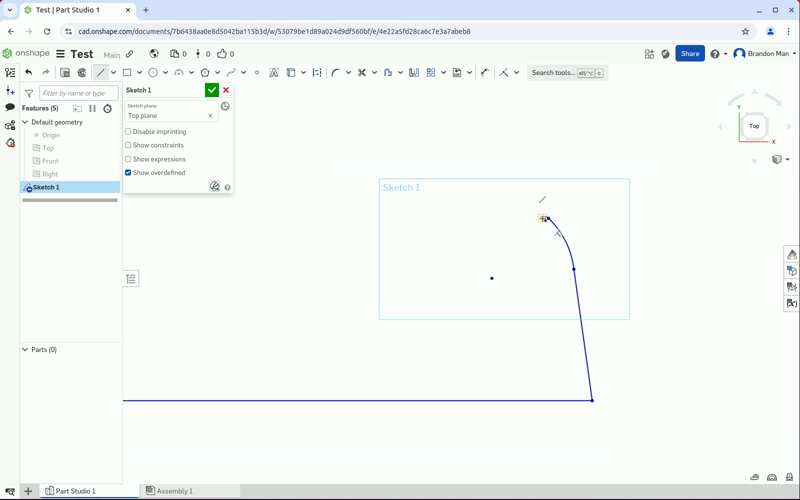
scroll(-6)
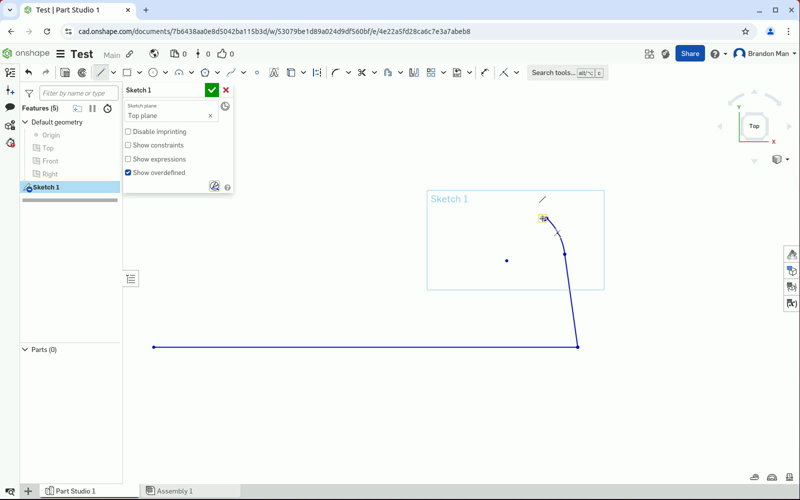
scroll(-6)
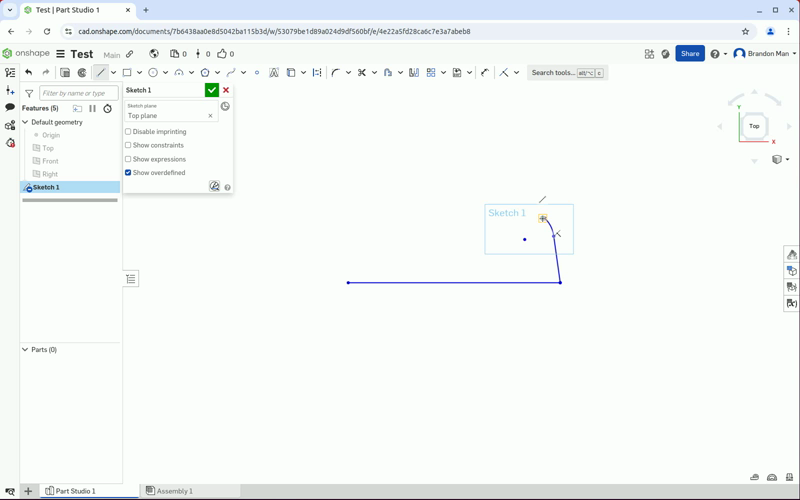
key_down(shift)
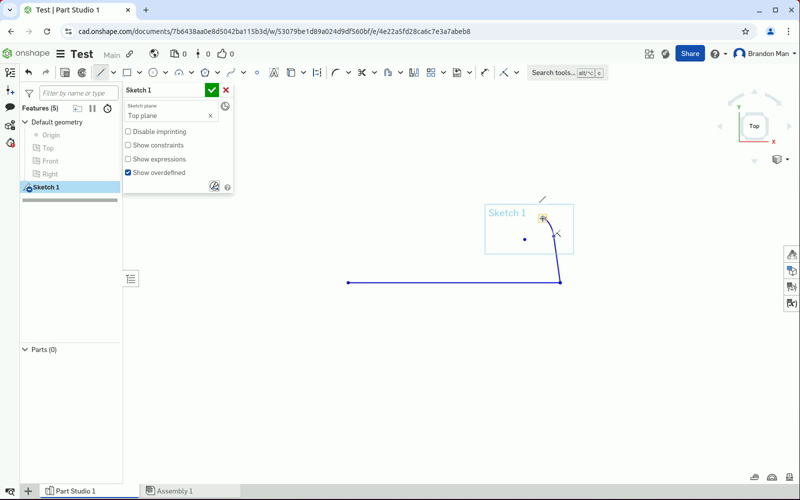
mouse_move(366, 218)
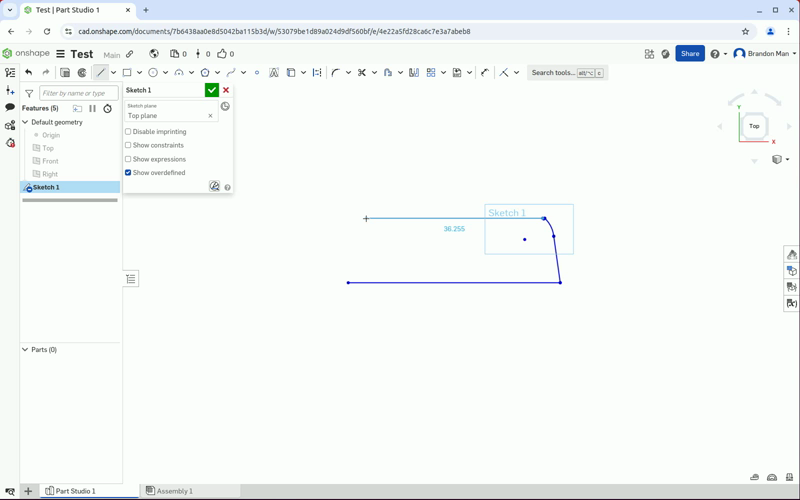
click(366, 218)
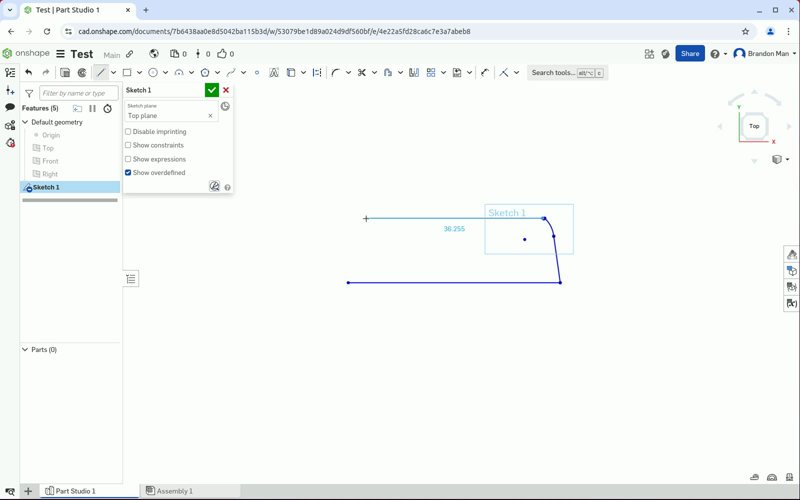
key_up(shift)
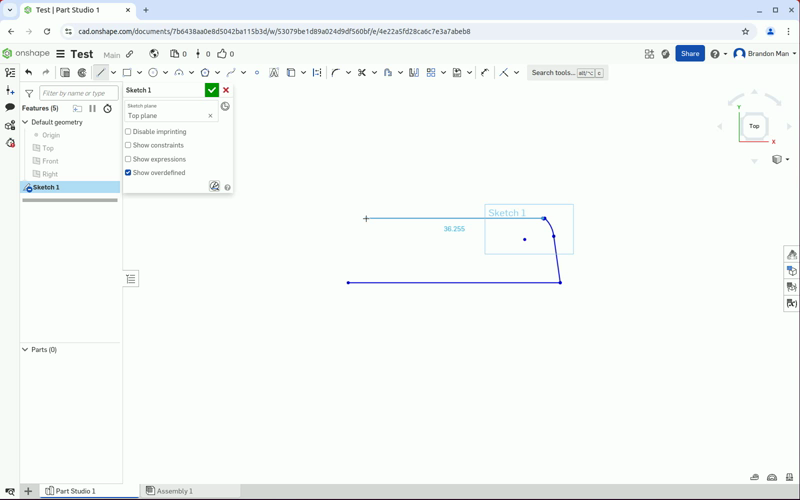
key(esc)
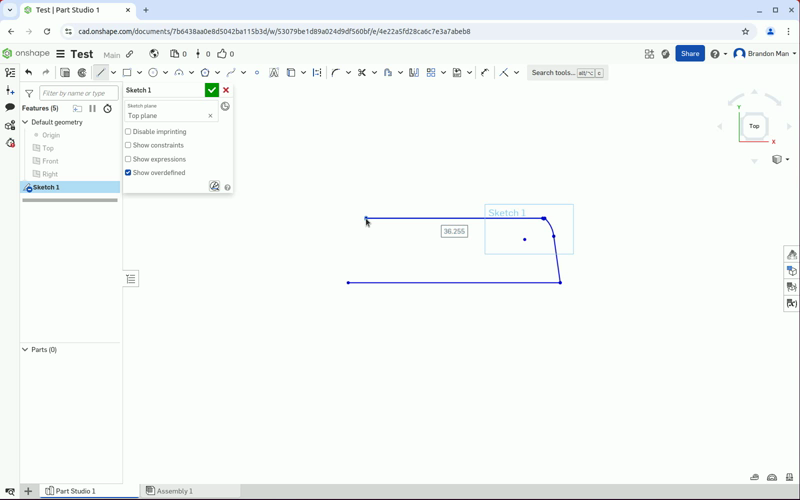
key(a)
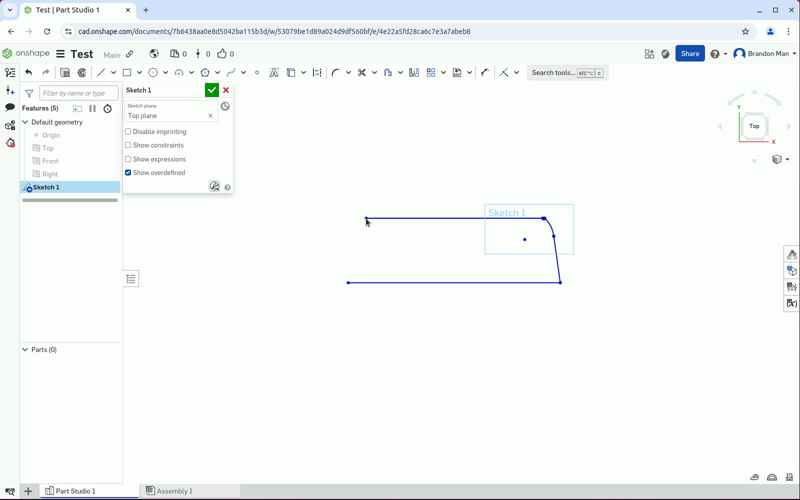
mouse_move(366, 218)
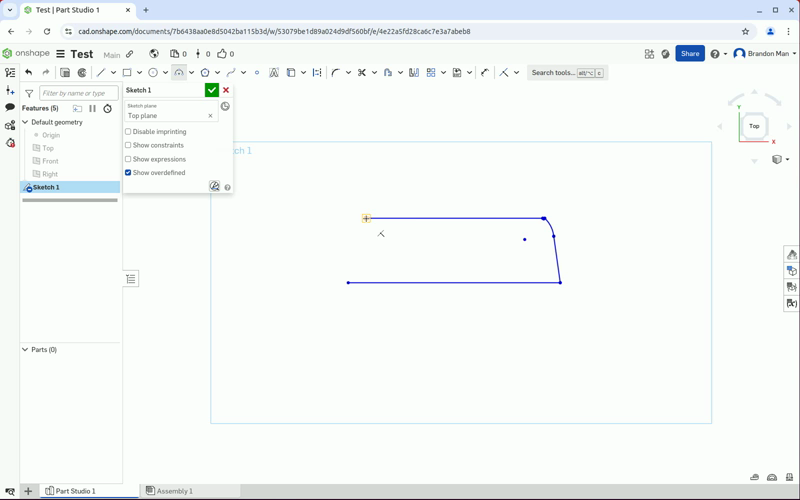
click(366, 218)
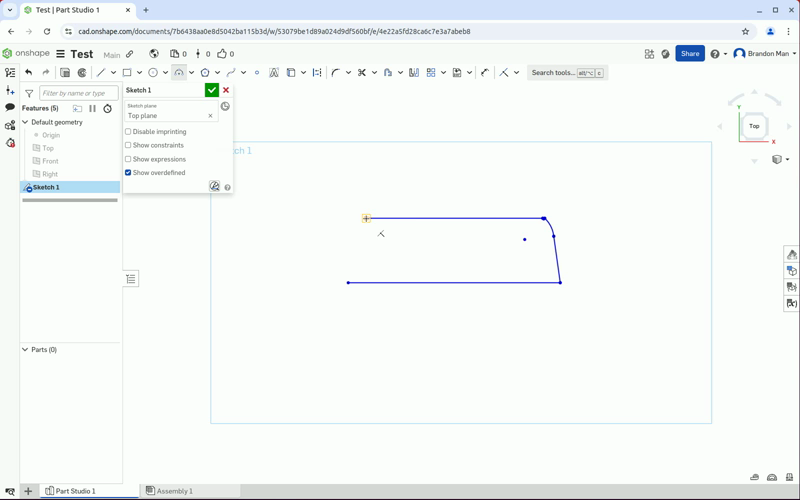
key_down(shift)
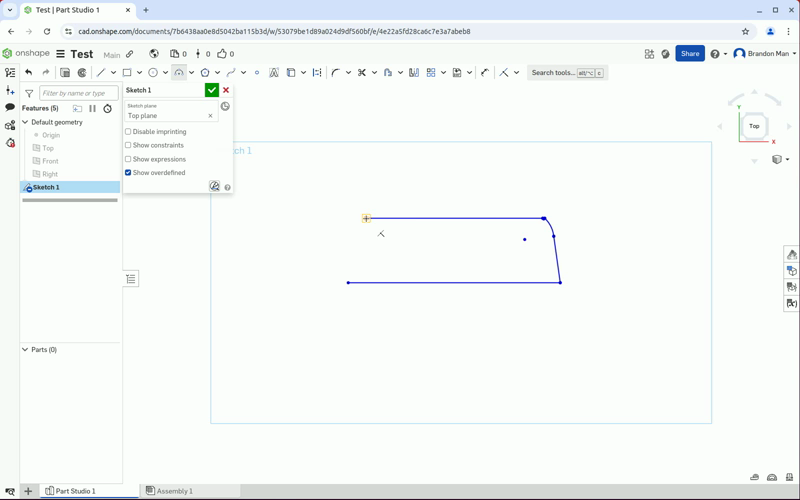
mouse_move(363, 218)
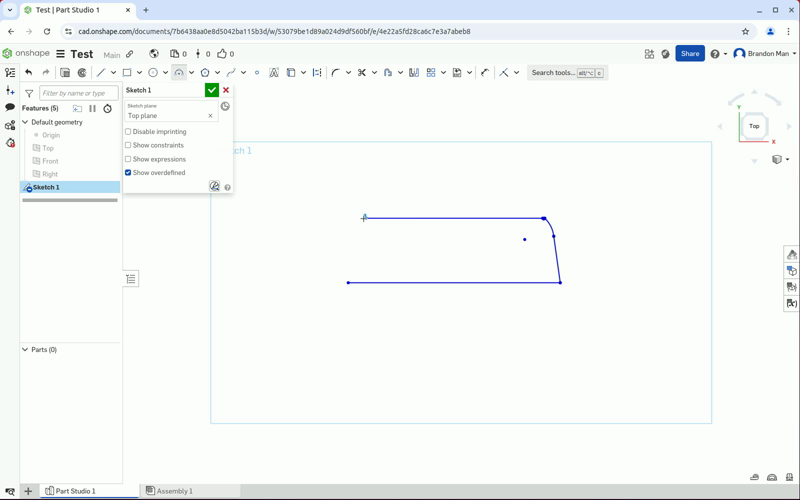
scroll(6)
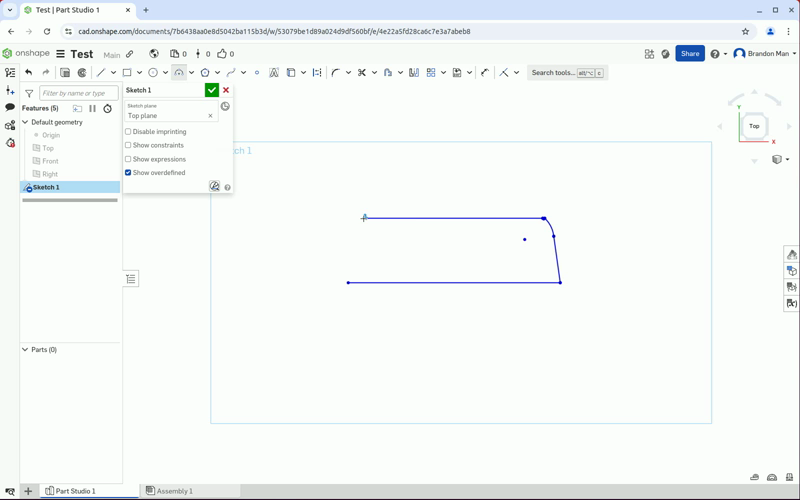
scroll(6)
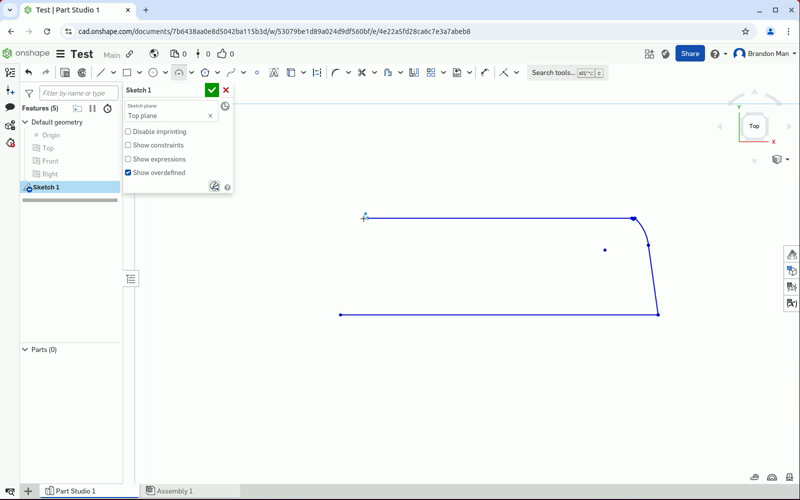
scroll(6)
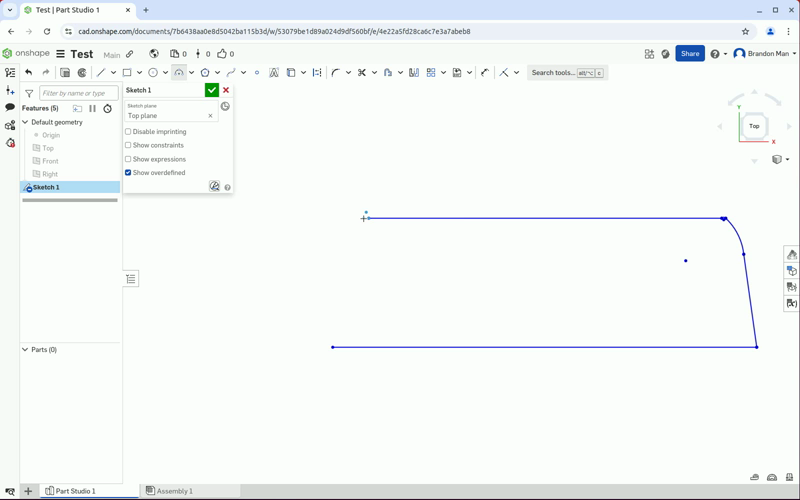
scroll(6)
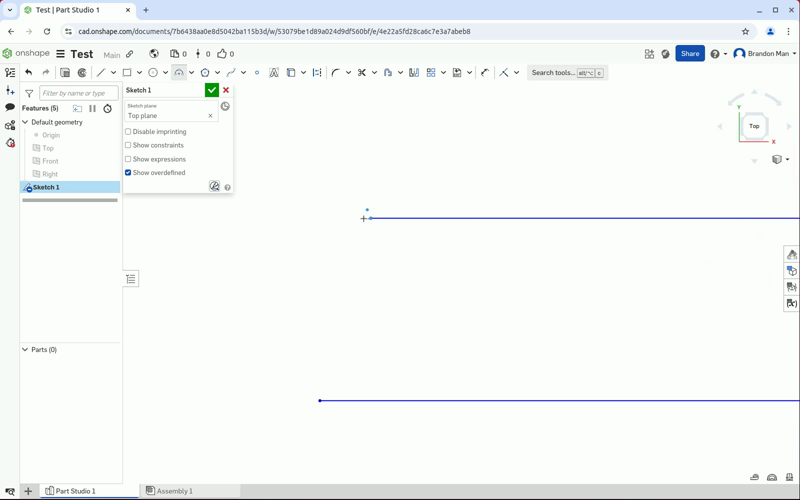
scroll(6)
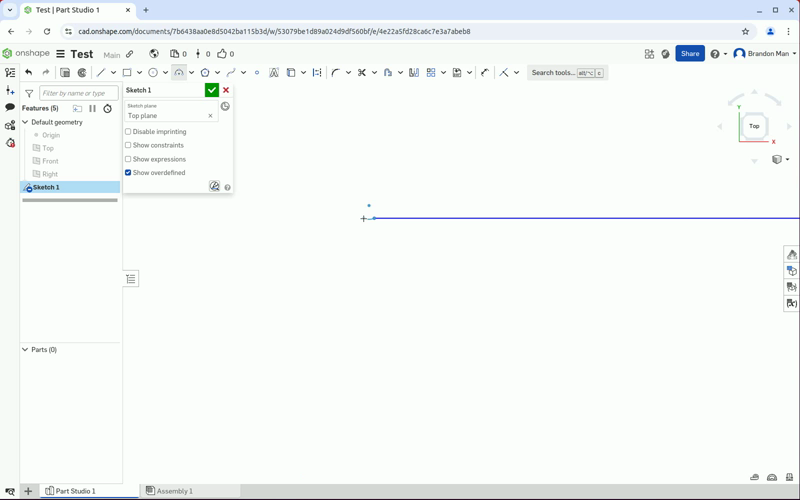
scroll(6)
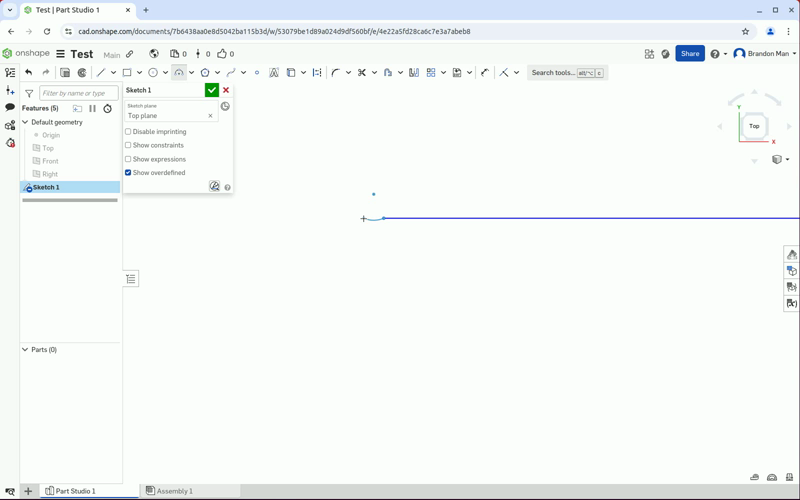
scroll(6)
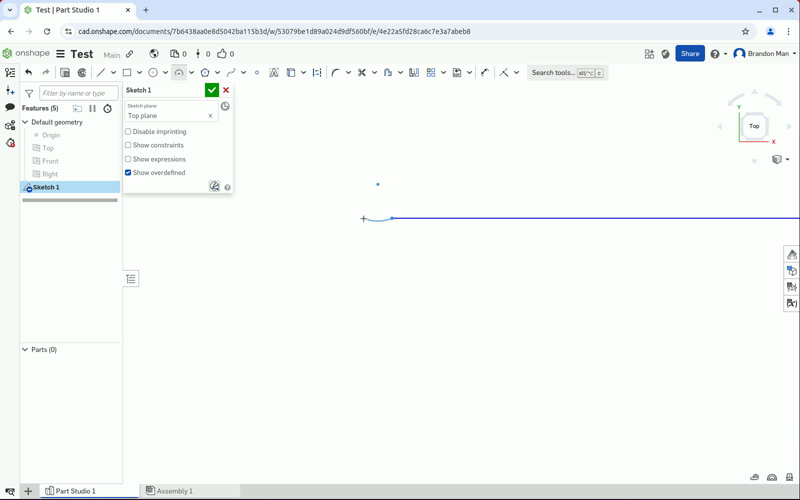
click(363, 218)
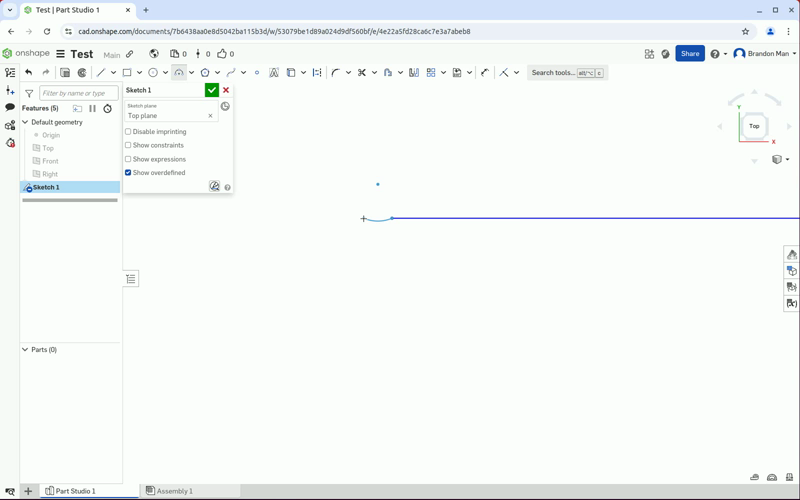
scroll(-6)
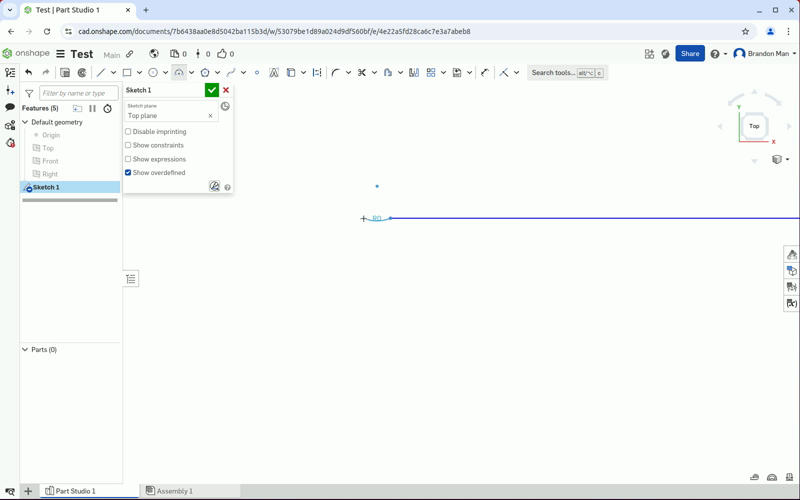
scroll(-6)
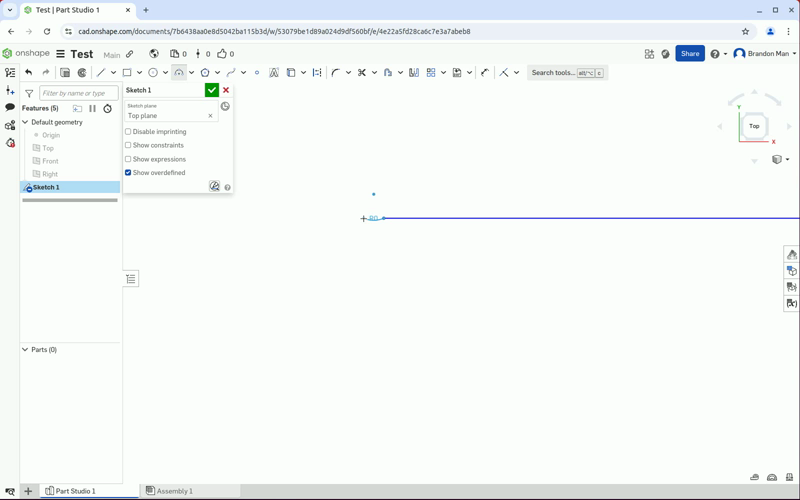
scroll(-6)
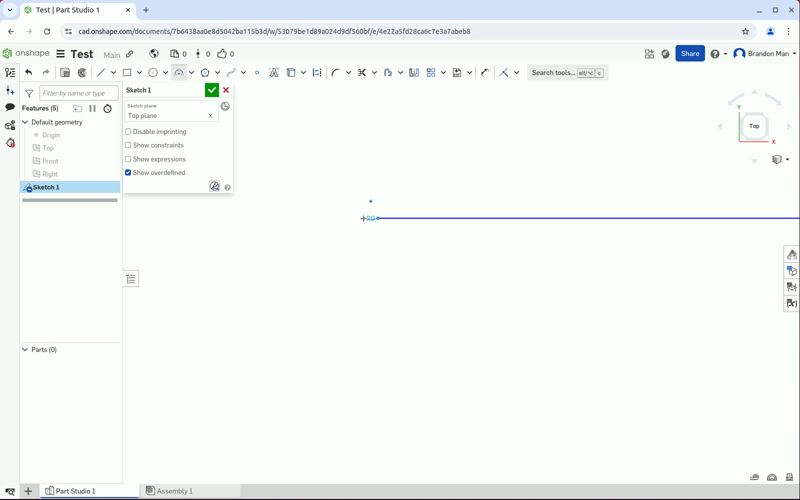
scroll(-6)
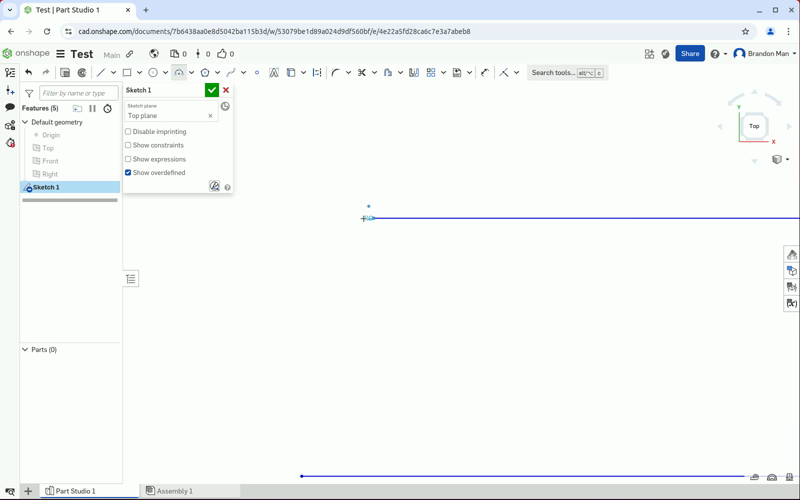
scroll(-6)
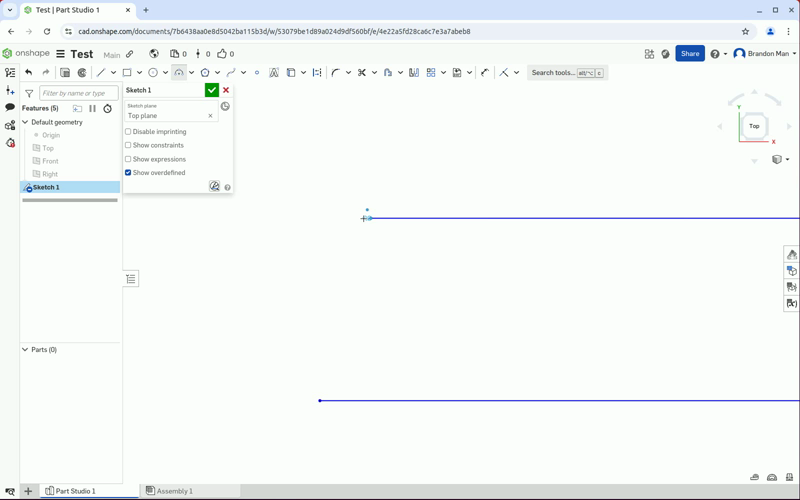
scroll(-6)
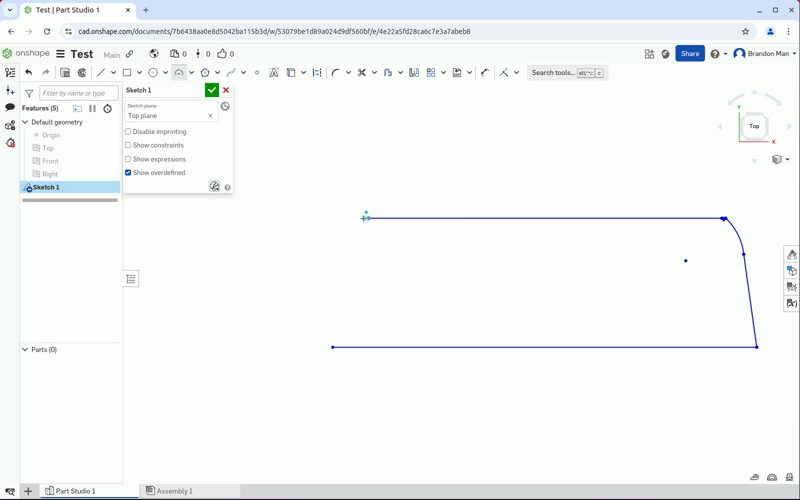
scroll(-6)
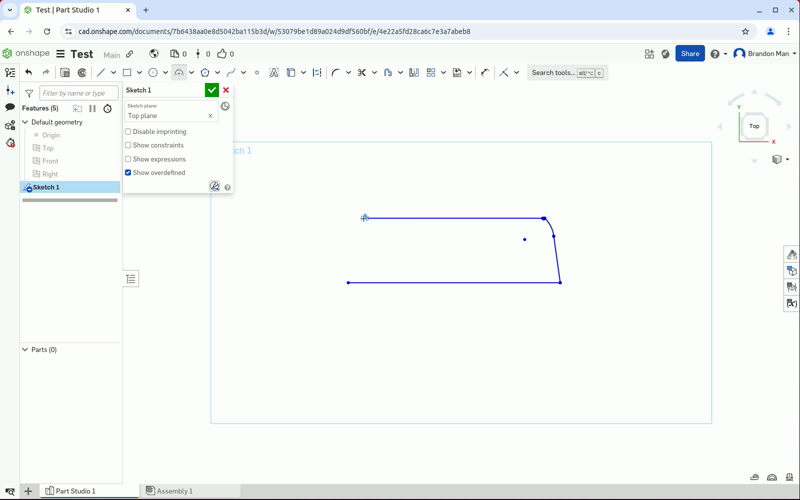
mouse_move(365, 217)
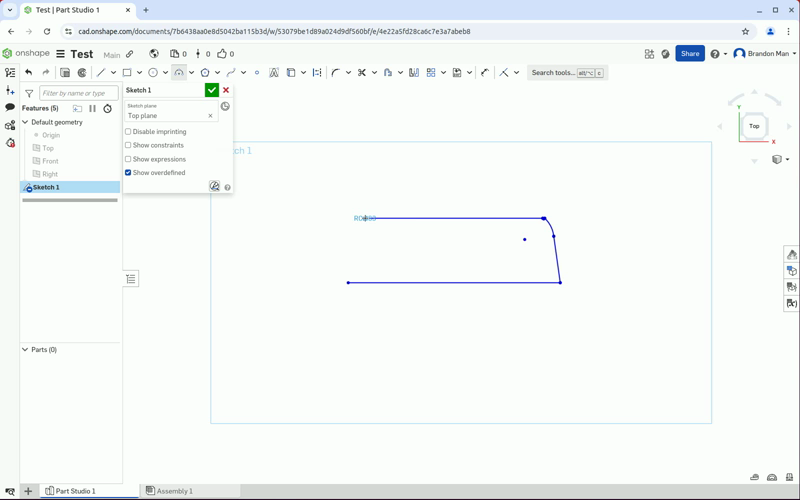
scroll(6)
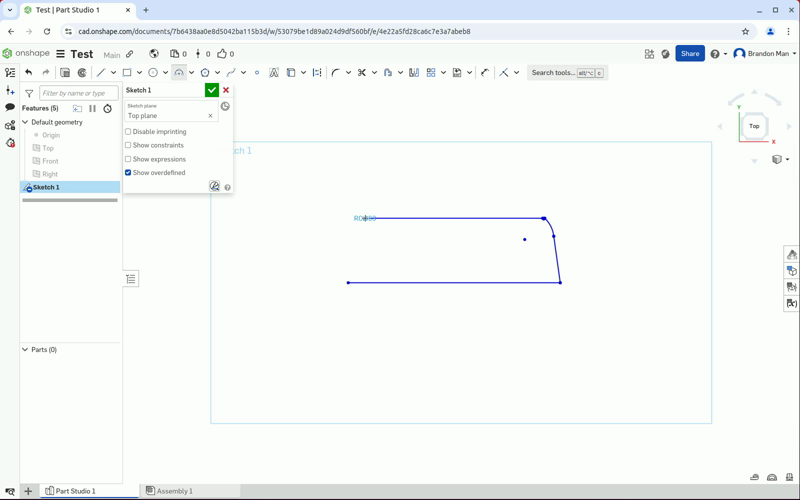
scroll(6)
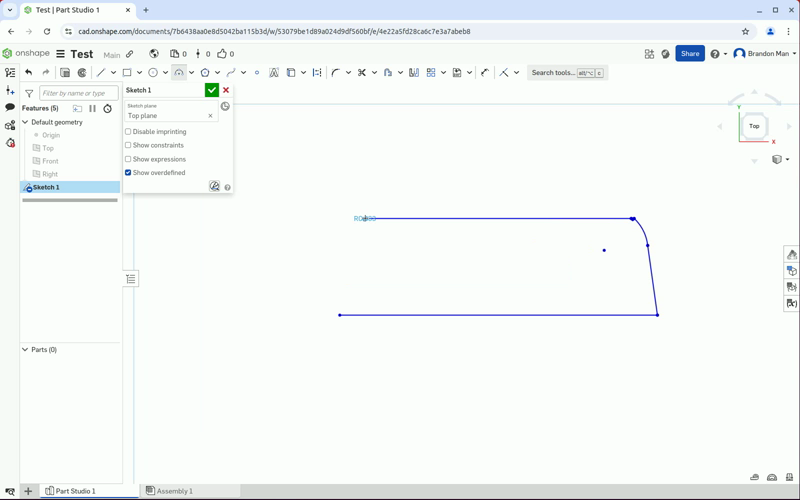
scroll(6)
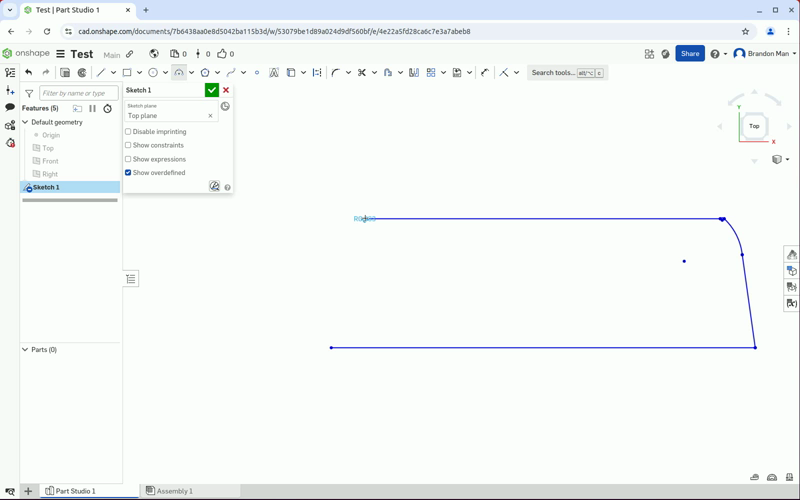
scroll(6)
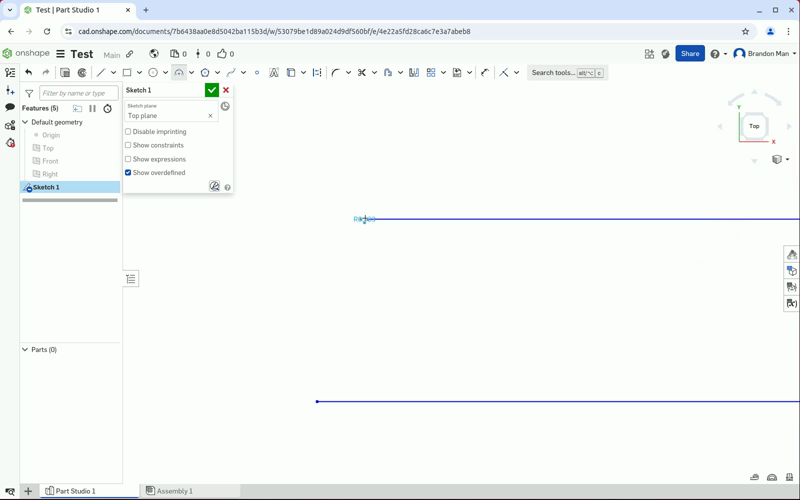
scroll(6)
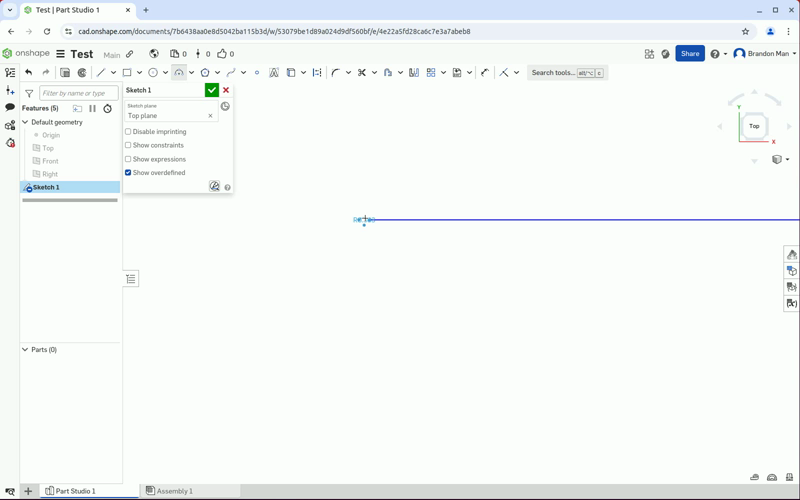
scroll(6)
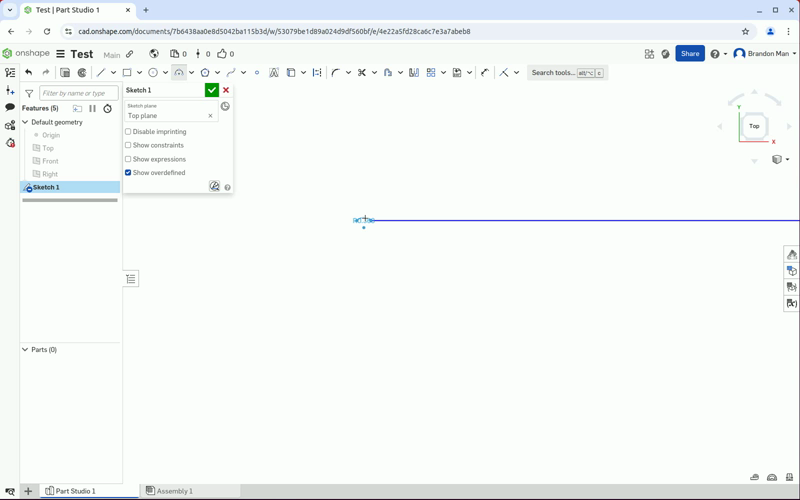
scroll(6)
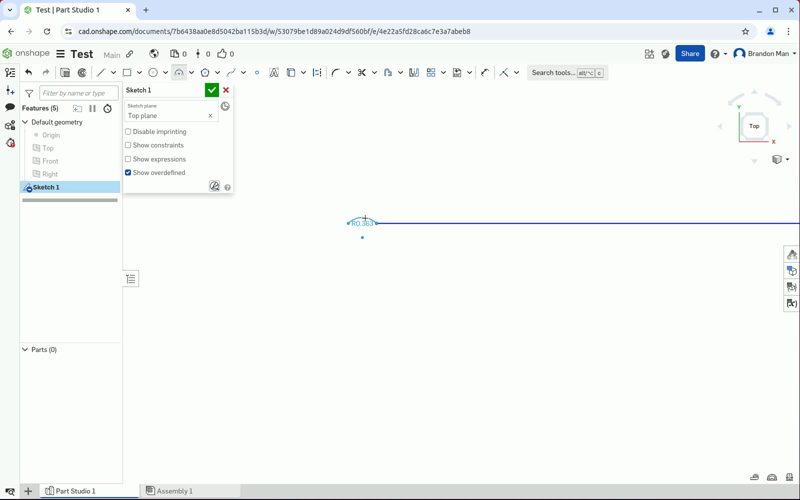
click(365, 217)
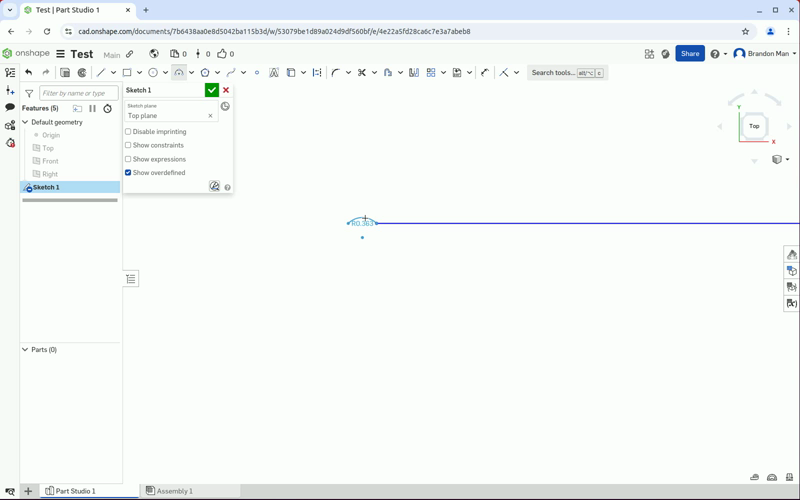
scroll(-6)
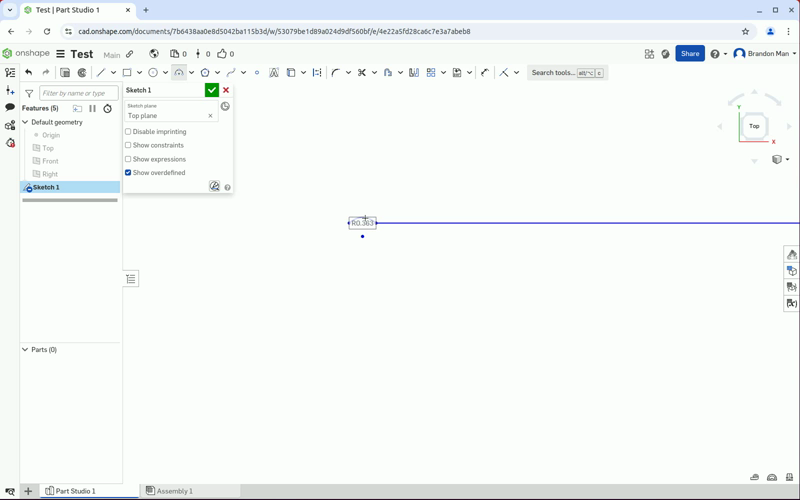
scroll(-6)
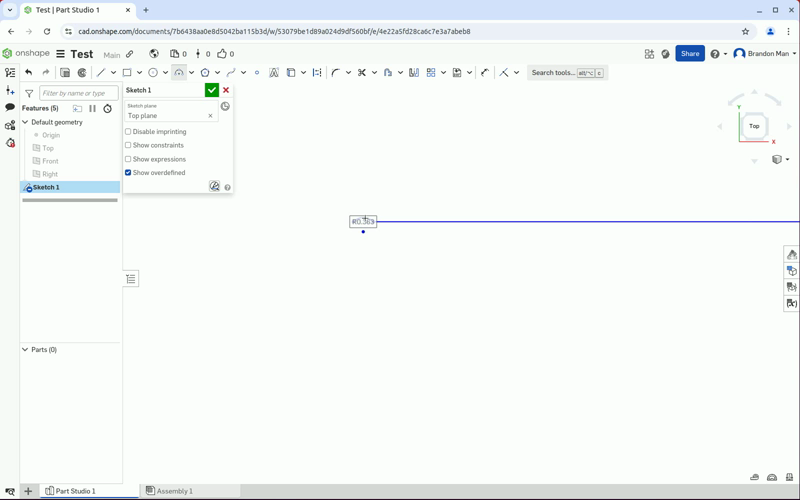
scroll(-6)
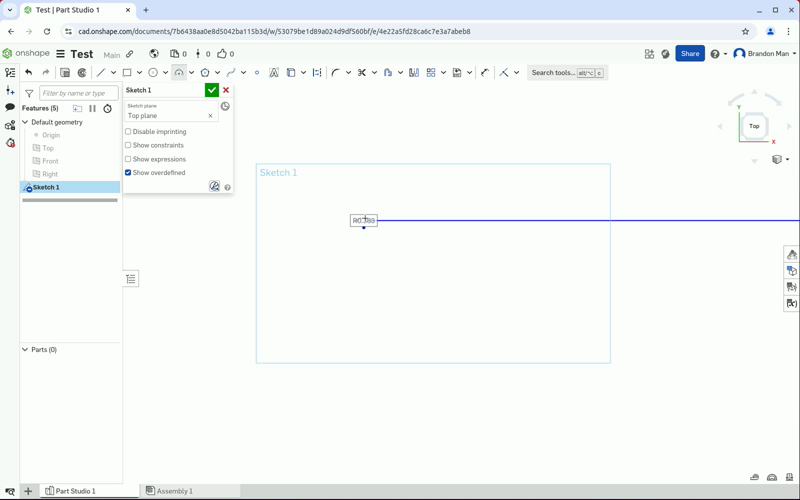
scroll(-6)
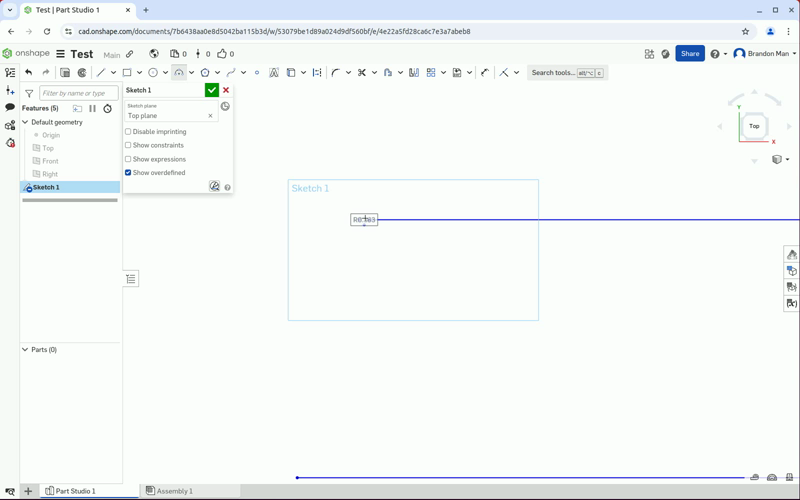
scroll(-6)
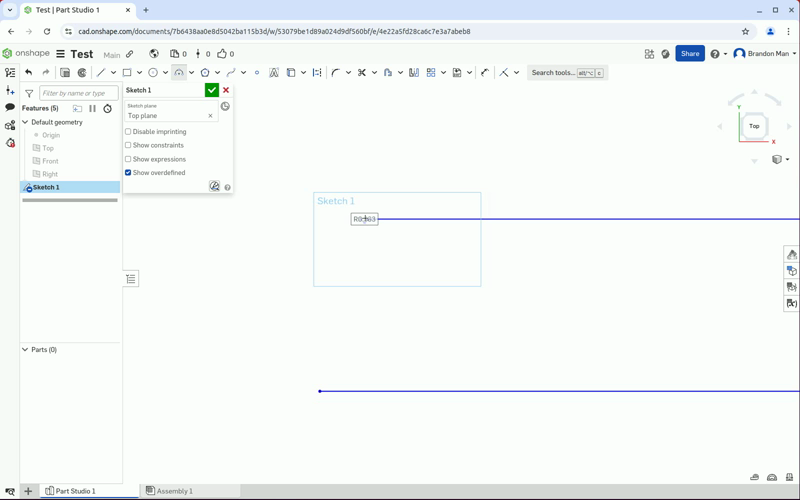
scroll(-6)
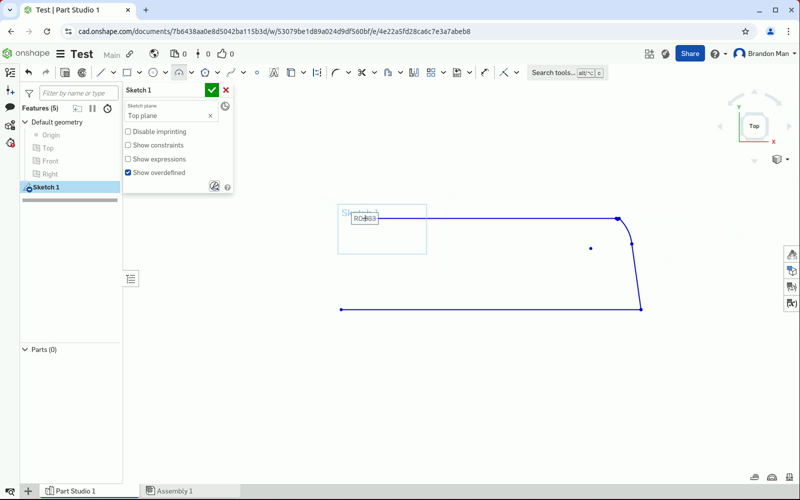
scroll(-6)
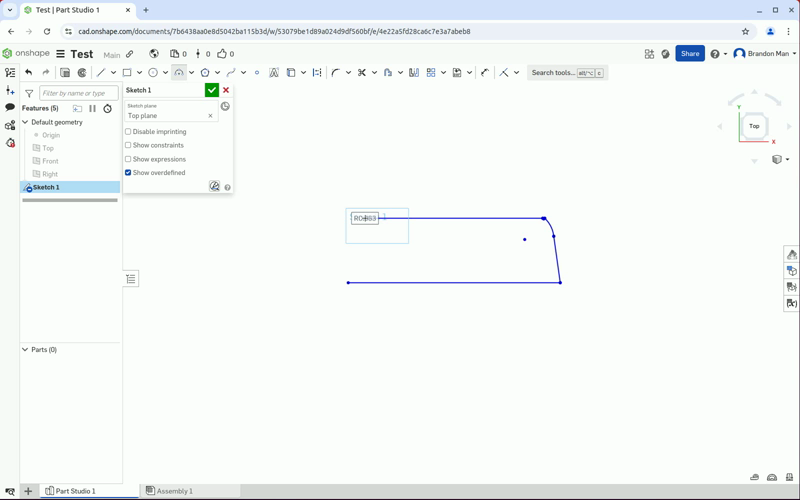
key_up(shift)
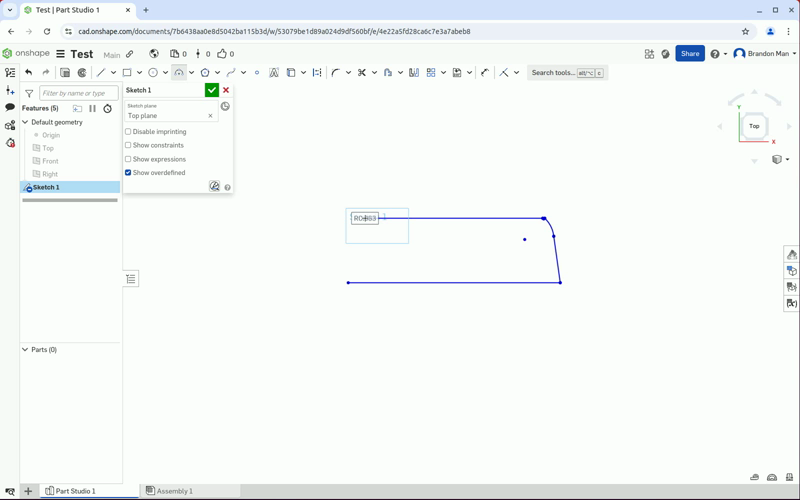
mouse_move(363, 218)
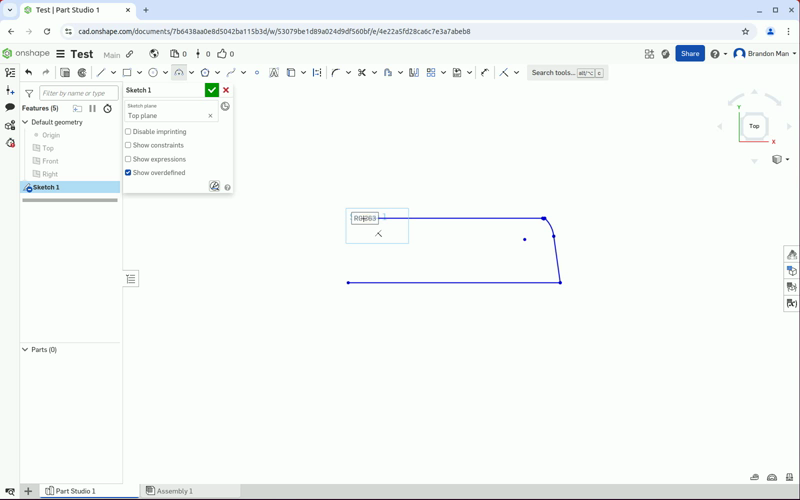
scroll(6)
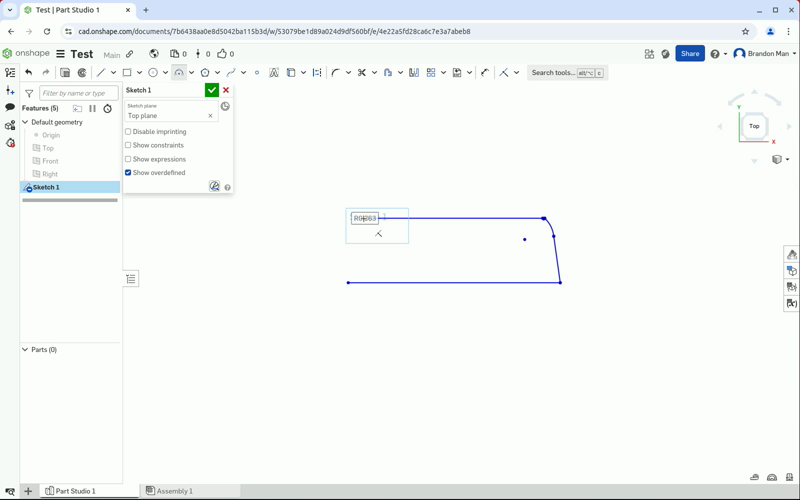
scroll(6)
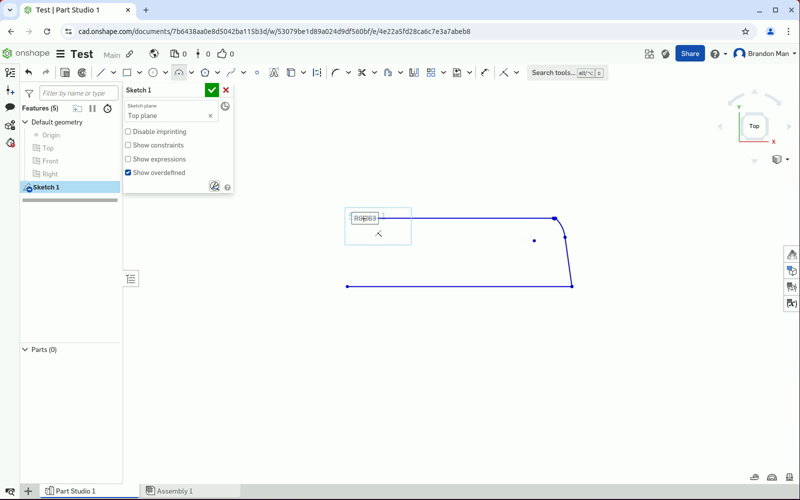
scroll(6)
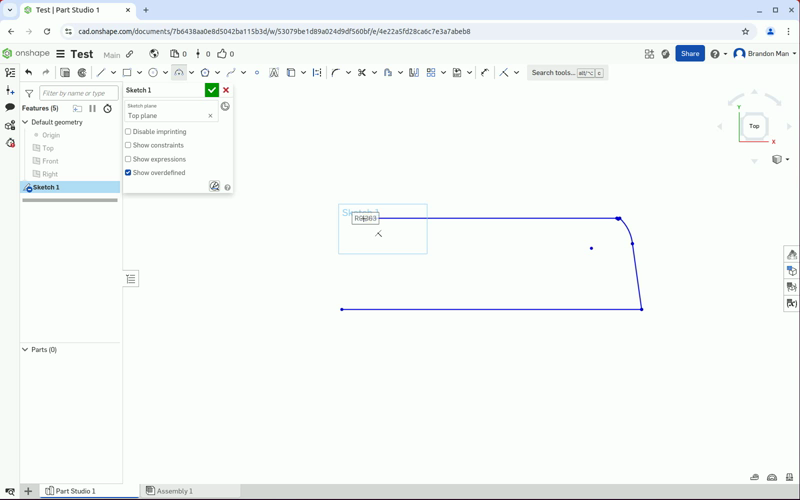
scroll(6)
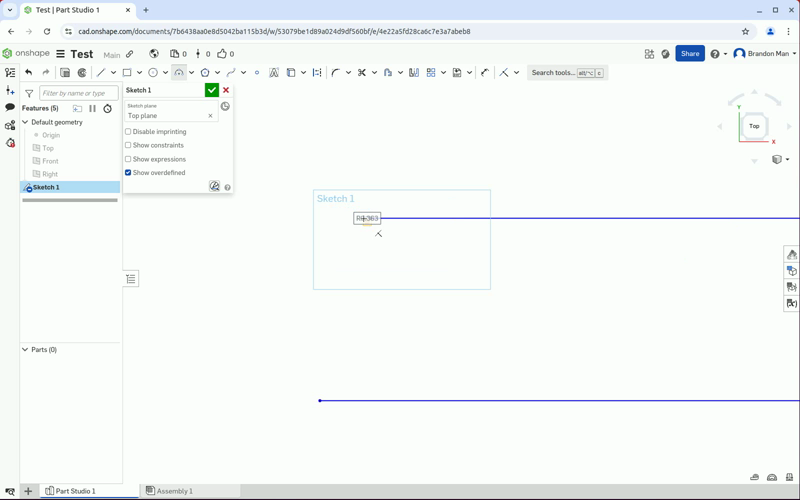
scroll(6)
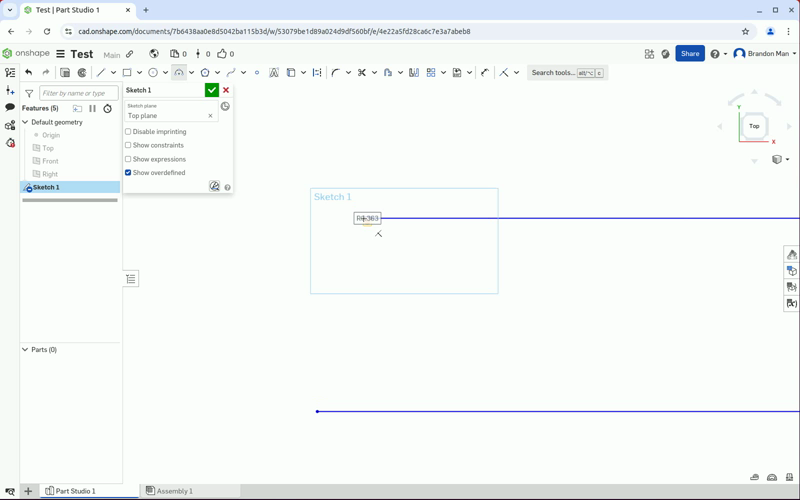
scroll(6)
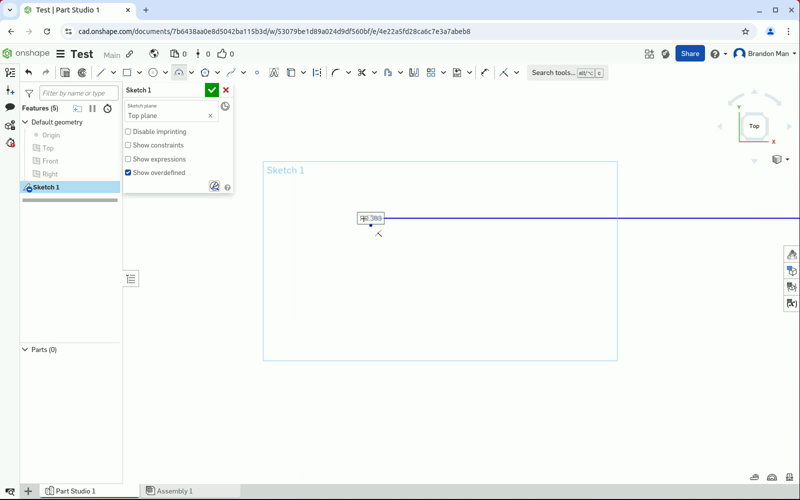
scroll(6)
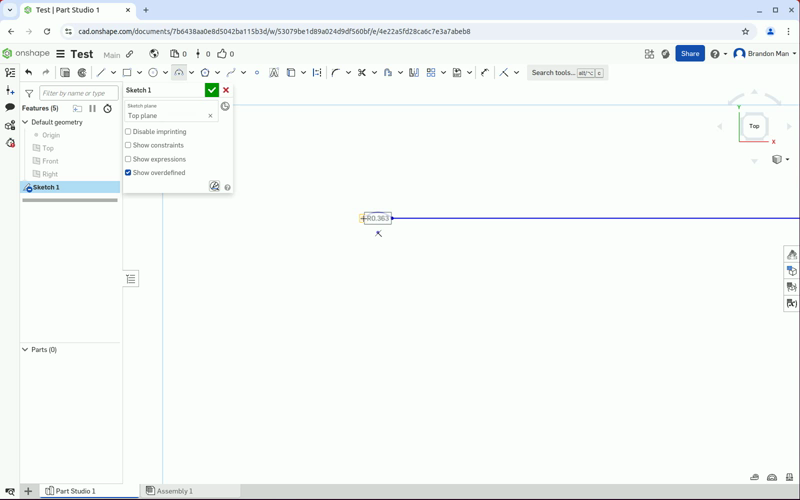
click(363, 218)
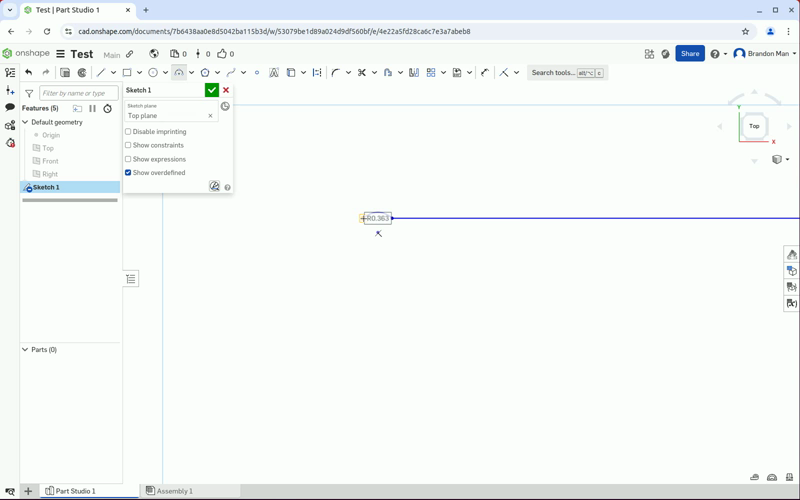
scroll(-6)
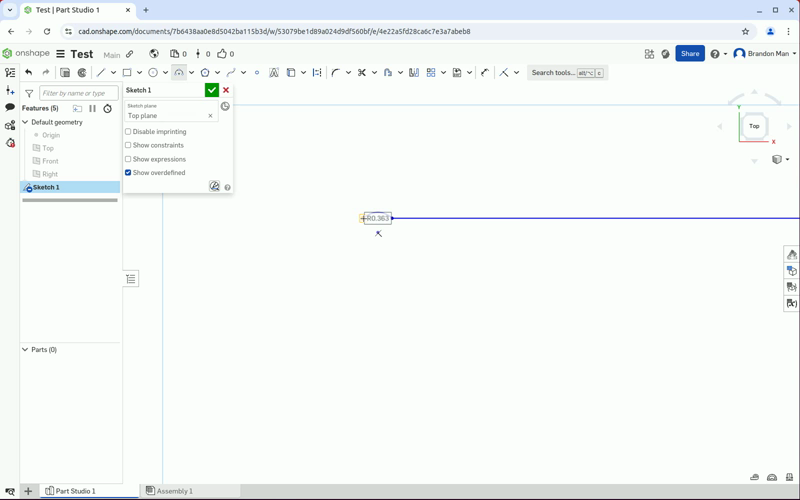
scroll(-6)
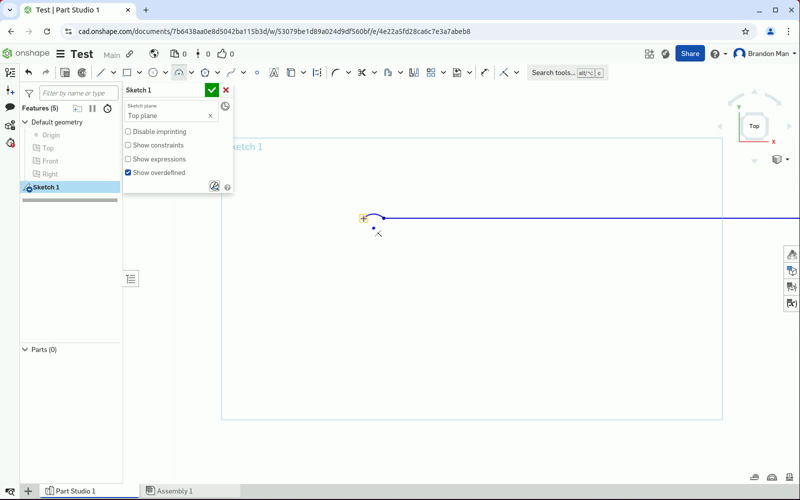
scroll(-6)
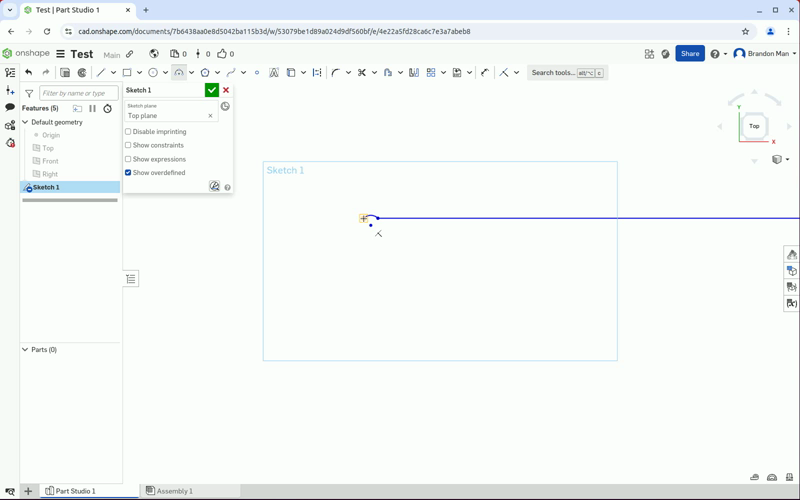
scroll(-6)
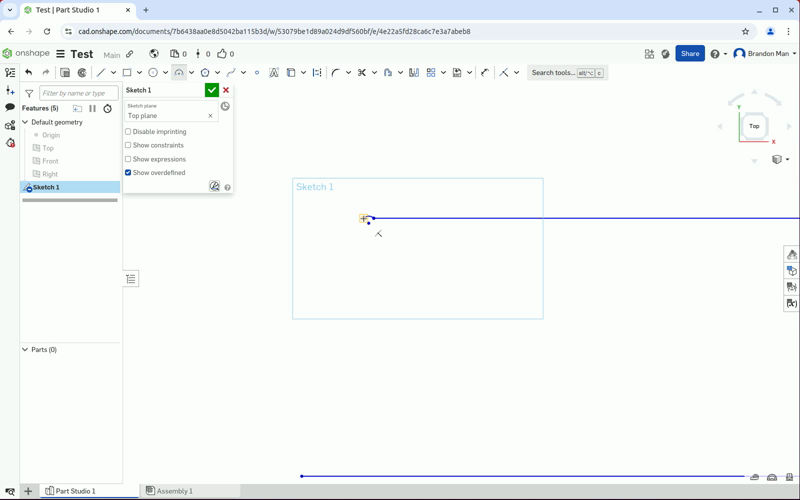
scroll(-6)
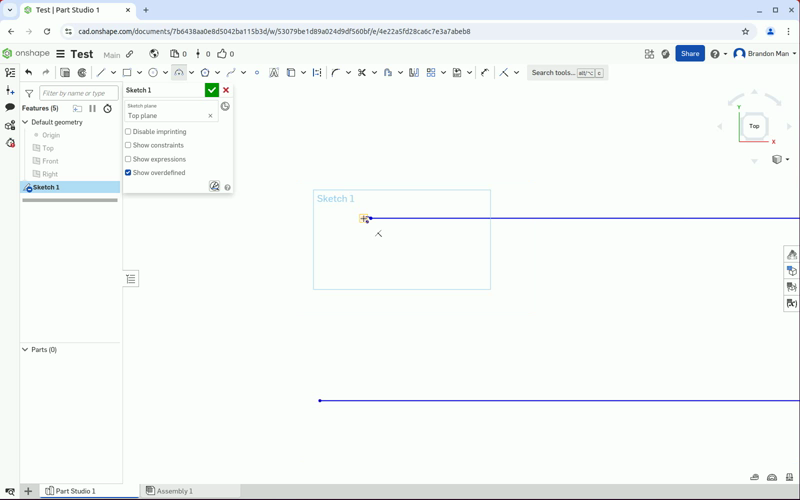
scroll(-6)
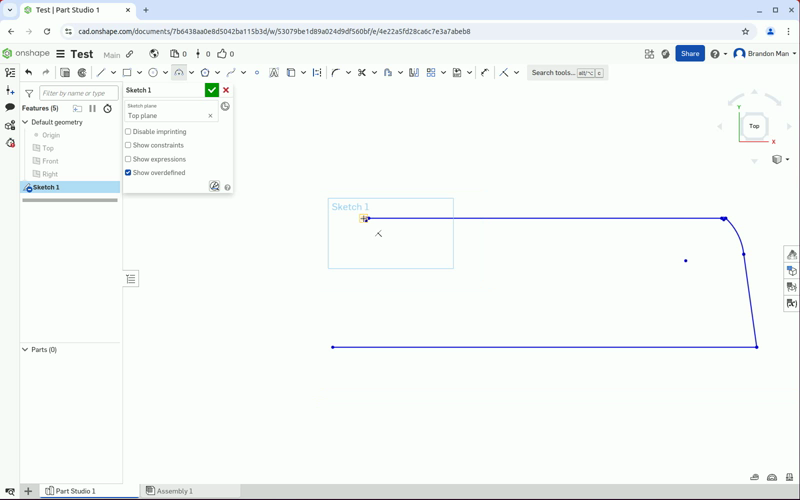
scroll(-6)
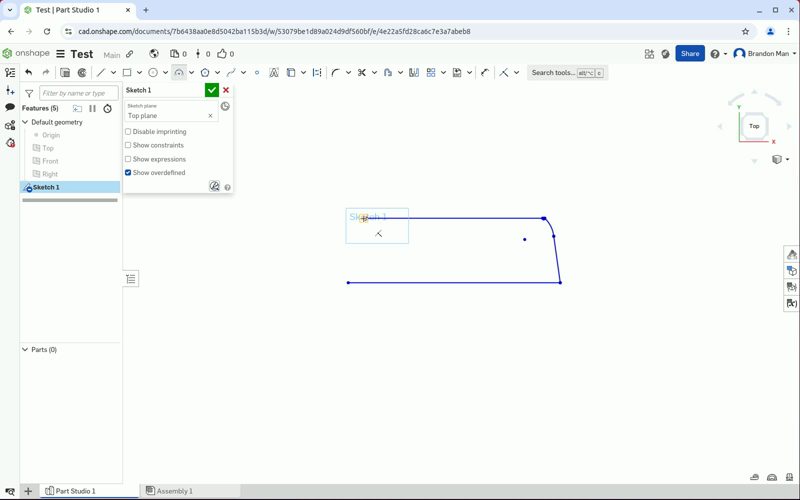
key_down(shift)
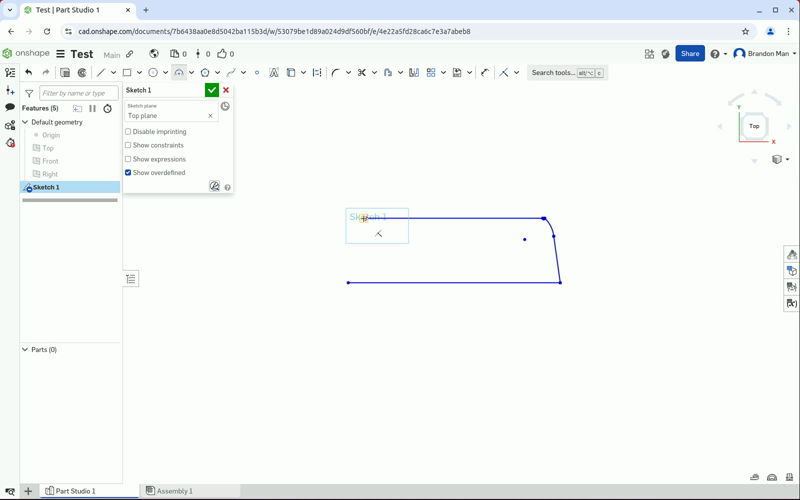
mouse_move(354, 236)
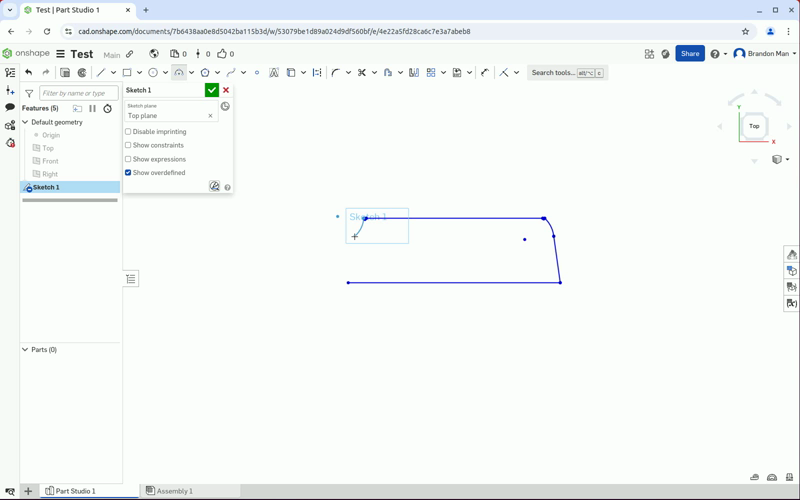
click(354, 236)
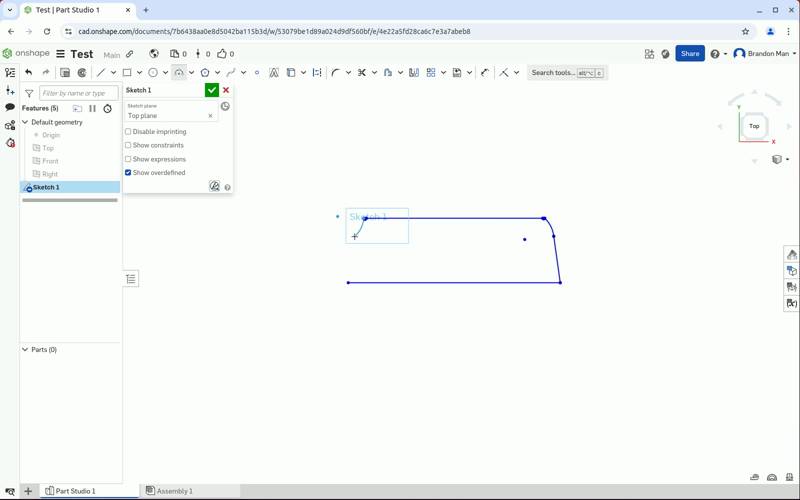
mouse_move(357, 226)
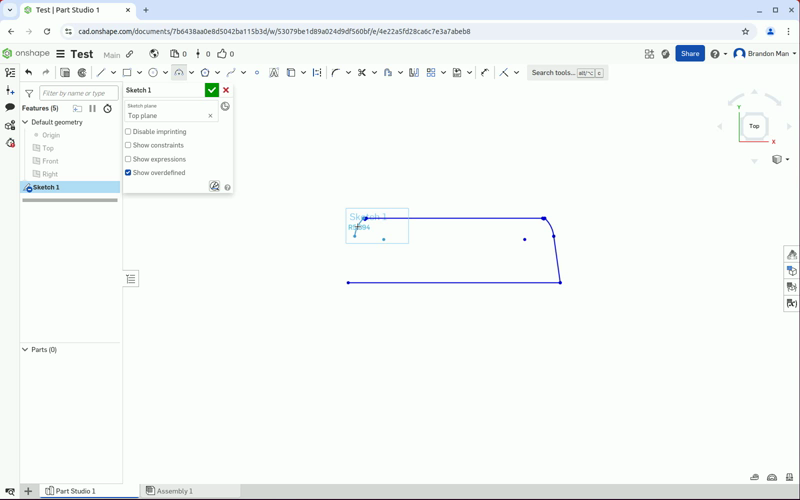
click(357, 226)
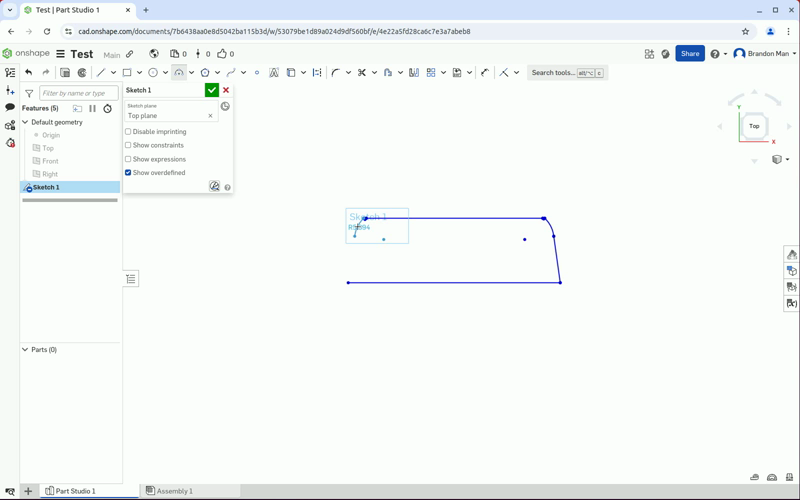
key_up(shift)
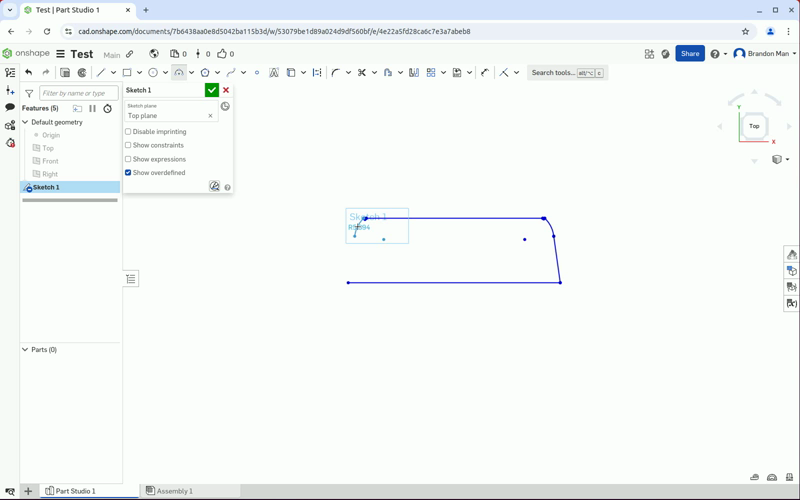
key(esc)
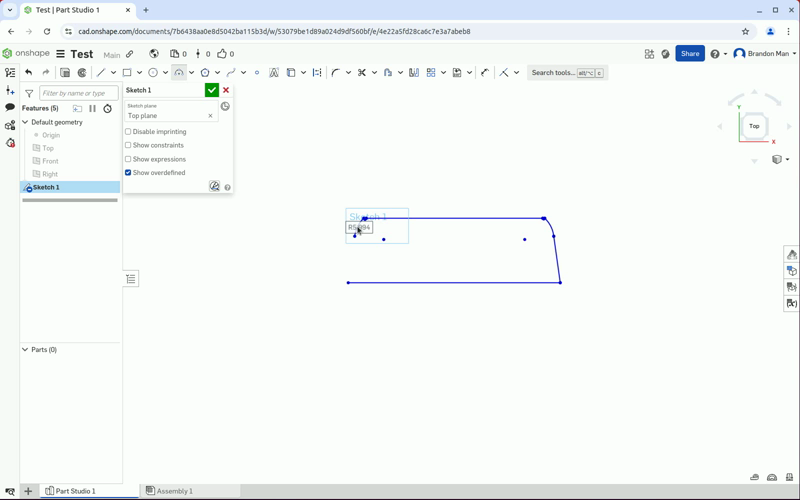
key(l)
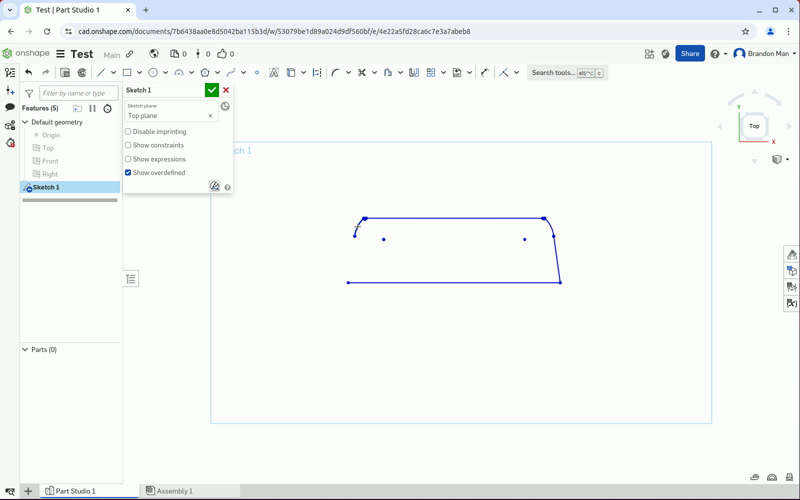
mouse_move(354, 236)
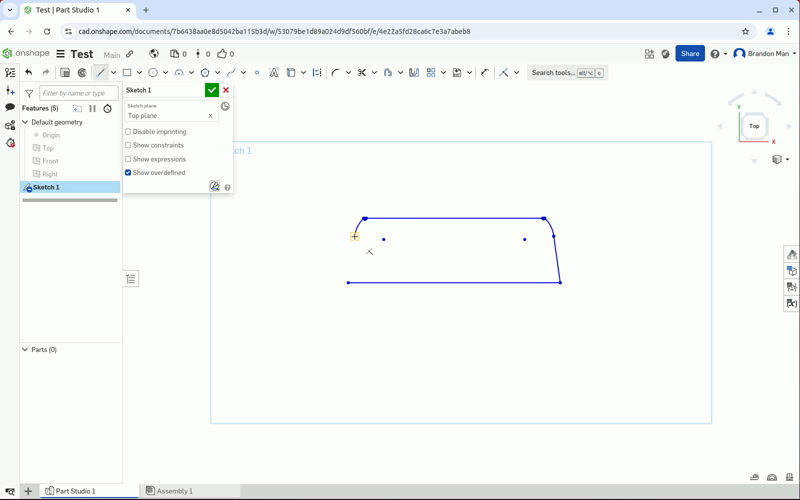
click(354, 236)
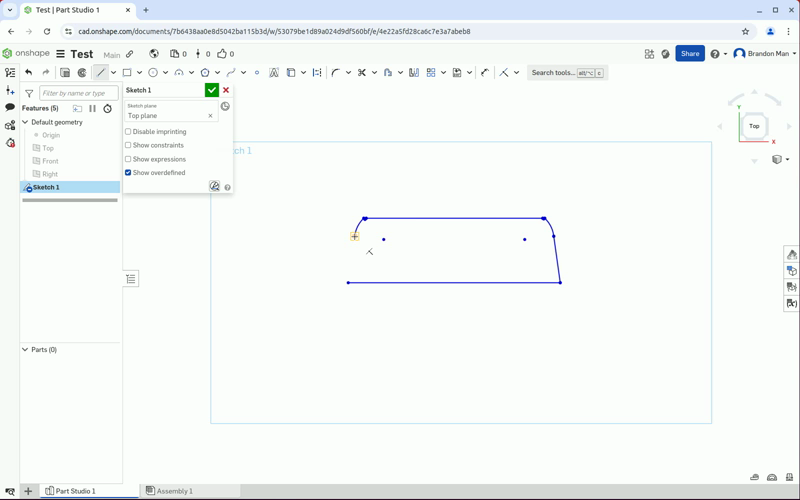
mouse_move(384, 236)
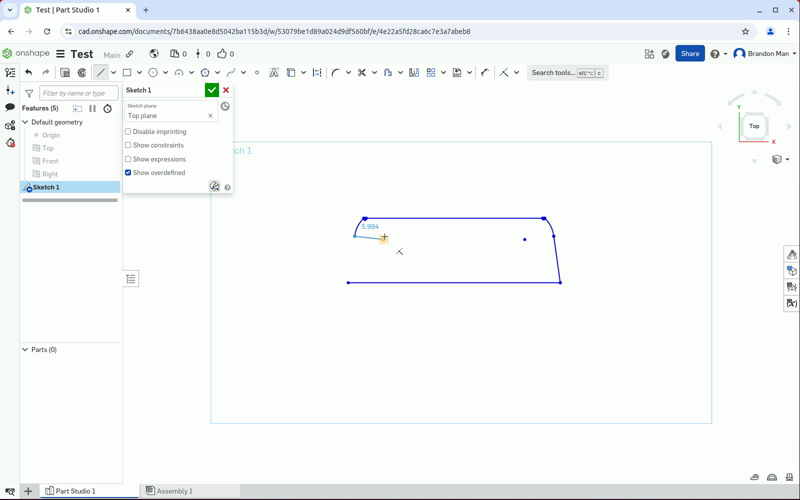
key_down(shift)
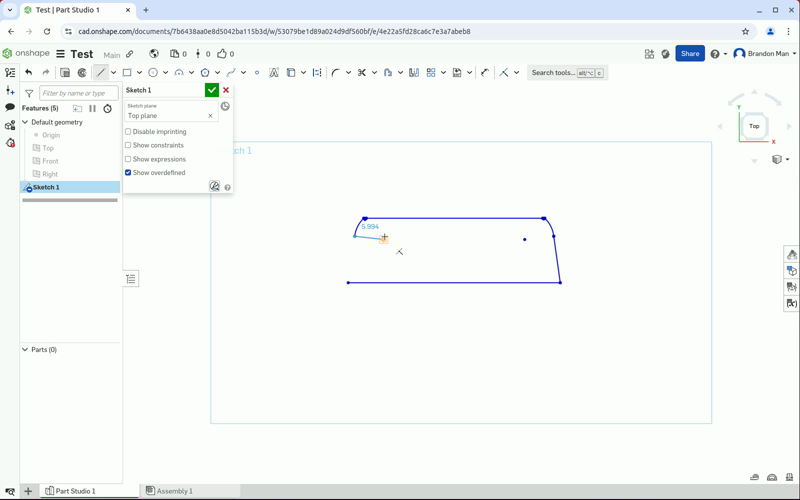
mouse_move(348, 282)
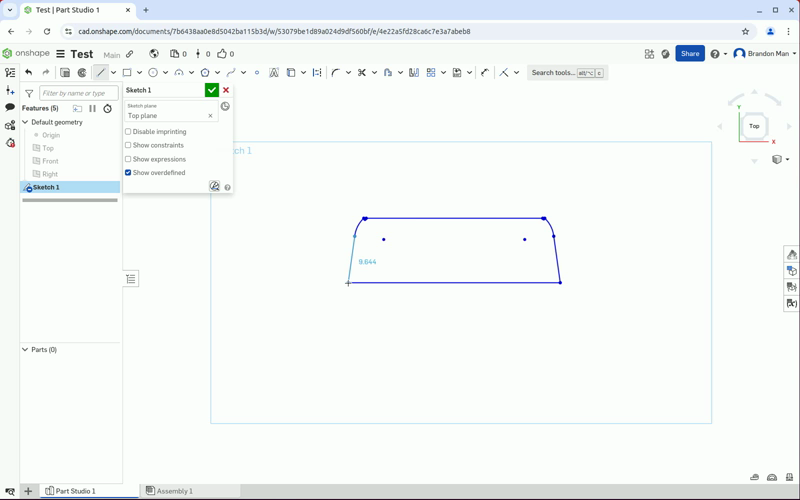
key_up(shift)
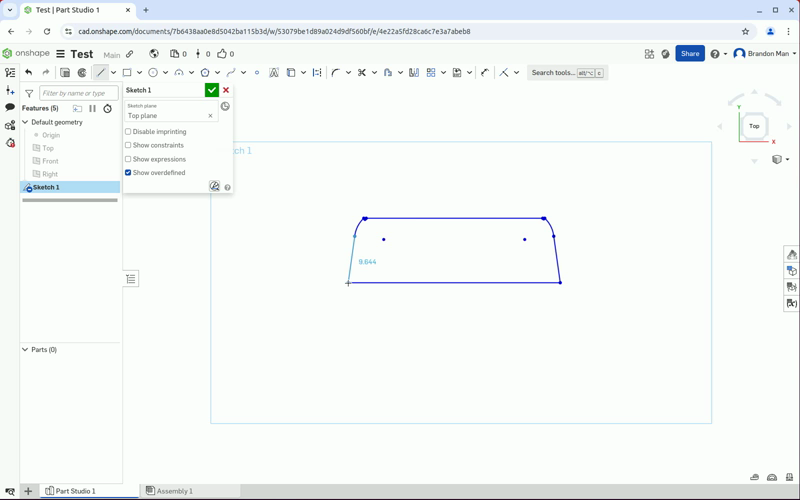
click(348, 282)
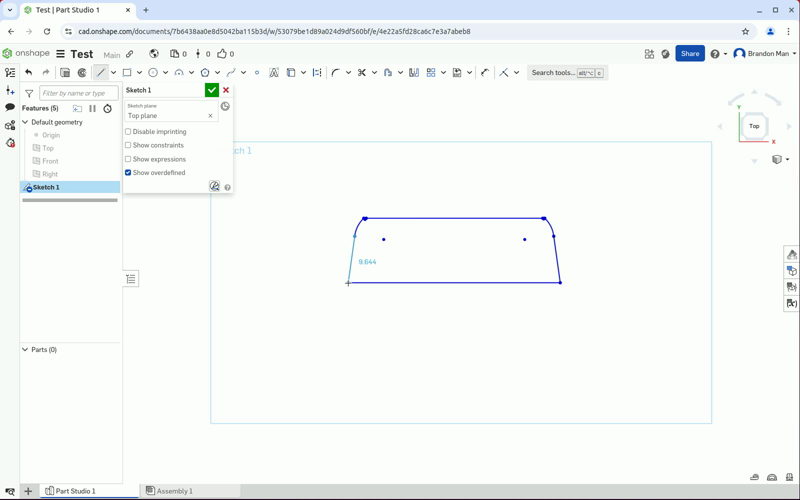
key(esc)
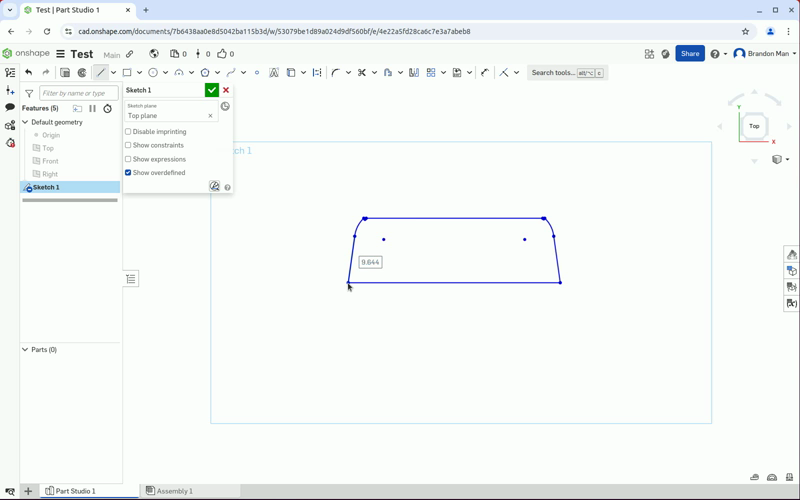
key(c)
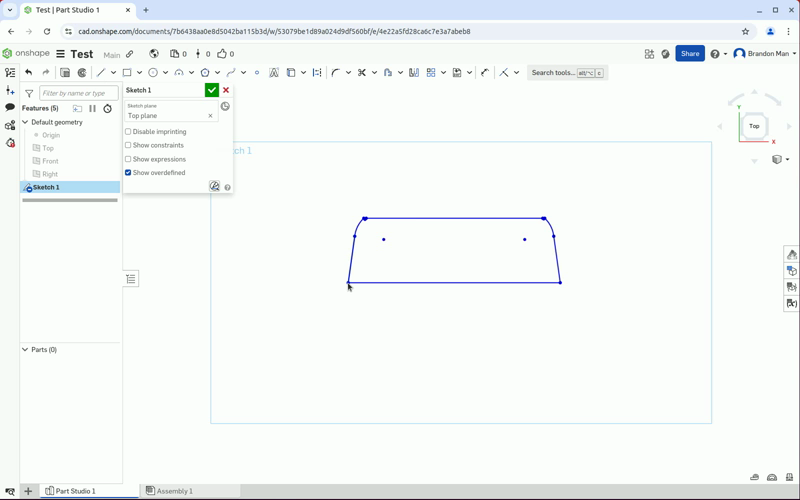
key_down(shift)
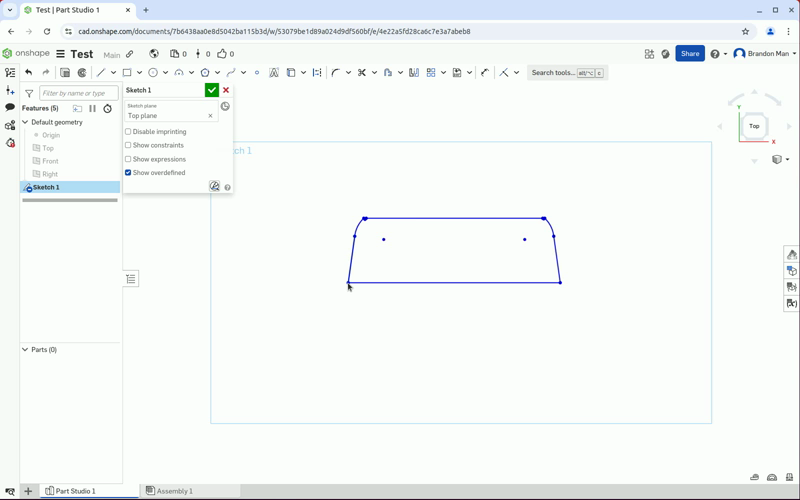
mouse_move(404, 247)
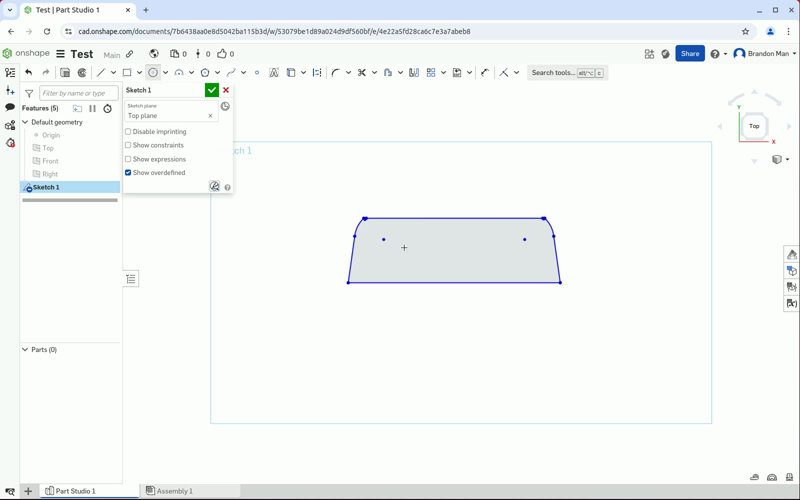
click(404, 247)
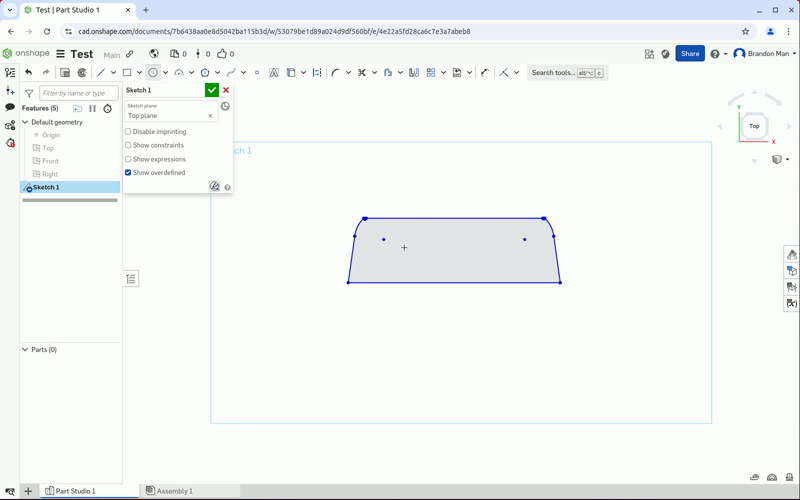
key_up(shift)
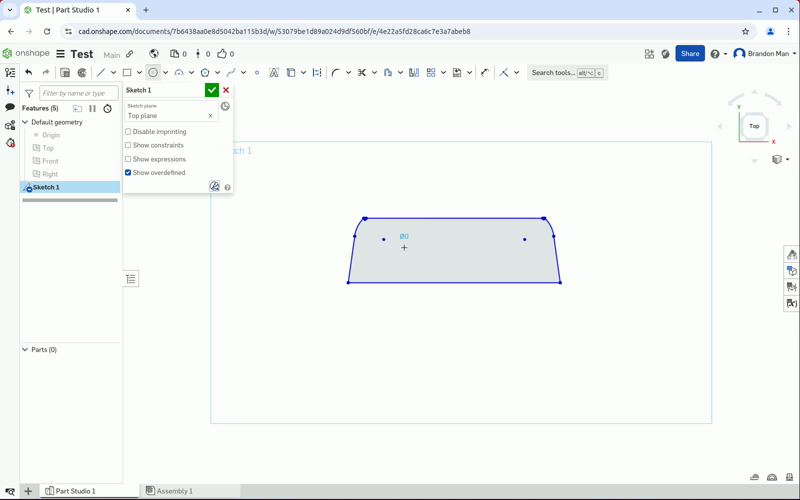
mouse_move(424, 247)
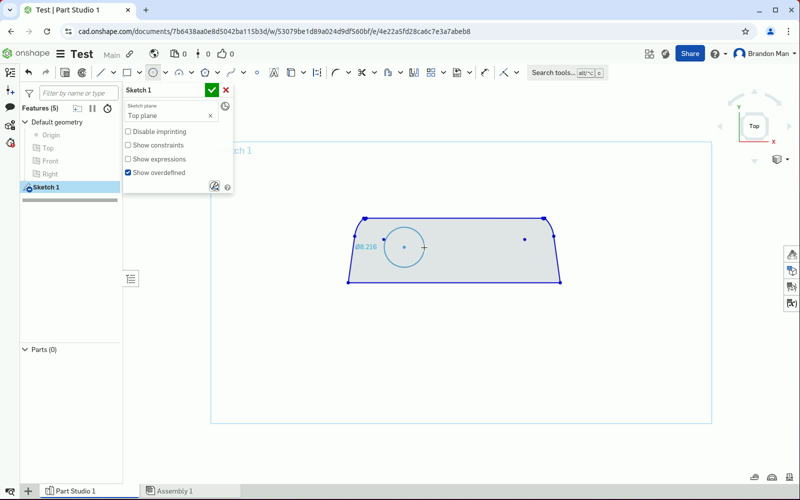
click(424, 247)
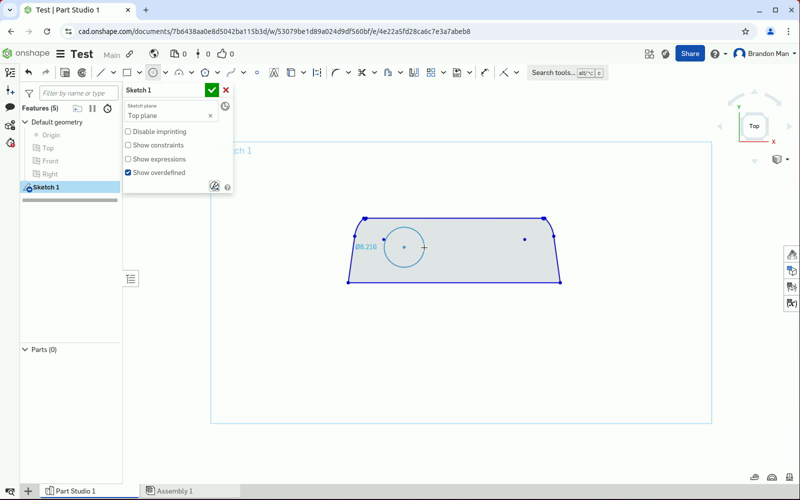
key(esc)
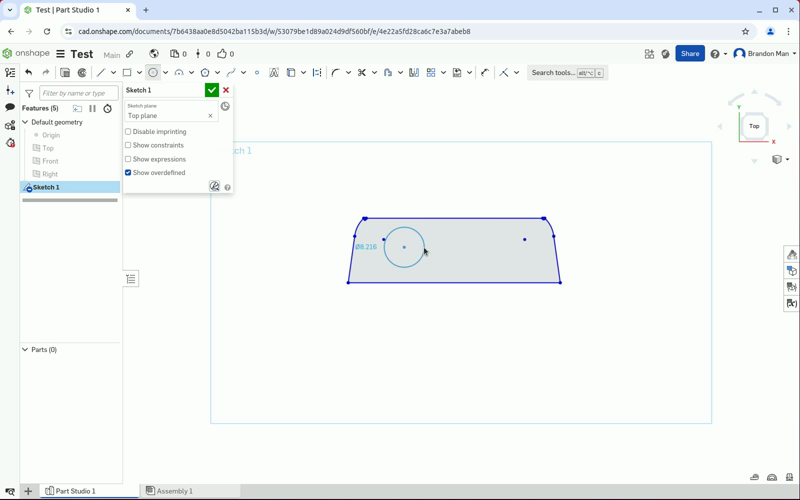
key(c)
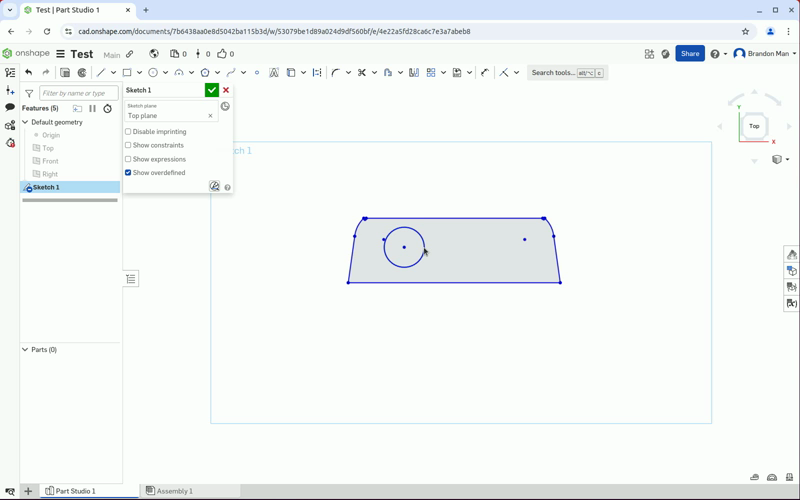
key_down(shift)
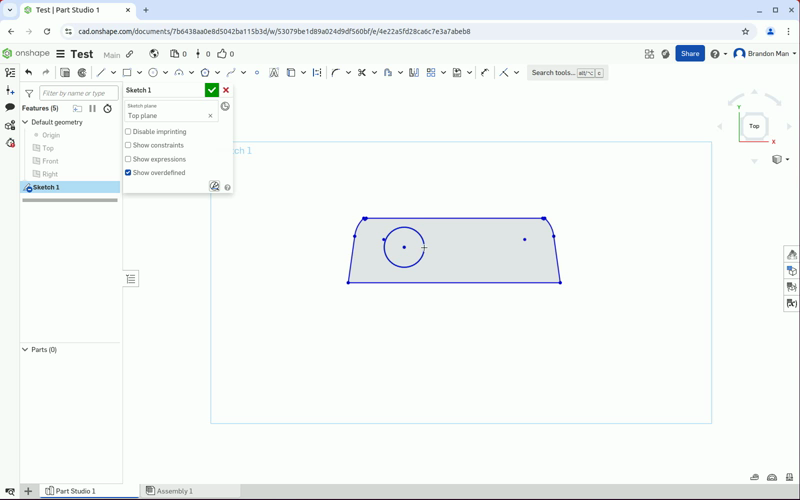
mouse_move(504, 247)
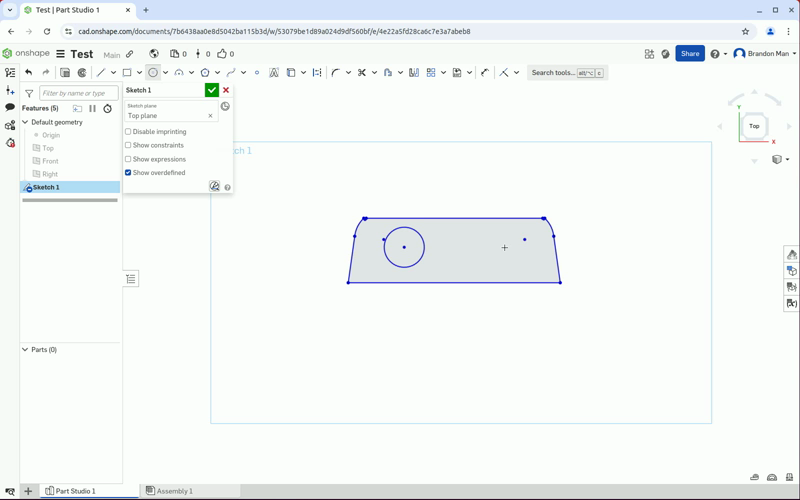
click(504, 247)
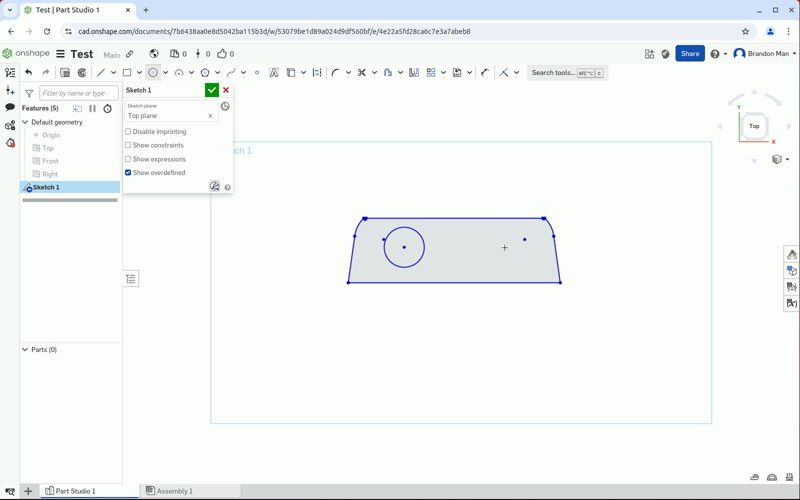
key_up(shift)
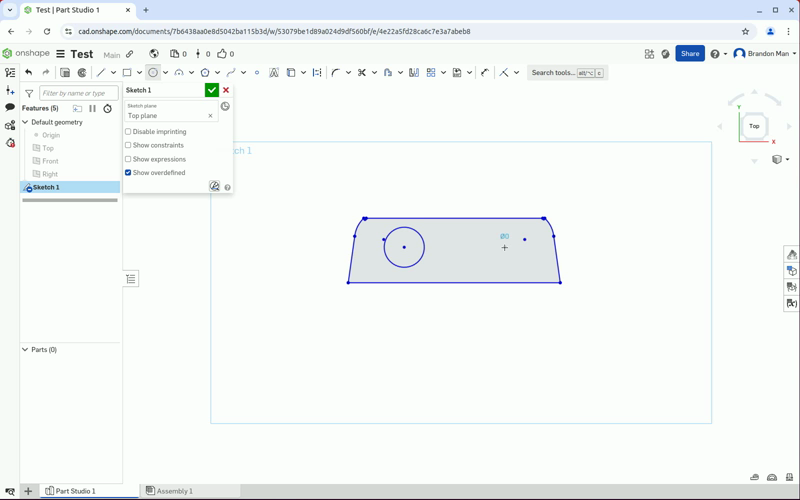
mouse_move(524, 247)
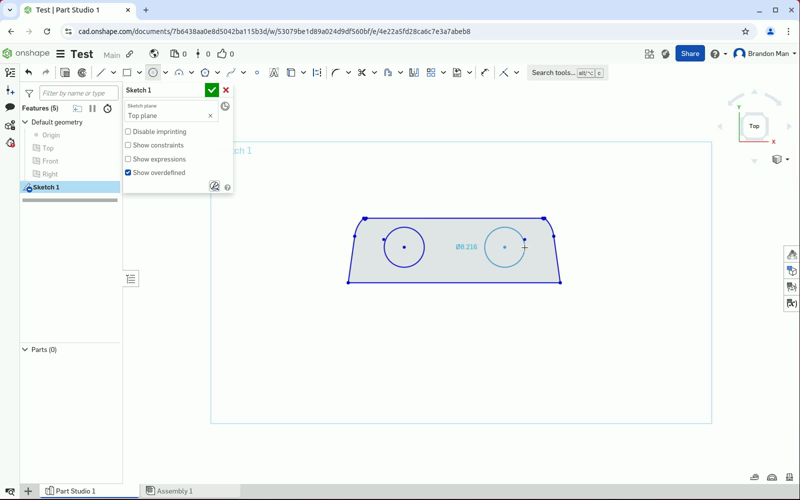
click(524, 247)
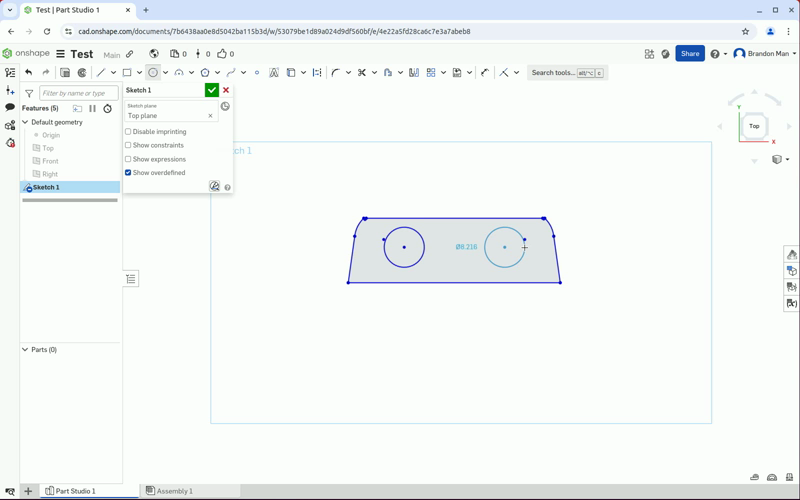
key(esc)
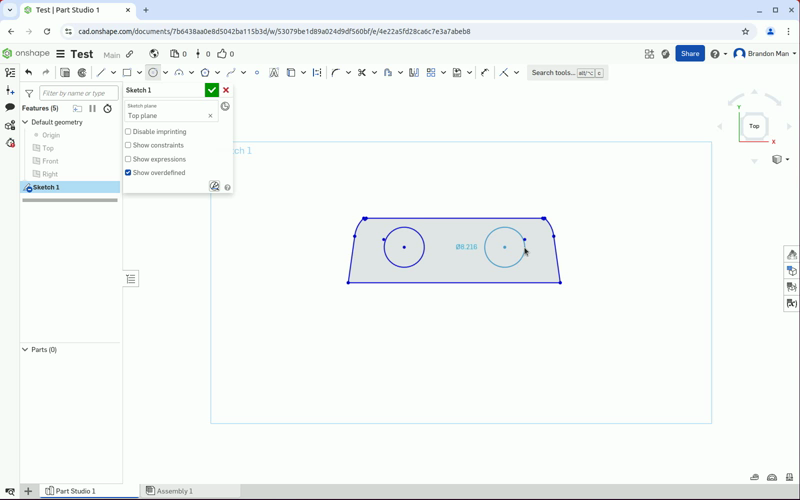
mouse_move(445, 240)
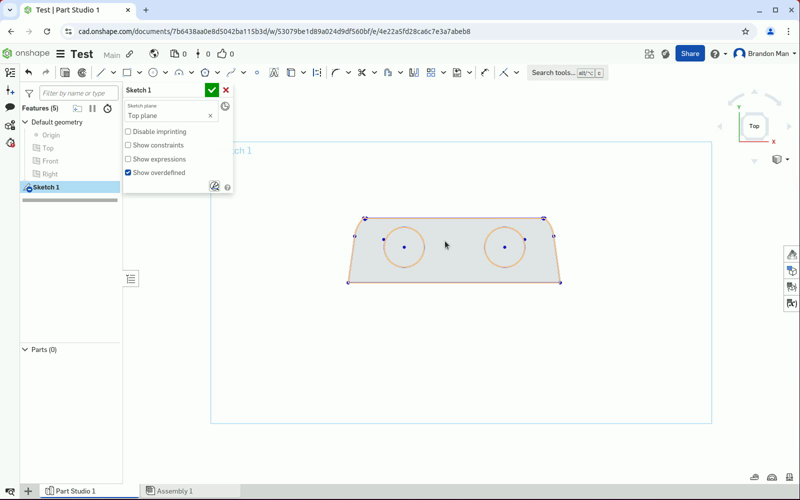
click(445, 240)
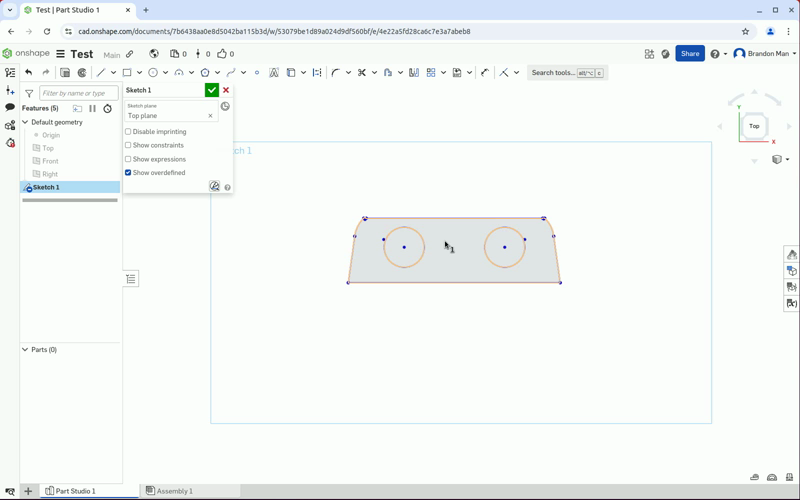
mouse_move(73, 352)
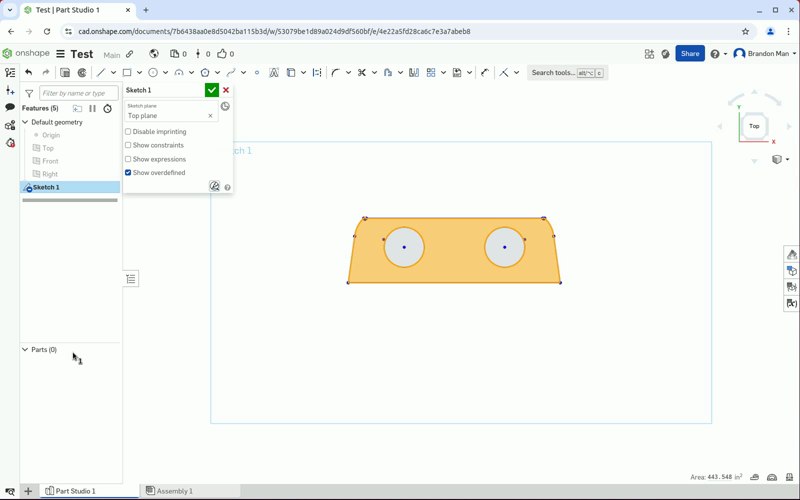
key(shift+y)
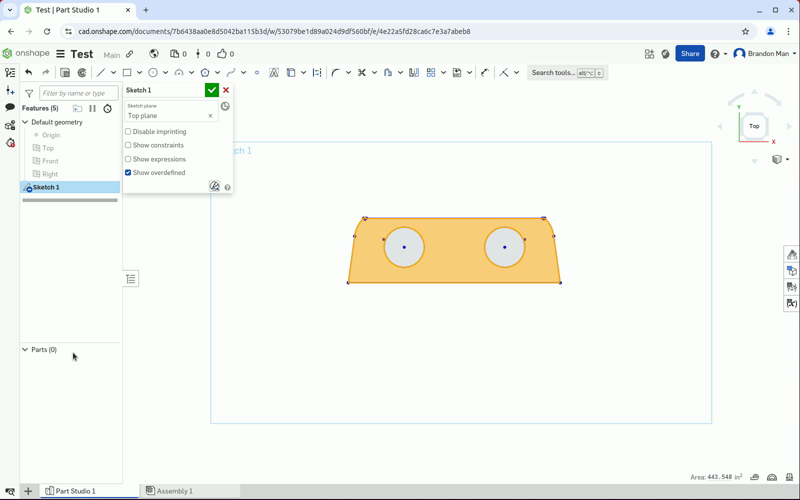
key(shift+e)
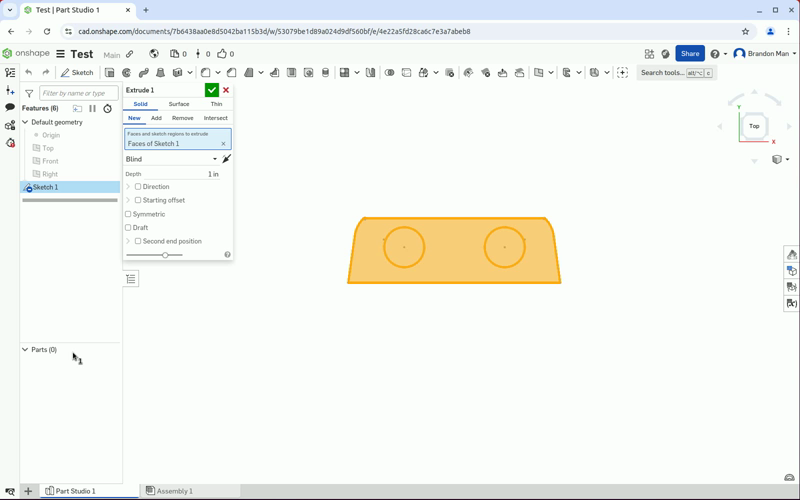
mouse_move(143, 106)
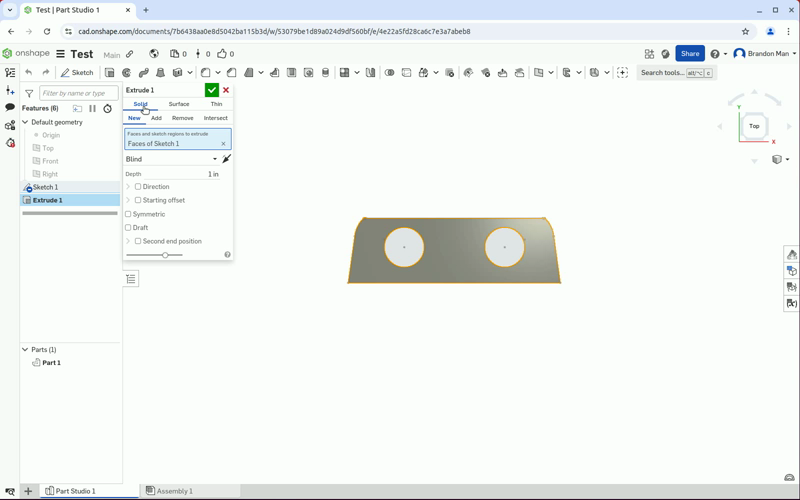
click(143, 106)
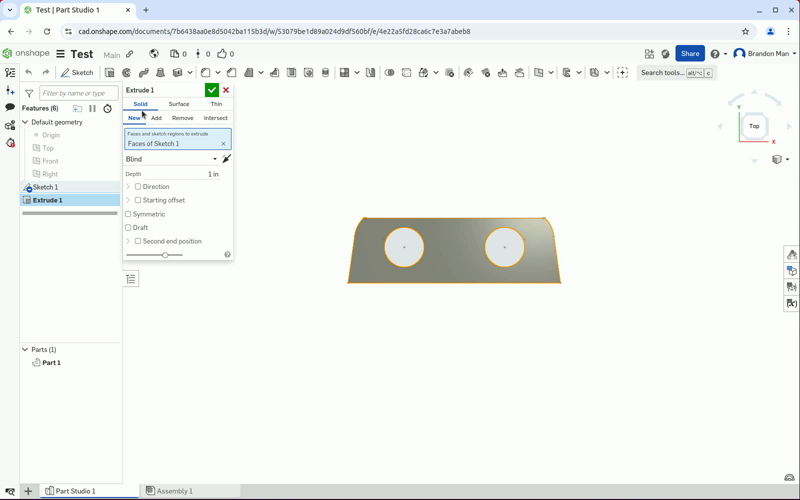
mouse_move(137, 120)
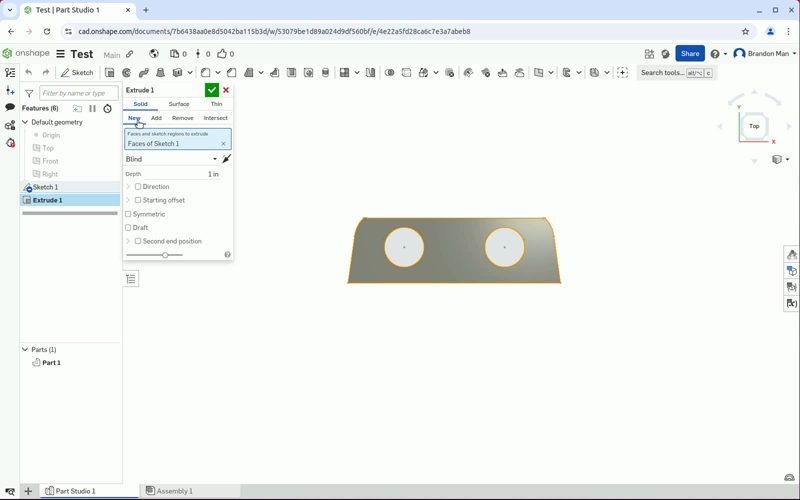
click(137, 120)
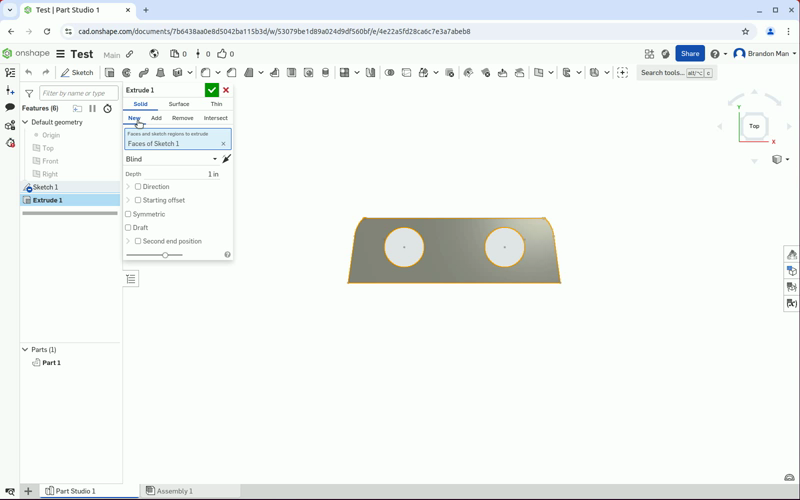
key(tab, 4)
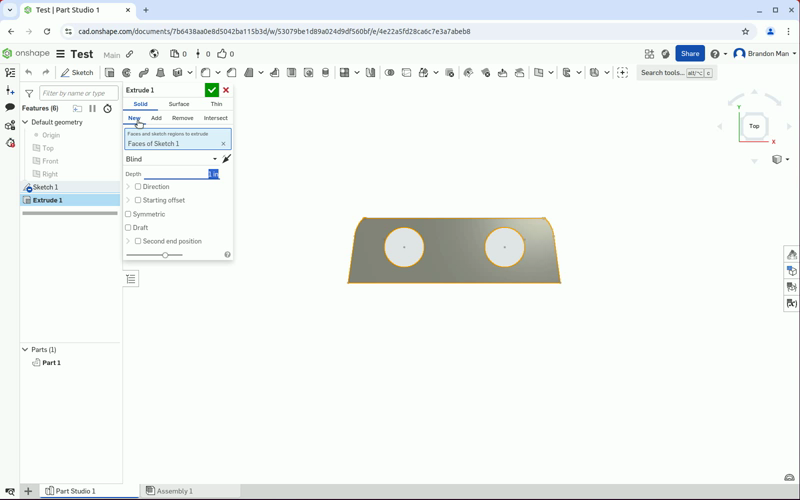
text(4.814)
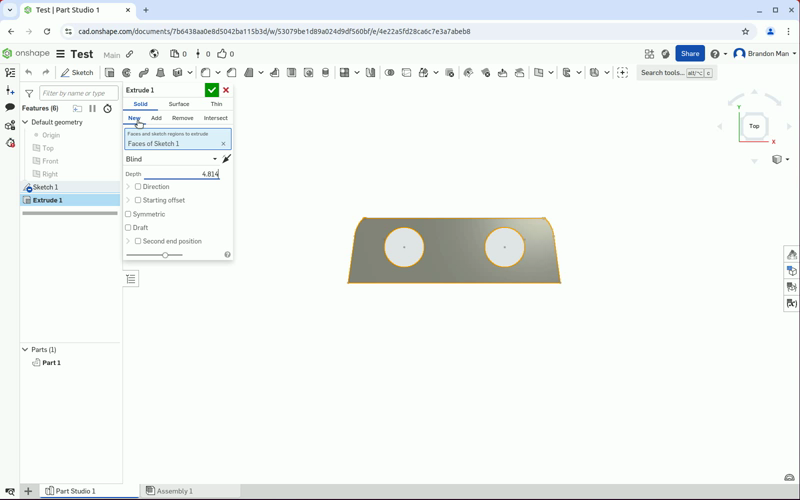
key(enter)
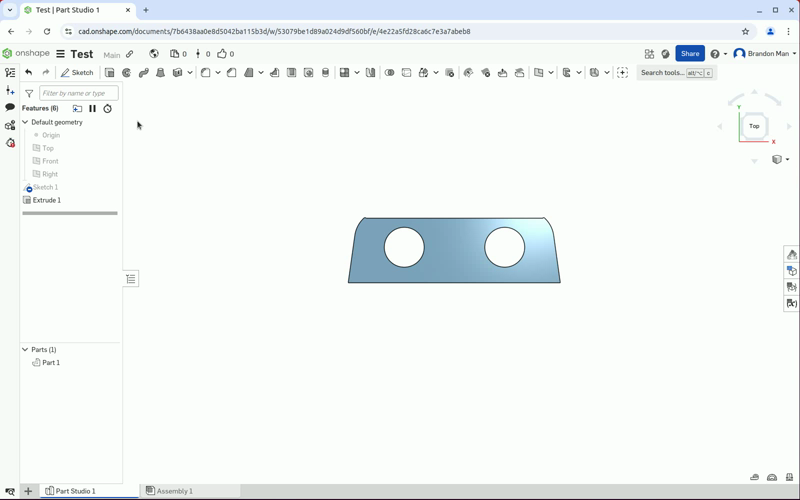
key(shift+h)
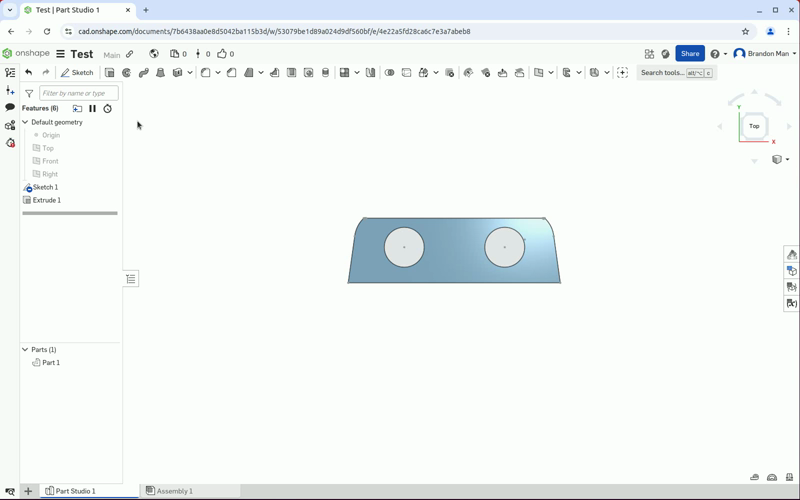
key(shift+h)
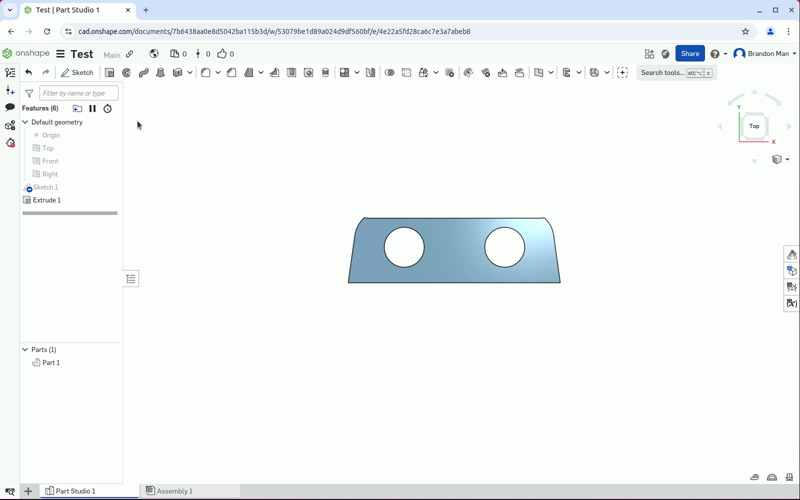
mouse_move(73, 189)
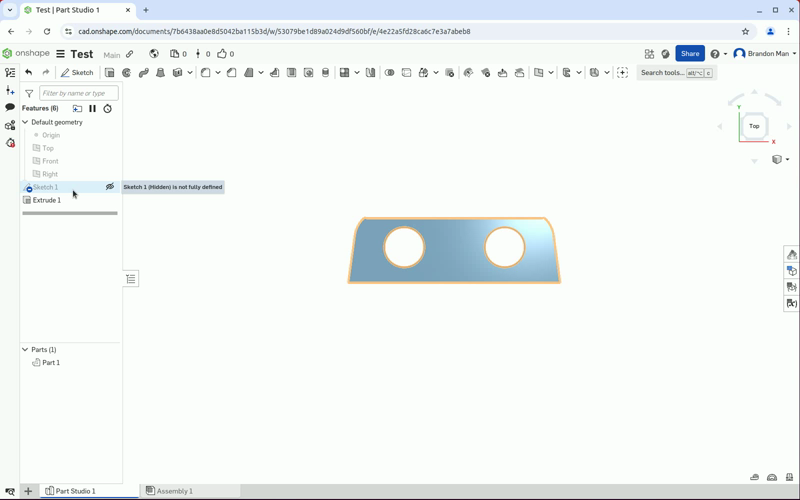
click(73, 189)
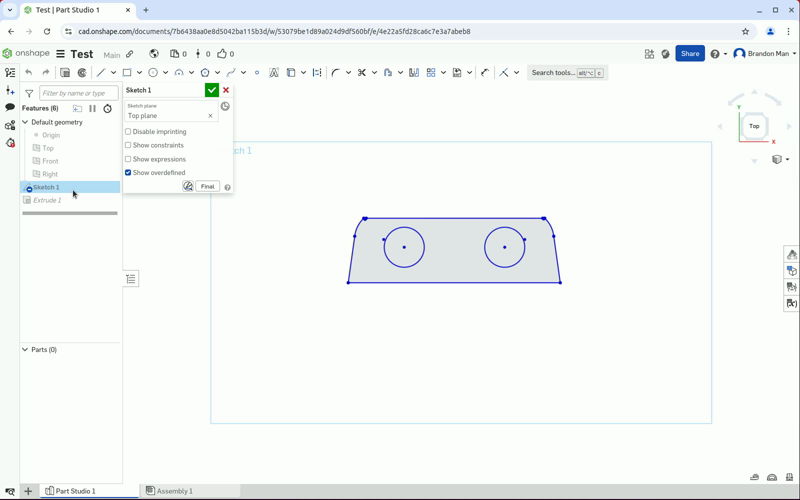
mouse_move(229, 92)
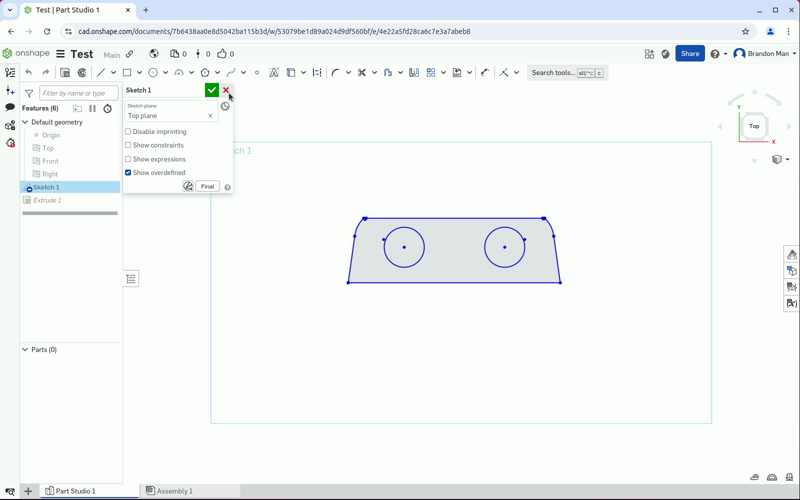
click(229, 92)
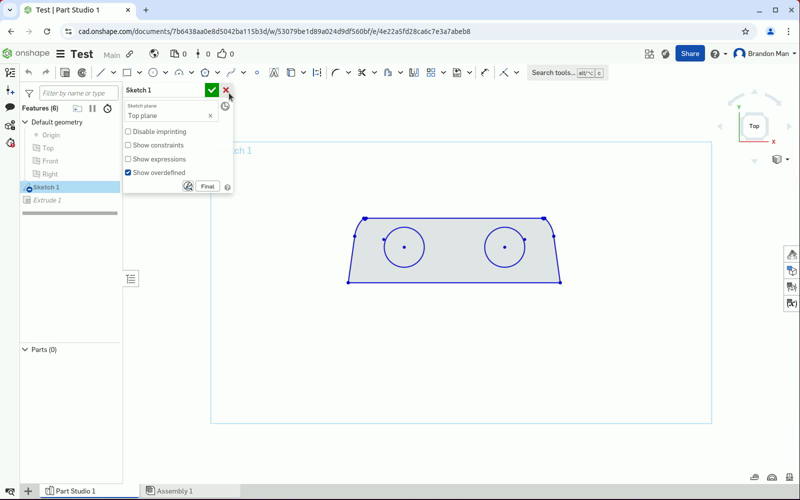
key(shift+s)
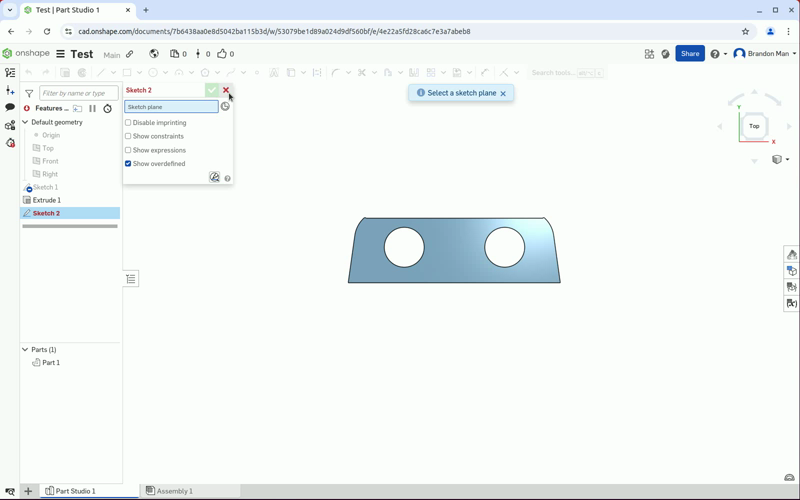
mouse_move(73, 150)
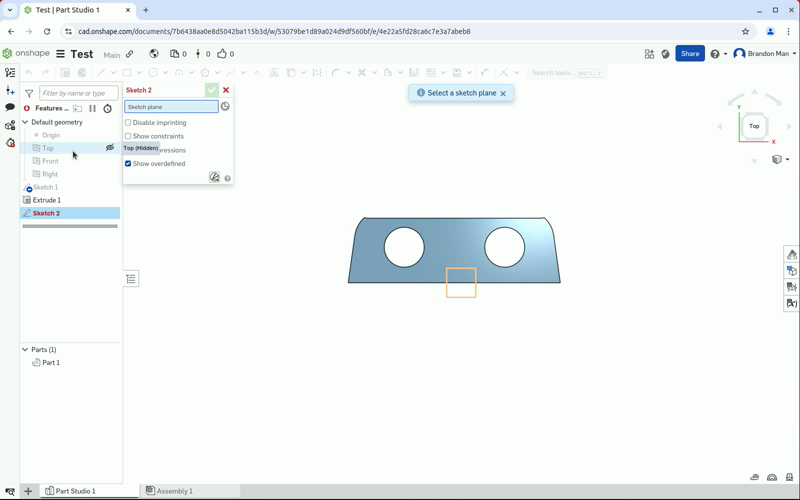
click(73, 150)
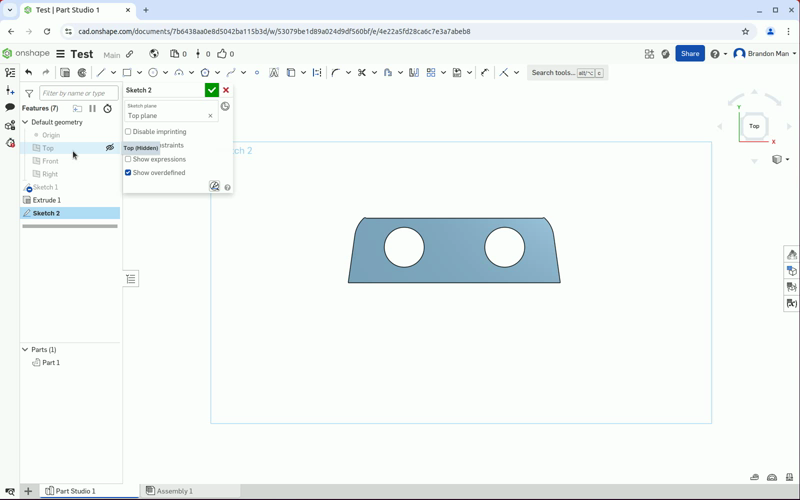
mouse_move(73, 352)
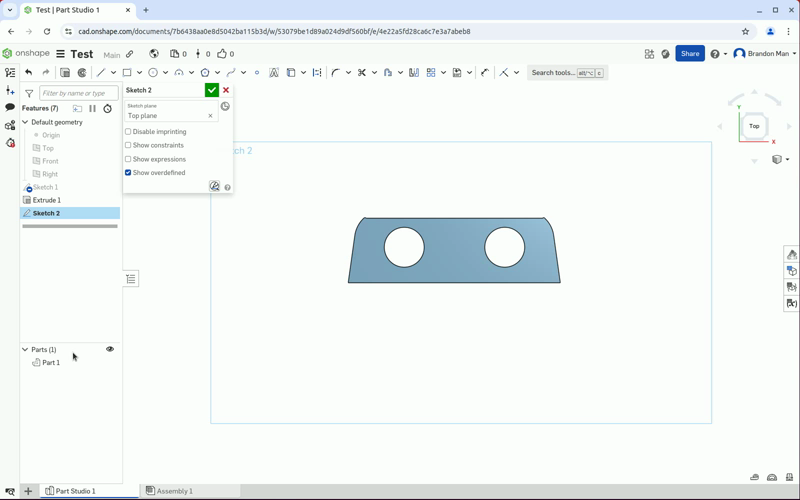
key(y)
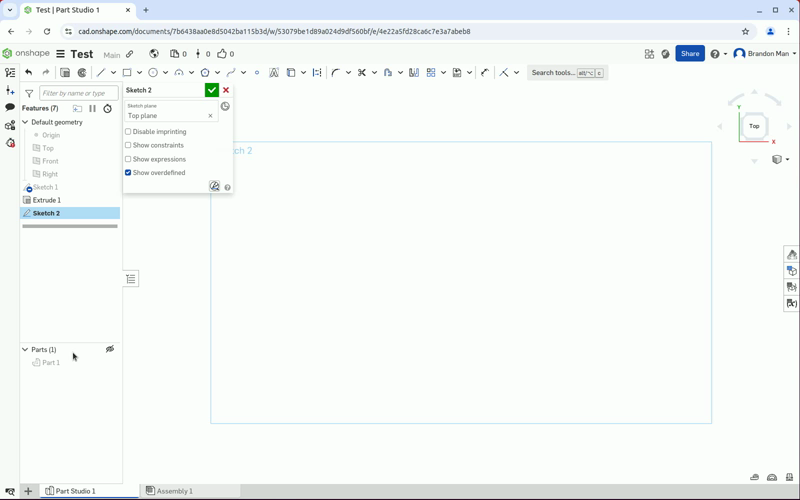
key(c)
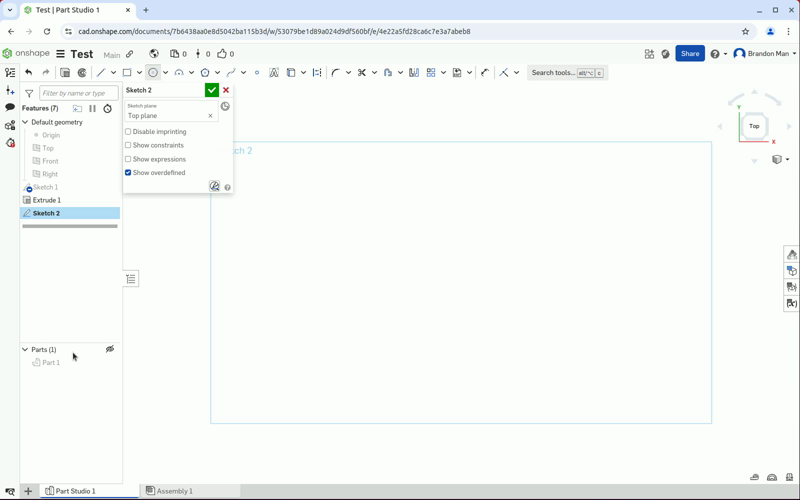
key_down(shift)
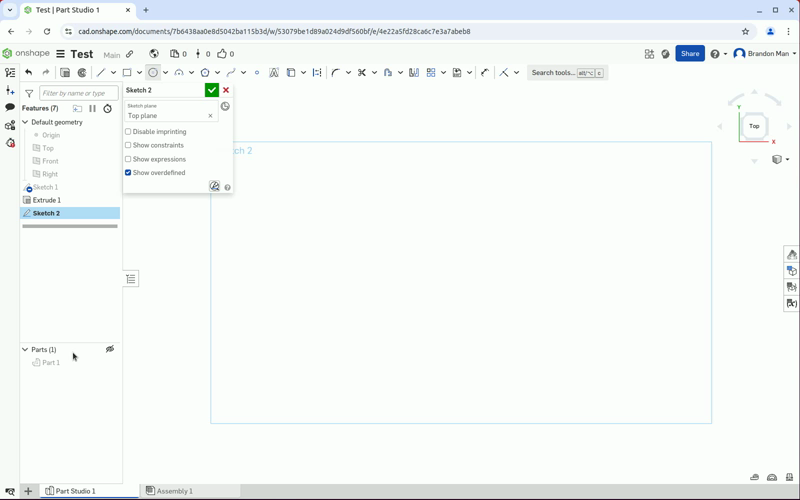
mouse_move(405, 247)
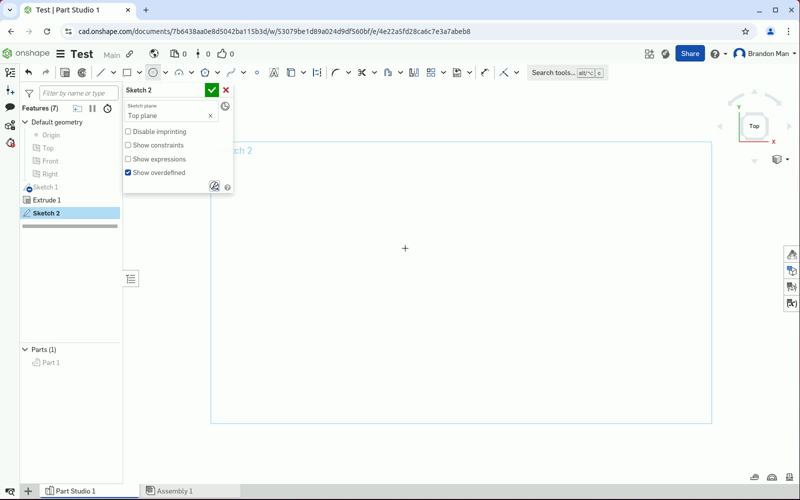
click(405, 247)
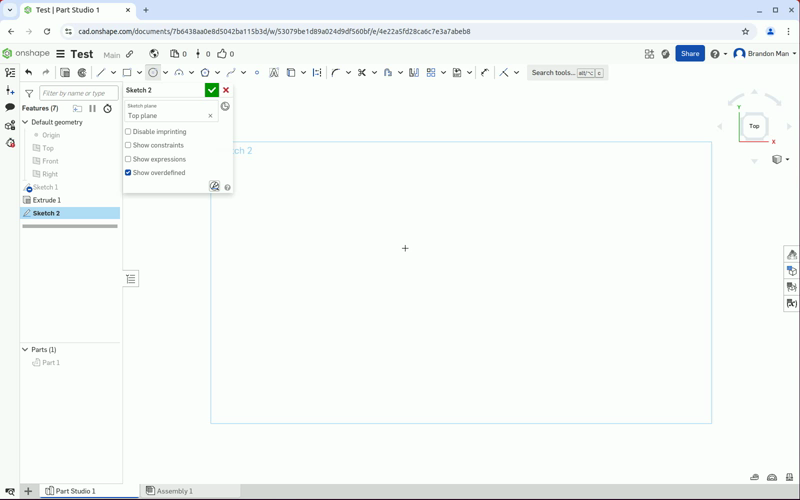
key_up(shift)
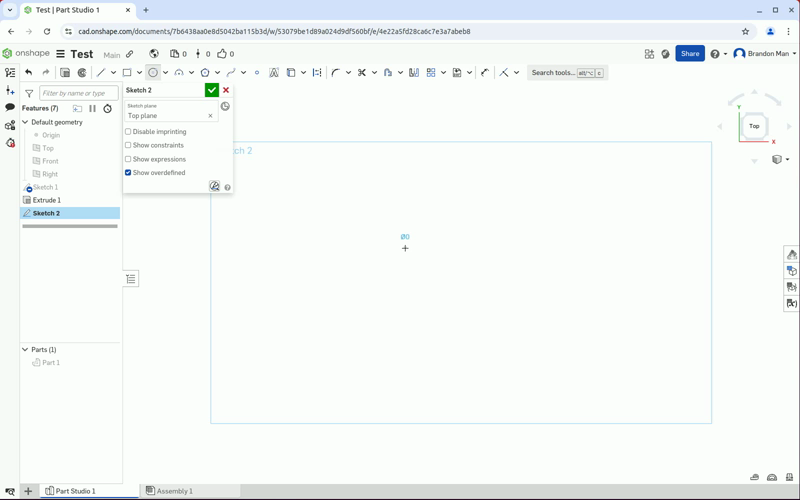
mouse_move(416, 247)
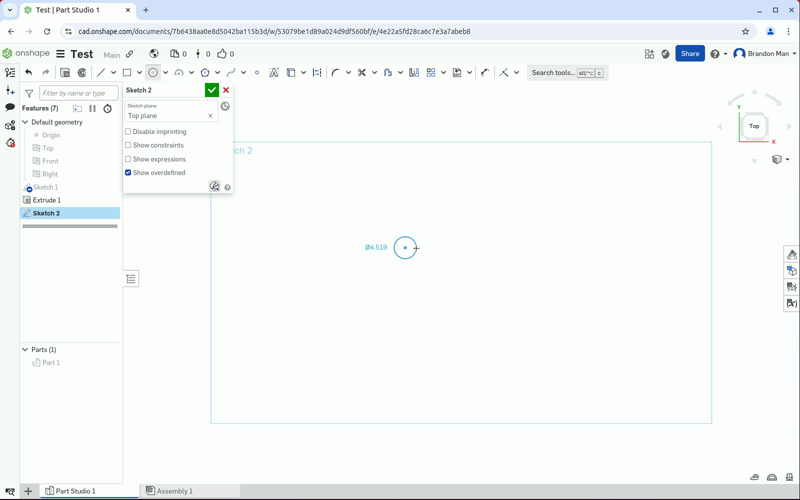
click(416, 247)
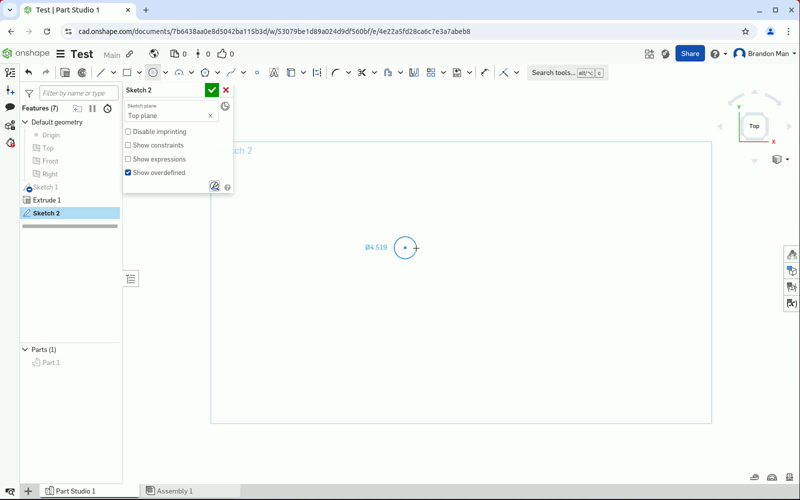
key(esc)
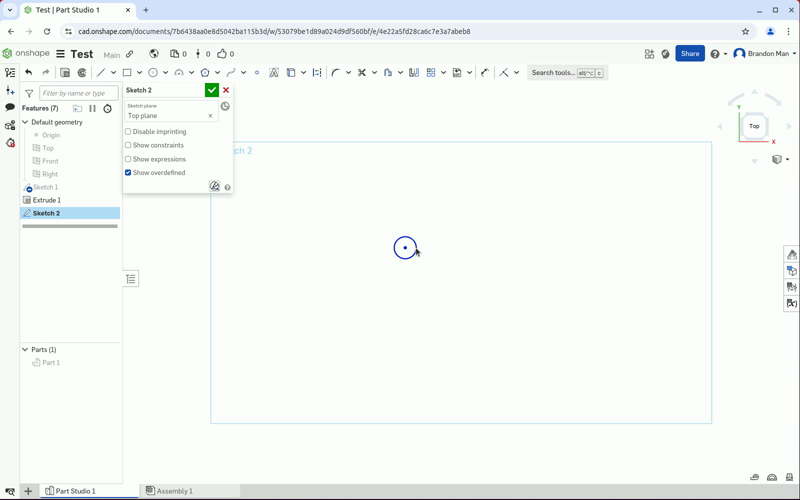
mouse_move(408, 249)
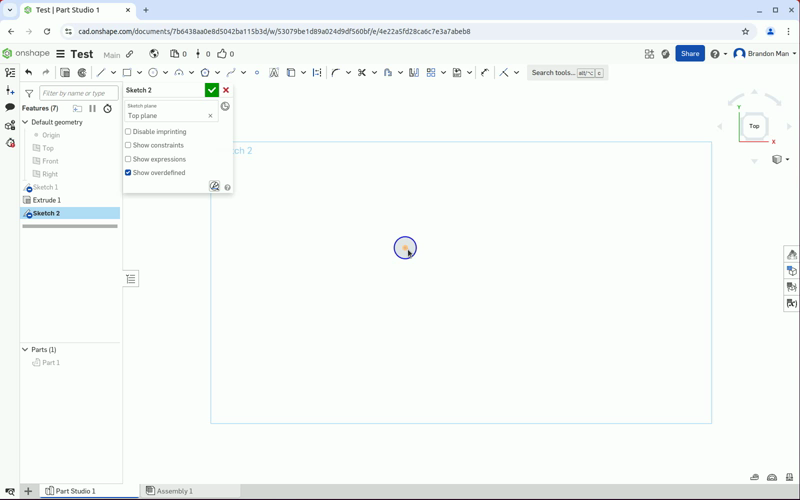
scroll(6)
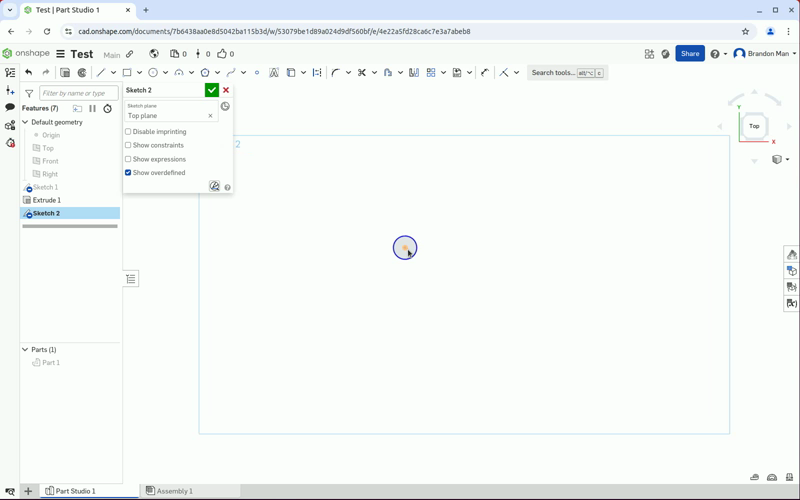
scroll(6)
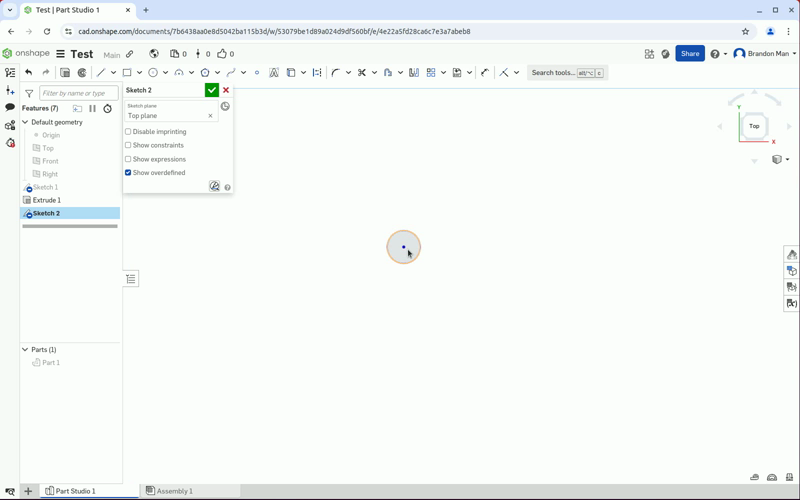
scroll(6)
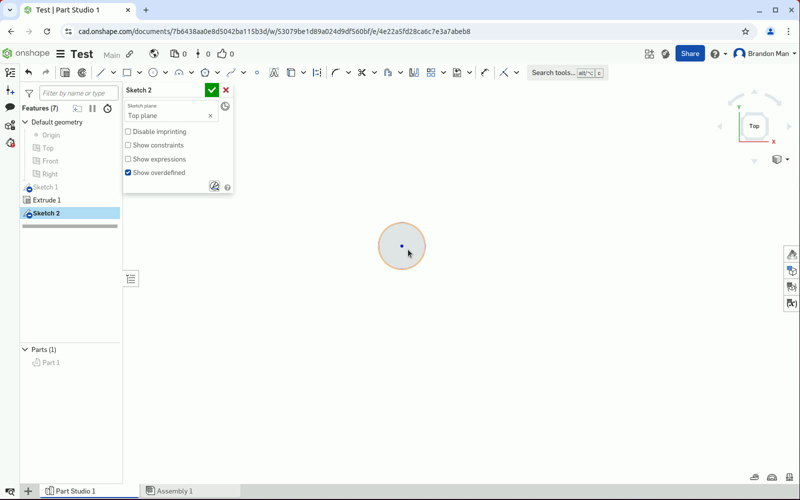
scroll(6)
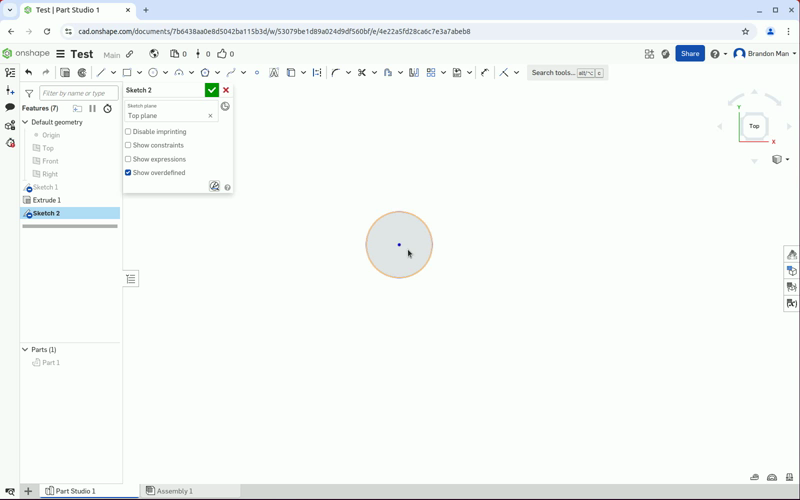
scroll(6)
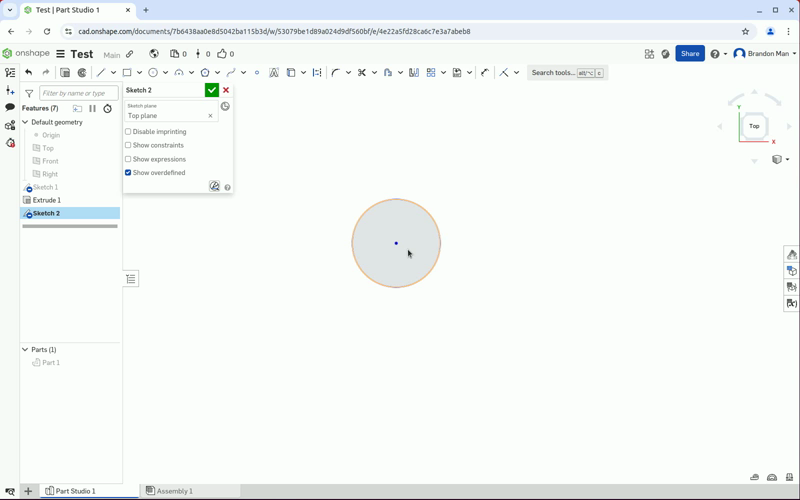
scroll(6)
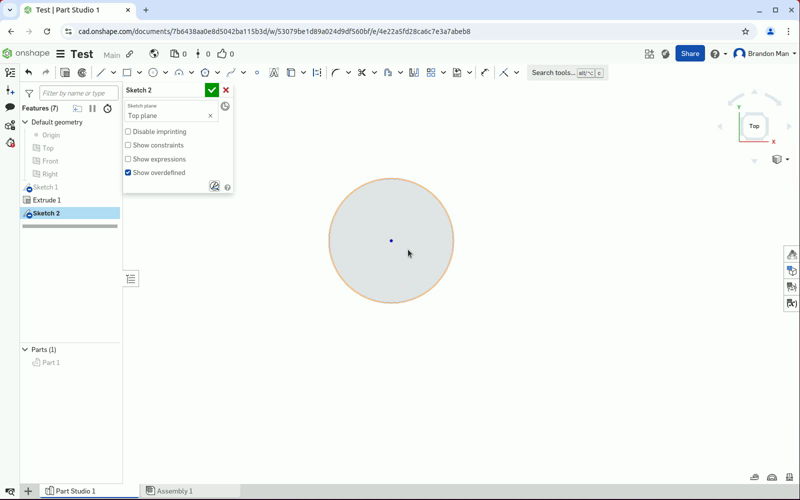
scroll(6)
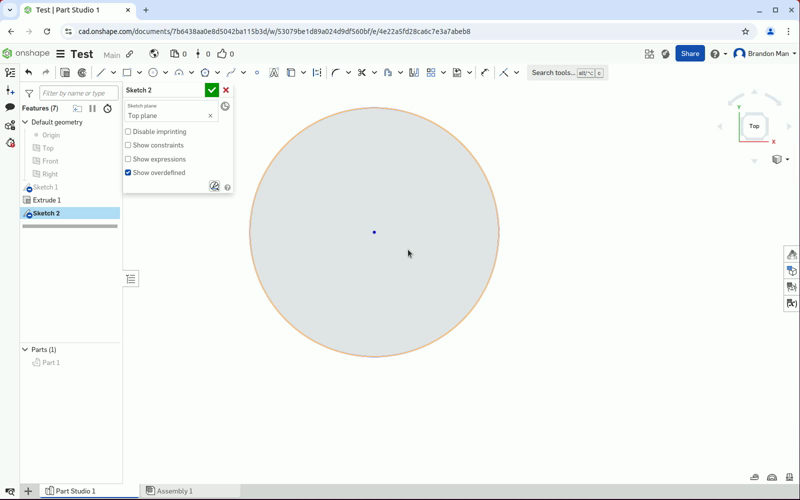
click(408, 249)
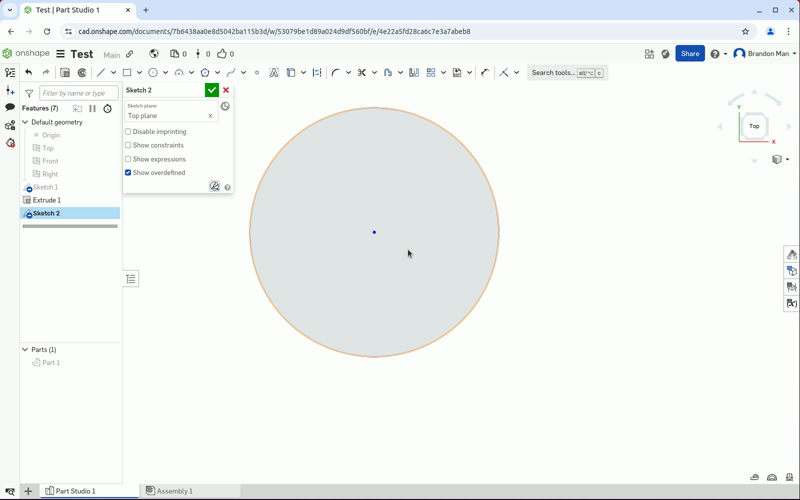
scroll(-6)
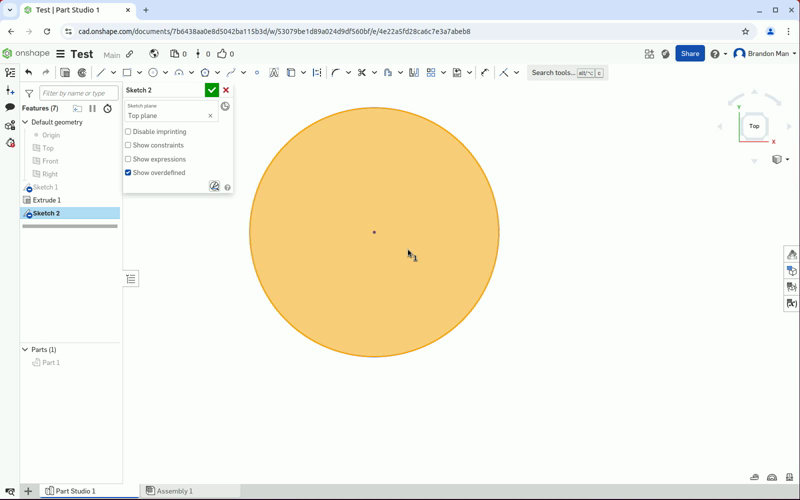
scroll(-6)
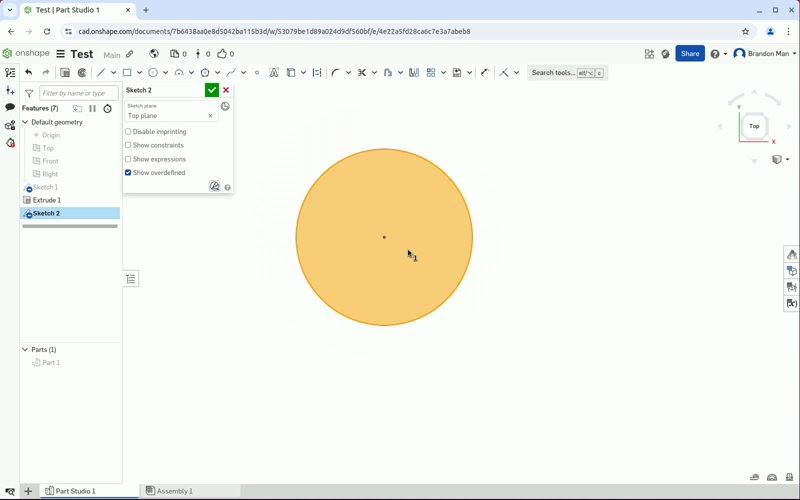
scroll(-6)
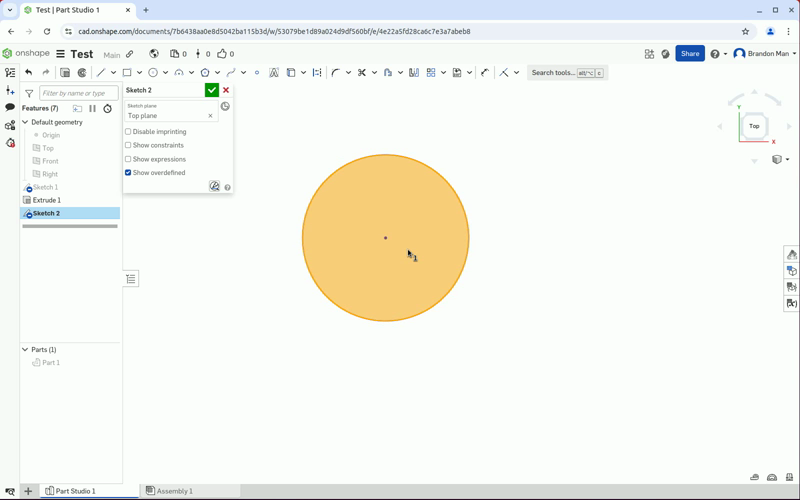
scroll(-6)
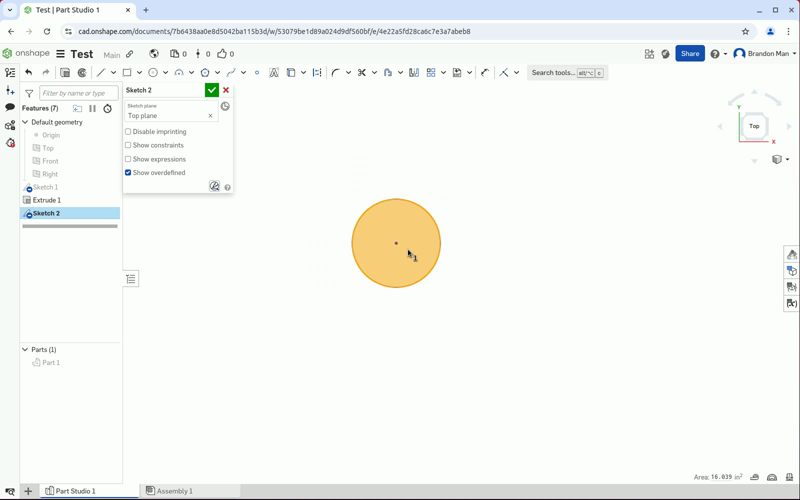
scroll(-6)
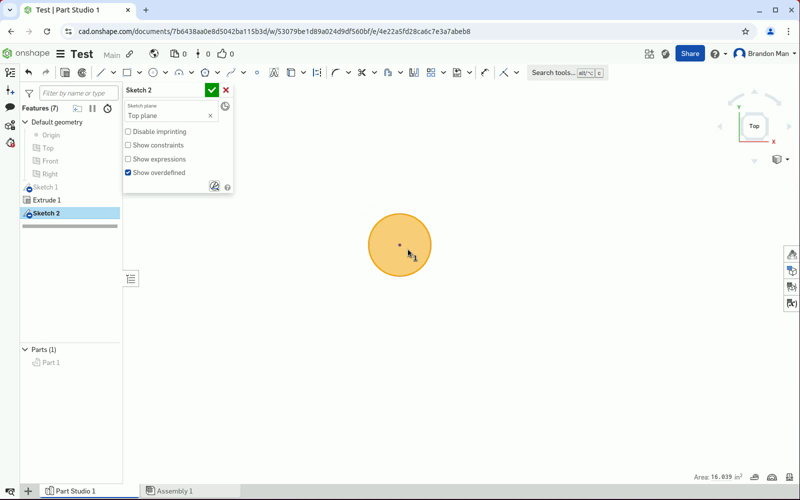
scroll(-6)
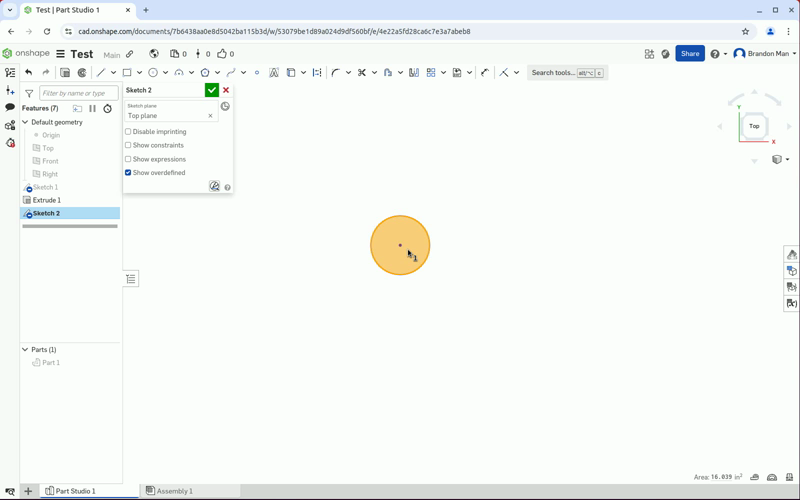
scroll(-6)
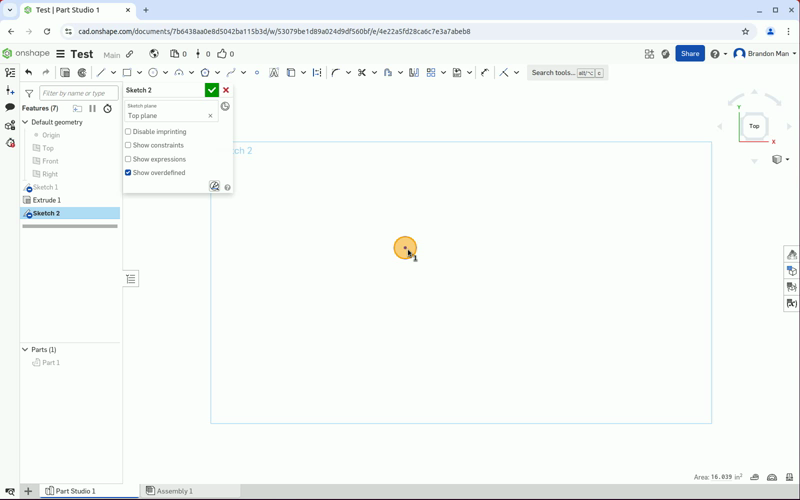
mouse_move(73, 352)
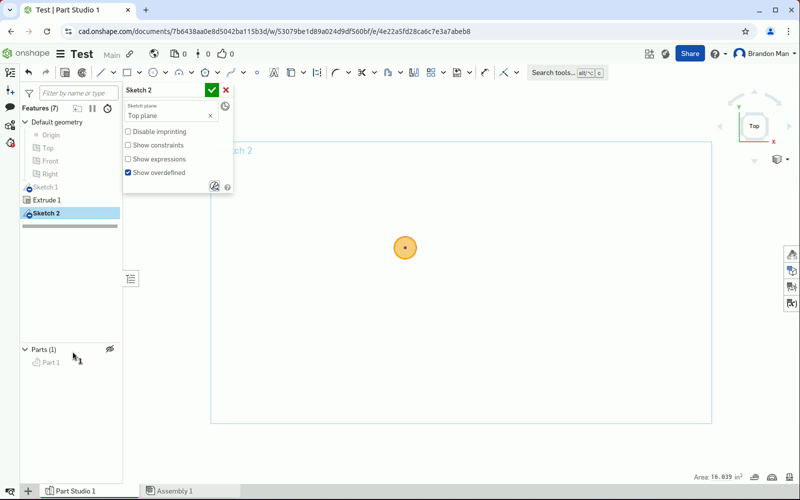
key(shift+y)
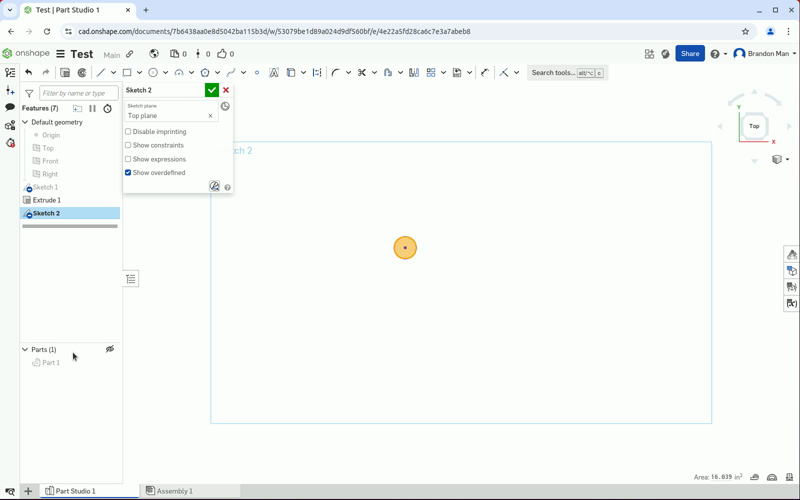
key(shift+e)
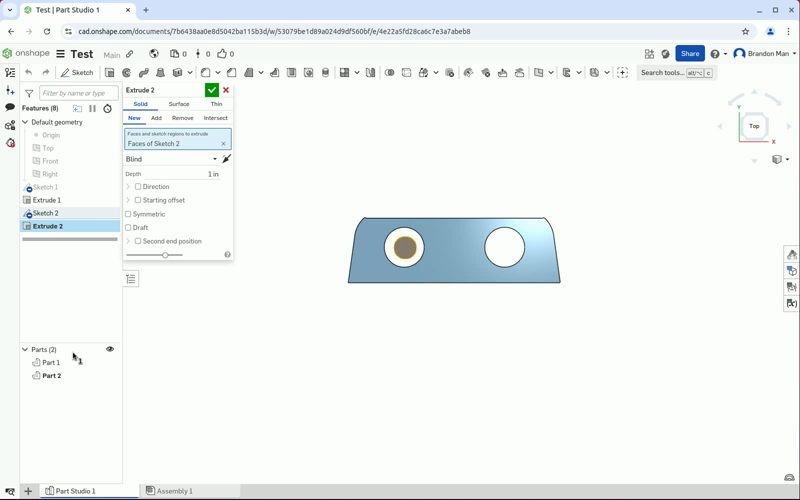
mouse_move(143, 106)
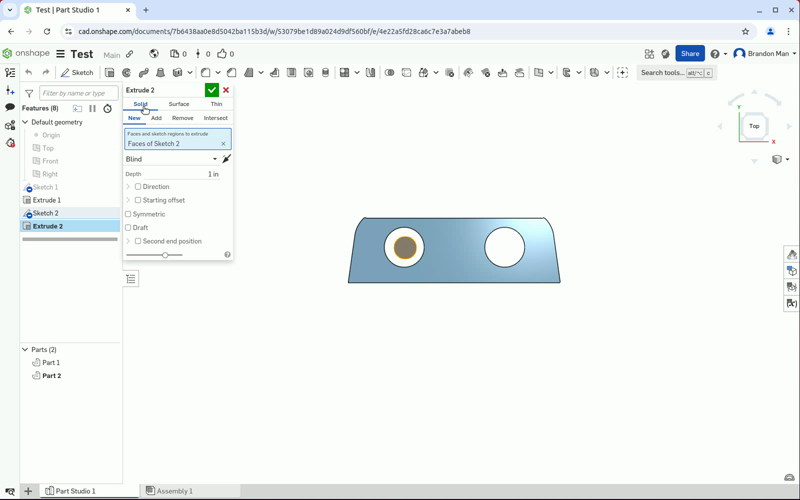
click(143, 106)
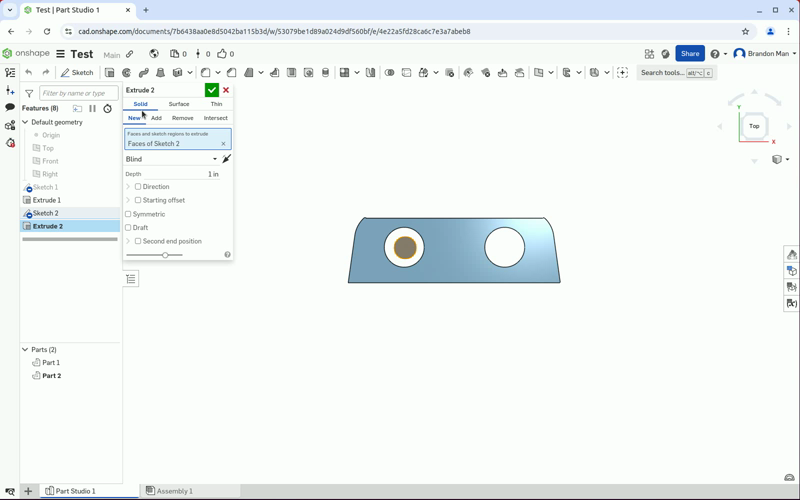
mouse_move(137, 120)
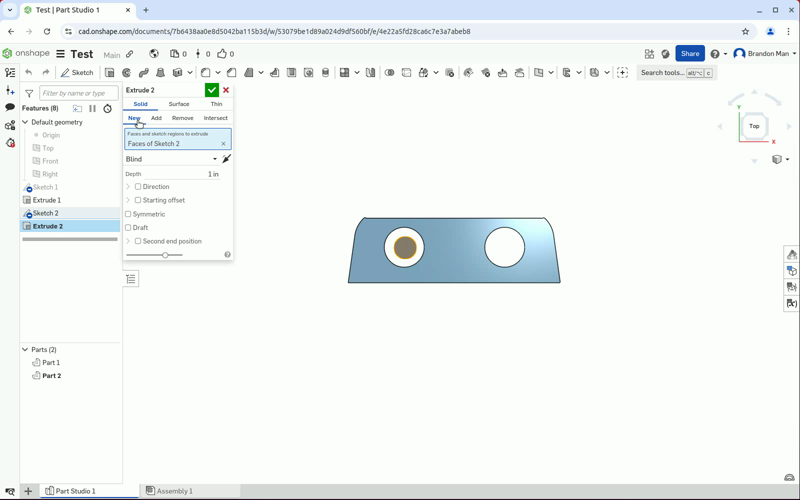
click(137, 120)
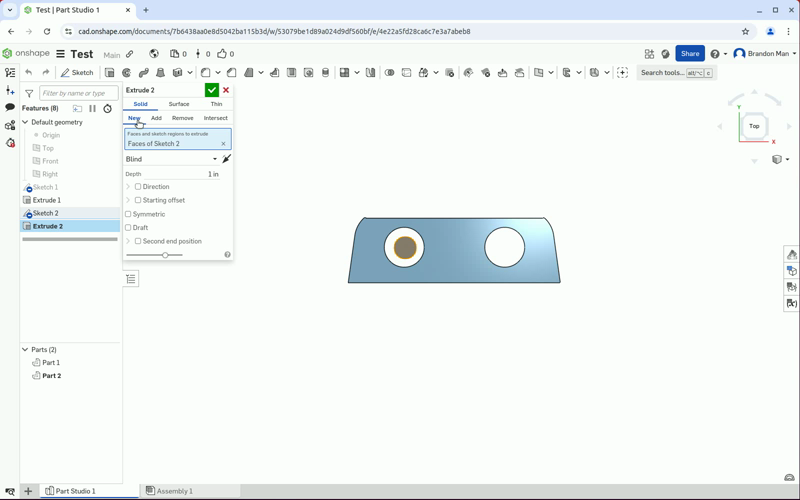
key(tab, 4)
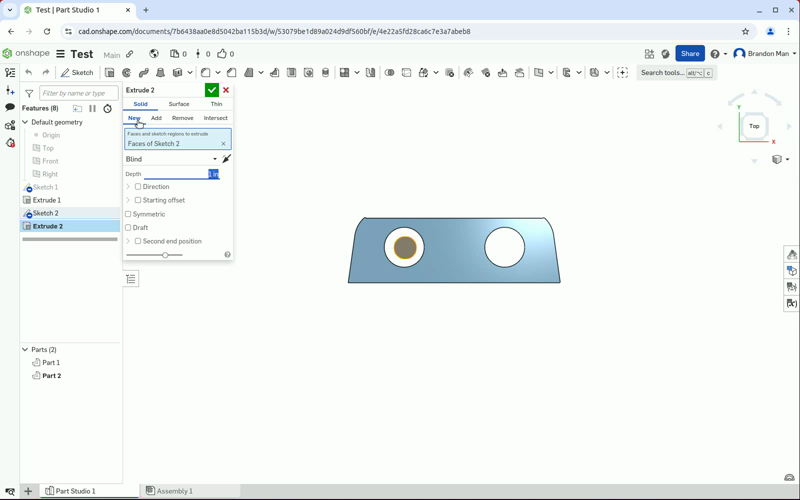
text(4.814)
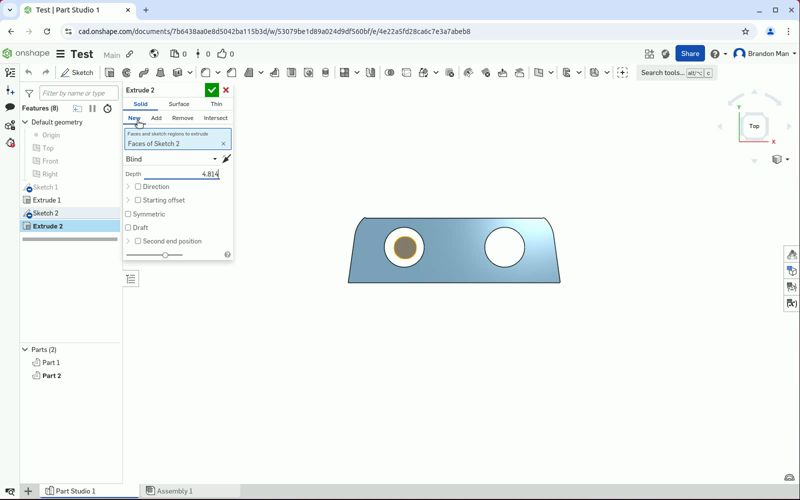
key(enter)
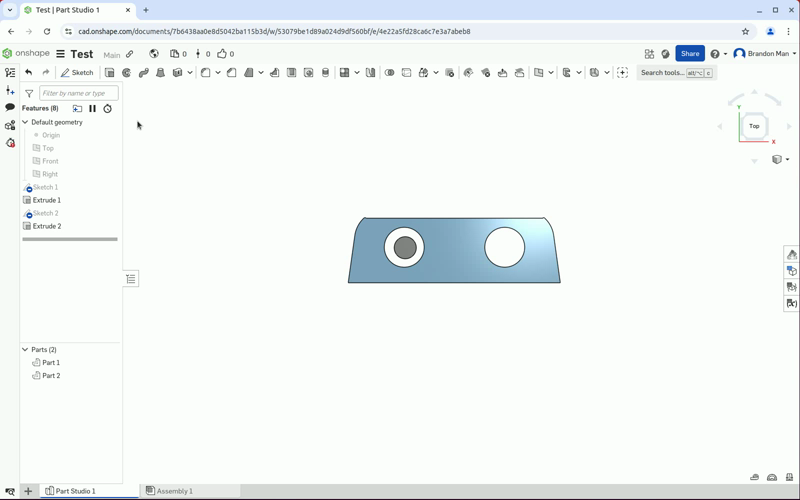
key(shift+h)
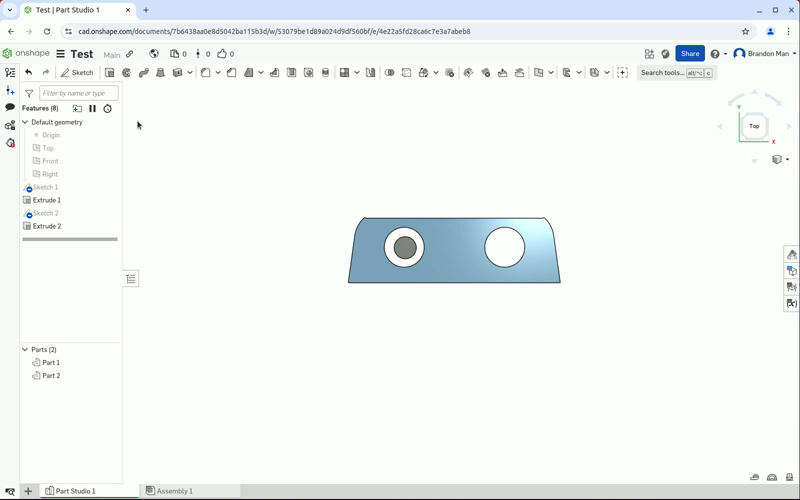
key(shift+h)
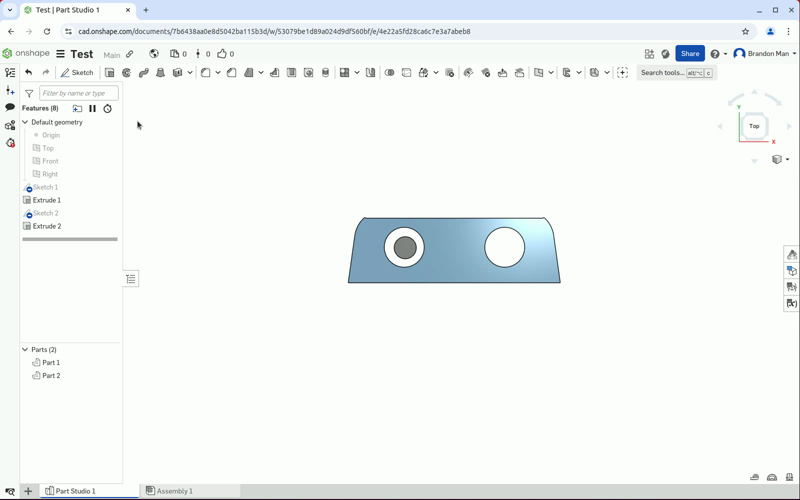
mouse_move(73, 189)
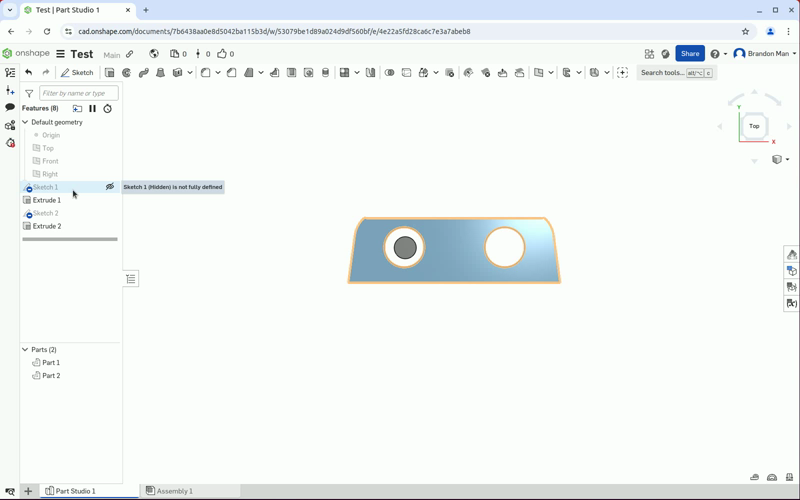
click(73, 189)
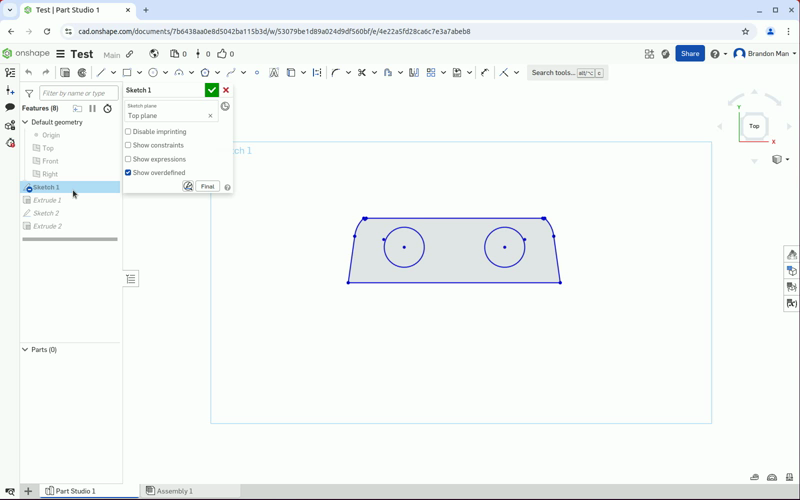
mouse_move(229, 92)
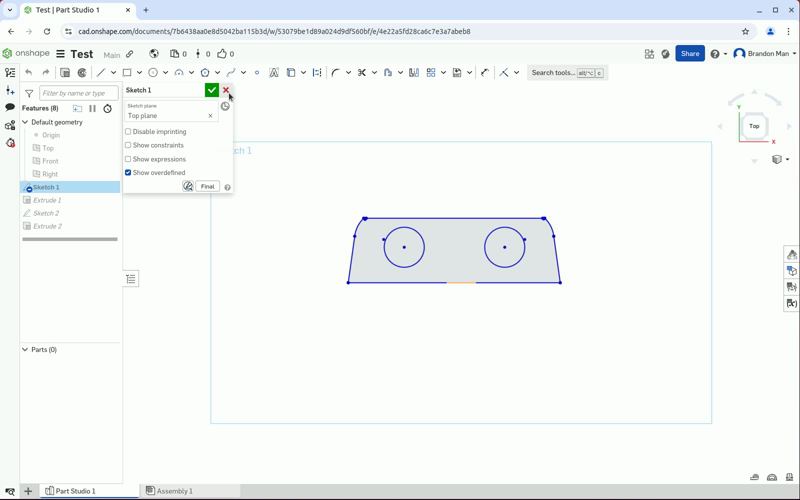
click(229, 92)
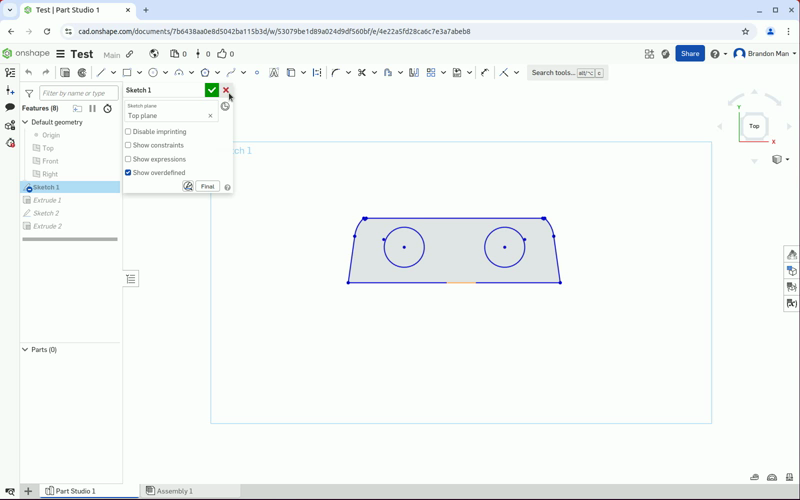
key(shift+s)
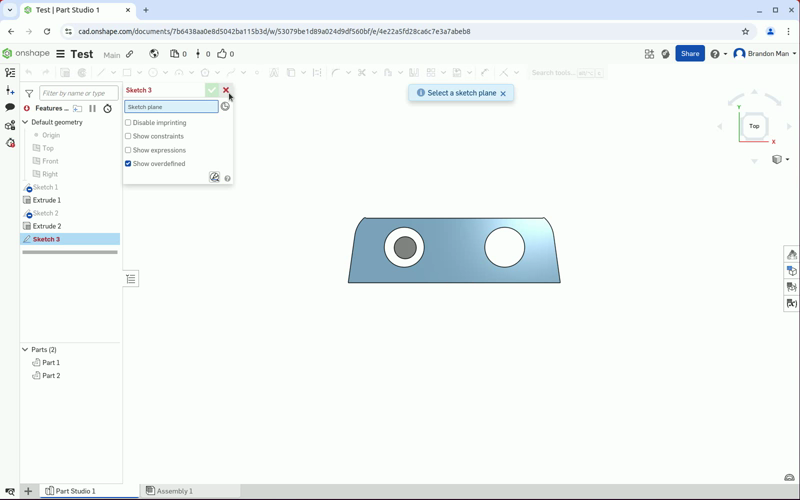
mouse_move(73, 150)
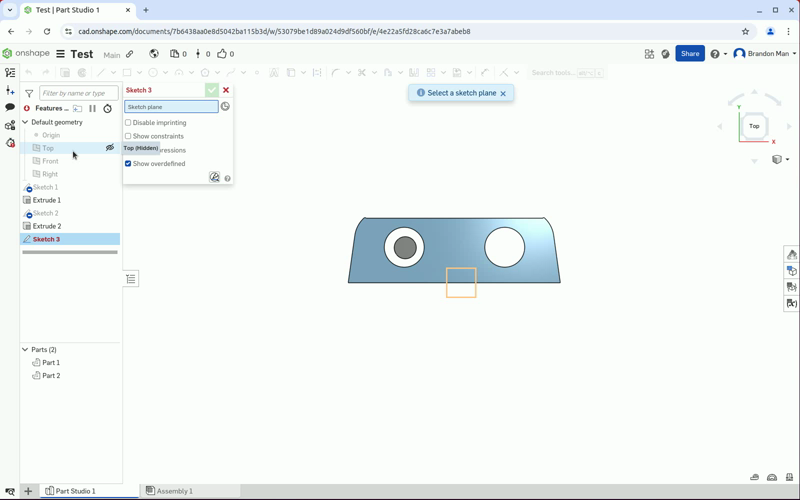
click(73, 150)
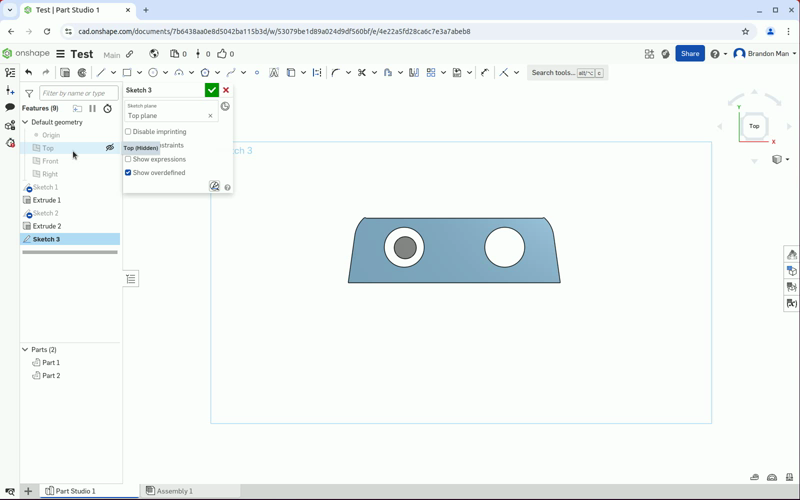
mouse_move(73, 352)
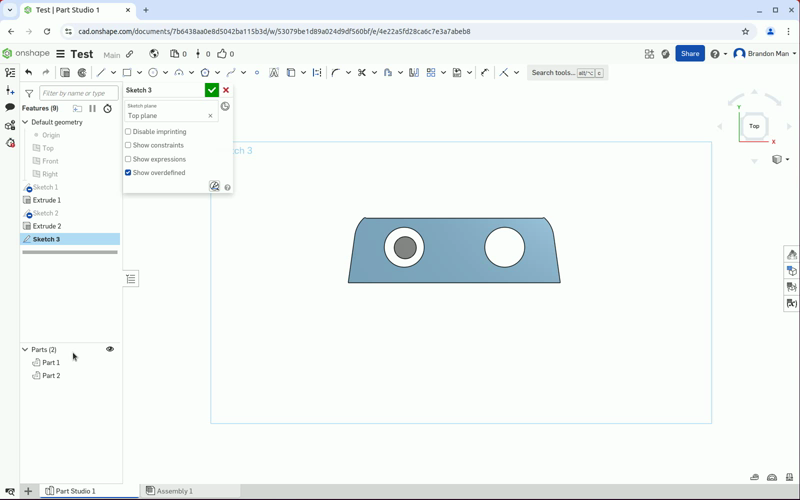
key(y)
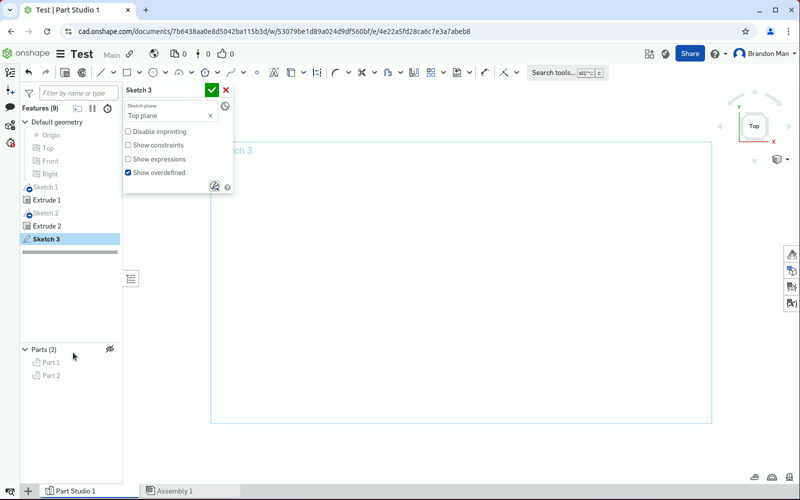
key(c)
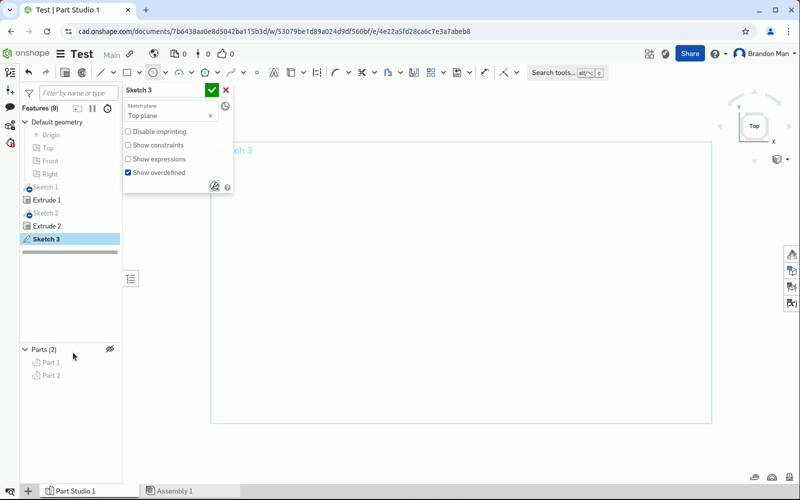
key_down(shift)
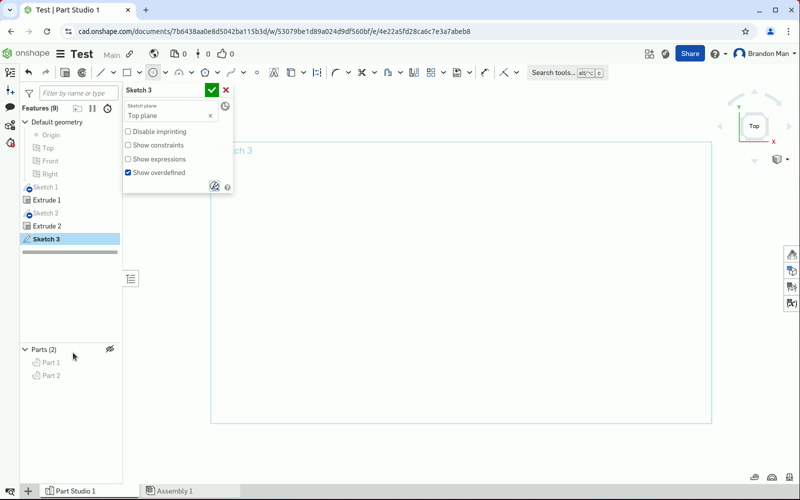
mouse_move(506, 247)
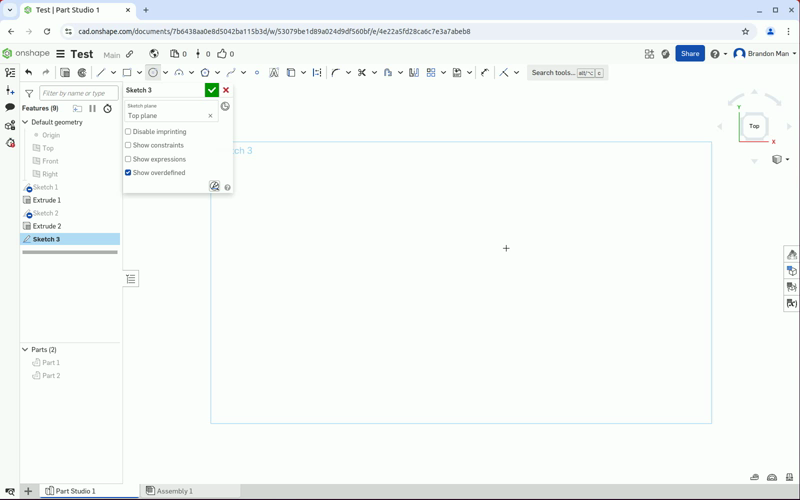
click(506, 247)
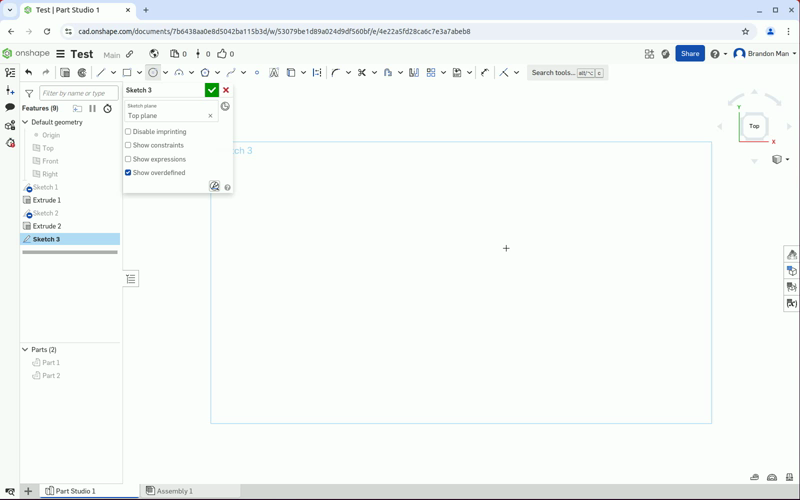
key_up(shift)
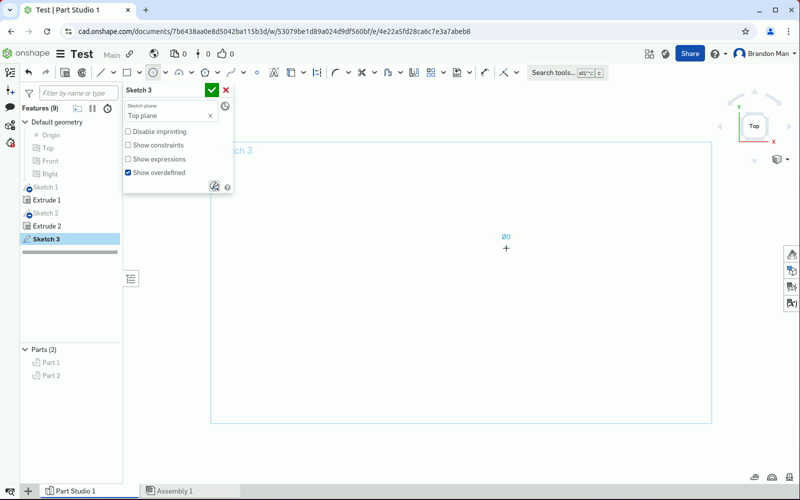
mouse_move(517, 247)
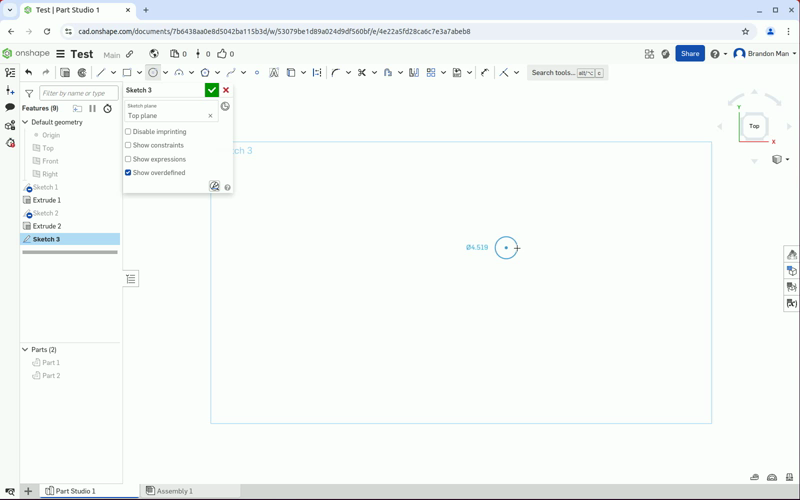
click(517, 247)
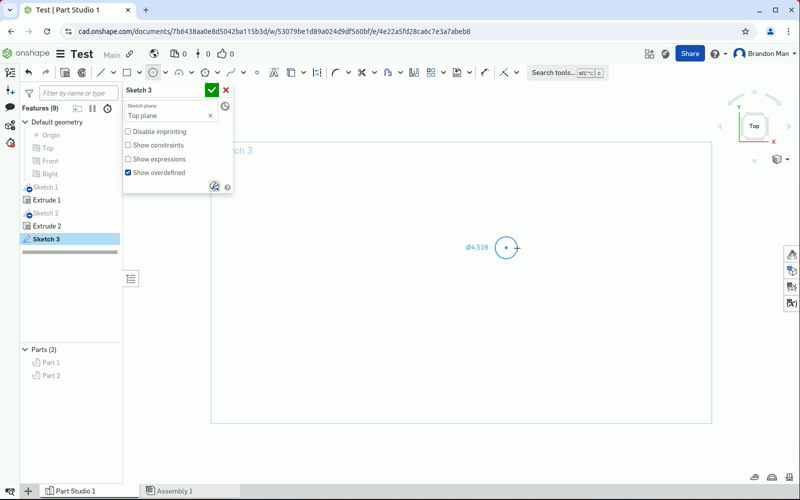
key(esc)
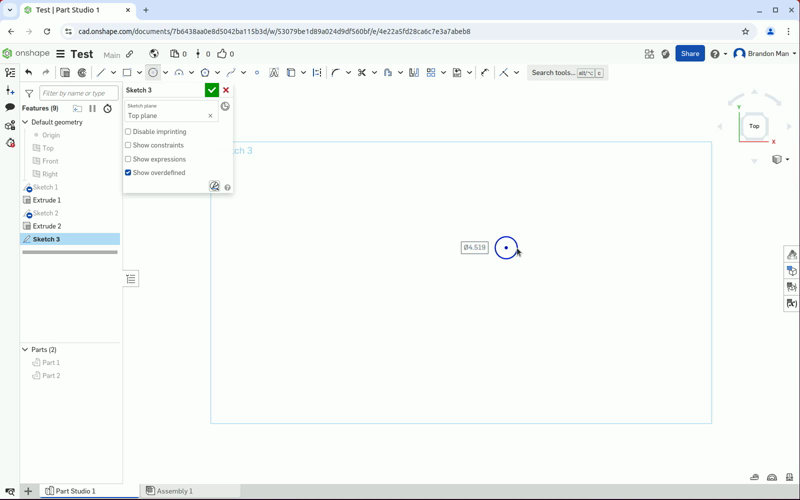
mouse_move(513, 241)
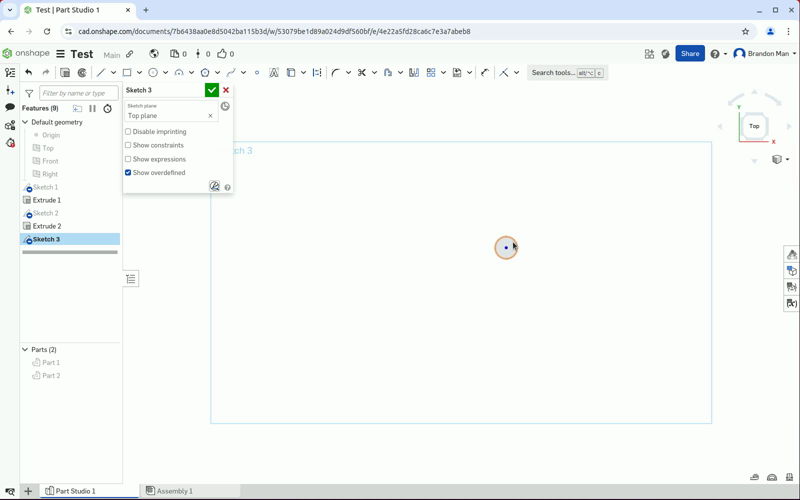
scroll(6)
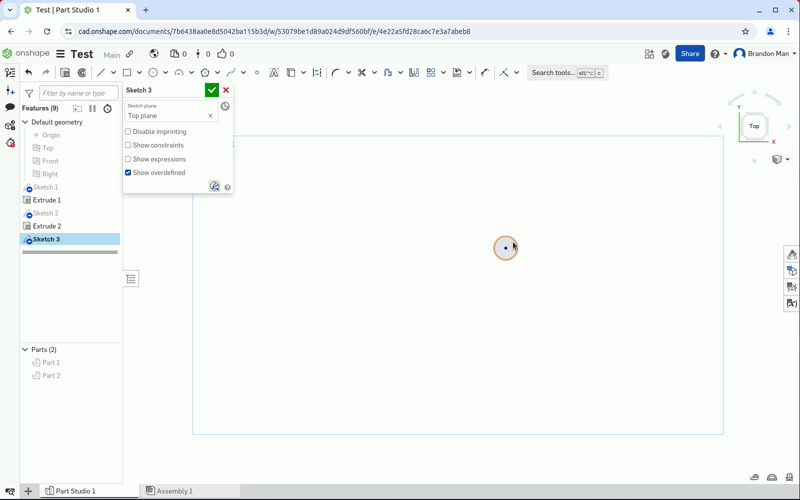
scroll(6)
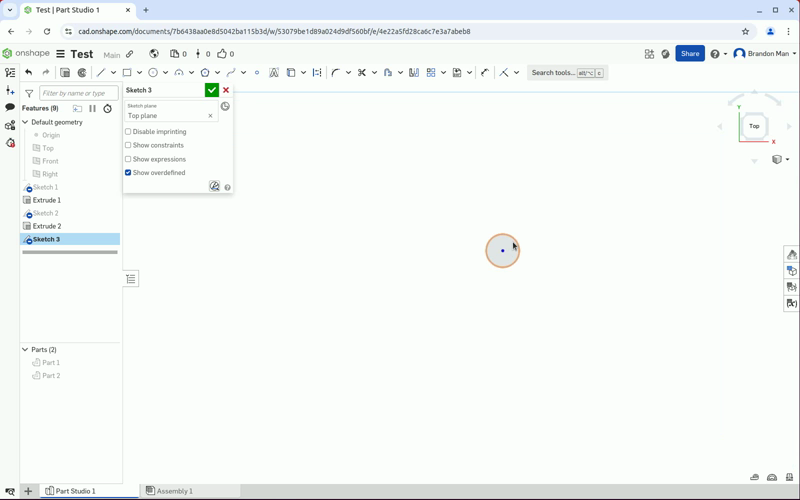
scroll(6)
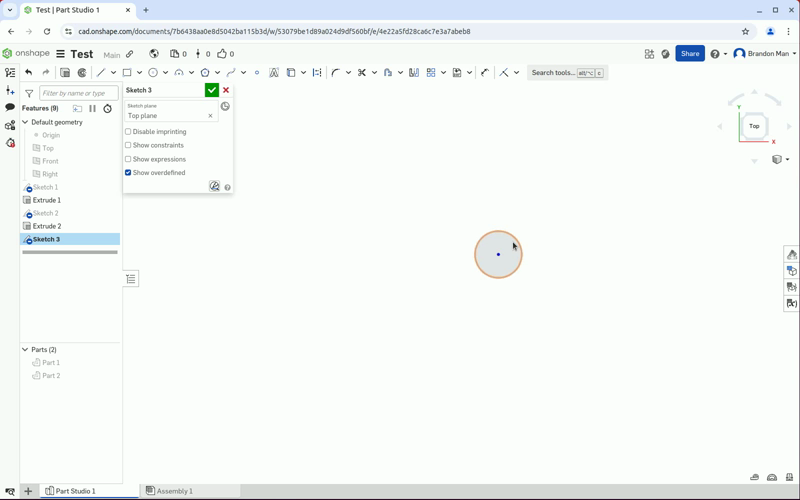
scroll(6)
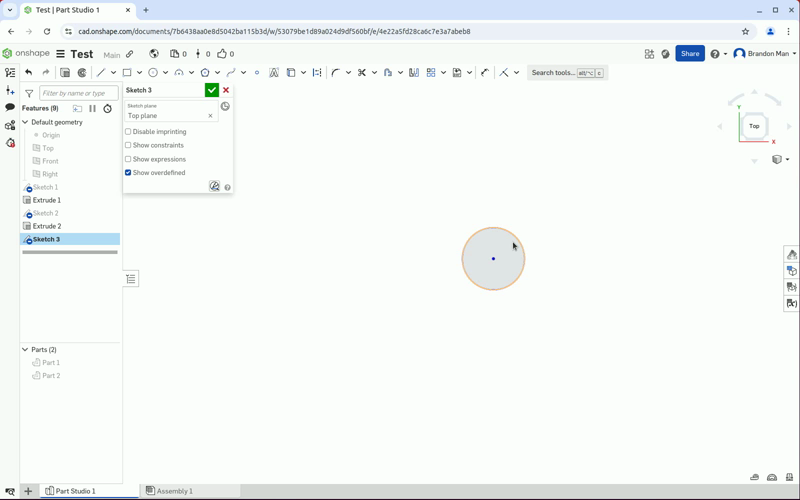
scroll(6)
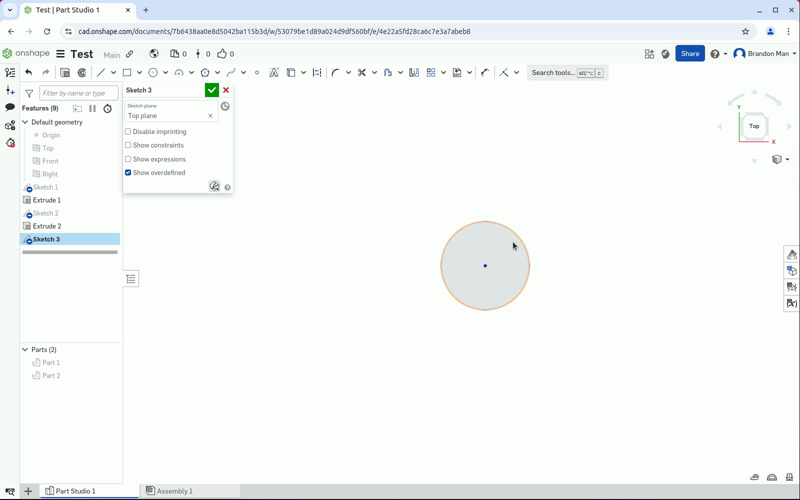
scroll(6)
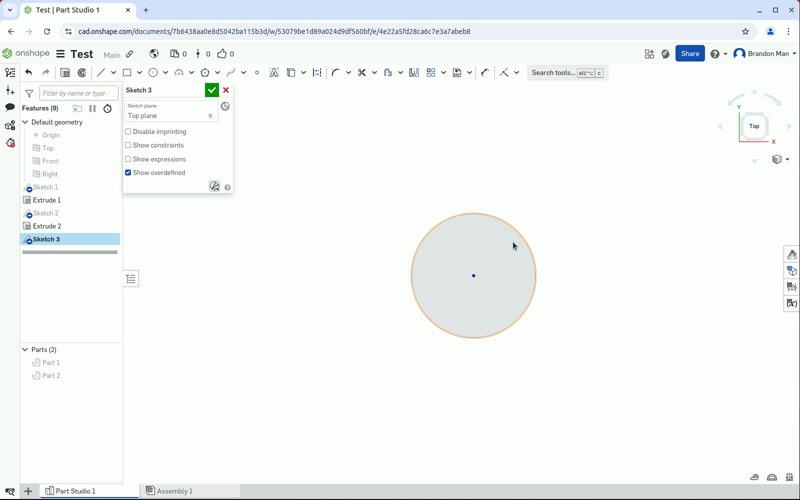
scroll(6)
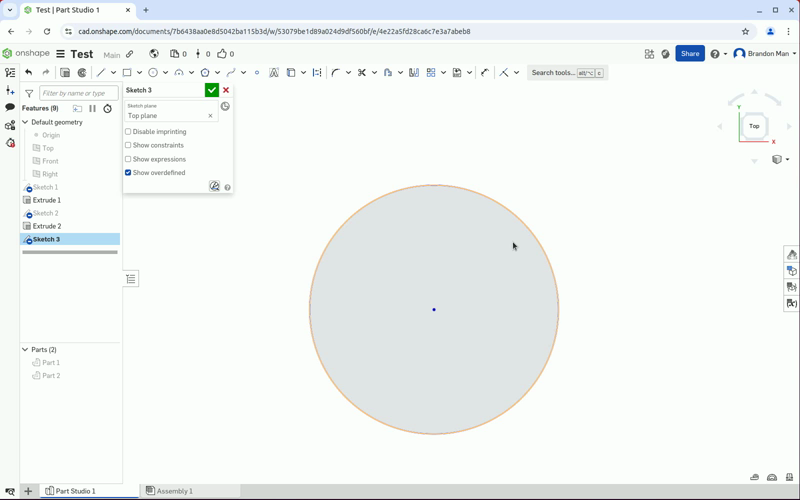
click(513, 241)
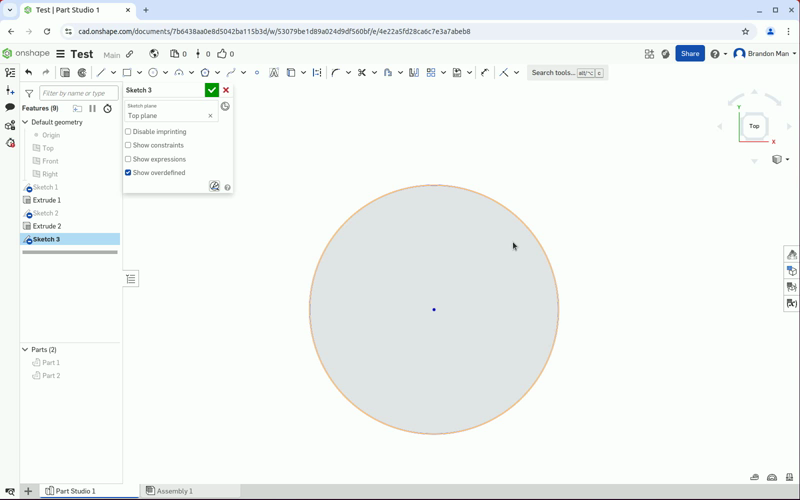
scroll(-6)
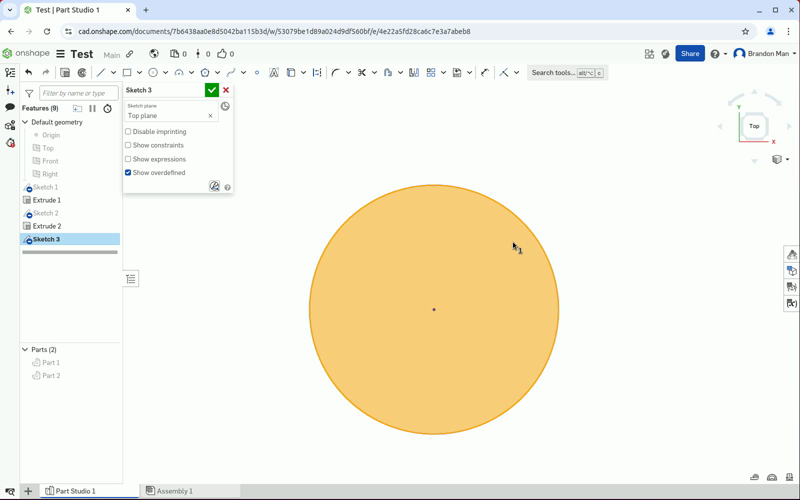
scroll(-6)
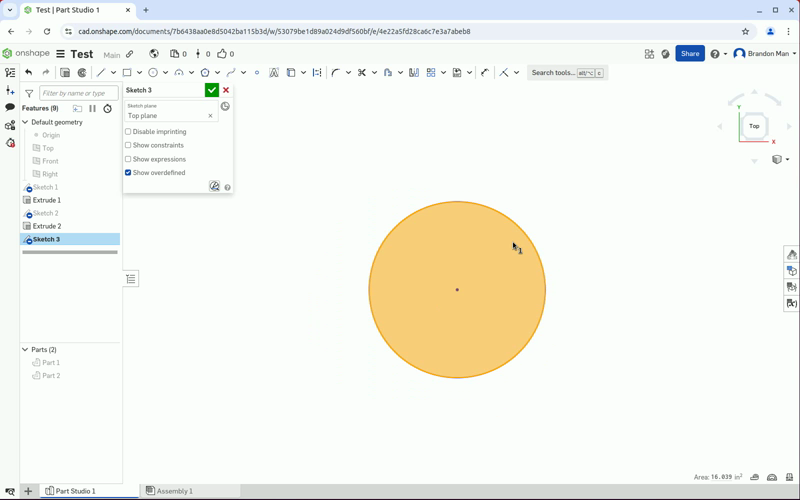
scroll(-6)
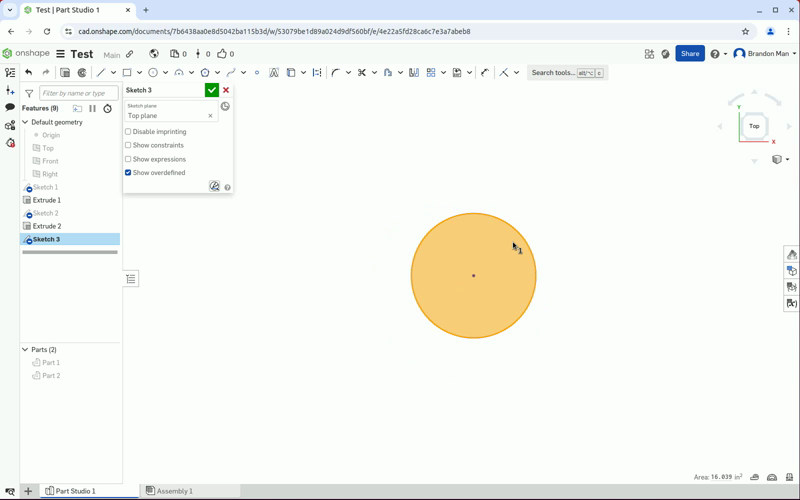
scroll(-6)
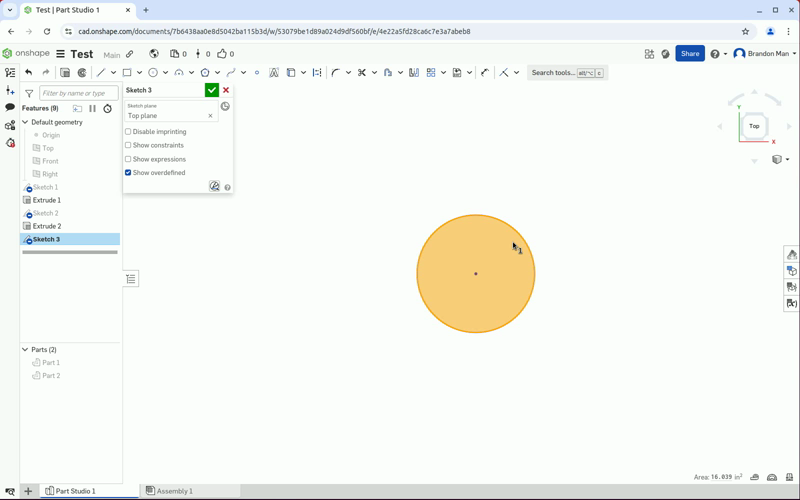
scroll(-6)
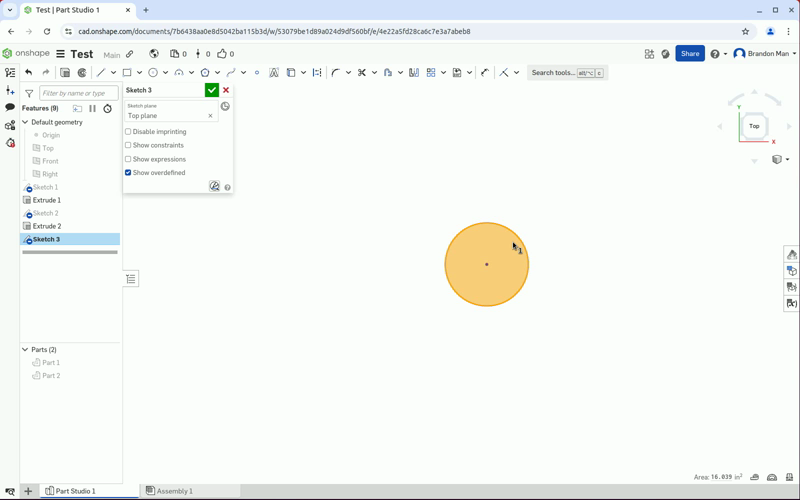
scroll(-6)
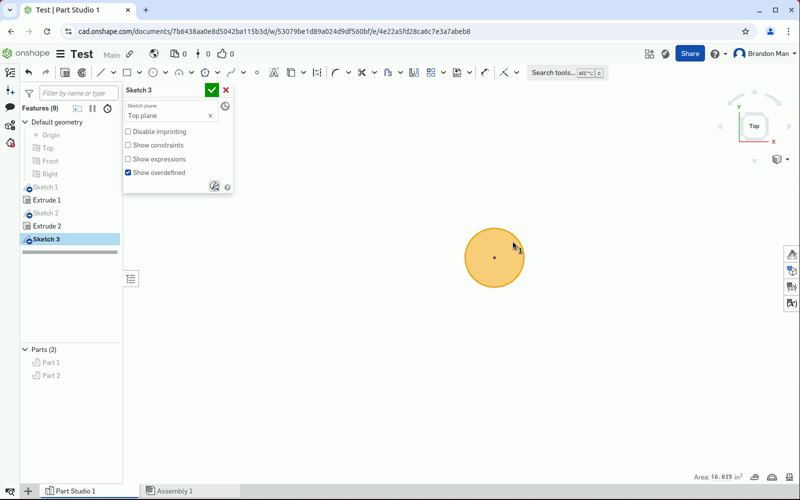
scroll(-6)
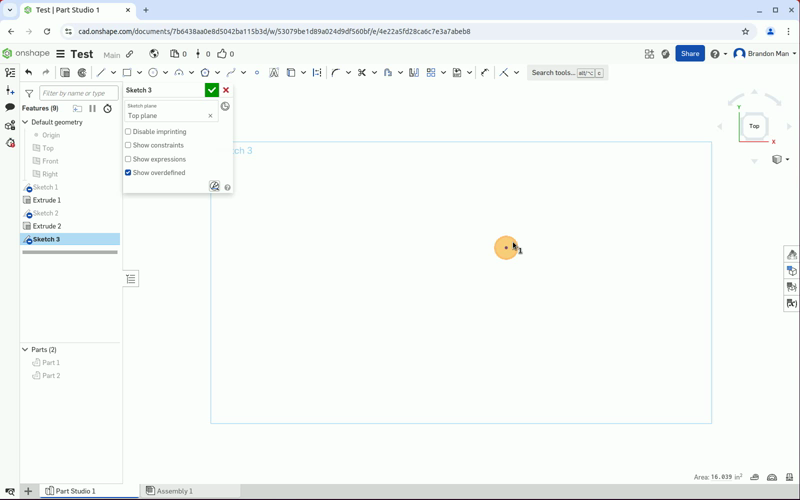
mouse_move(73, 352)
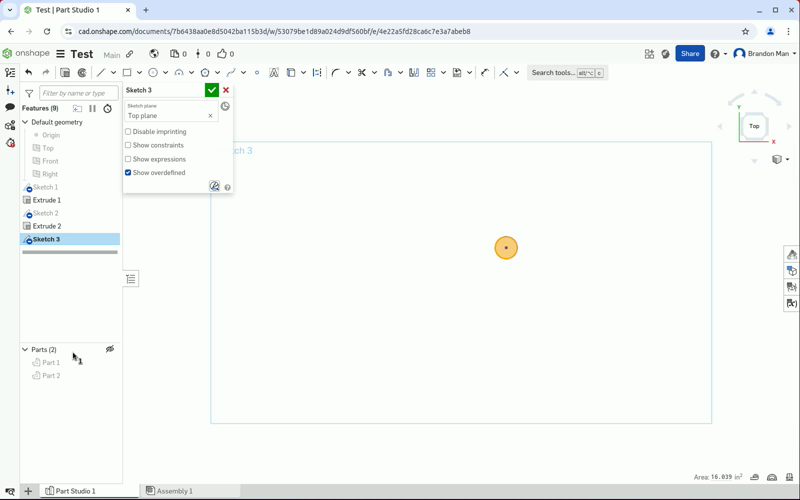
key(shift+y)
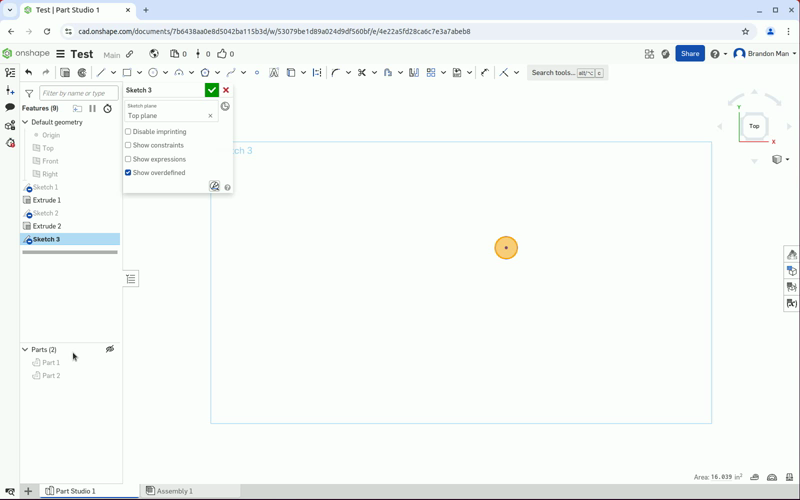
key(shift+e)
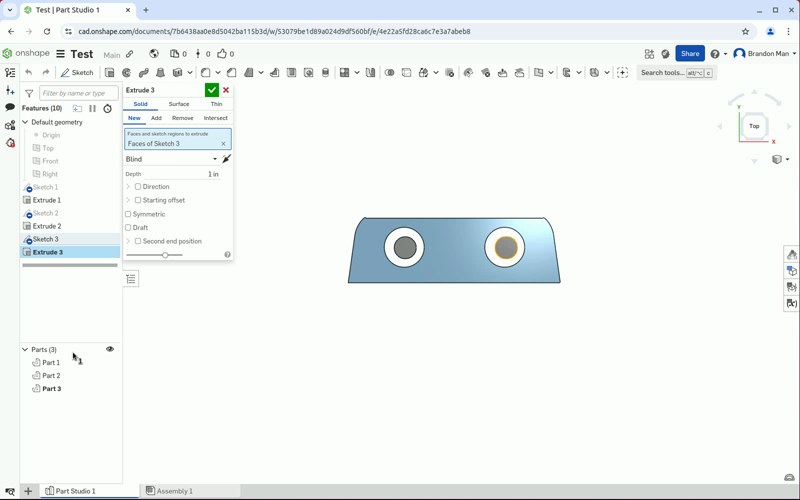
mouse_move(143, 106)
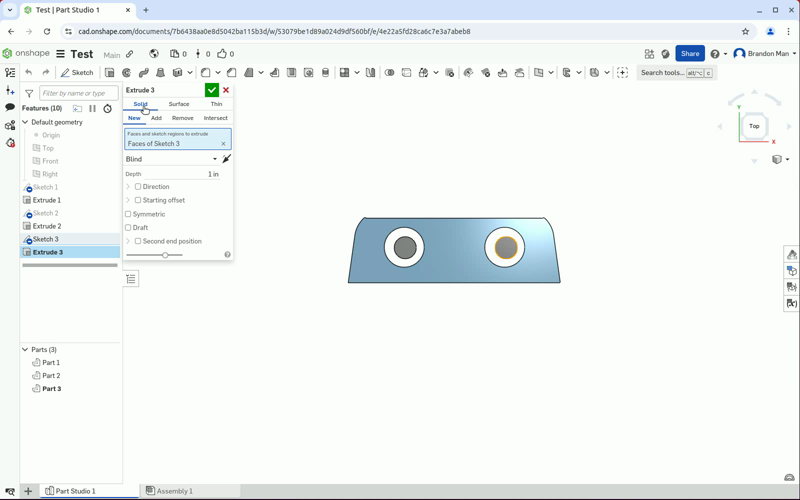
click(143, 106)
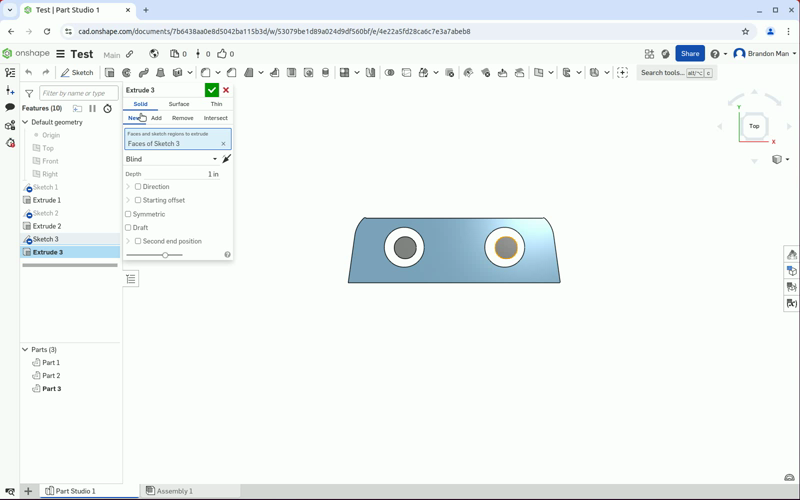
mouse_move(137, 120)
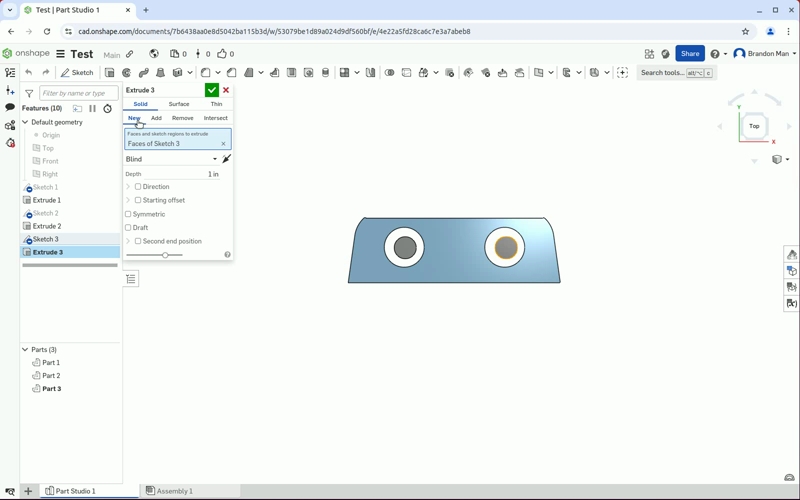
click(137, 120)
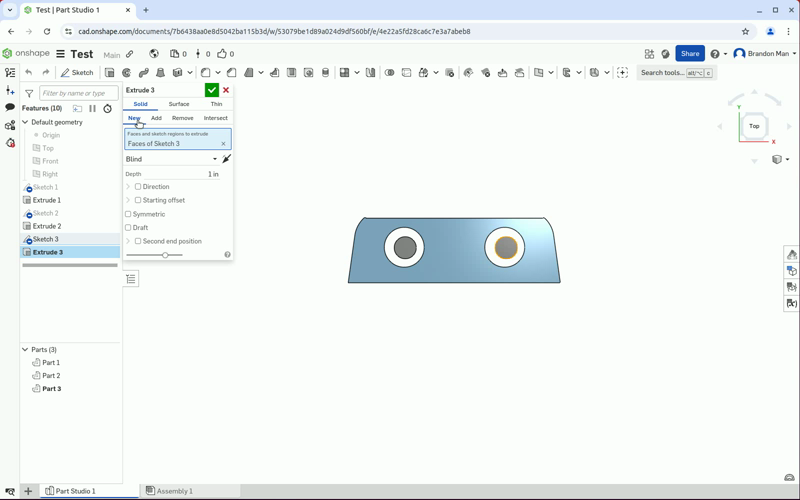
key(tab, 4)
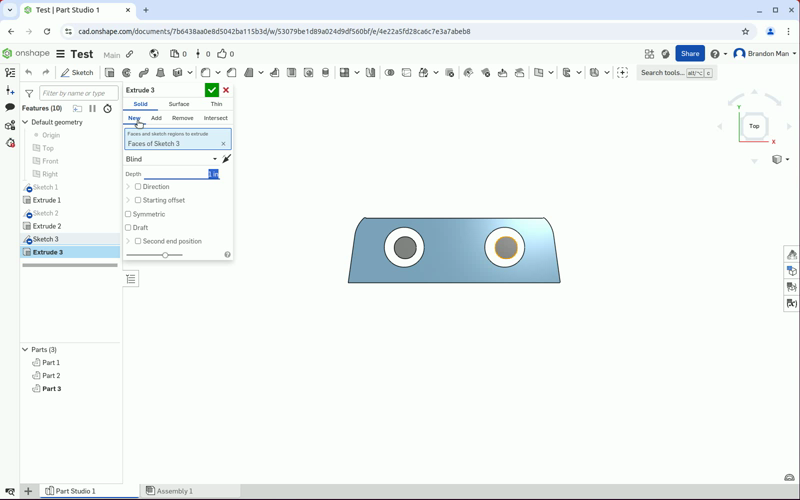
text(4.814)
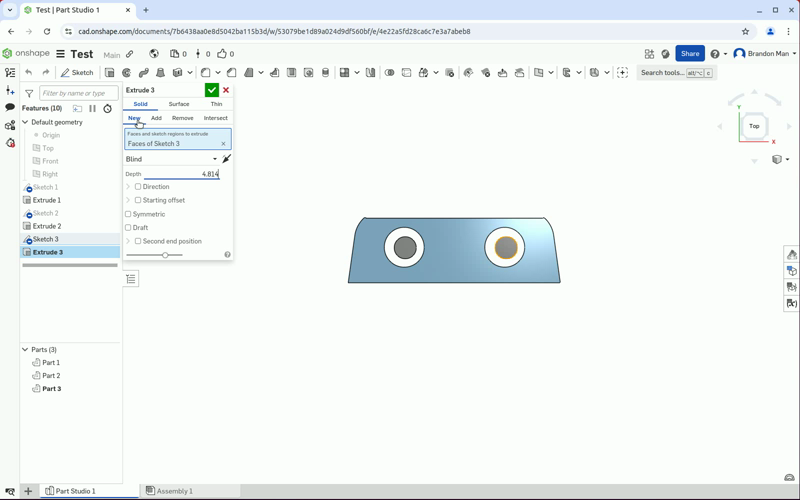
key(enter)
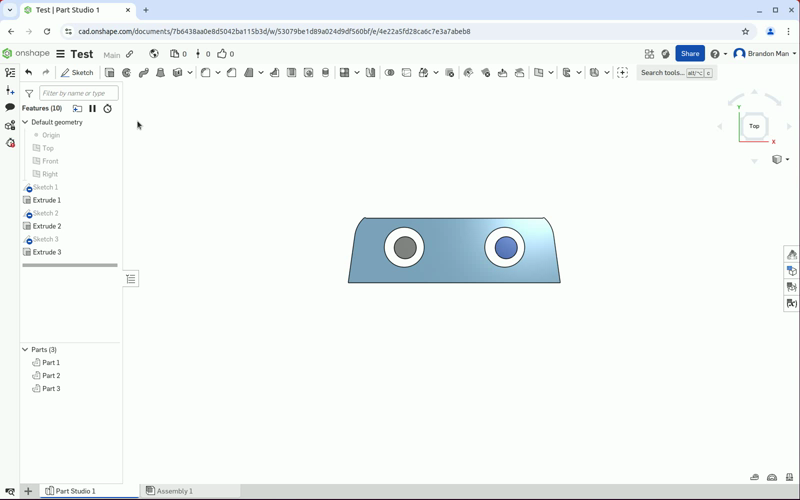
key(shift+h)
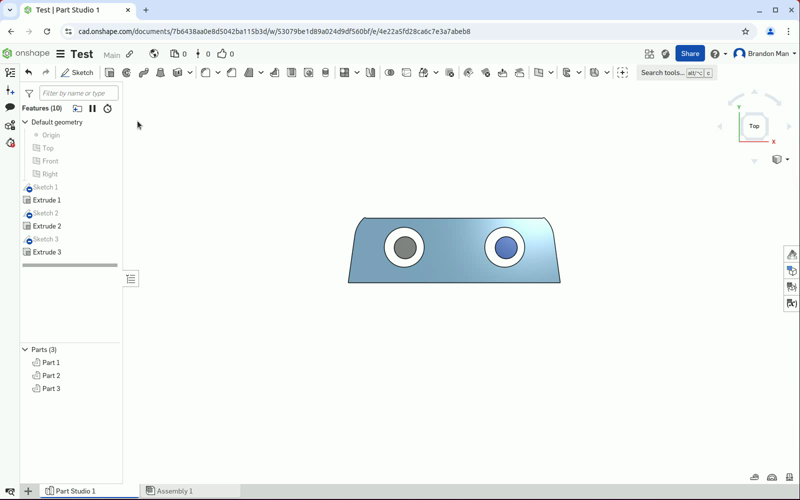
key(shift+h)
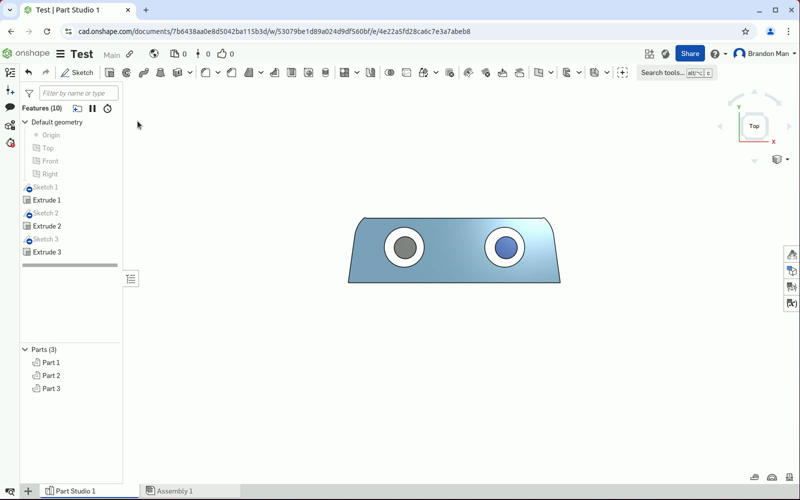
mouse_move(73, 189)
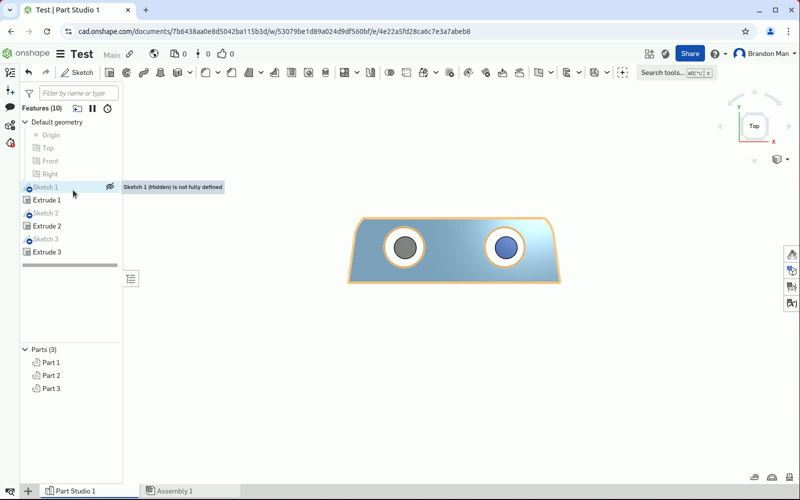
click(73, 189)
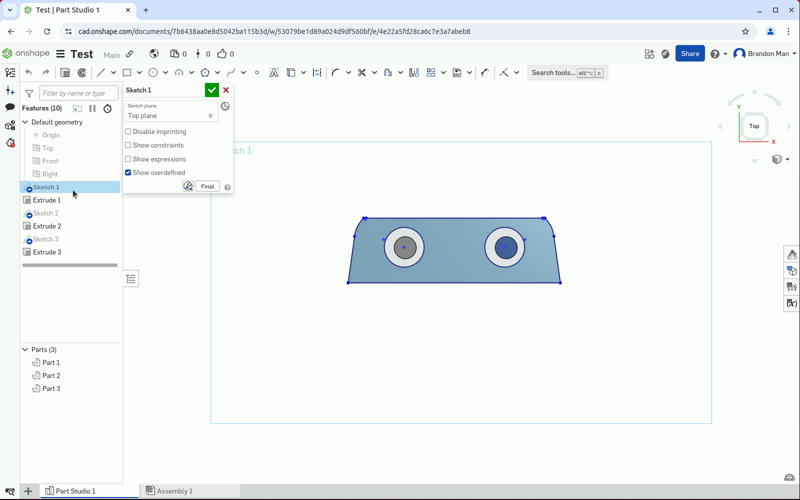
mouse_move(229, 92)
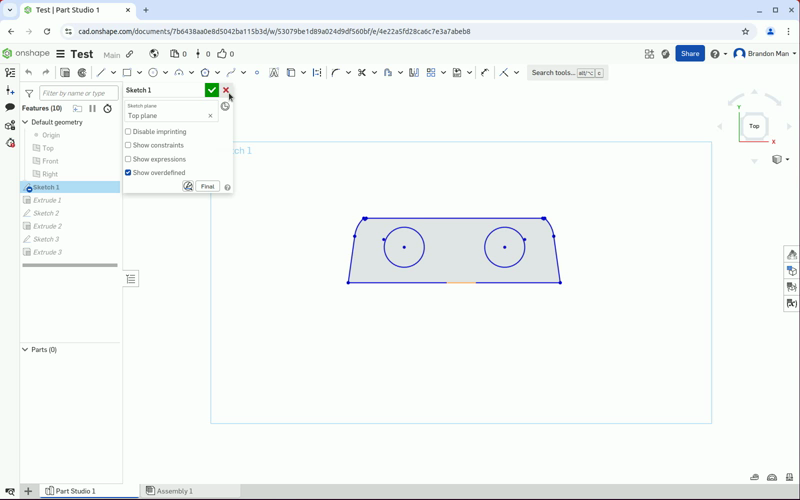
click(229, 92)
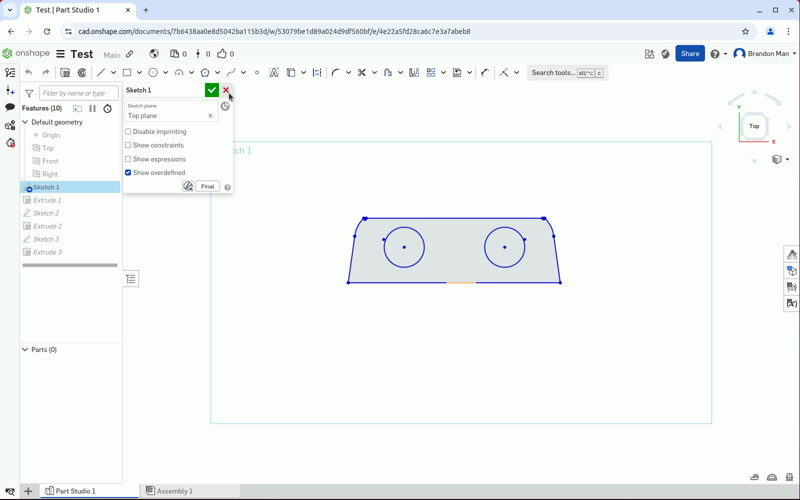
key(shift+s)
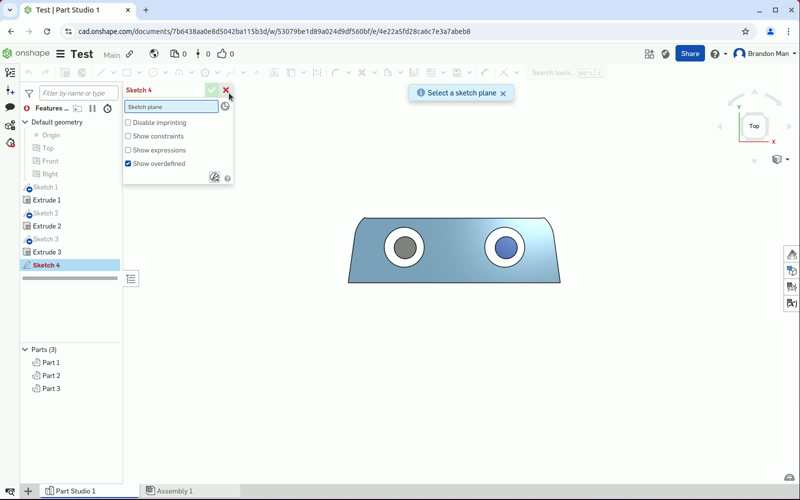
mouse_move(73, 150)
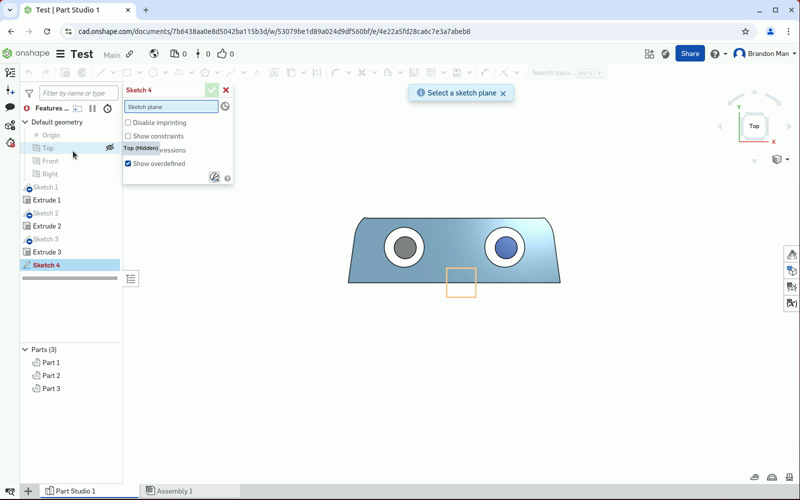
click(73, 150)
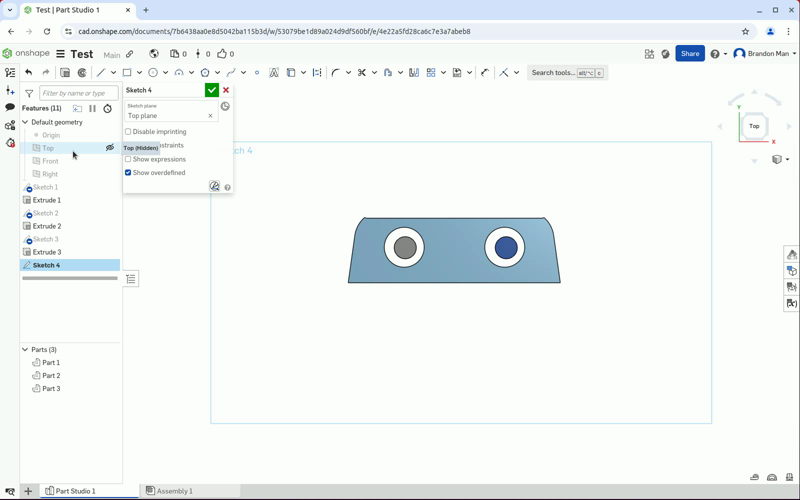
mouse_move(73, 352)
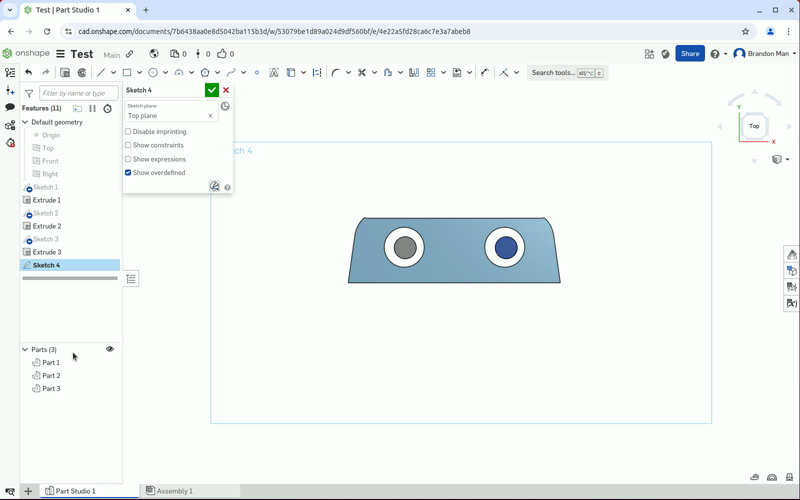
key(y)
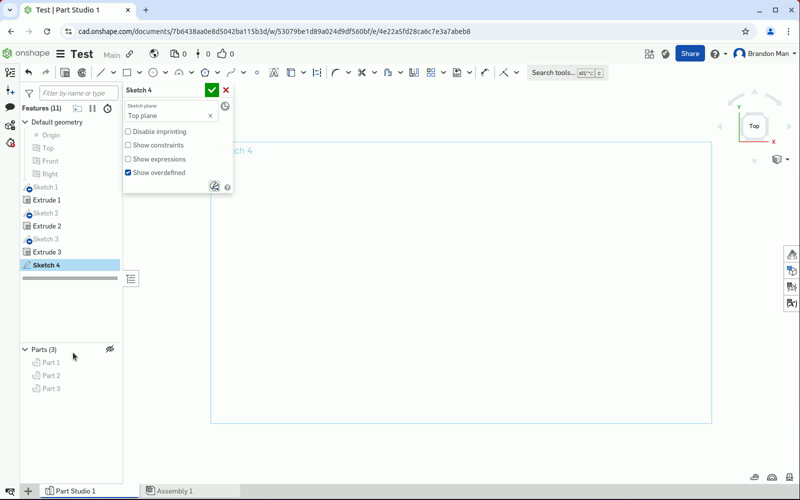
key(c)
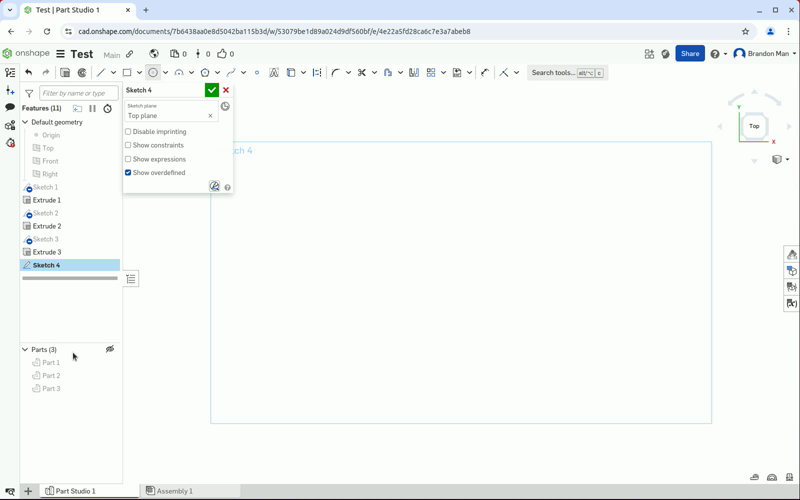
key_down(shift)
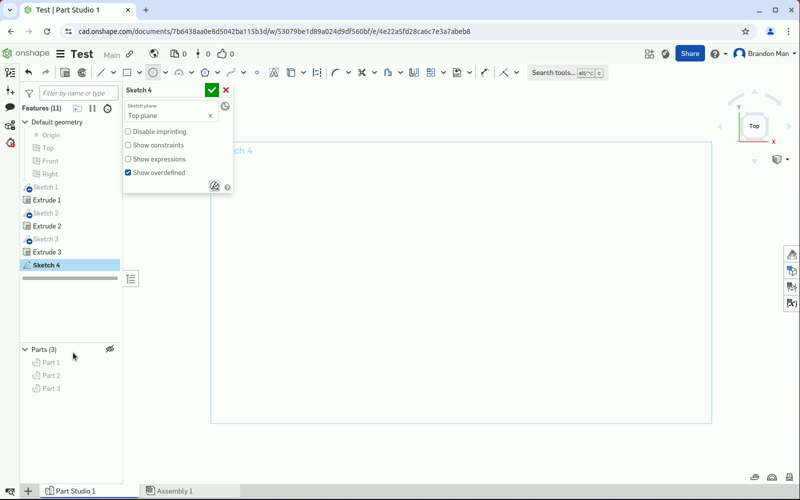
mouse_move(404, 247)
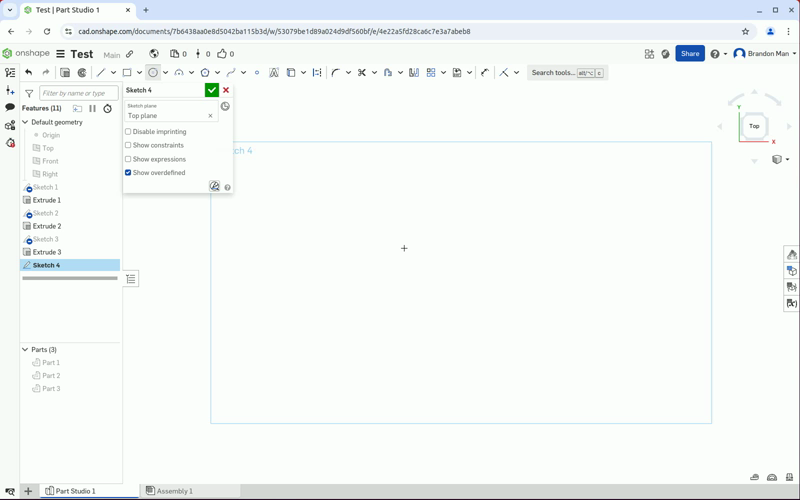
click(404, 247)
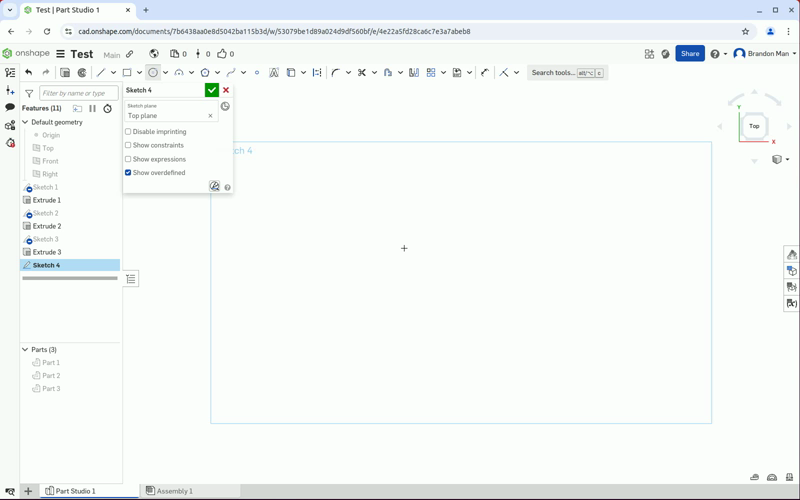
key_up(shift)
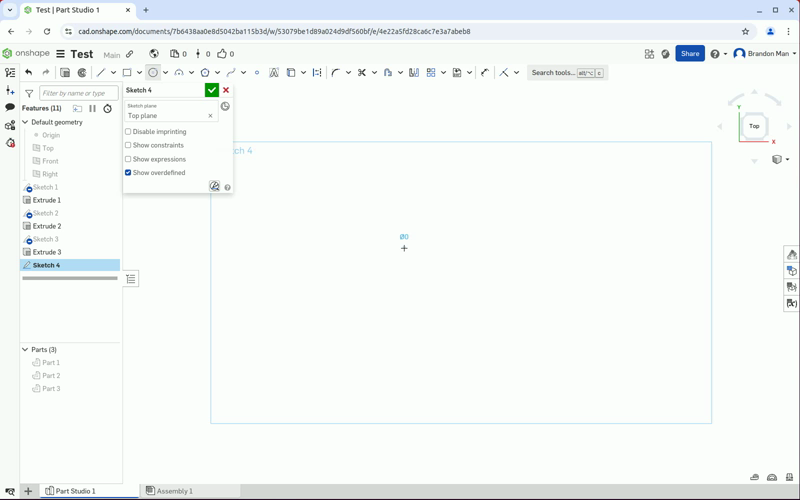
mouse_move(425, 247)
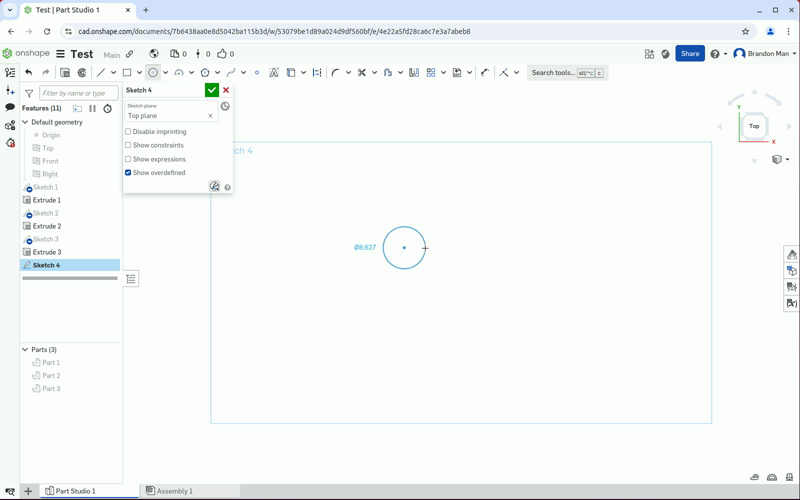
click(425, 247)
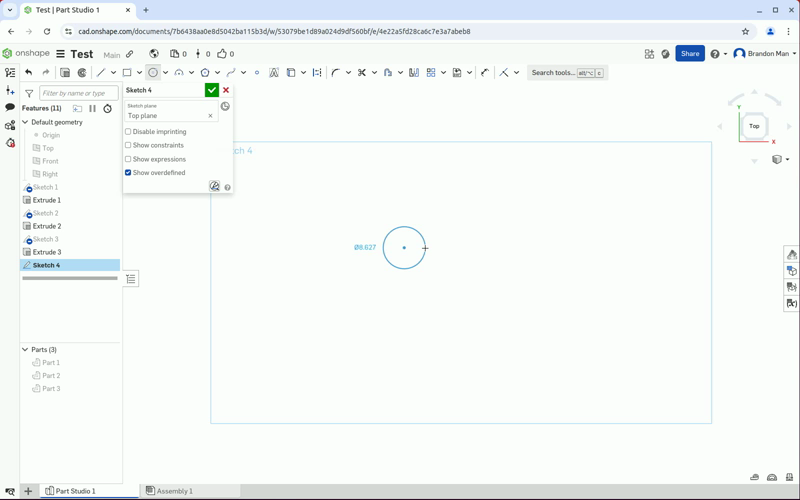
key(esc)
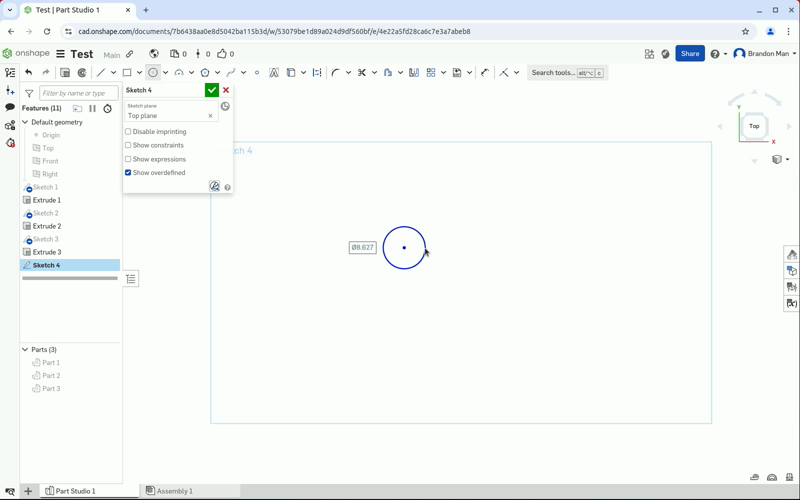
key(c)
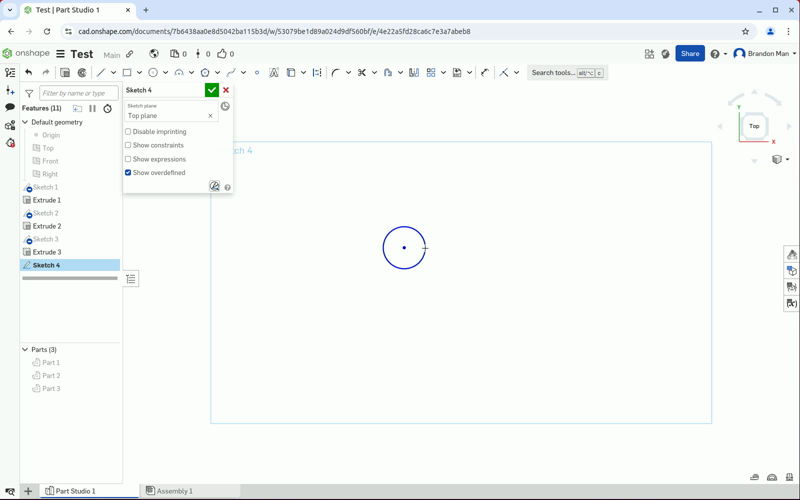
key_down(shift)
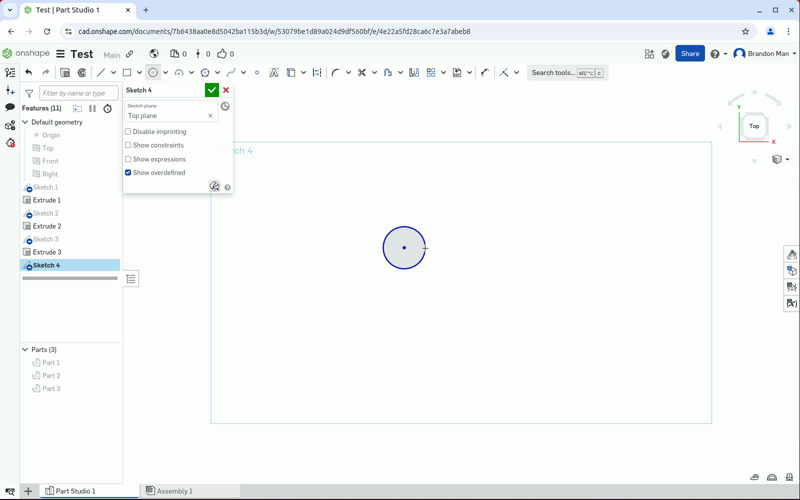
mouse_move(404, 247)
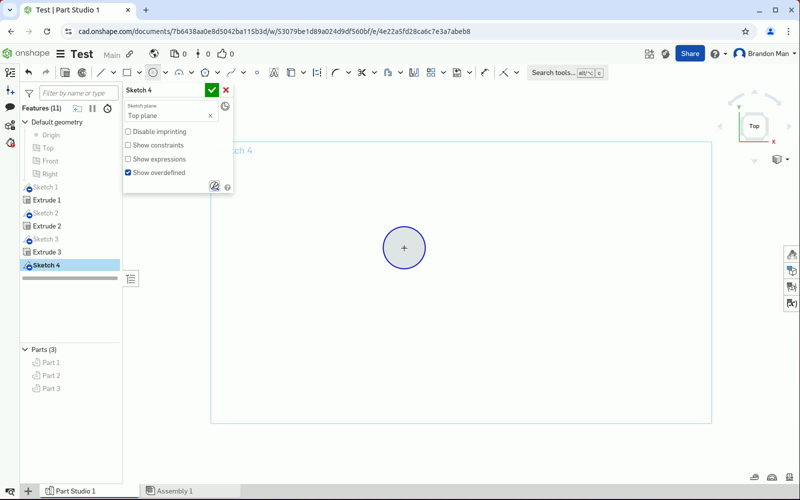
click(404, 247)
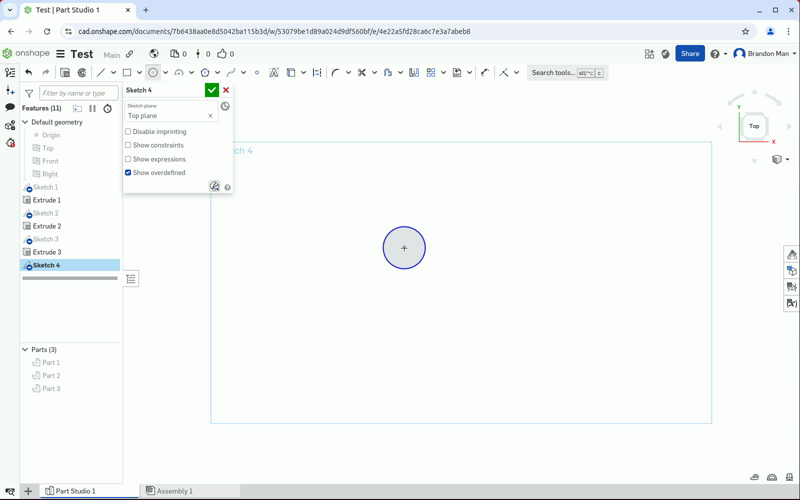
key_up(shift)
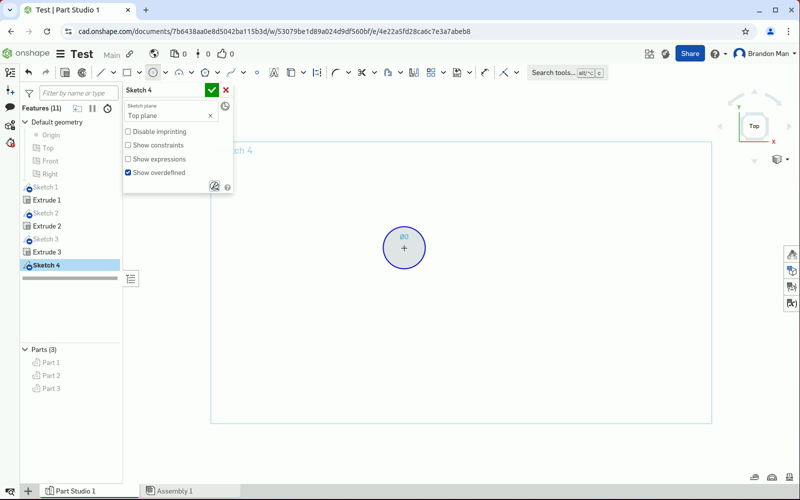
mouse_move(414, 247)
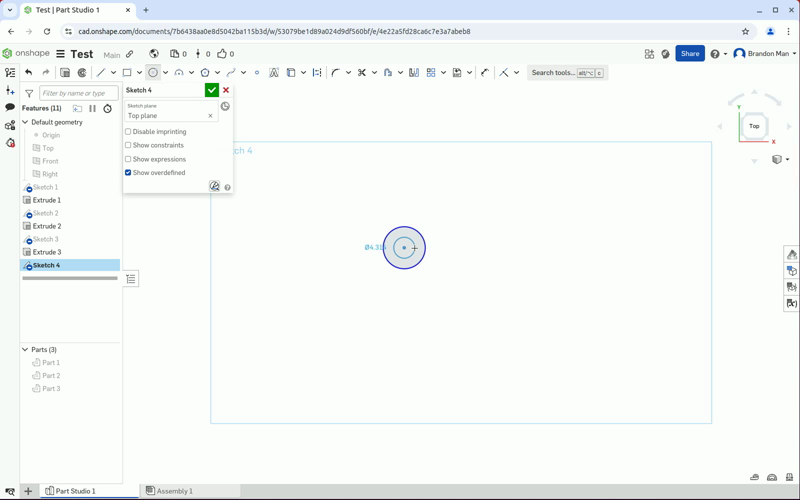
click(414, 247)
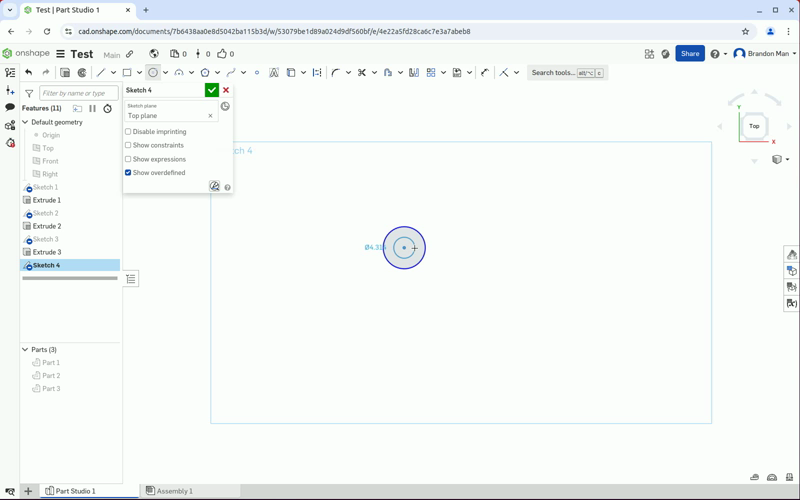
key(esc)
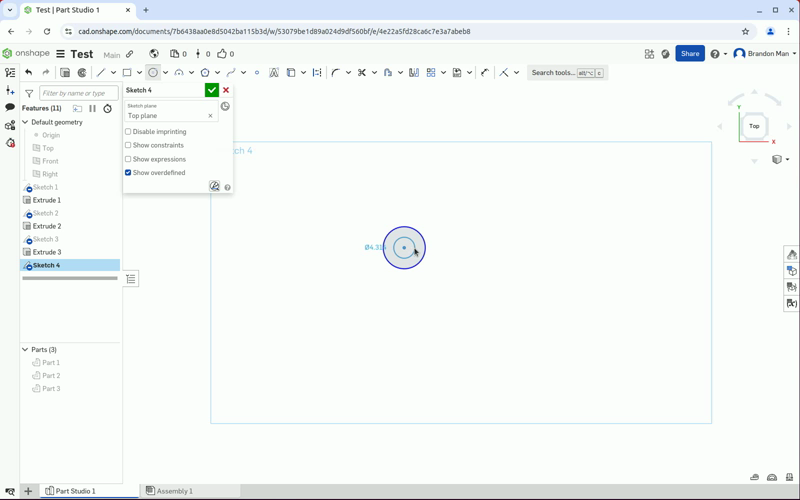
mouse_move(392, 248)
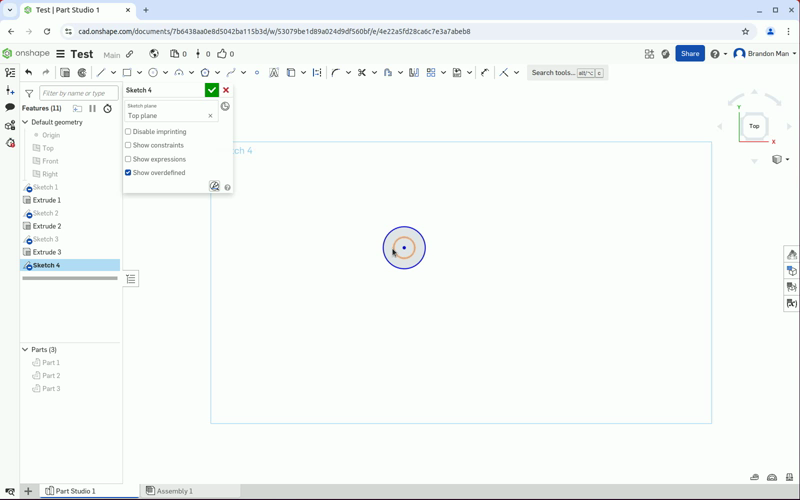
scroll(6)
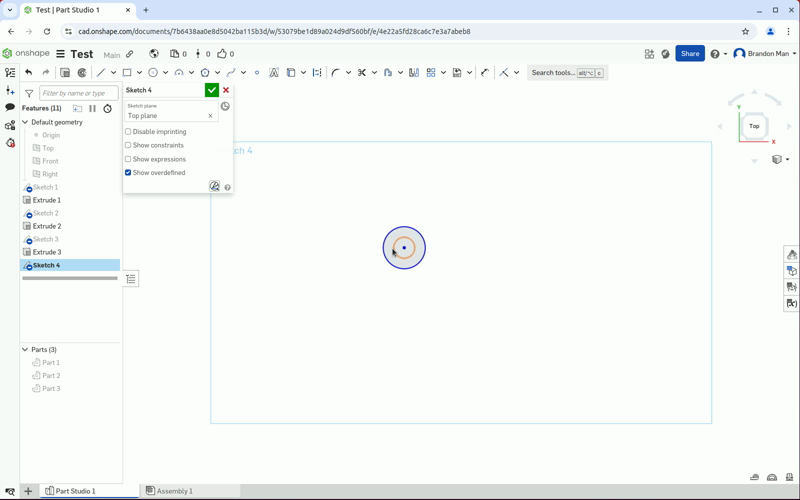
scroll(6)
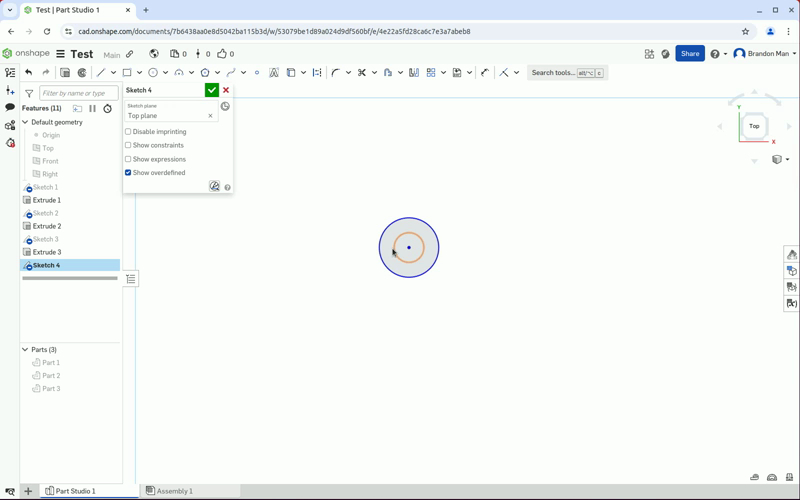
scroll(6)
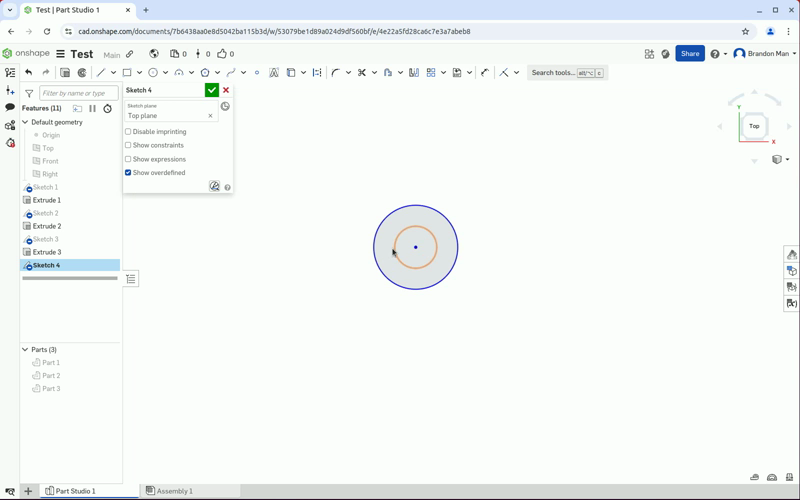
scroll(6)
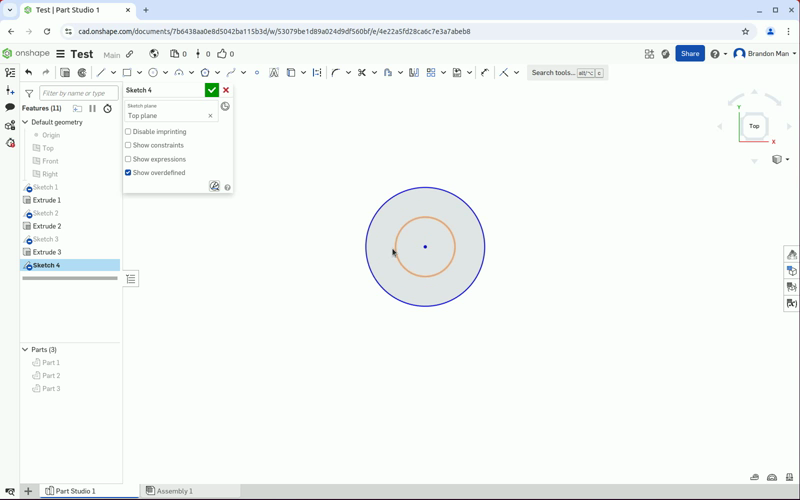
scroll(6)
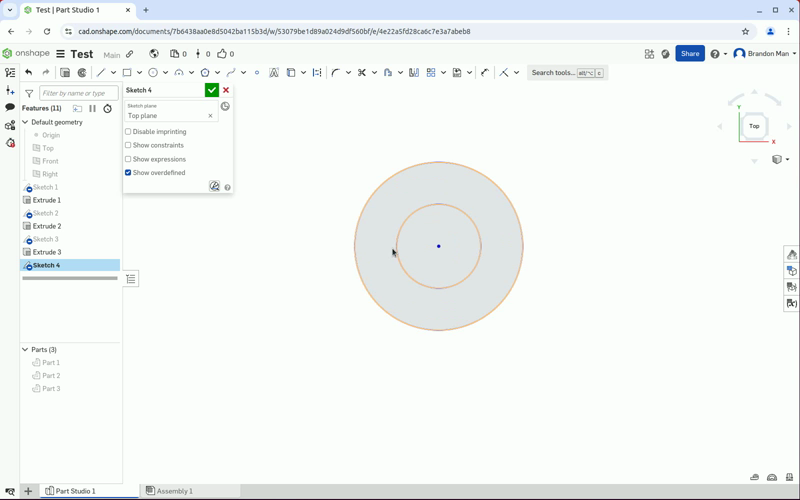
scroll(6)
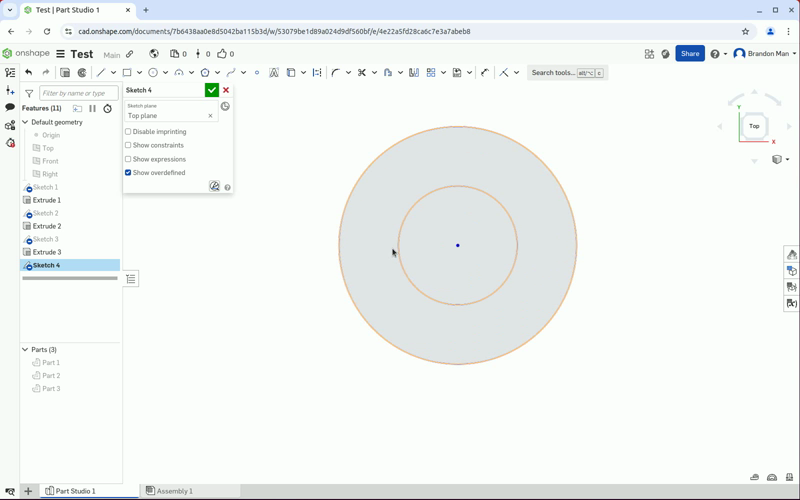
scroll(6)
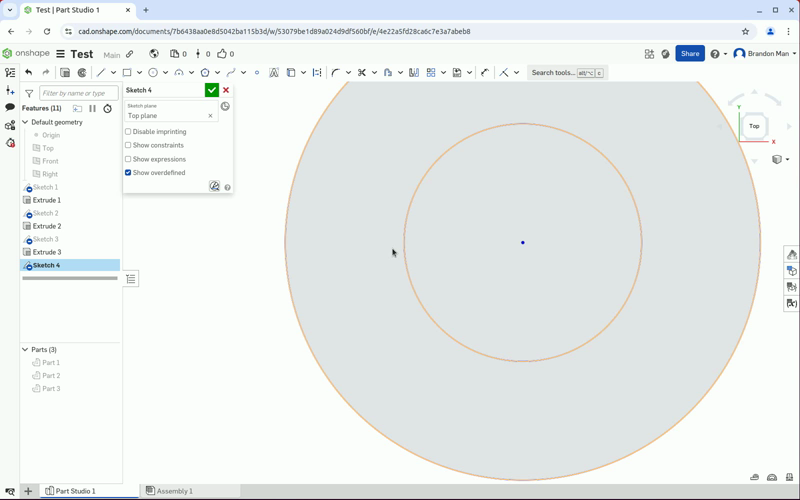
click(392, 248)
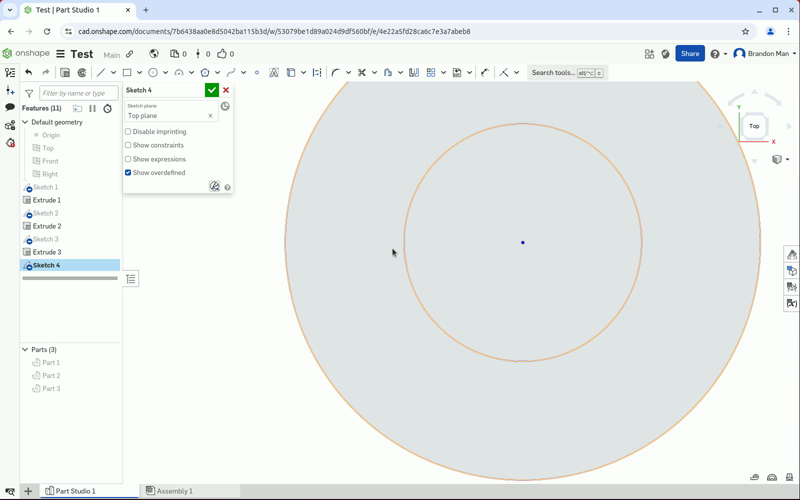
scroll(-6)
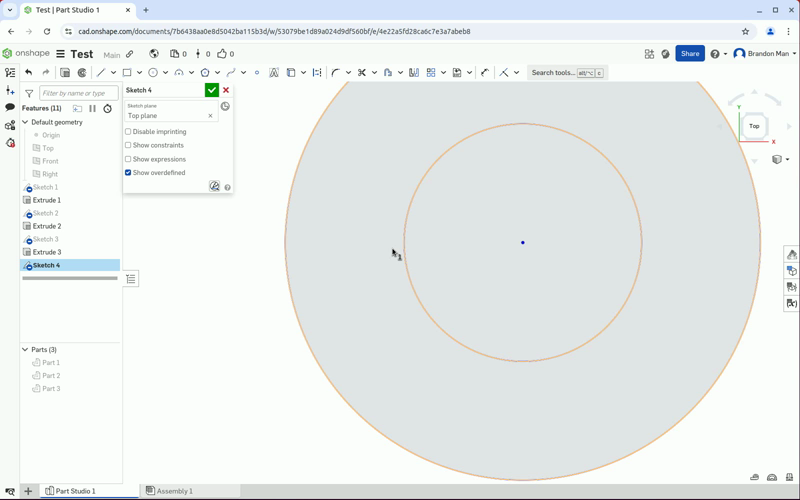
scroll(-6)
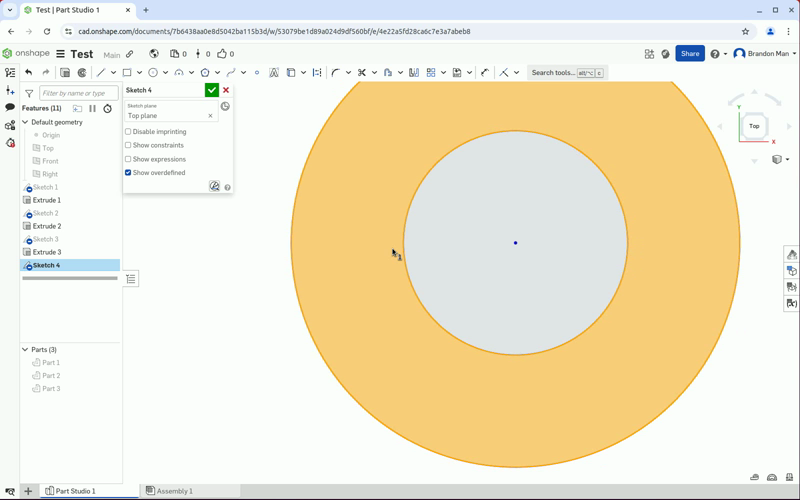
scroll(-6)
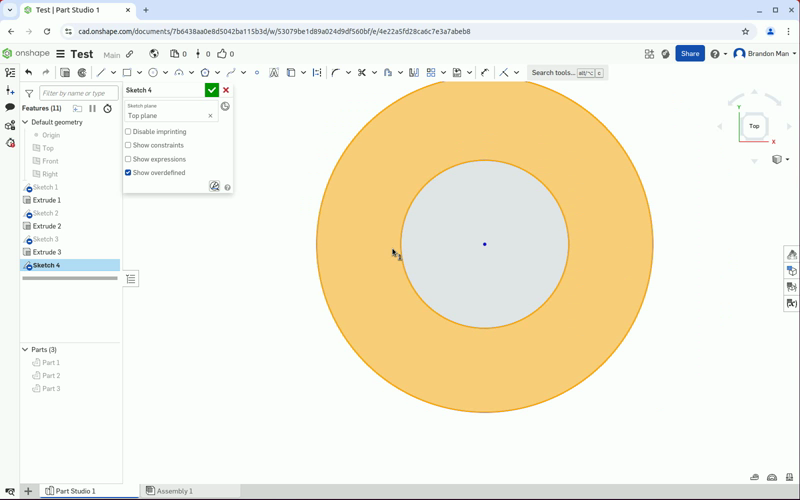
scroll(-6)
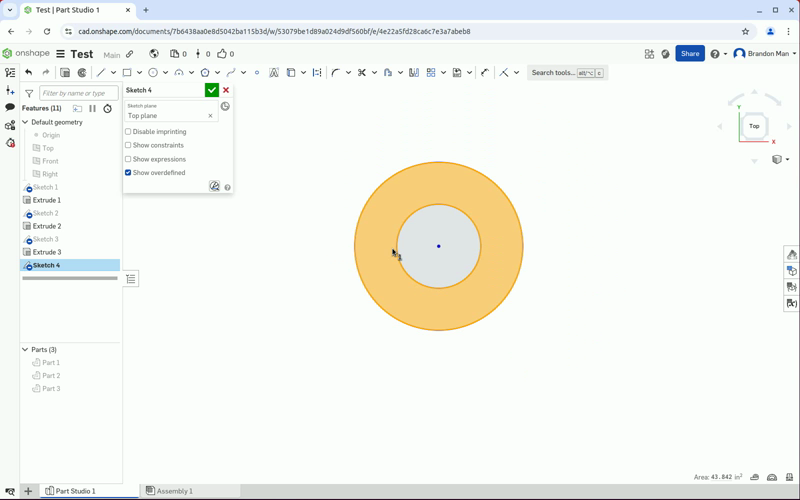
scroll(-6)
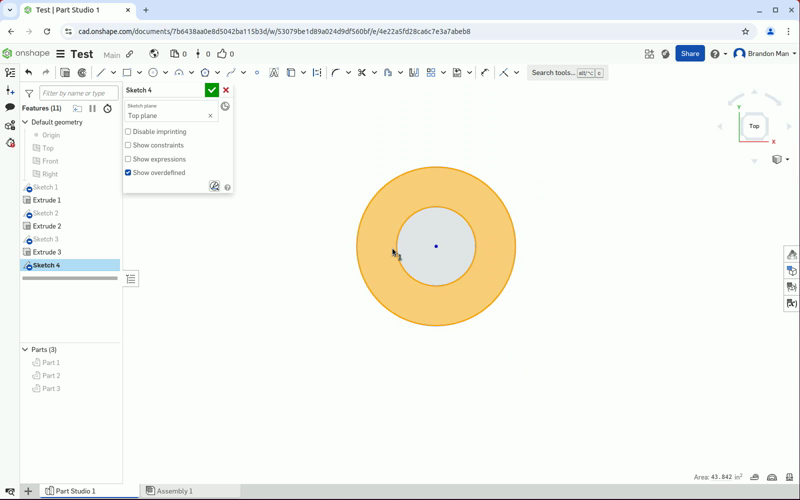
scroll(-6)
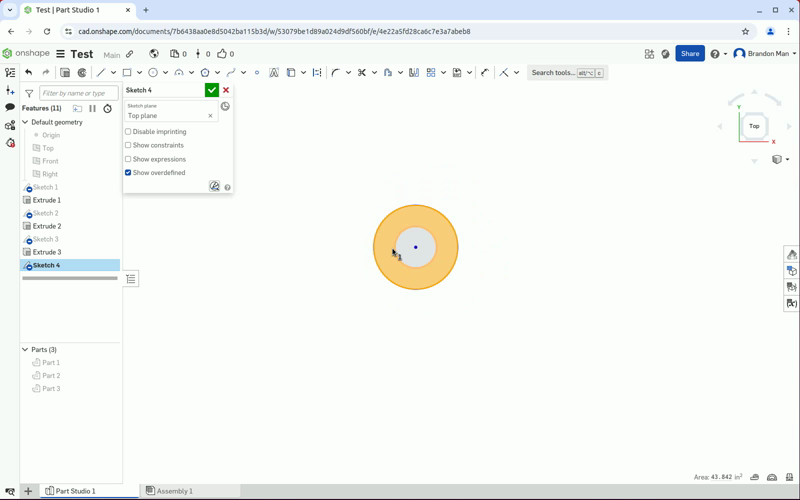
scroll(-6)
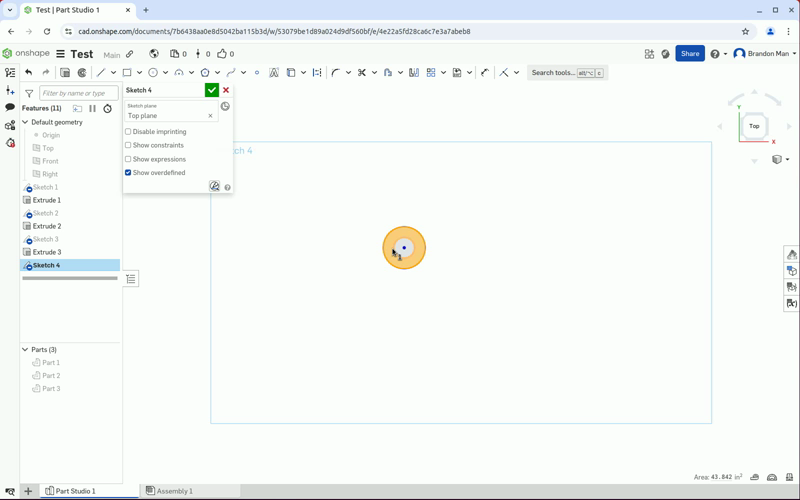
mouse_move(73, 352)
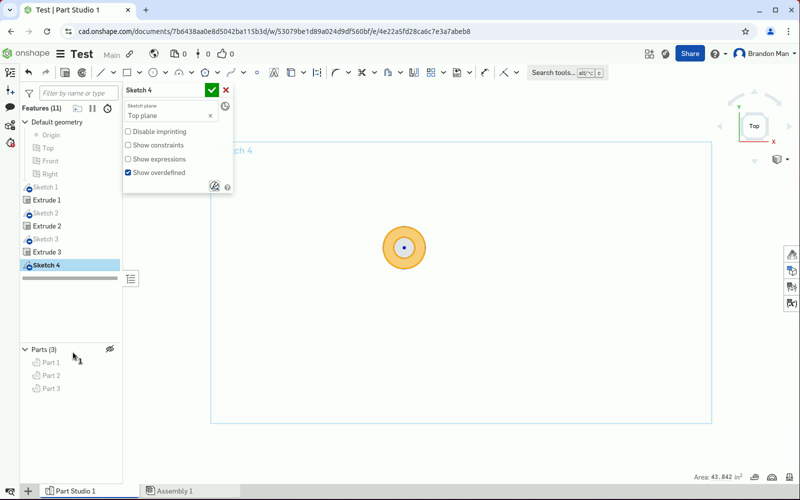
key(shift+y)
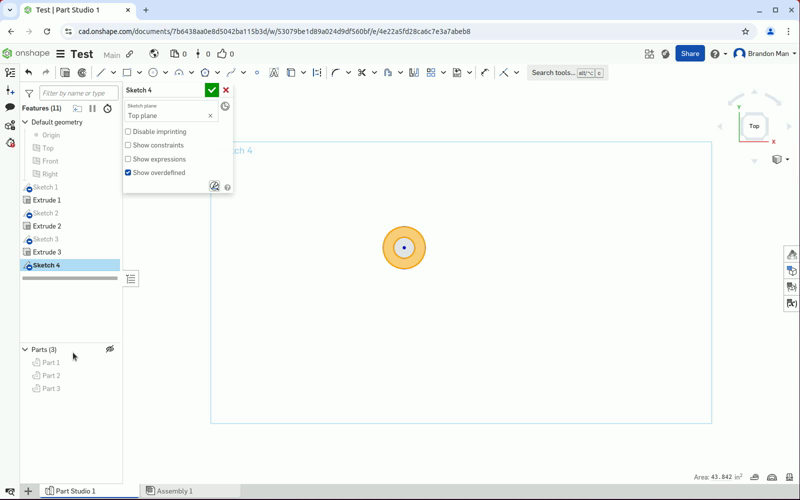
key(shift+e)
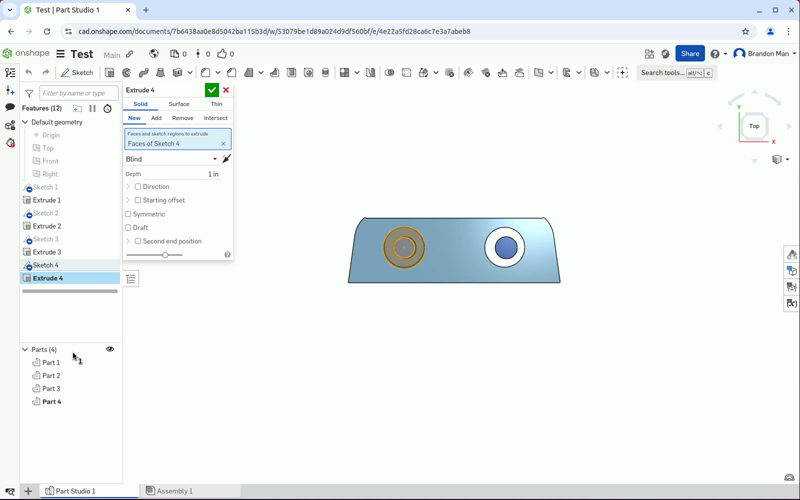
mouse_move(143, 106)
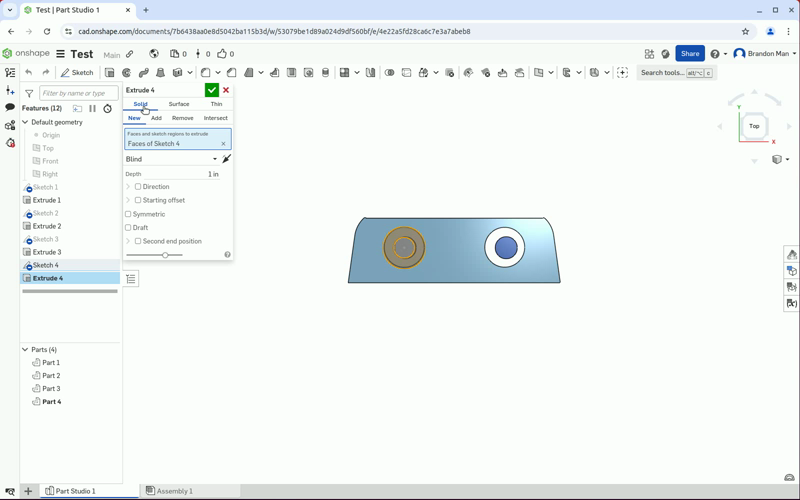
click(143, 106)
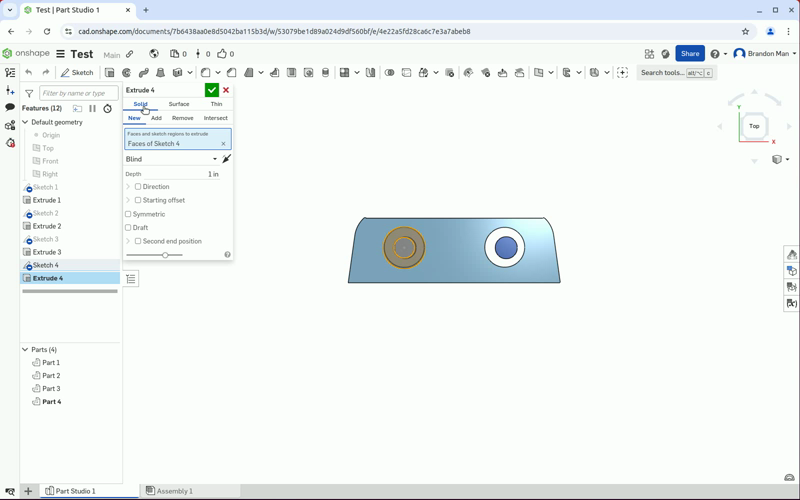
mouse_move(137, 120)
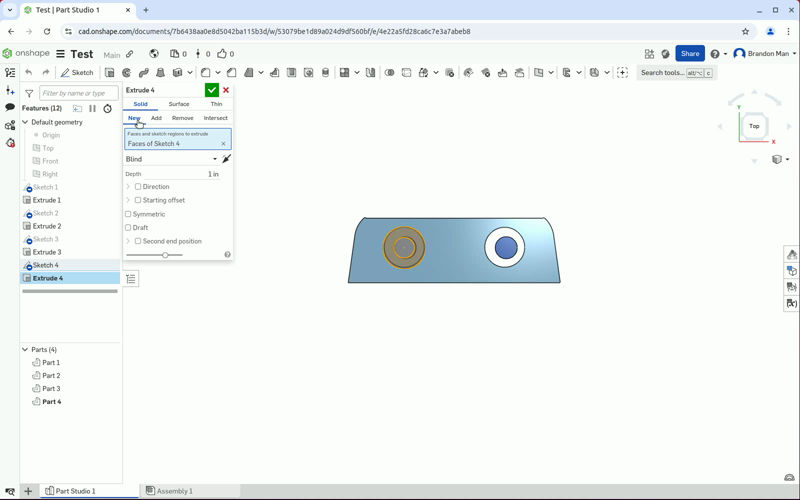
click(137, 120)
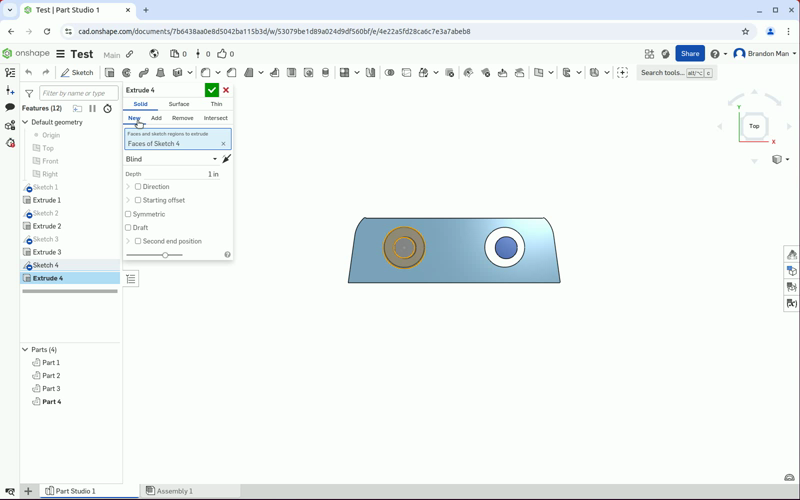
key(tab, 4)
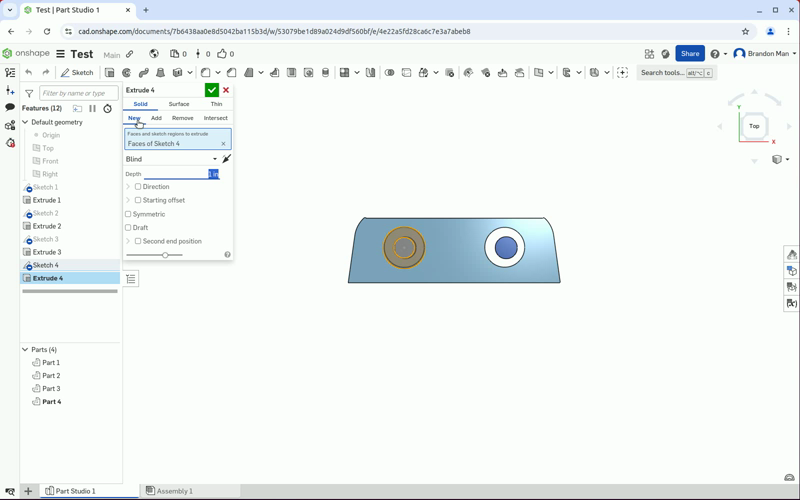
text(9.628)
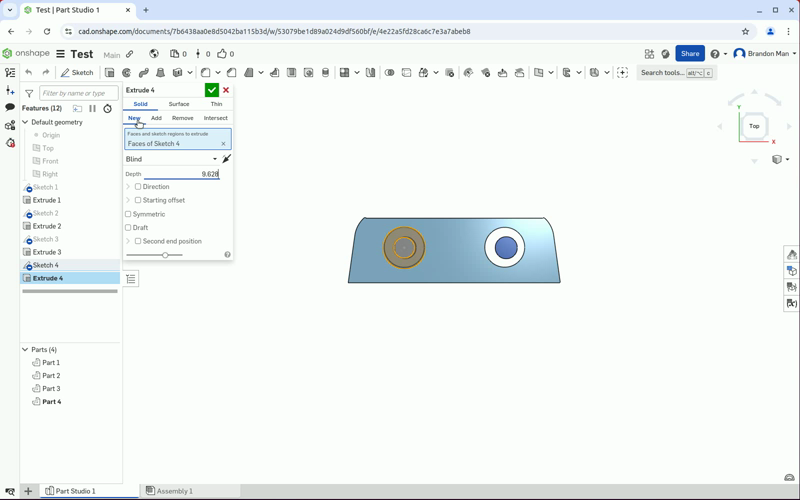
key(enter)
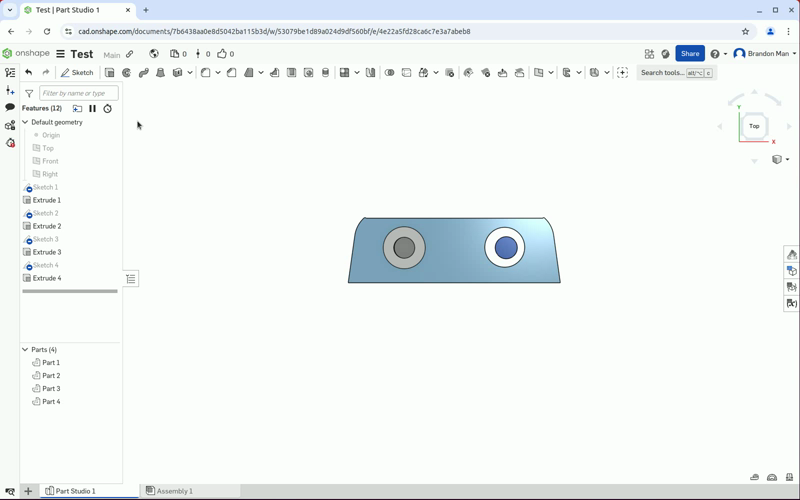
key(shift+h)
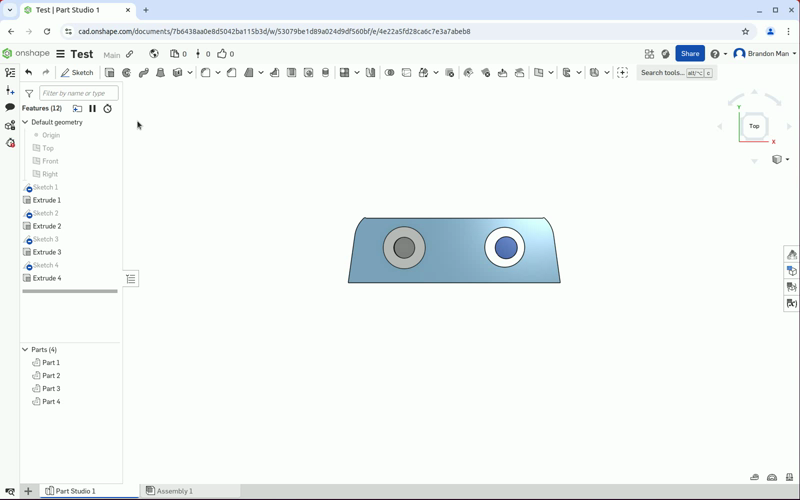
key(shift+h)
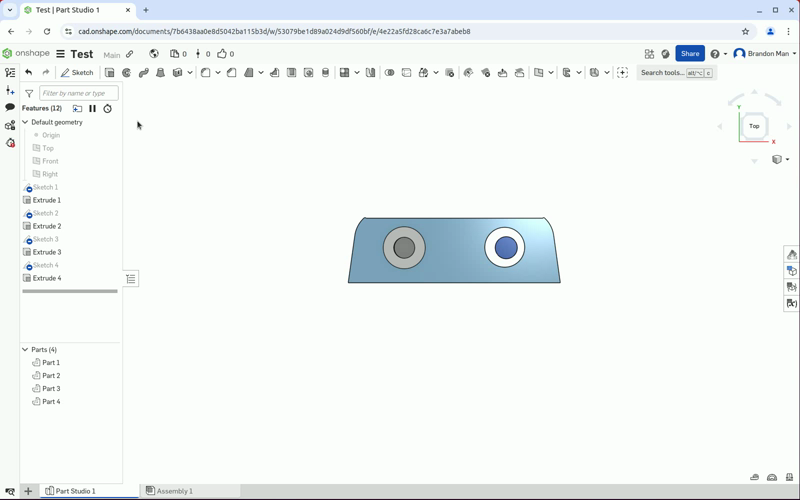
mouse_move(73, 189)
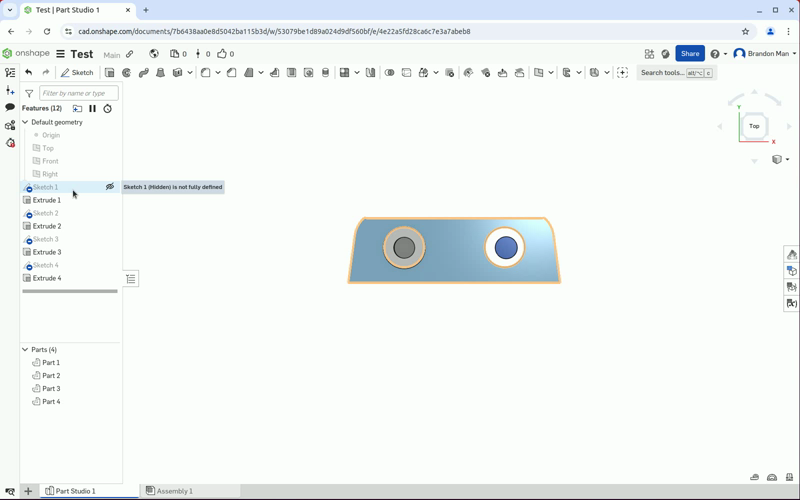
click(73, 189)
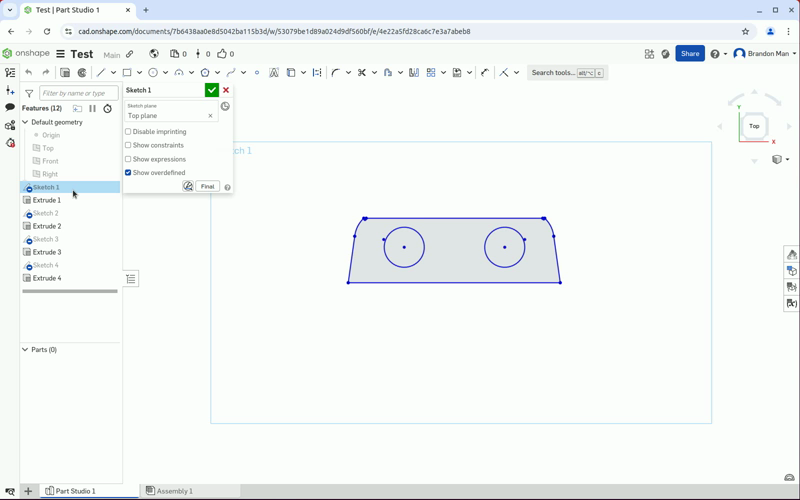
mouse_move(229, 92)
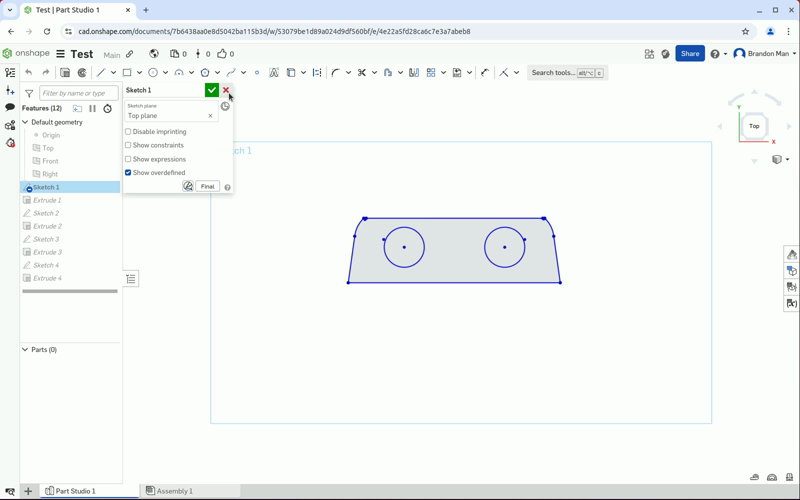
click(229, 92)
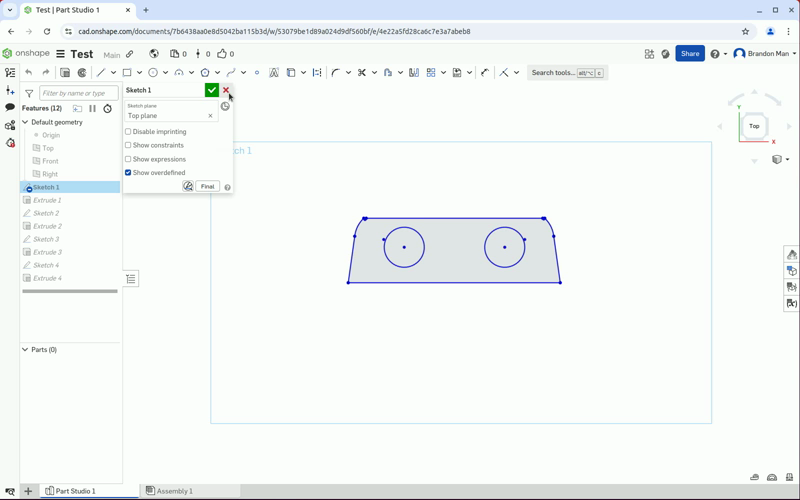
key(shift+s)
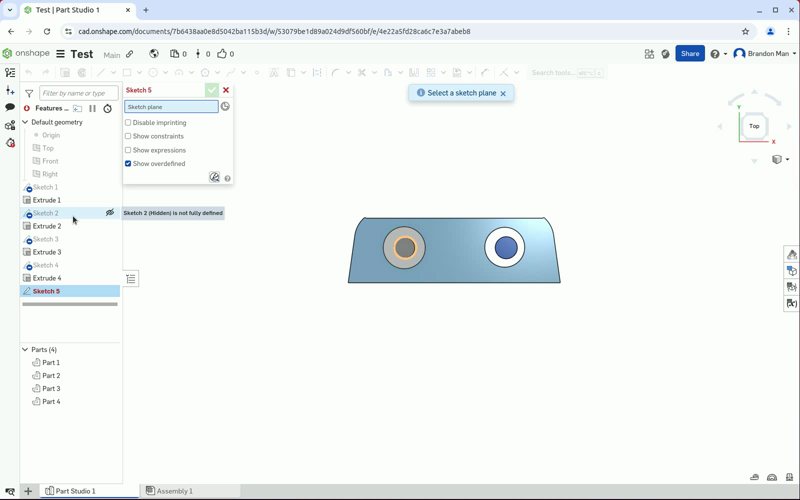
scroll(3)
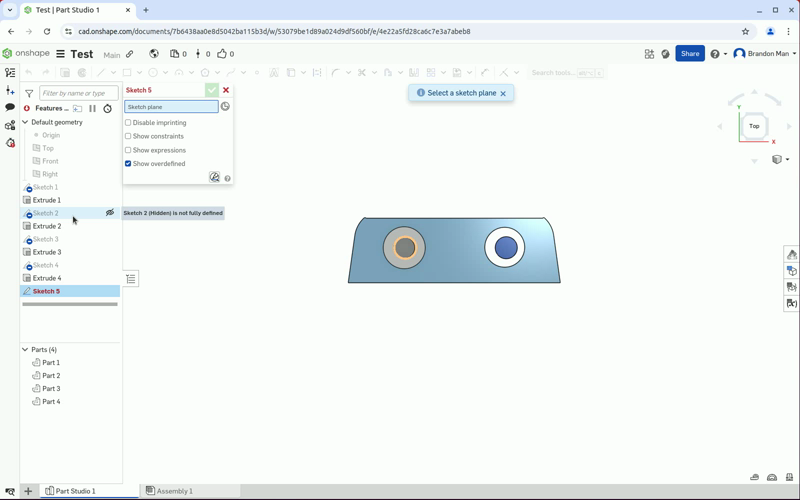
mouse_move(73, 150)
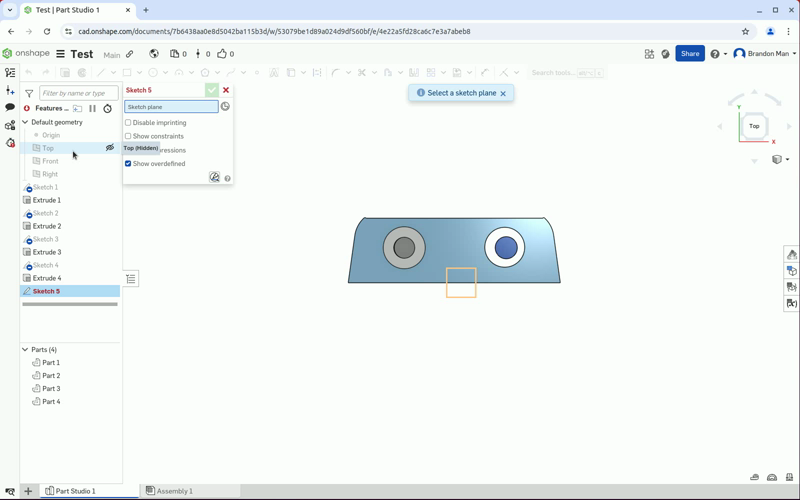
click(73, 150)
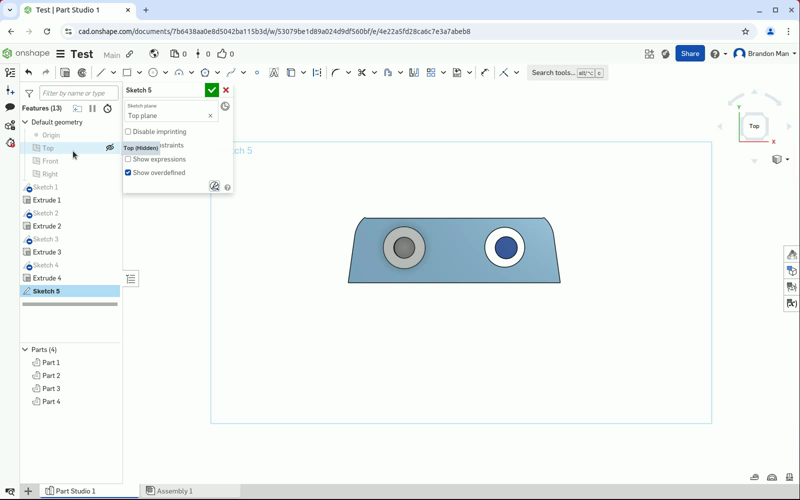
mouse_move(73, 352)
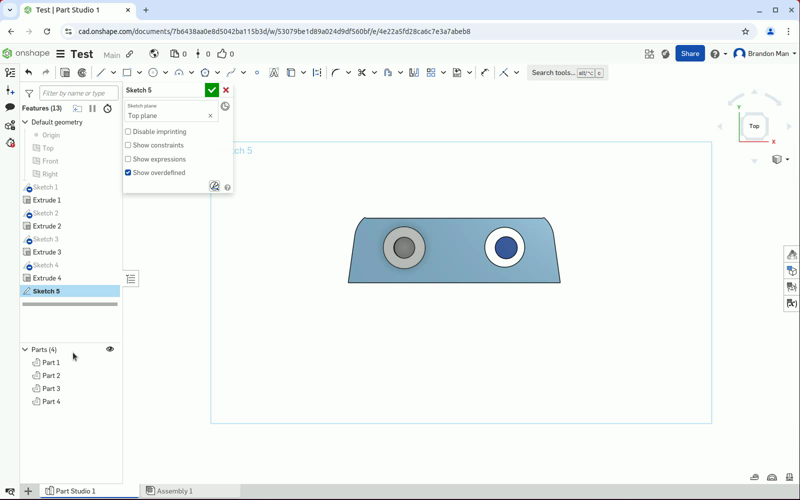
key(y)
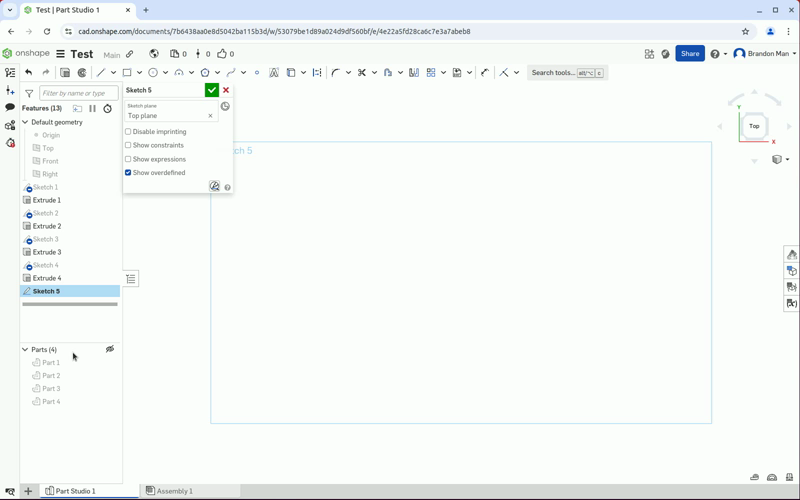
key(c)
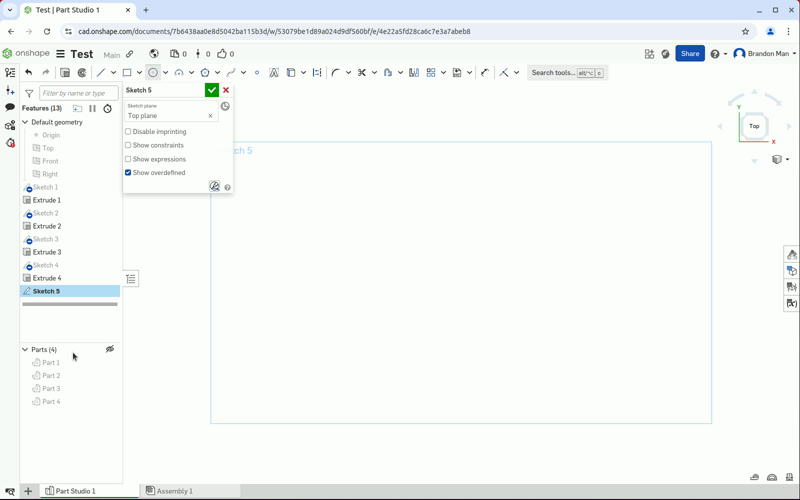
key_down(shift)
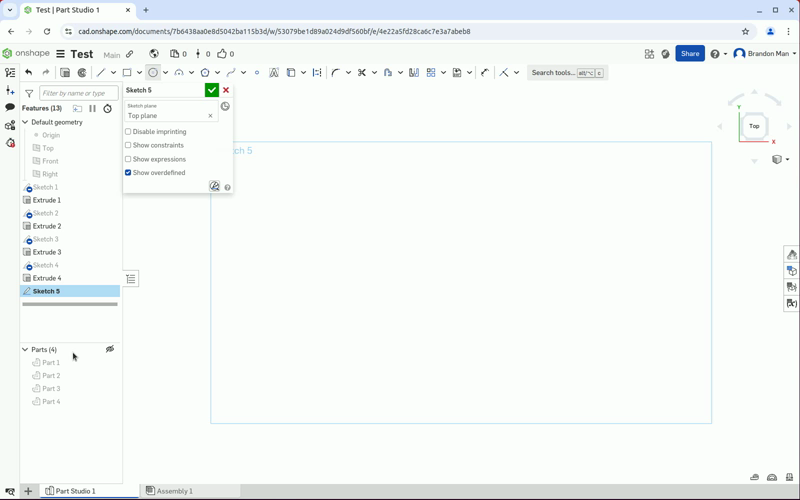
mouse_move(505, 247)
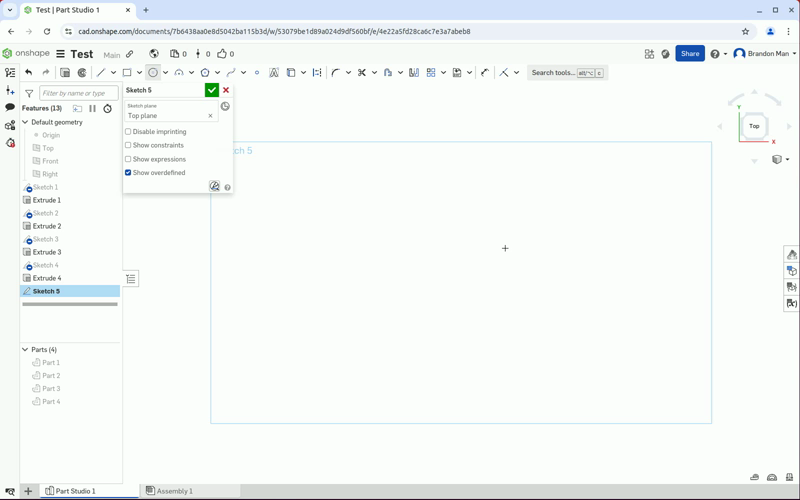
click(505, 247)
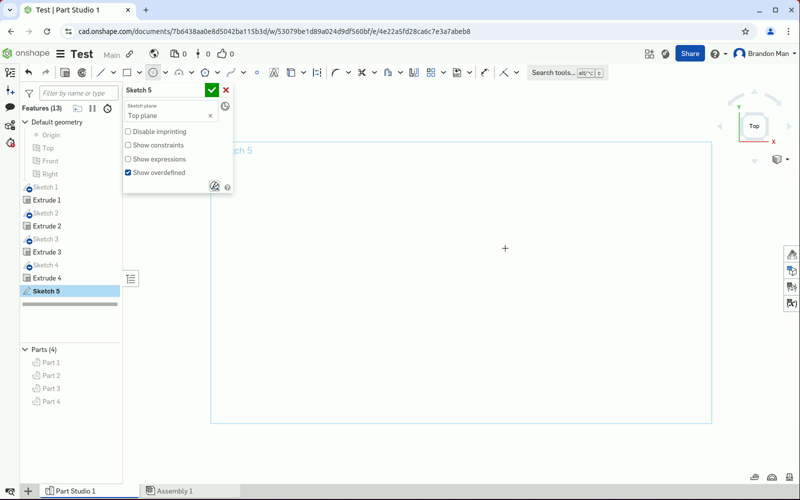
key_up(shift)
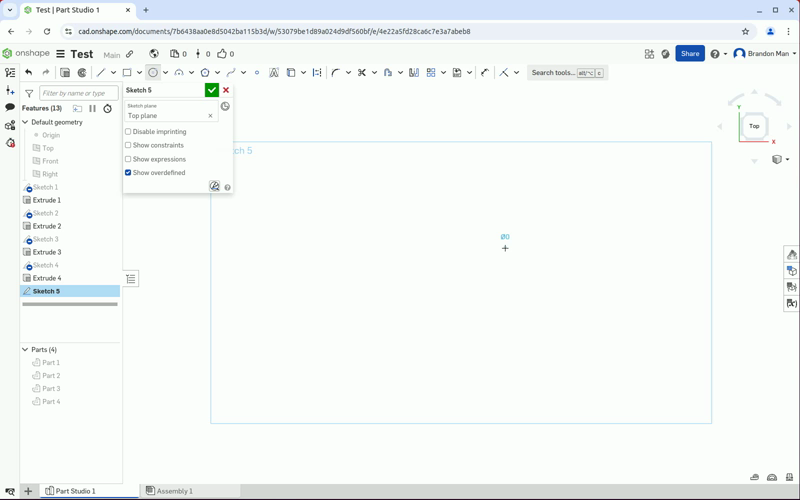
mouse_move(526, 247)
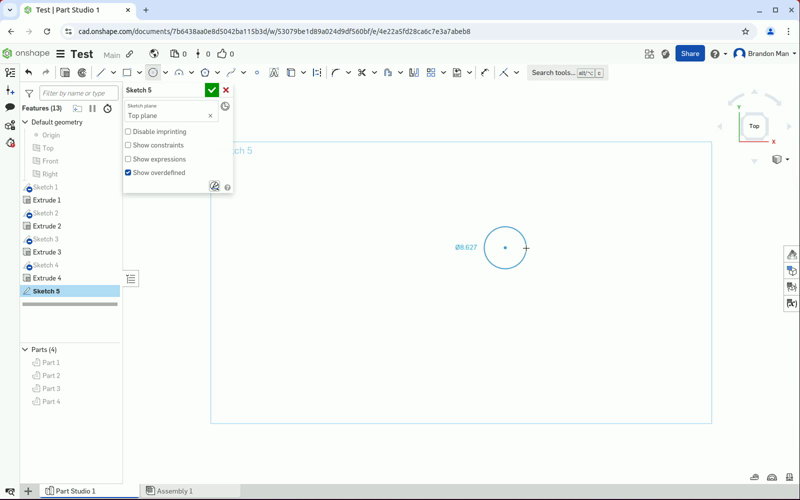
click(526, 247)
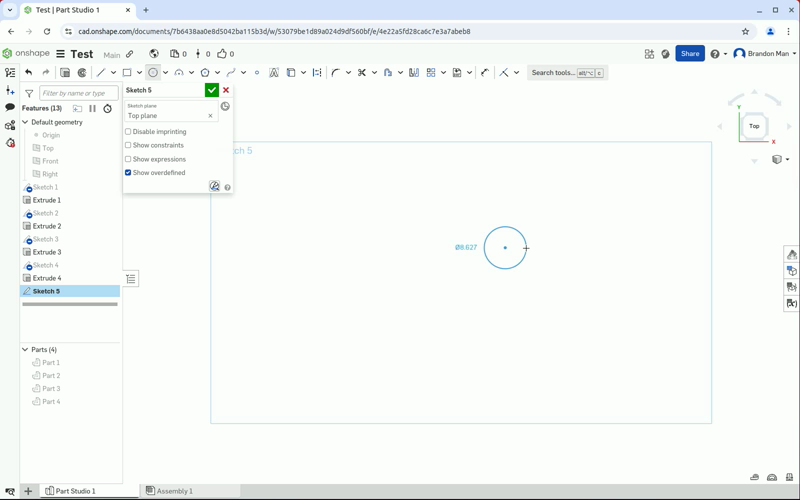
key(esc)
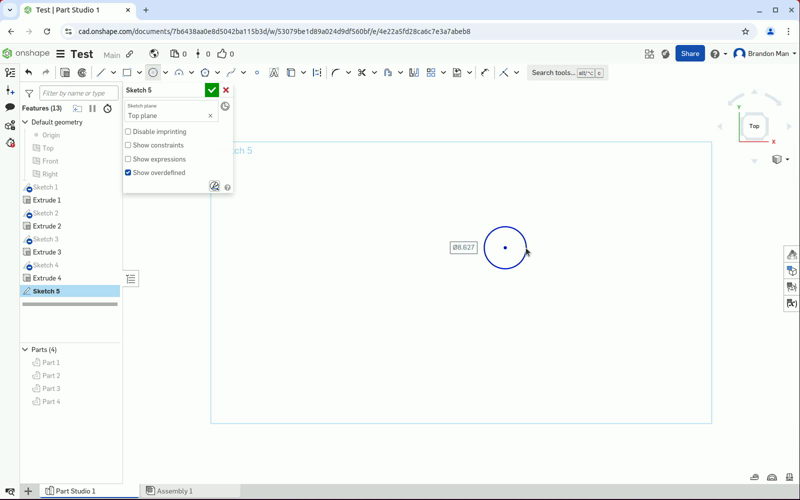
key(c)
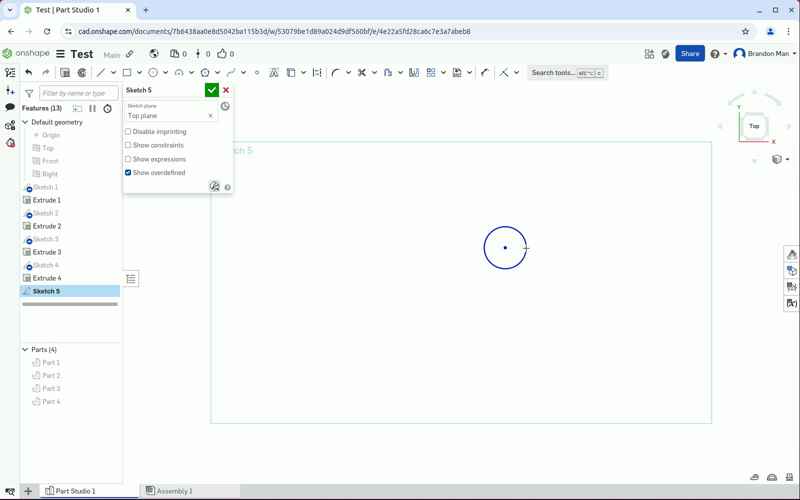
key_down(shift)
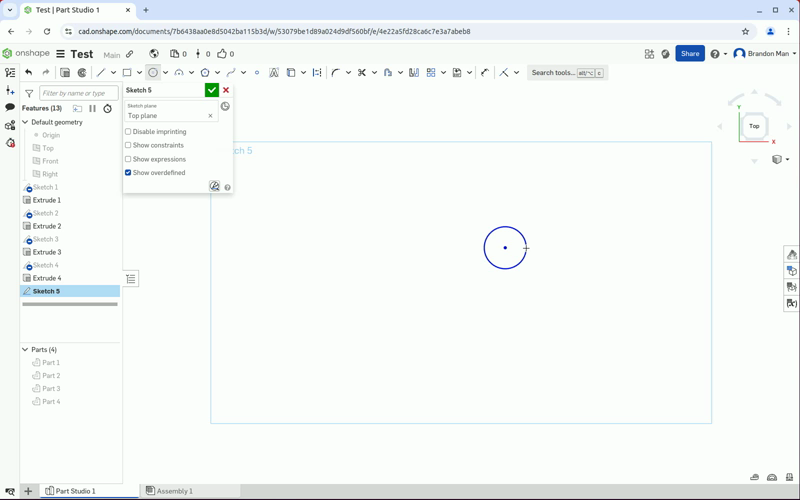
mouse_move(505, 247)
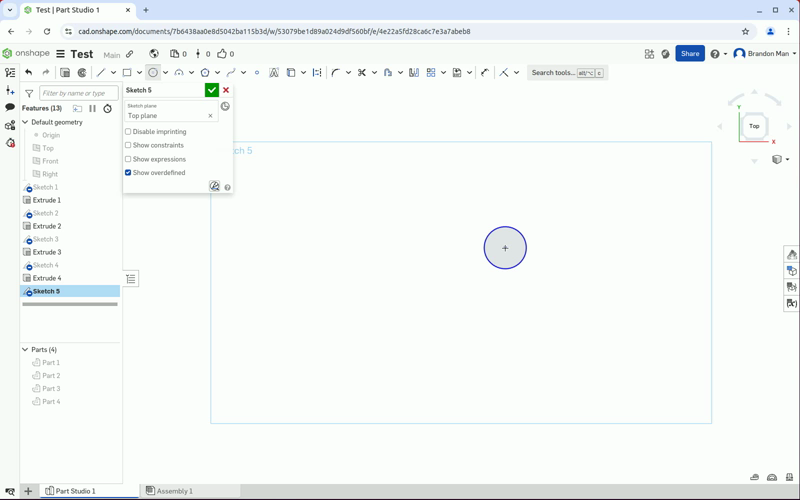
click(505, 247)
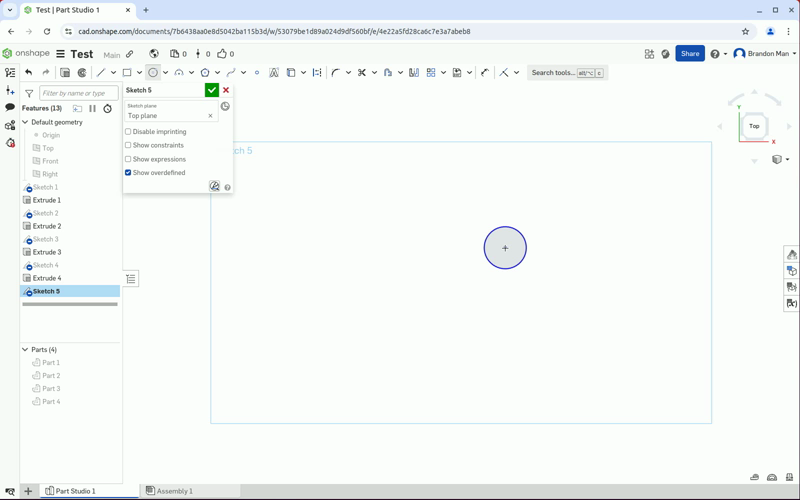
key_up(shift)
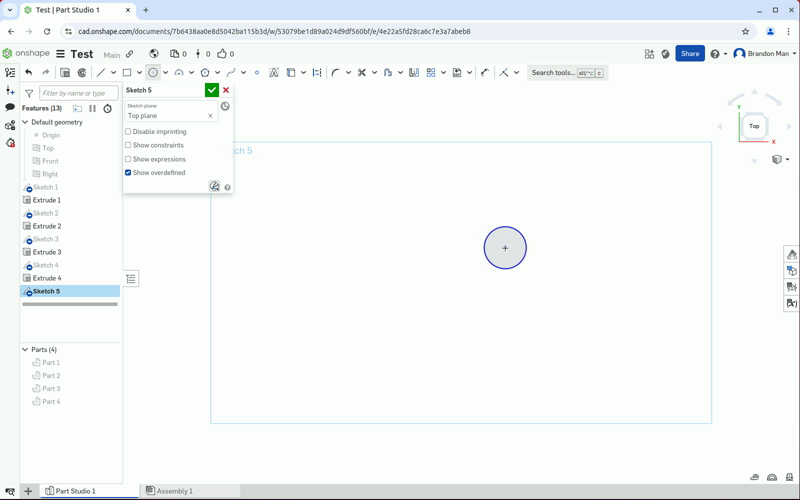
mouse_move(515, 247)
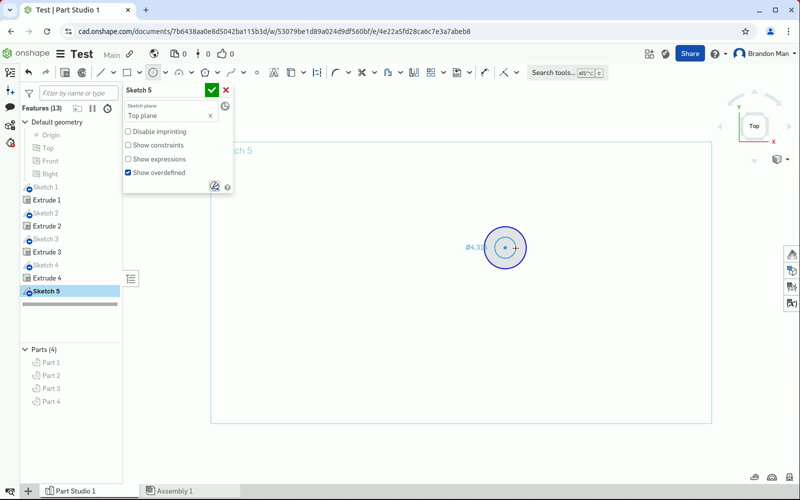
click(515, 247)
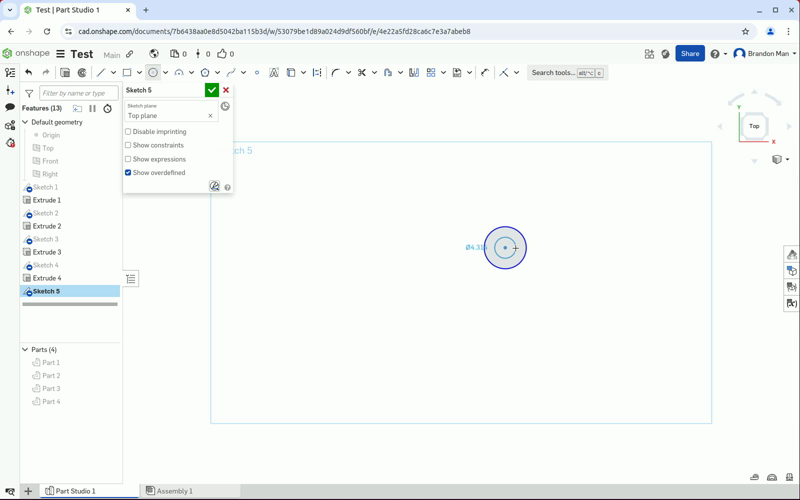
key(esc)
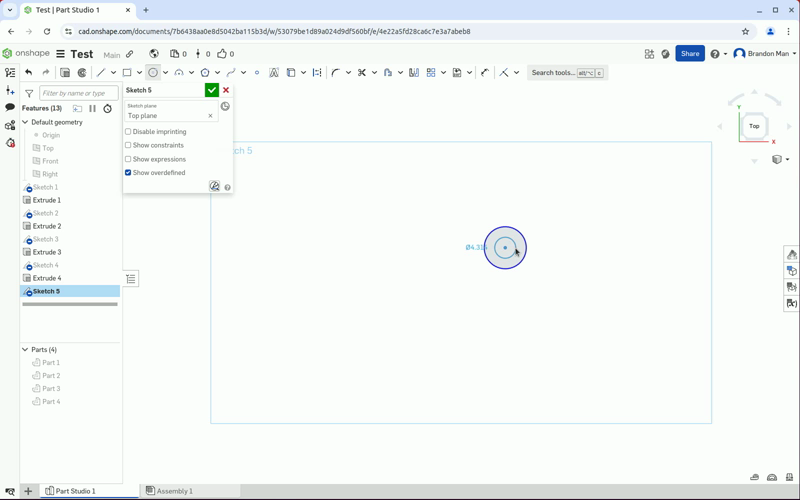
mouse_move(518, 262)
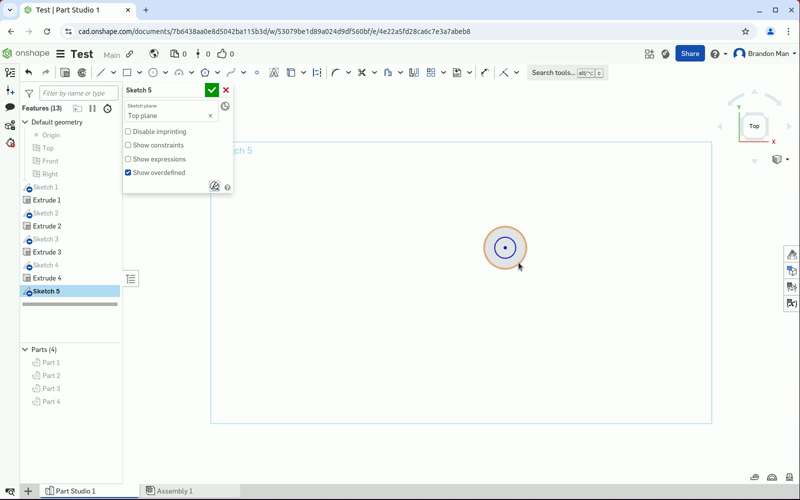
scroll(6)
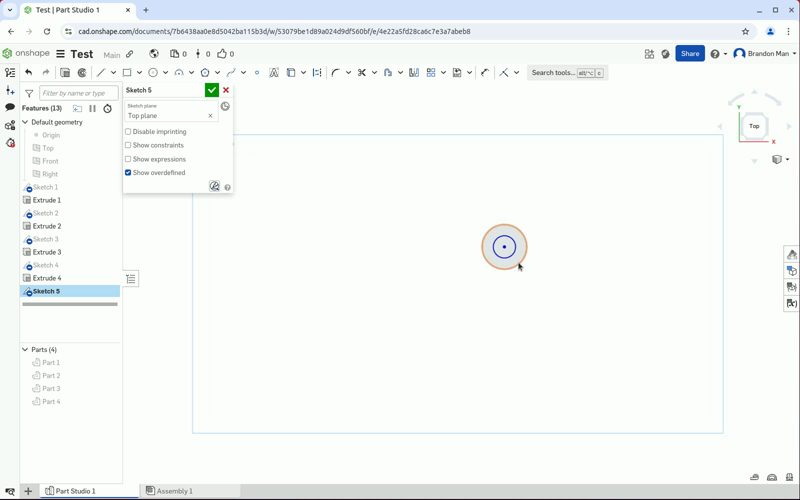
scroll(6)
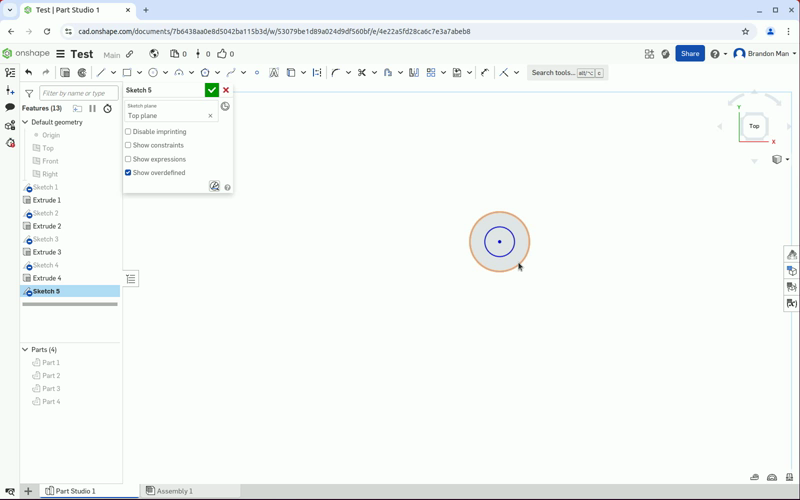
scroll(6)
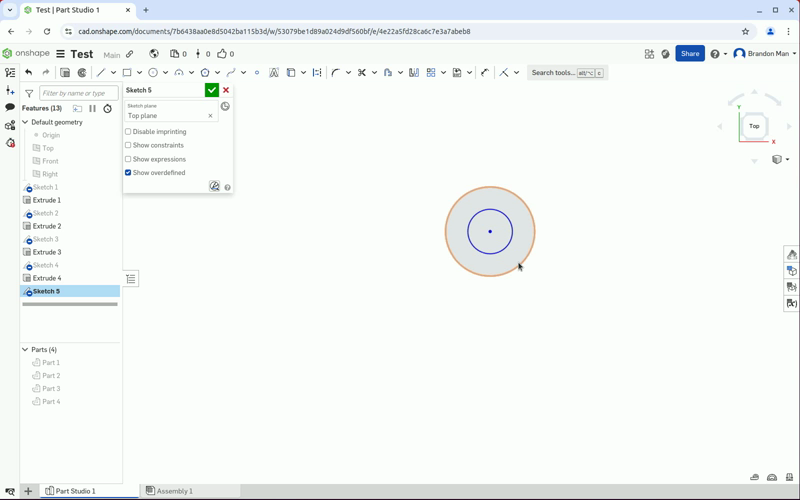
scroll(6)
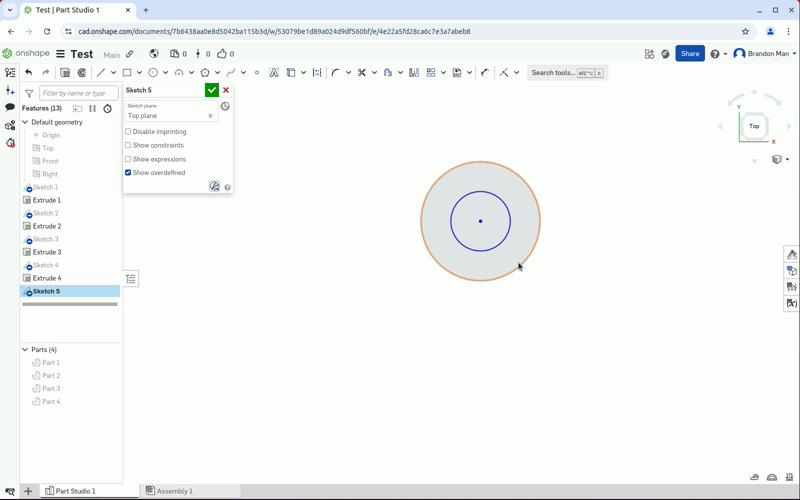
scroll(6)
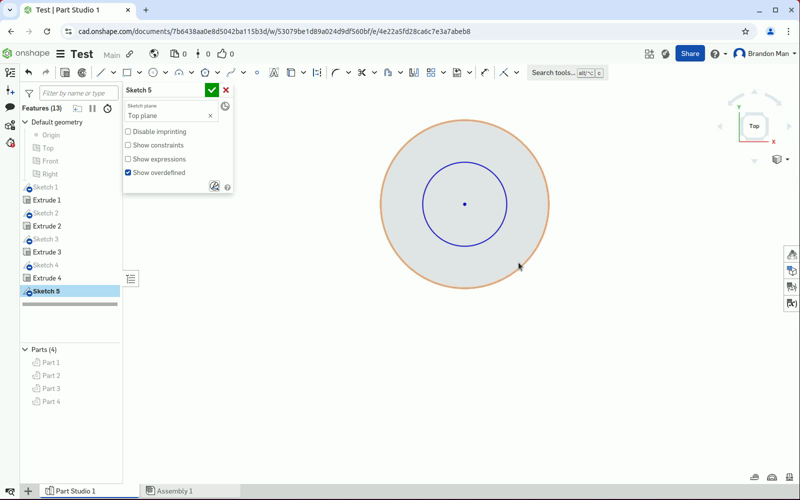
scroll(6)
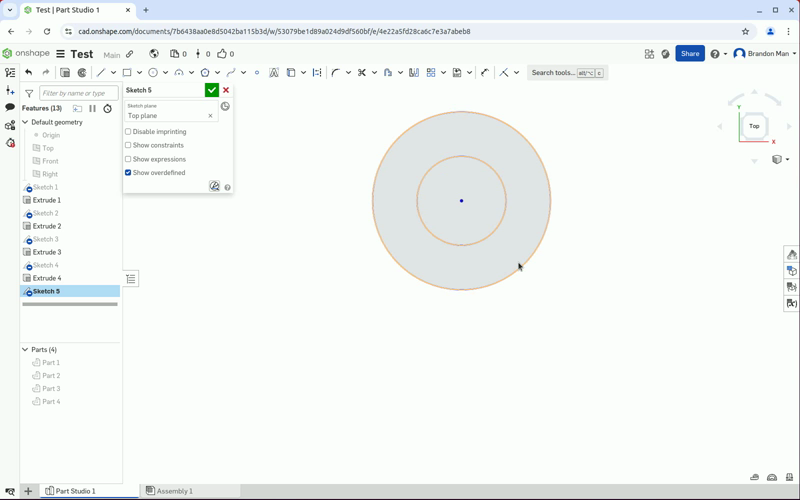
scroll(6)
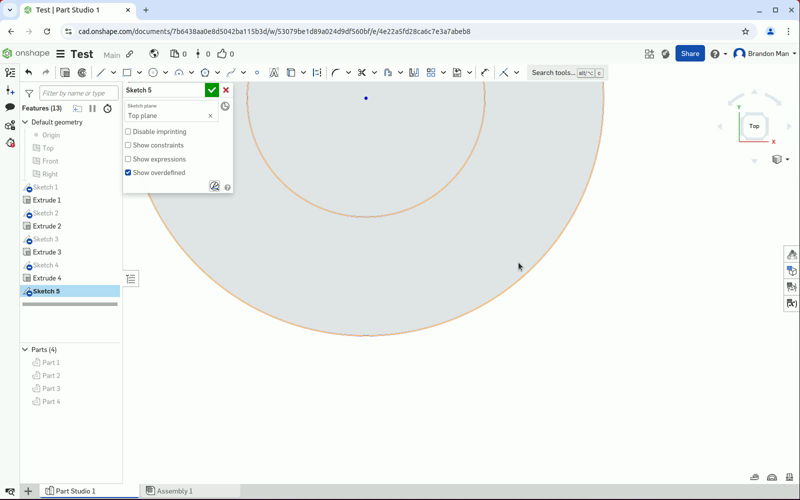
click(518, 262)
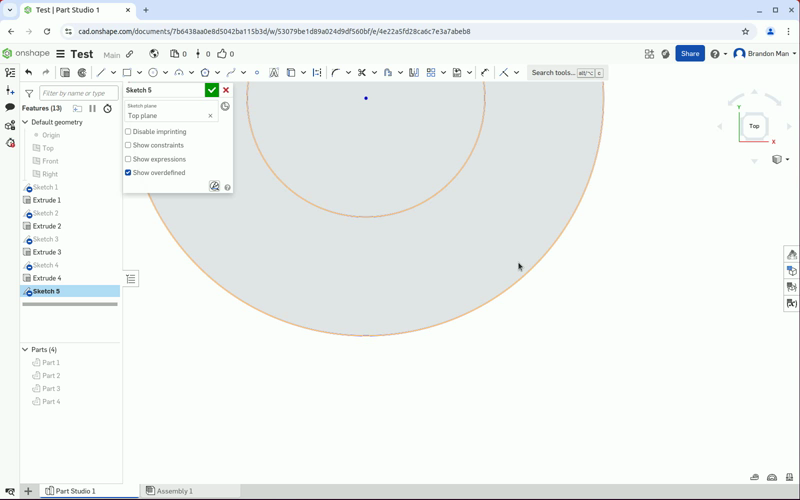
scroll(-6)
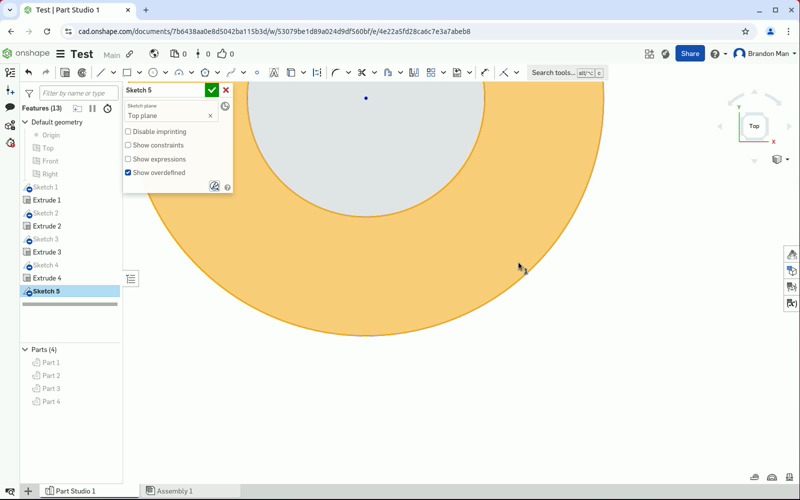
scroll(-6)
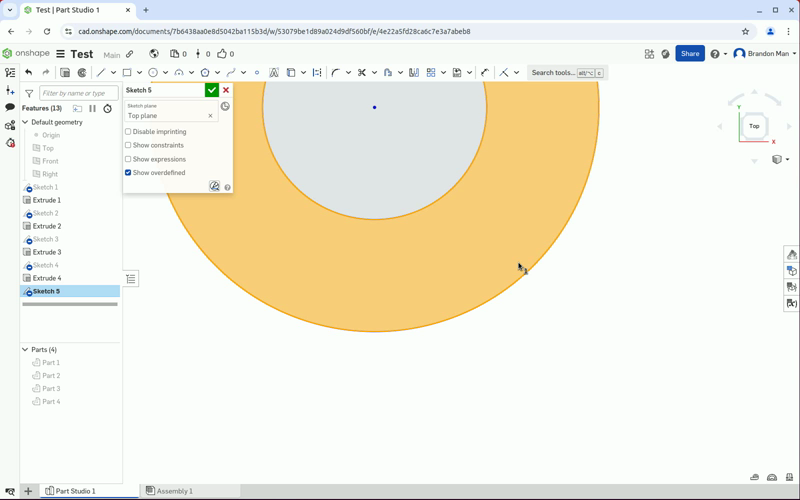
scroll(-6)
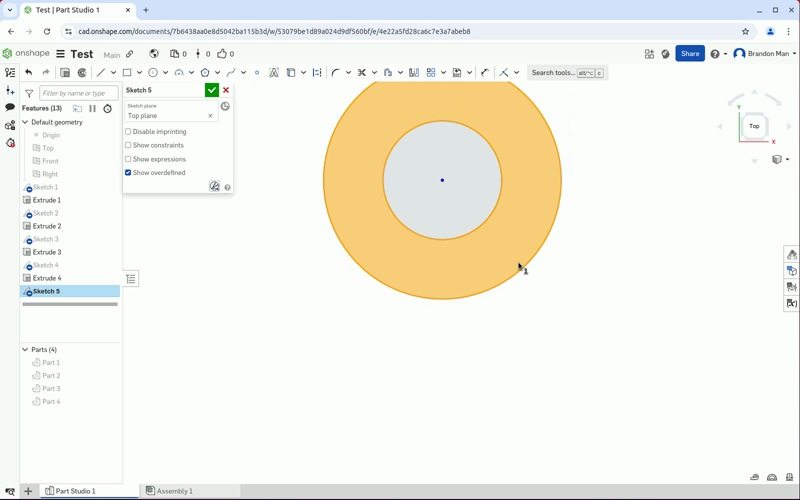
scroll(-6)
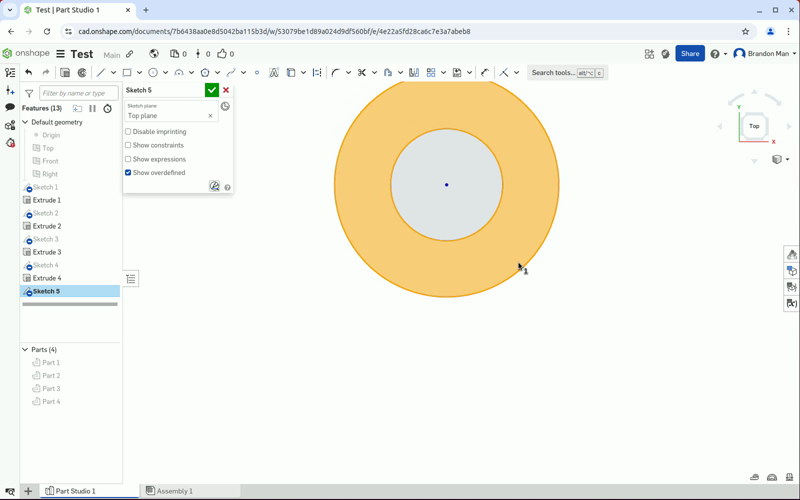
scroll(-6)
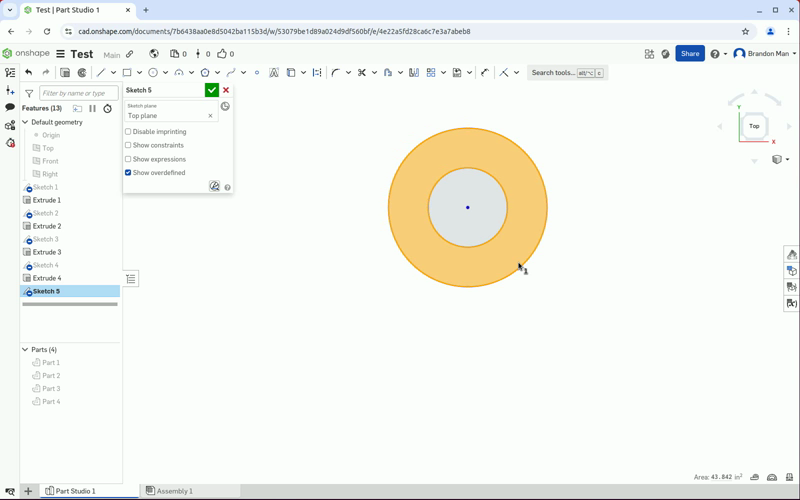
scroll(-6)
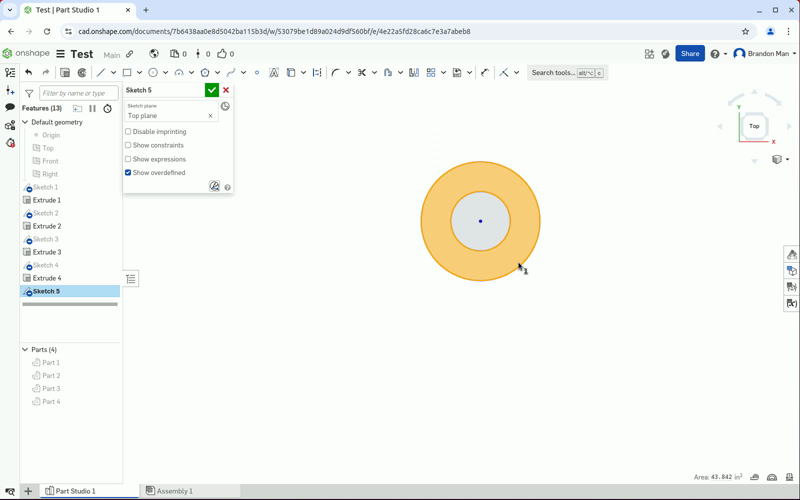
scroll(-6)
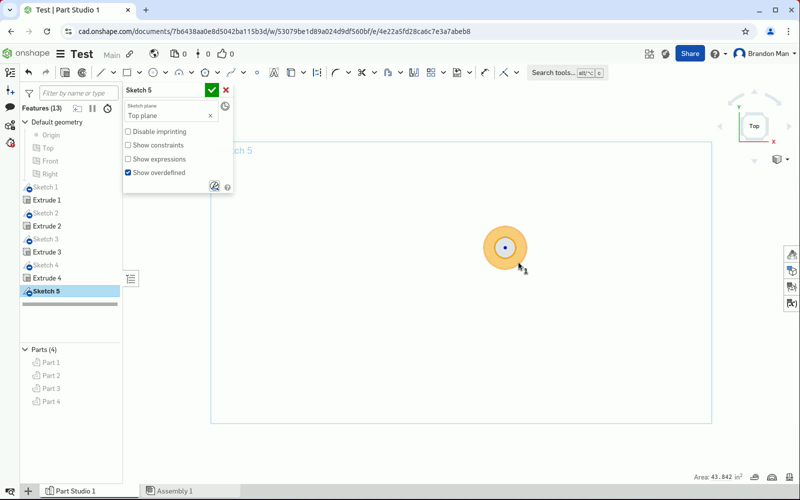
mouse_move(73, 352)
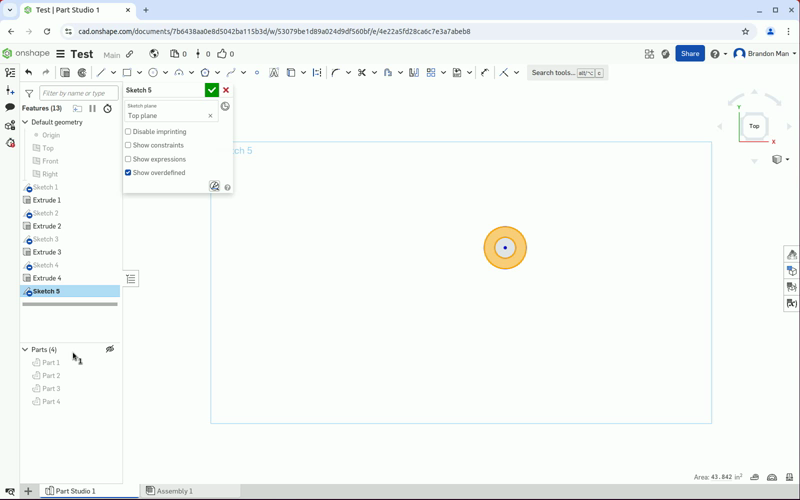
key(shift+y)
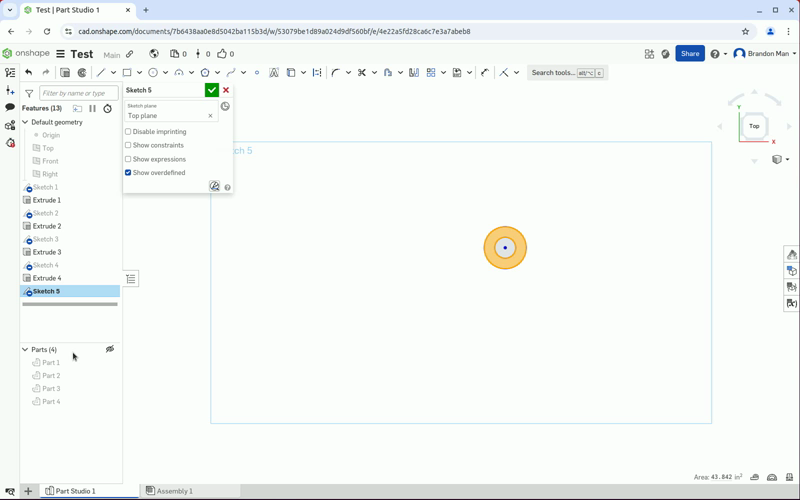
key(shift+e)
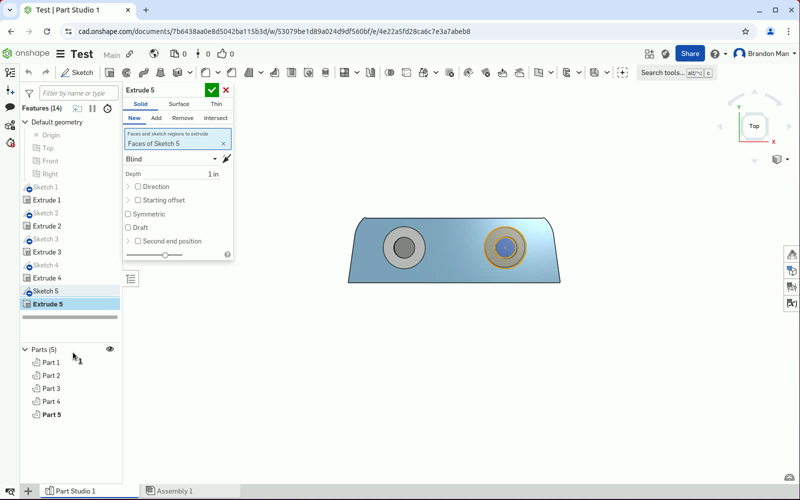
mouse_move(143, 106)
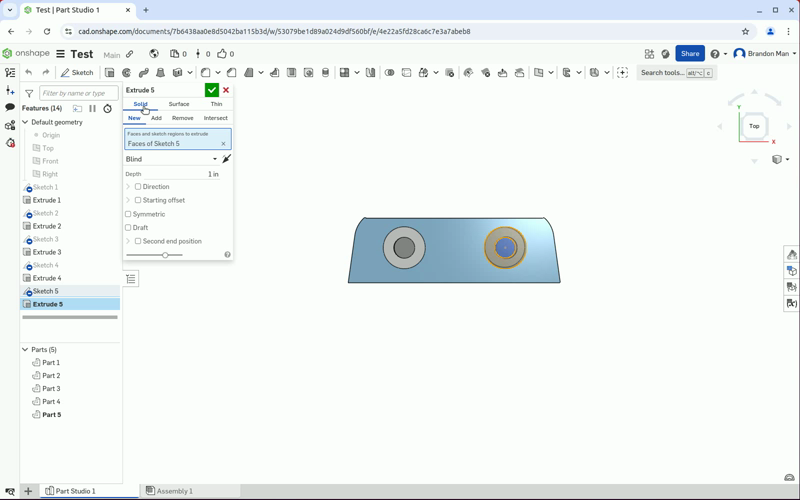
click(143, 106)
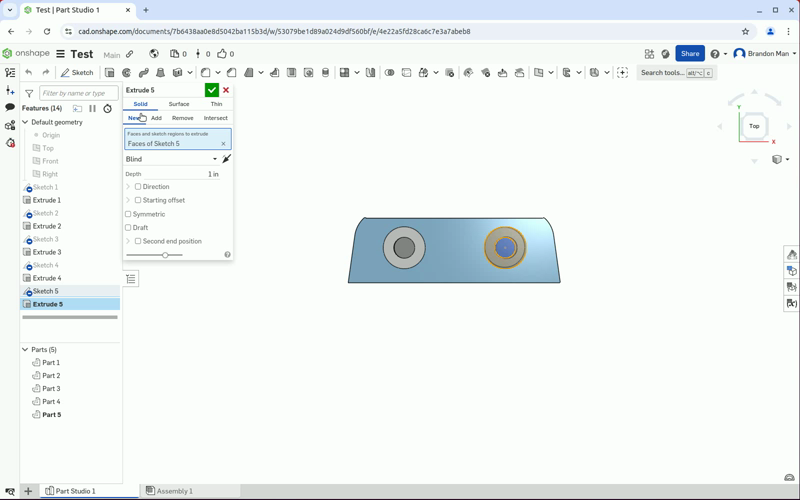
mouse_move(137, 120)
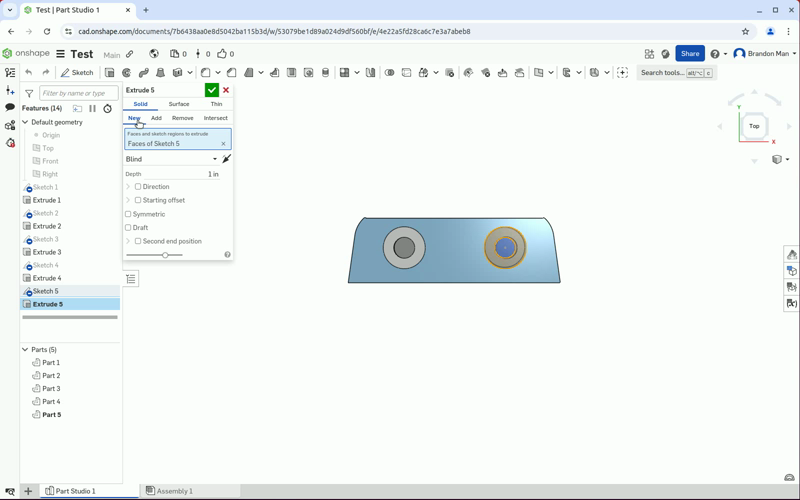
click(137, 120)
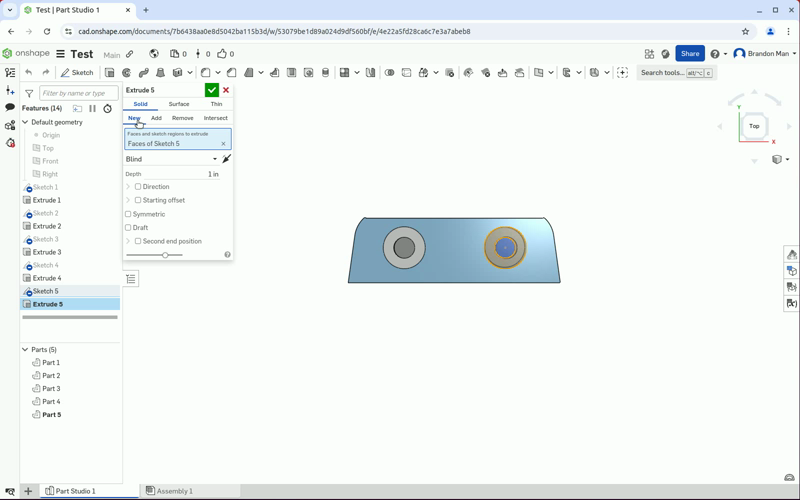
key(tab, 4)
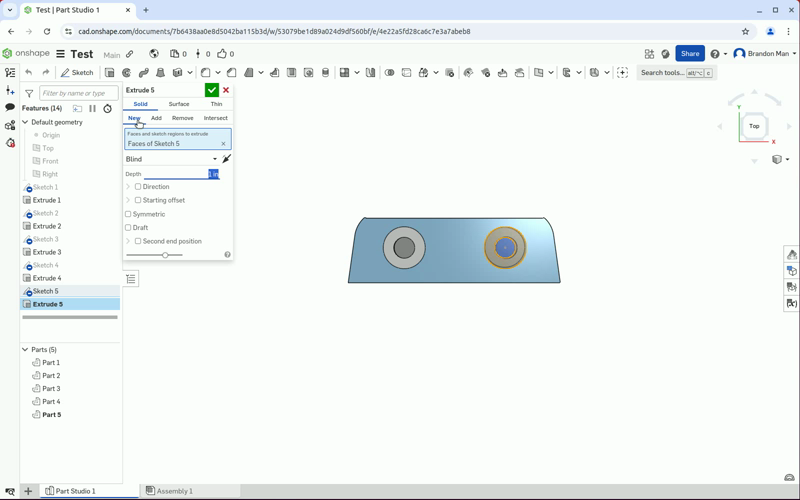
text(9.628)
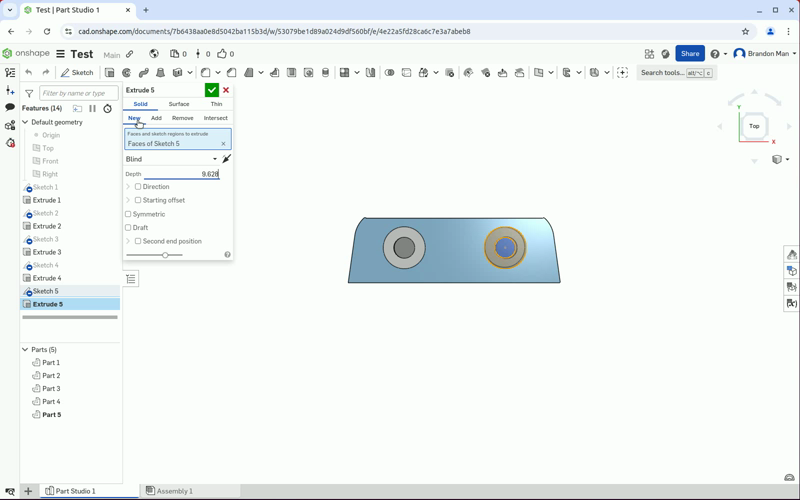
key(enter)
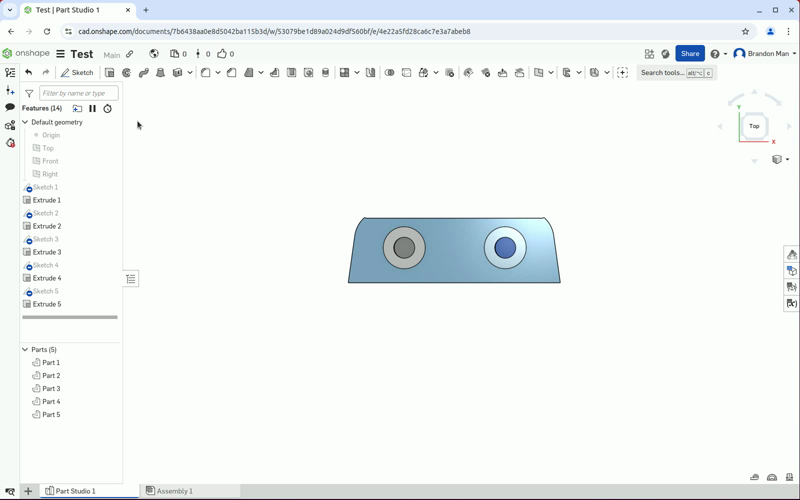
key(shift+h)
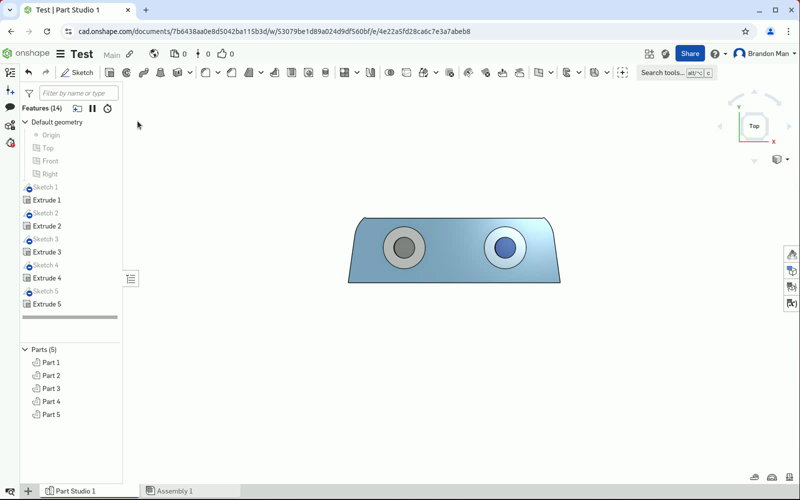
key(shift+h)
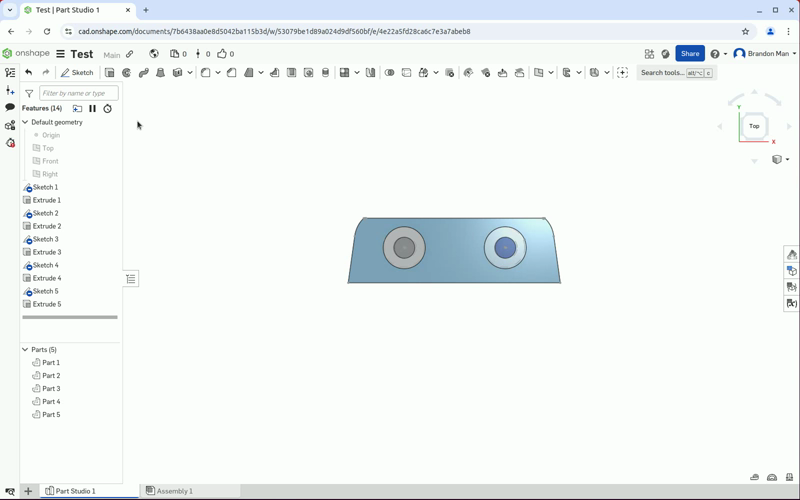
key(shift+7)
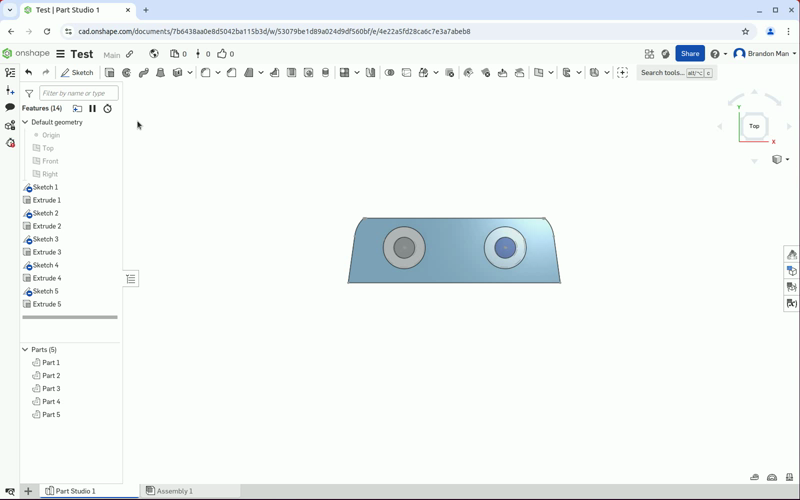
key(up, 3)
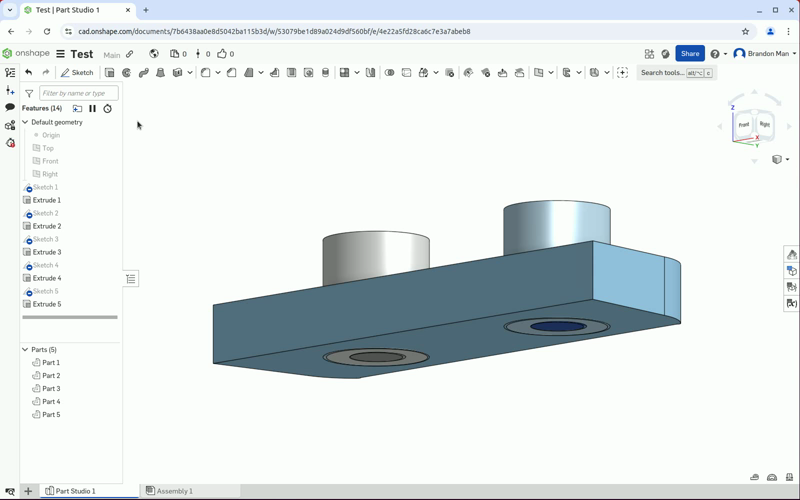
key(left, 3)
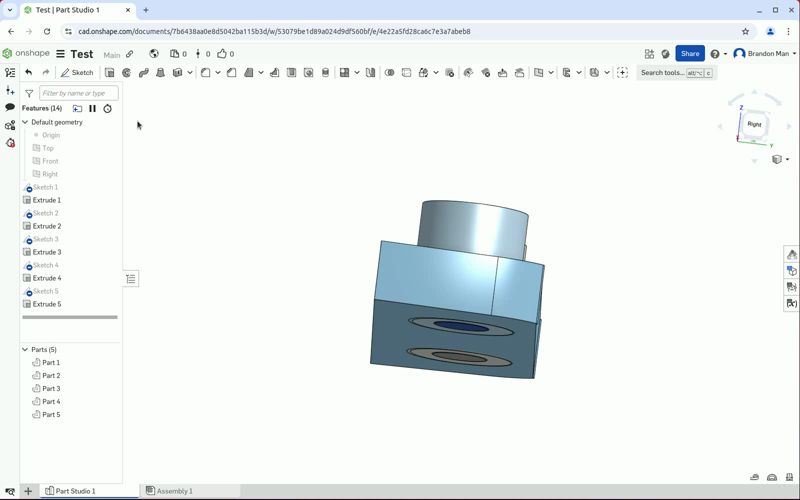
key(right, 3)
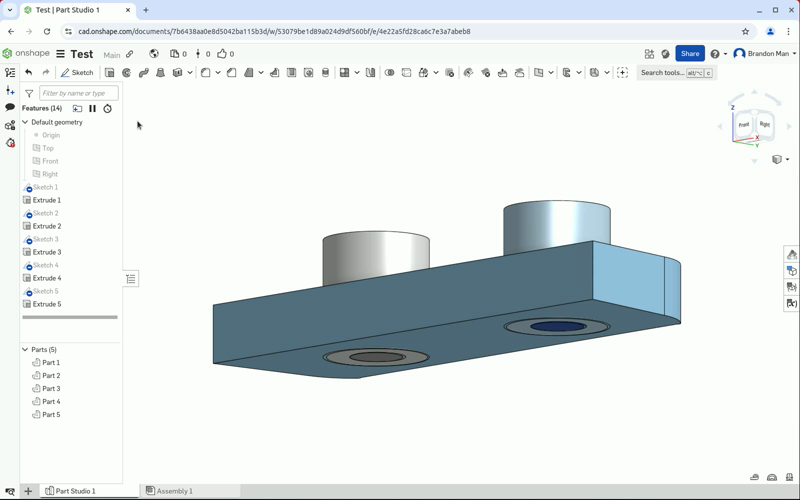
key(down, 3)
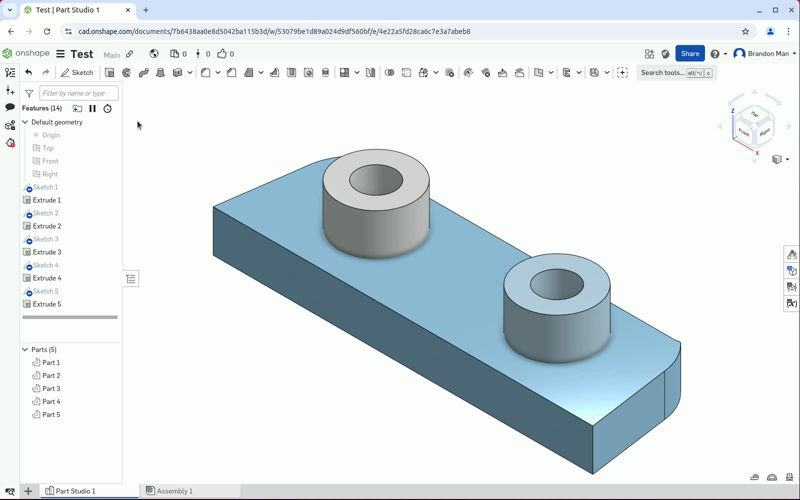
mouse_move(73, 189)
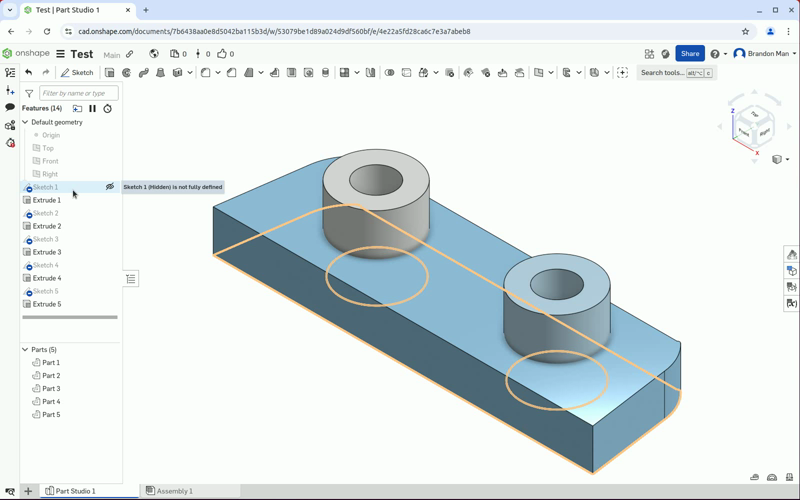
click(73, 189)